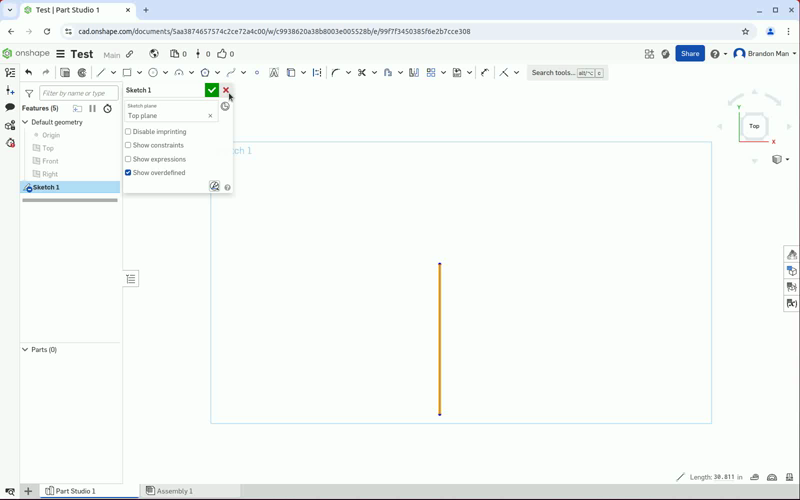
key(shift+h)
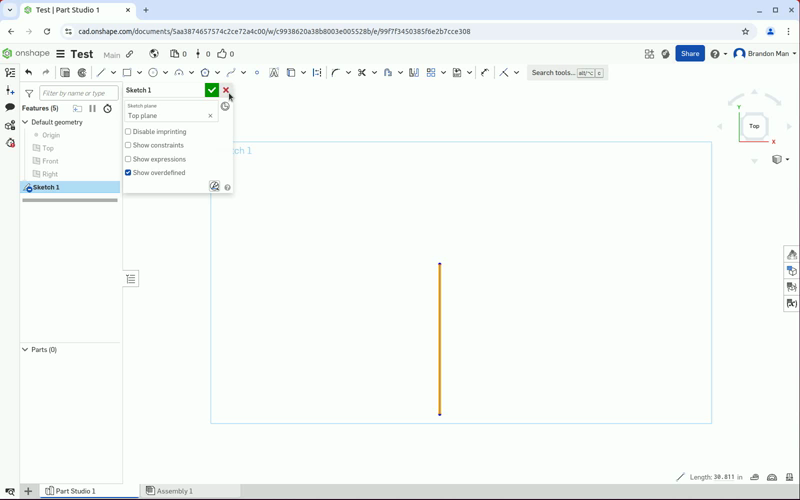
key(shift+s)
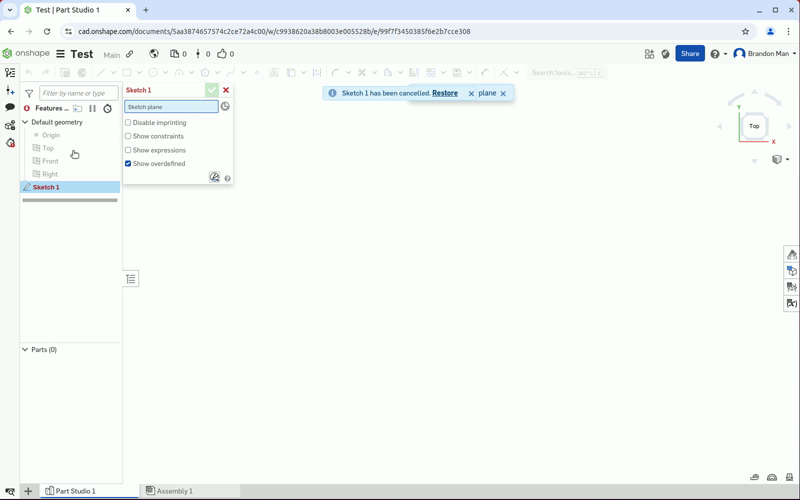
mouse_move(73, 150)
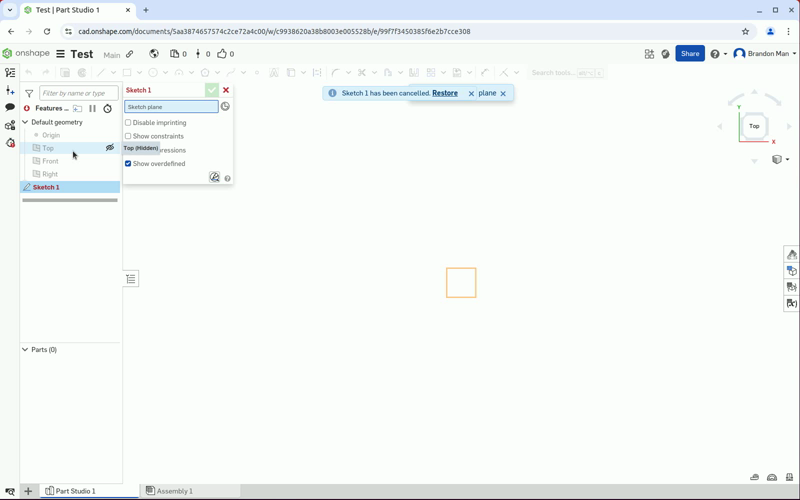
click(73, 150)
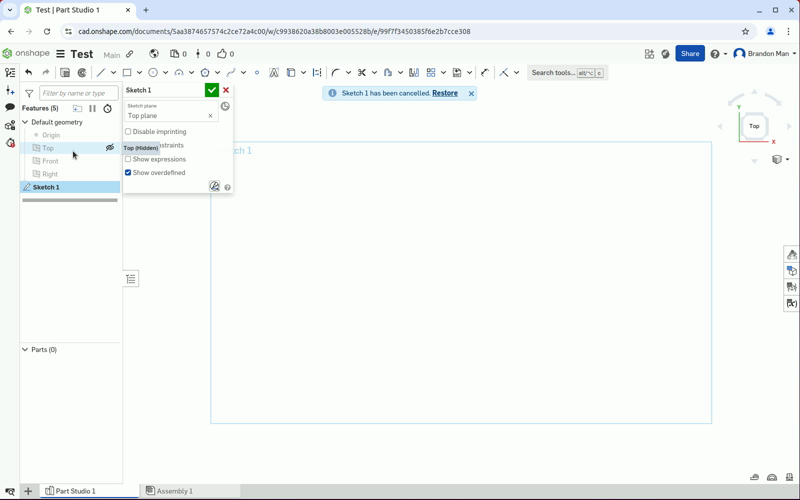
mouse_move(73, 352)
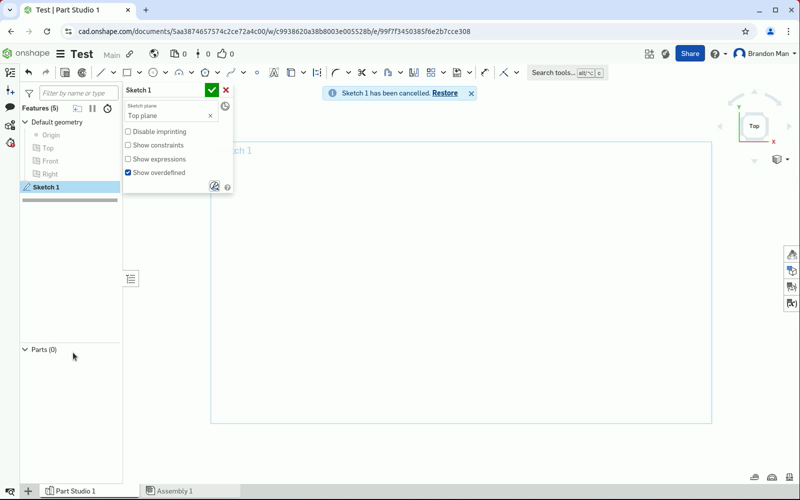
key(y)
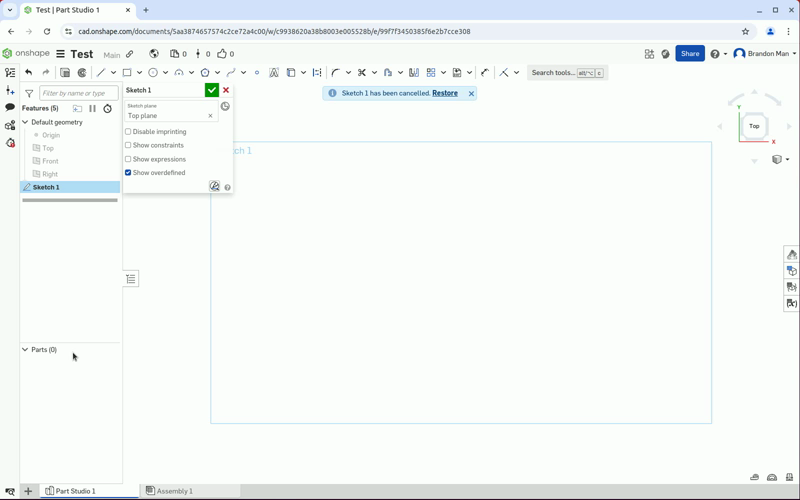
key(l)
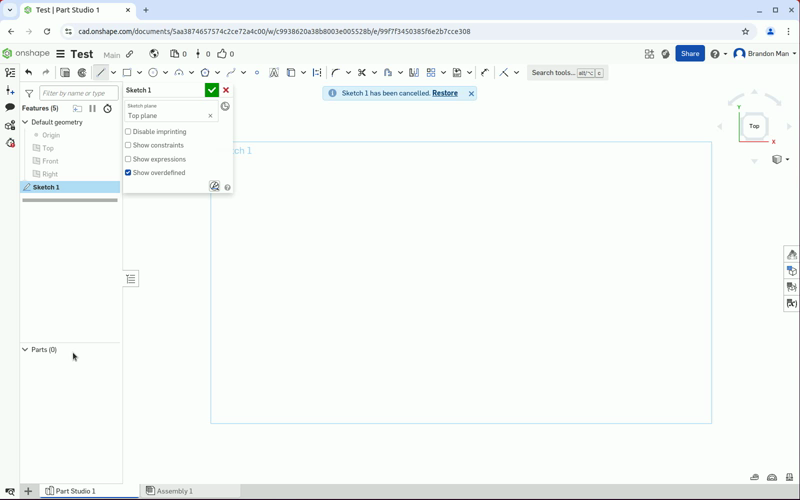
key_down(shift)
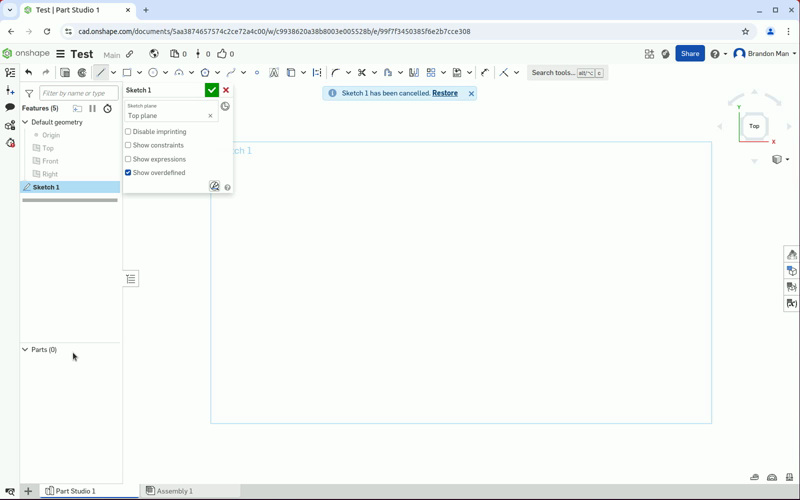
mouse_move(348, 376)
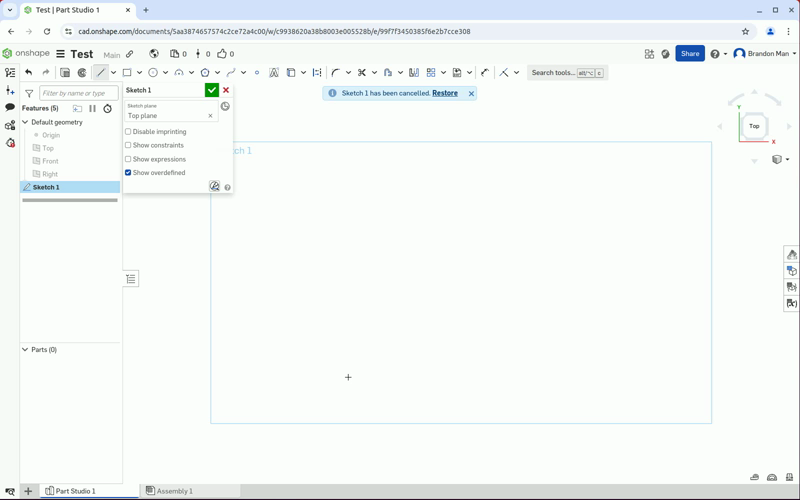
click(348, 376)
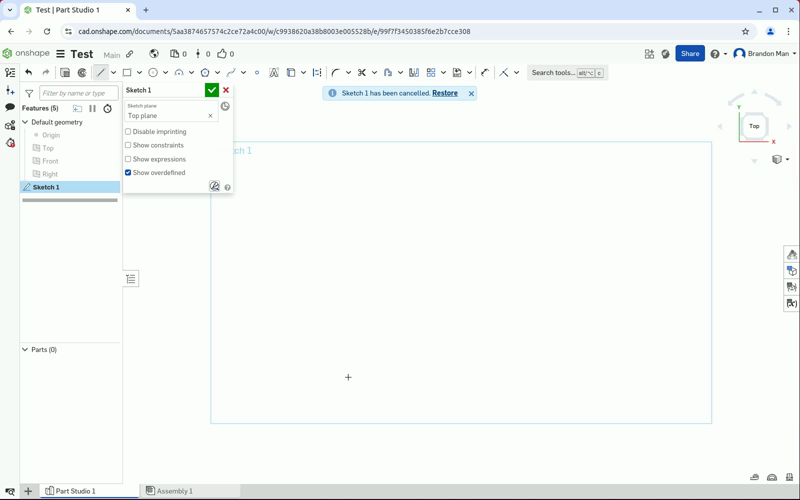
key_up(shift)
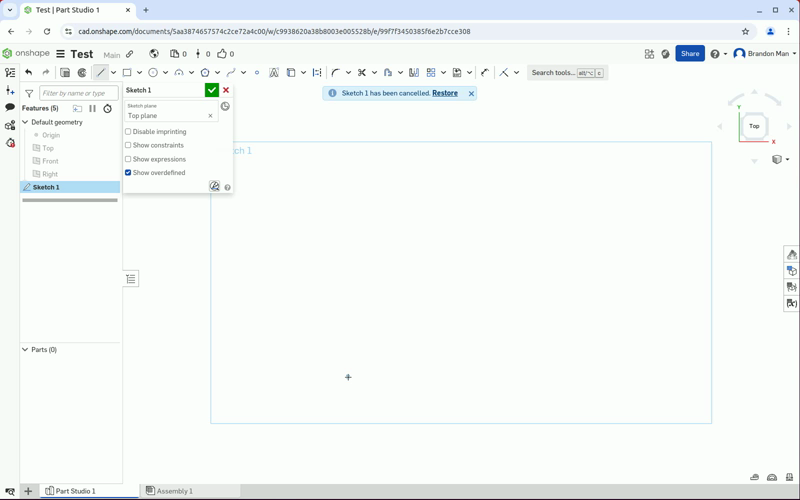
key_down(shift)
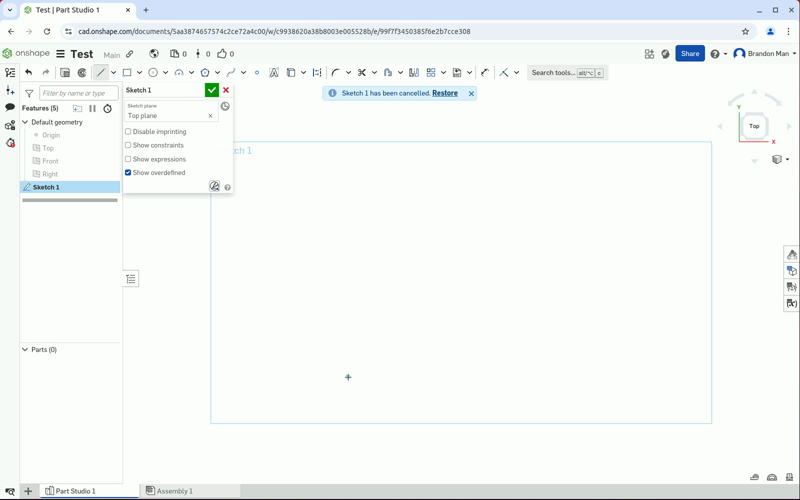
mouse_move(568, 376)
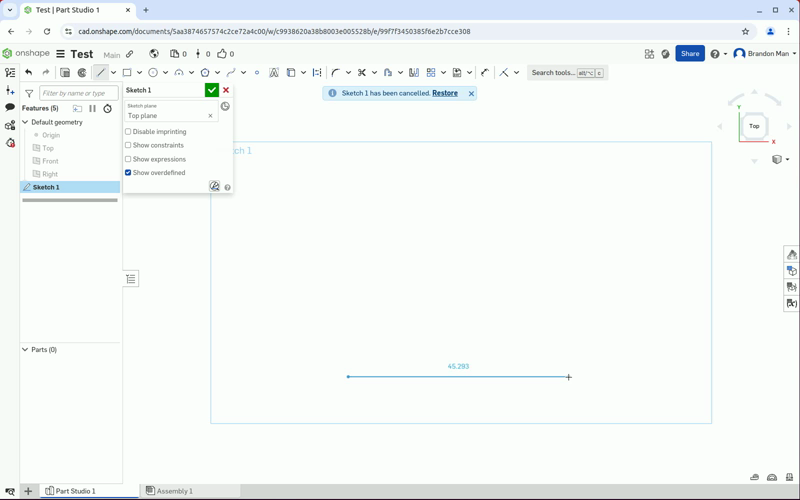
click(568, 376)
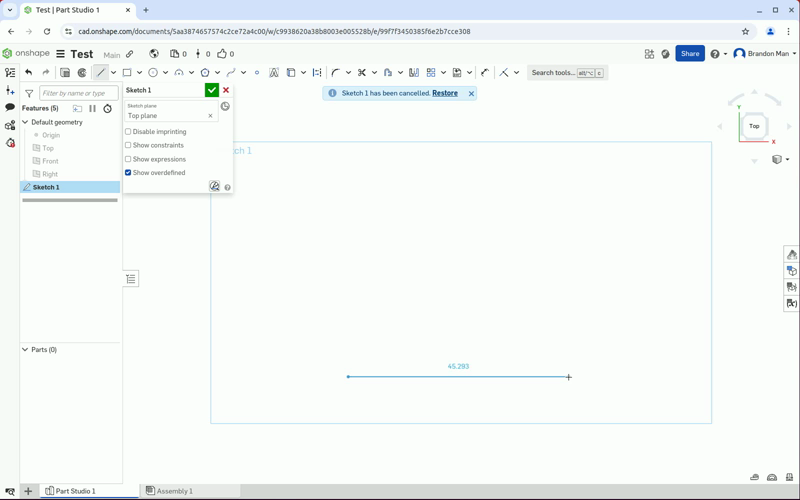
key_up(shift)
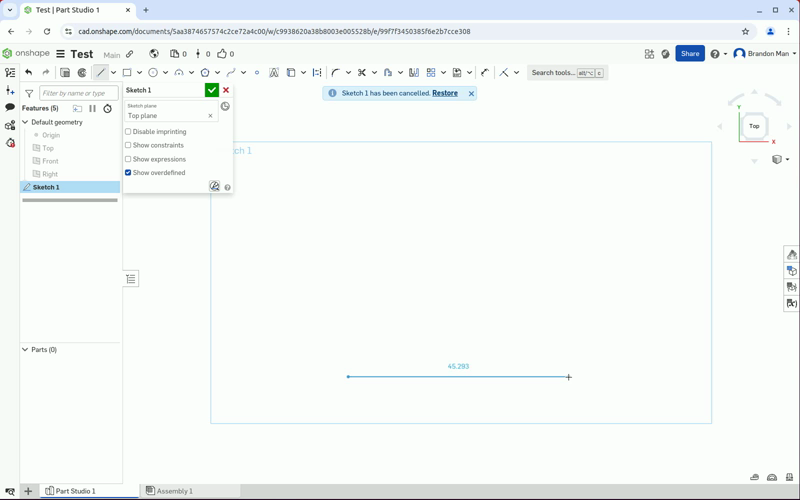
key_down(shift)
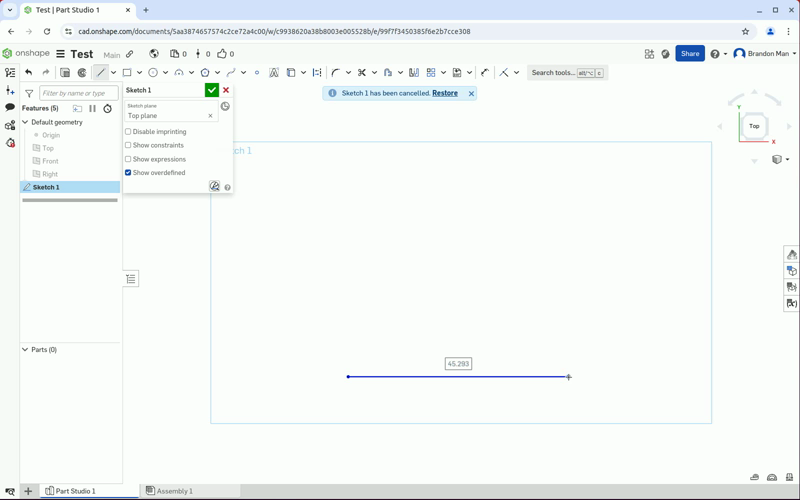
mouse_move(568, 279)
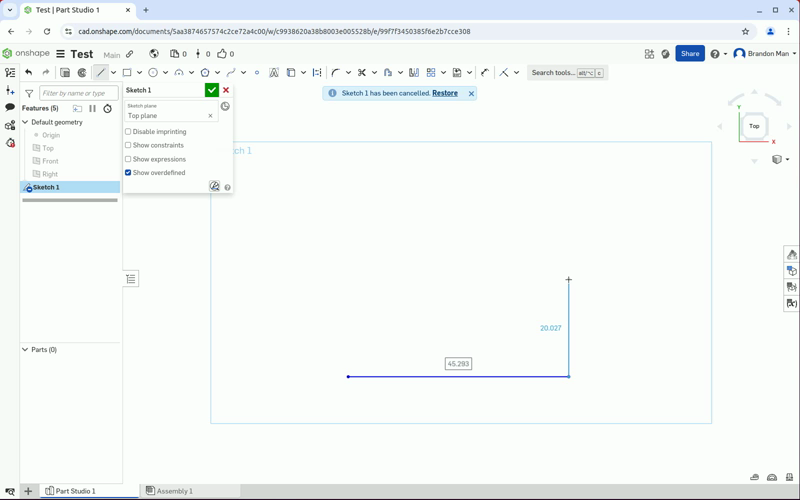
click(568, 279)
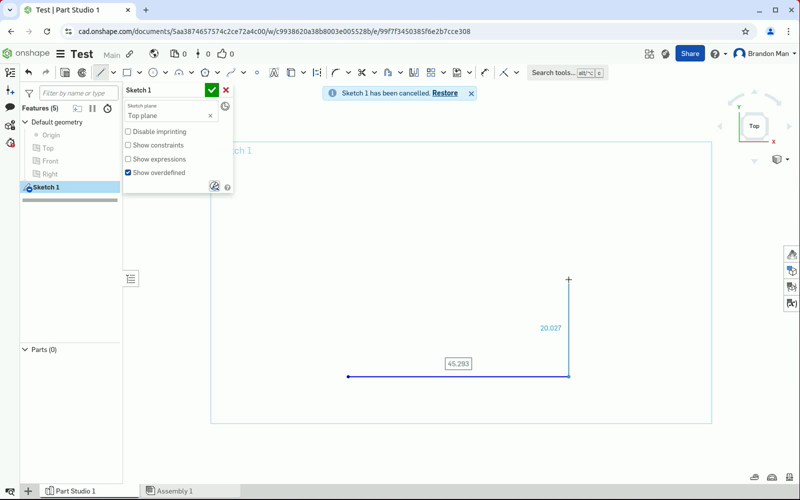
key_up(shift)
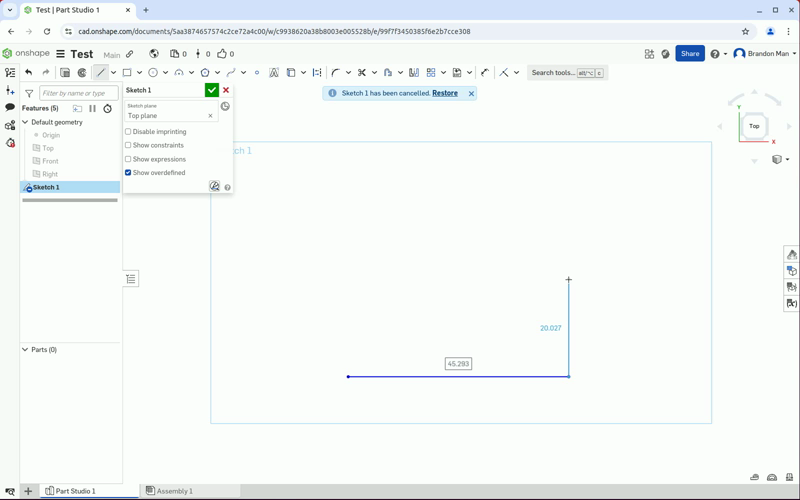
key_down(shift)
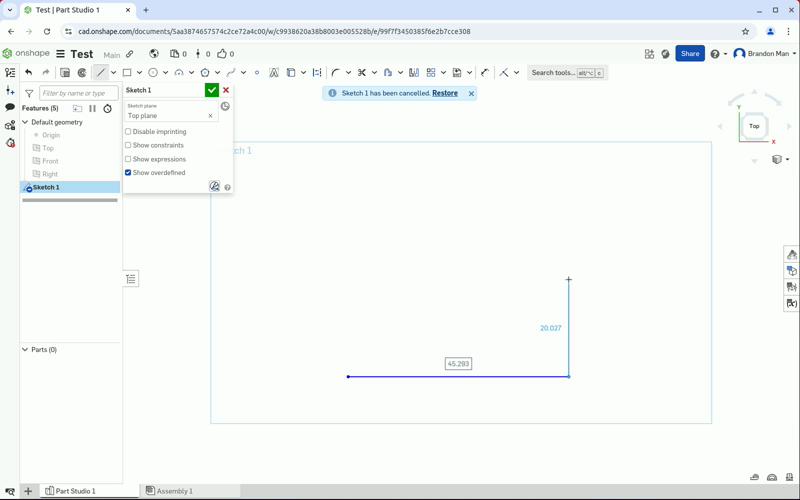
mouse_move(348, 279)
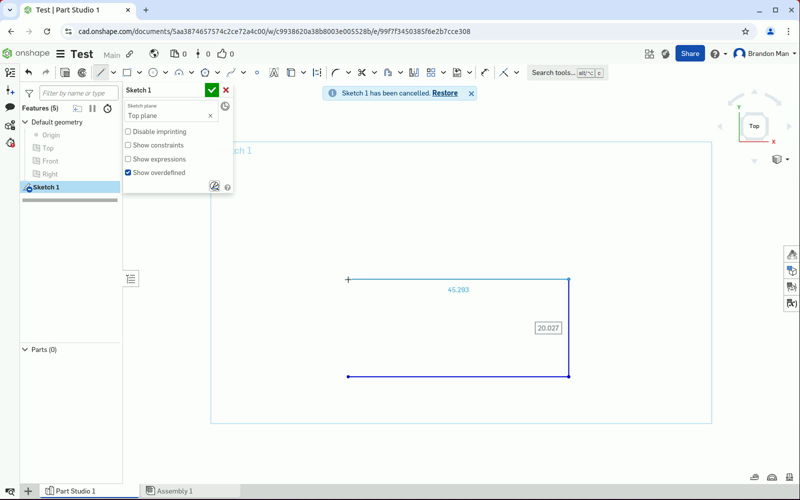
click(348, 279)
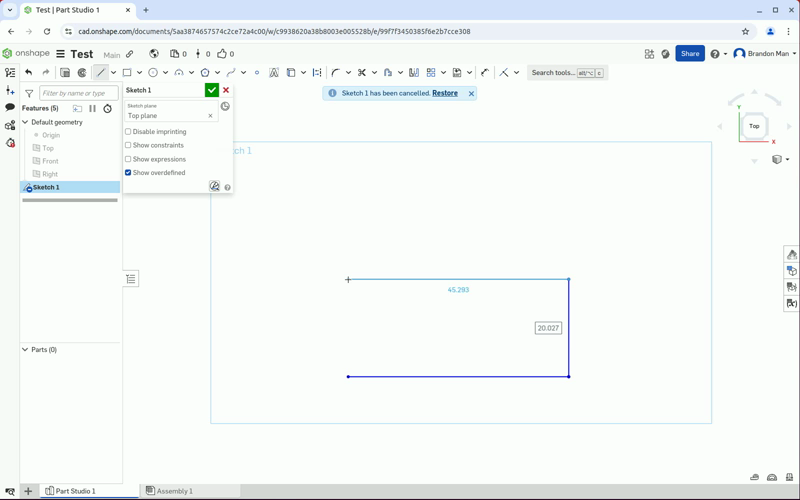
key_up(shift)
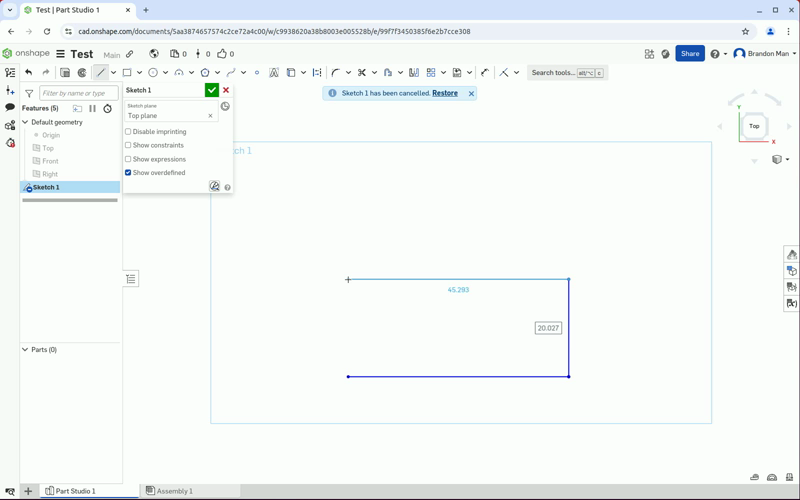
key_down(shift)
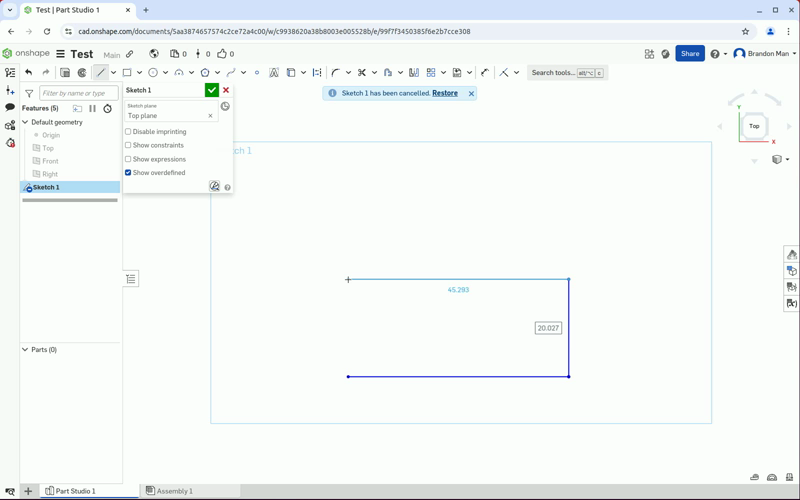
mouse_move(348, 376)
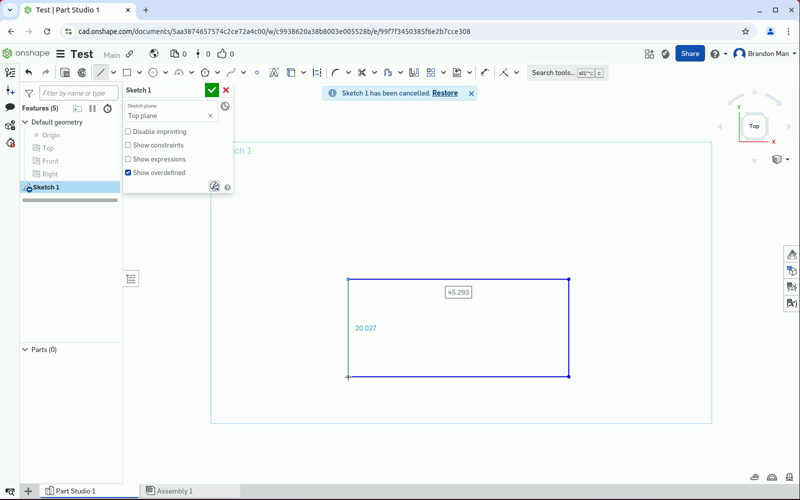
key_up(shift)
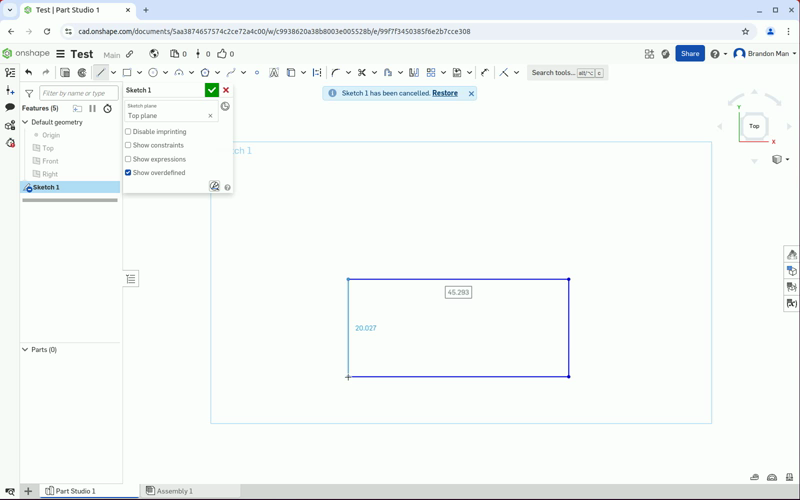
click(348, 376)
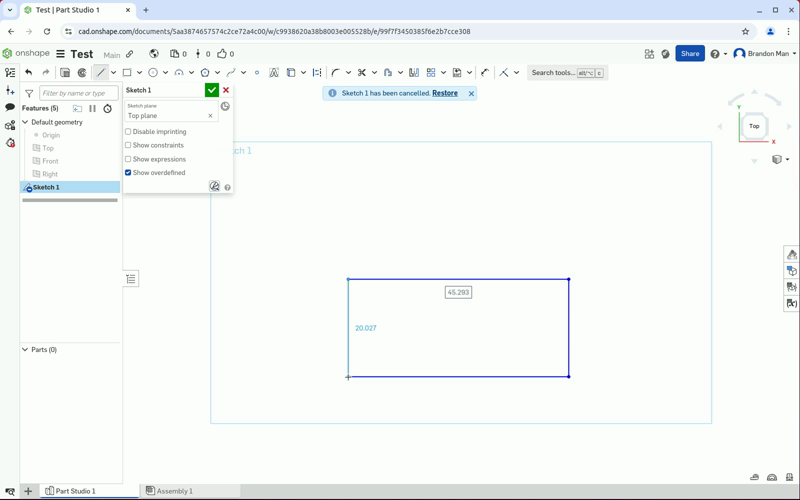
key(esc)
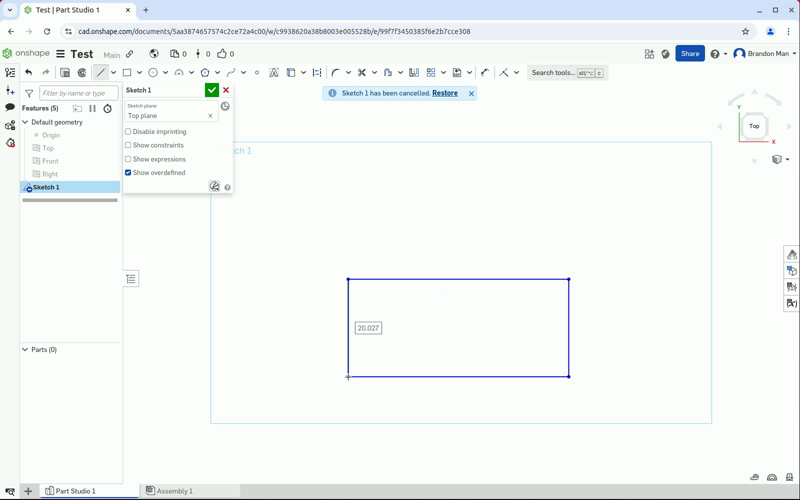
mouse_move(462, 348)
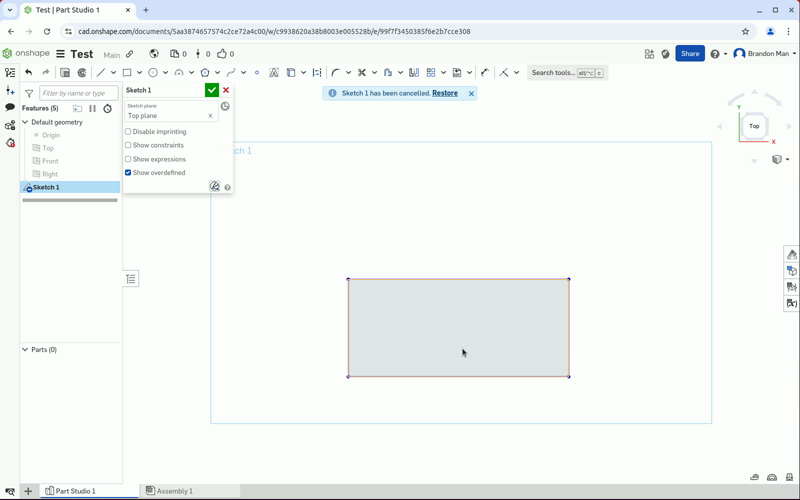
click(462, 348)
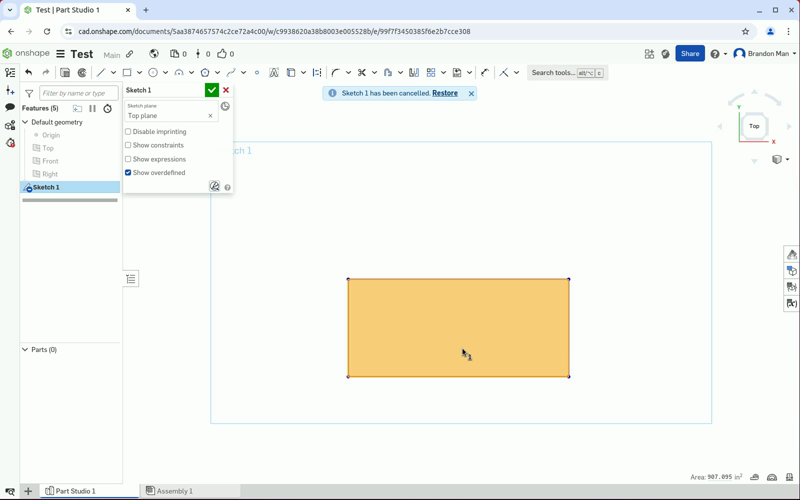
mouse_move(73, 352)
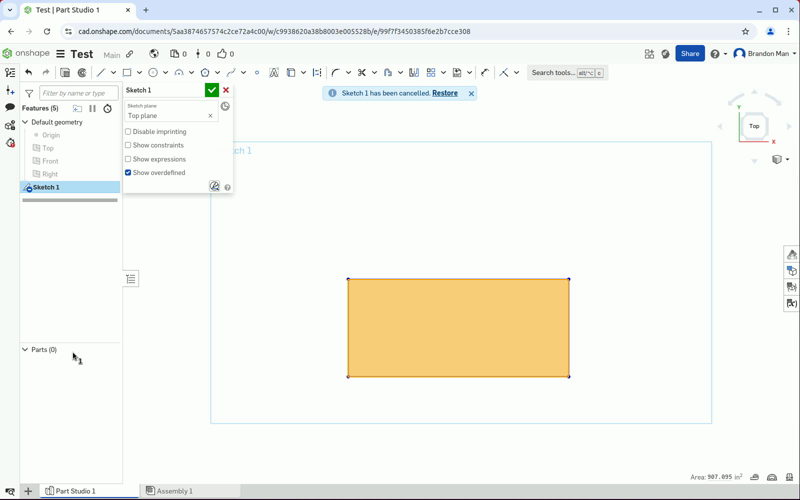
key(shift+y)
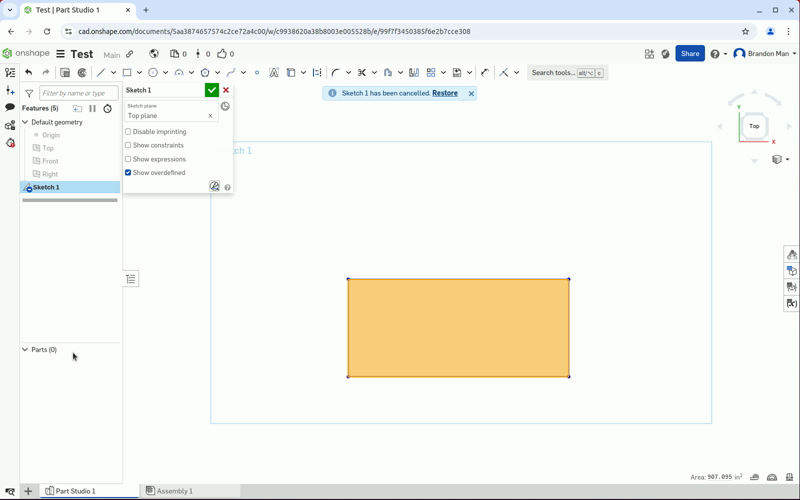
key(shift+e)
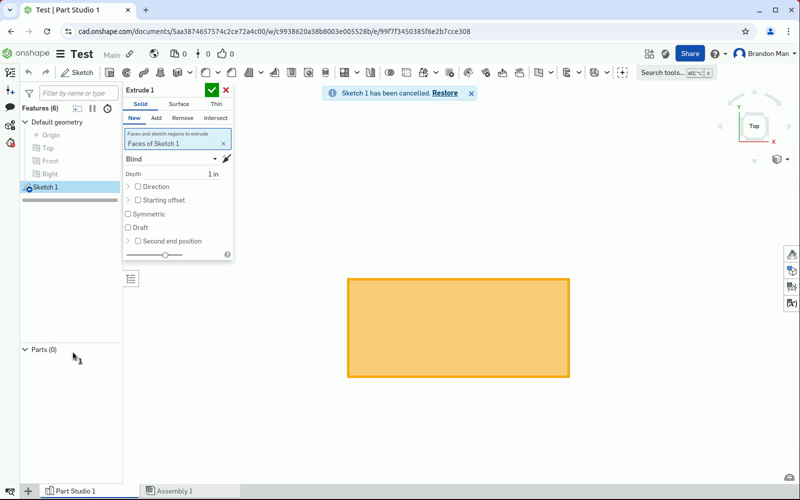
mouse_move(143, 106)
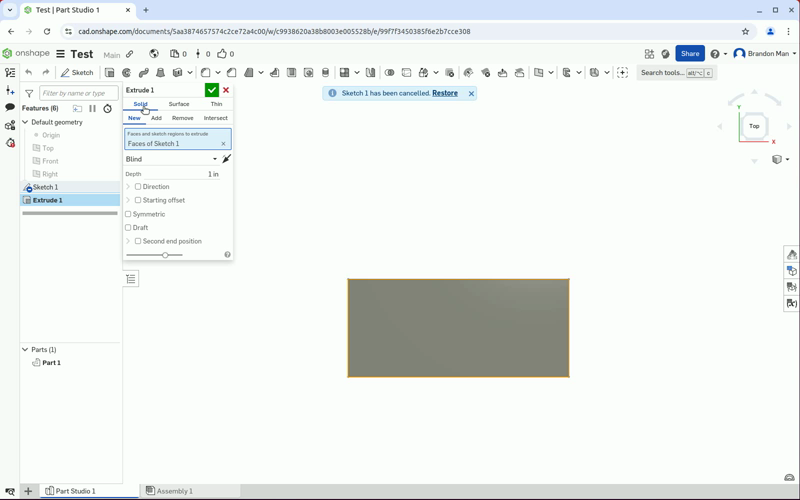
click(143, 106)
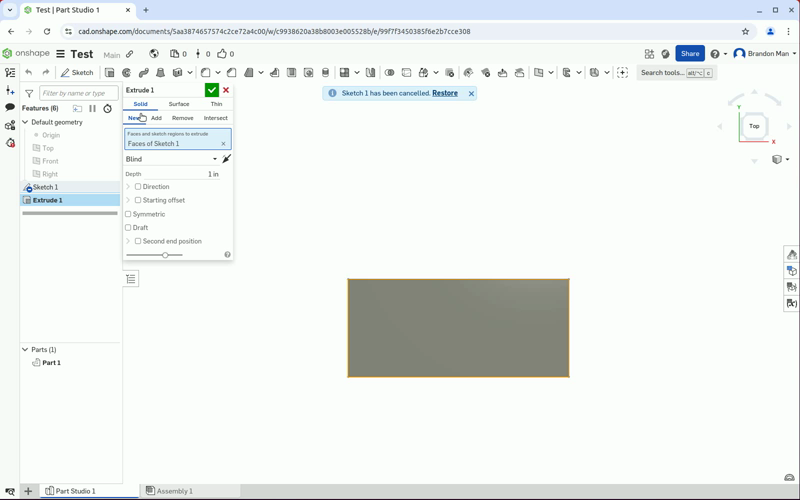
mouse_move(137, 120)
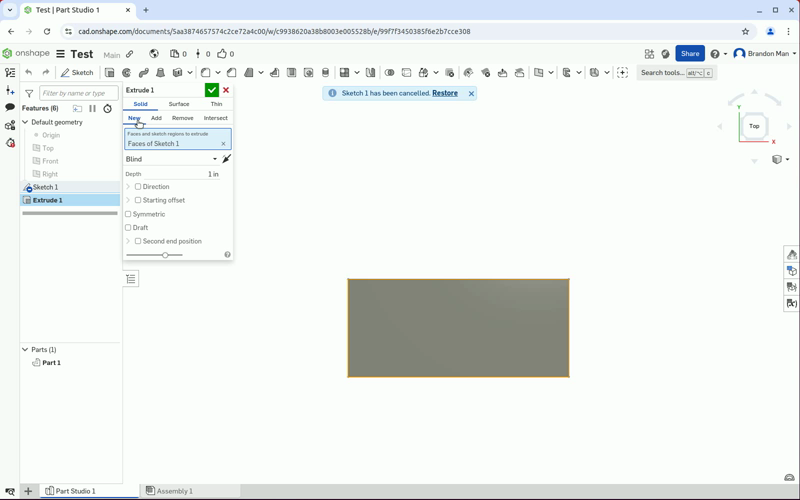
click(137, 120)
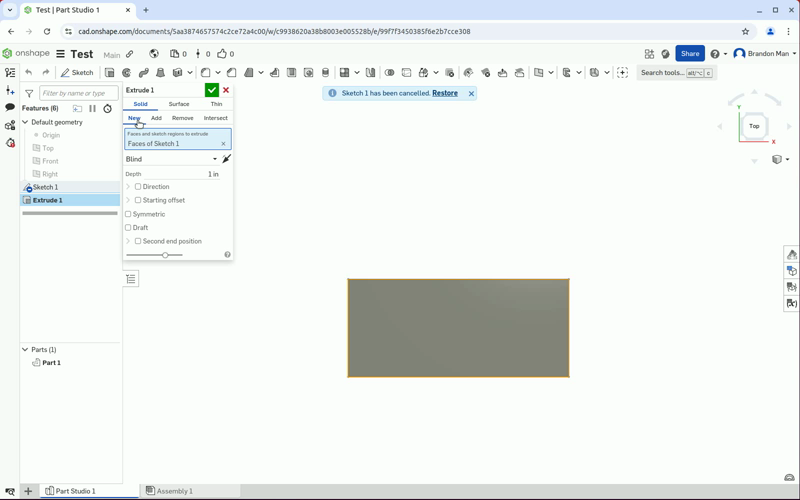
key(tab, 4)
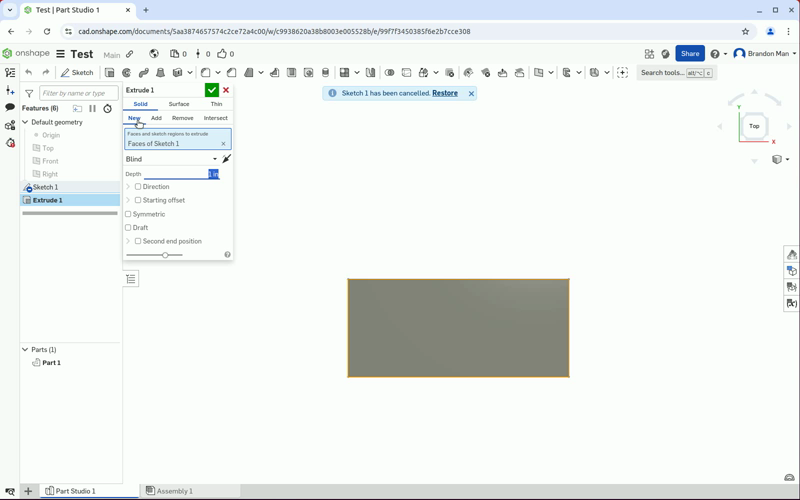
text(20.22)
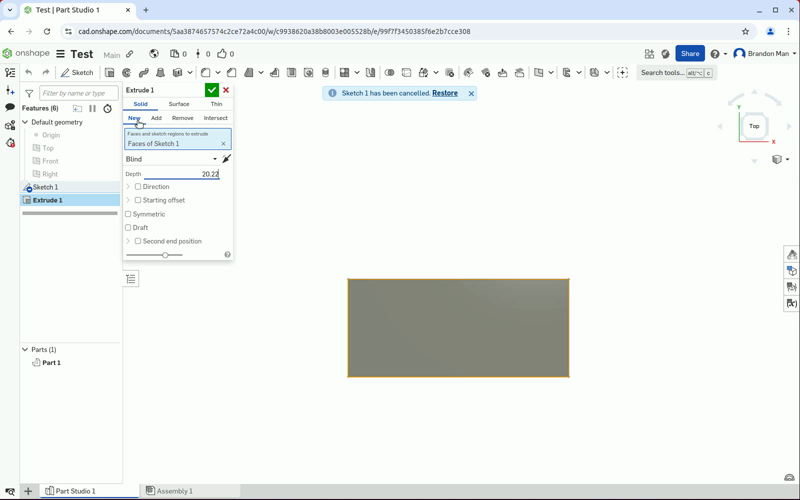
key(enter)
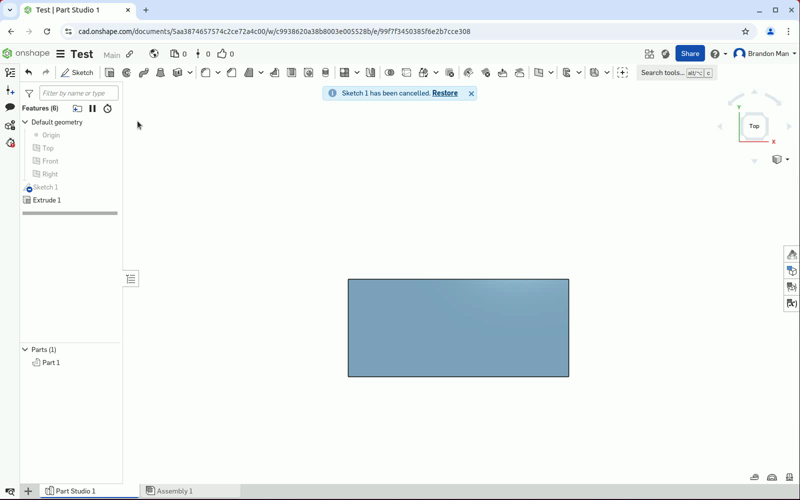
key(shift+h)
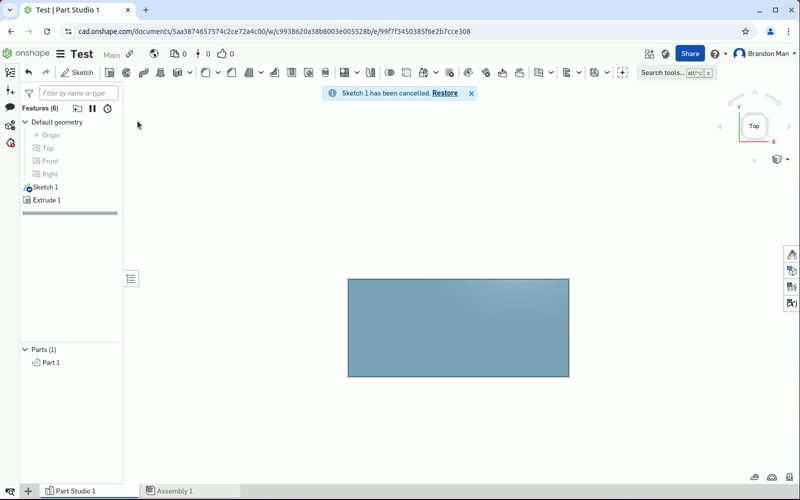
key(shift+h)
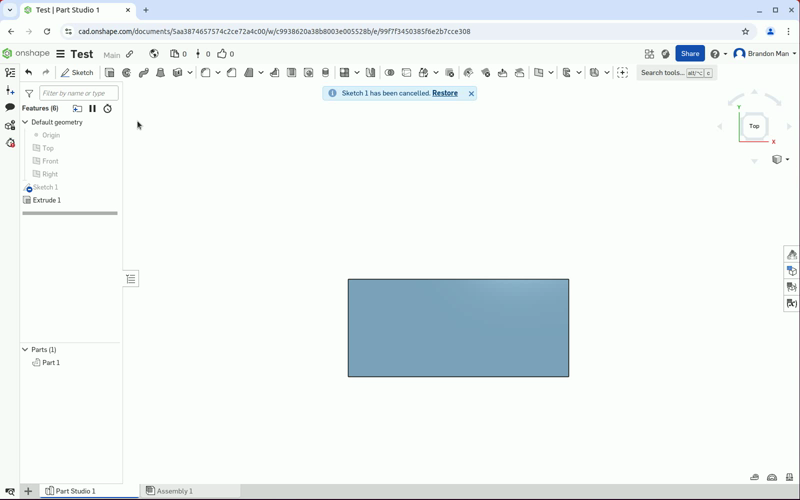
mouse_move(73, 189)
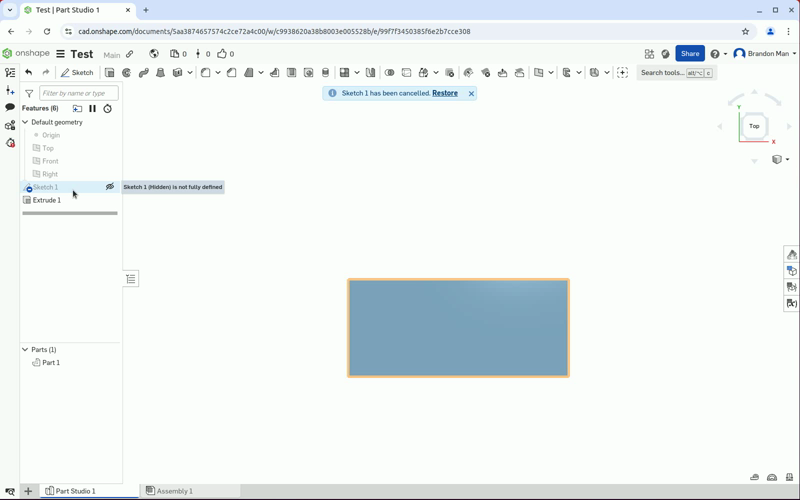
click(73, 189)
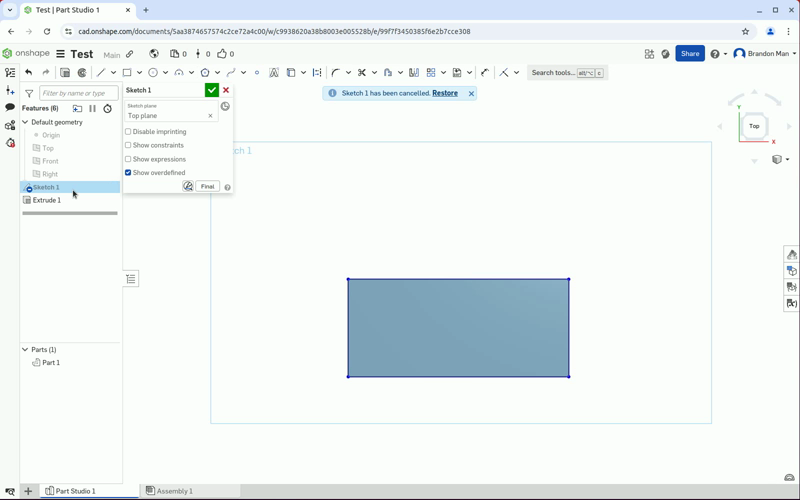
mouse_move(229, 92)
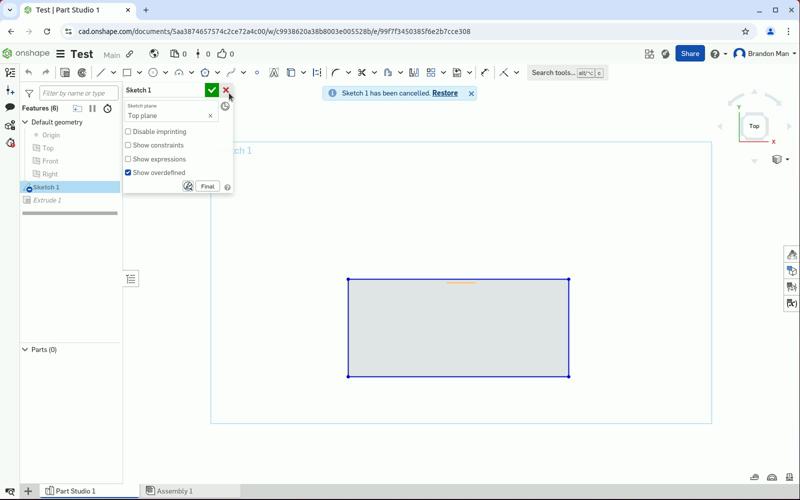
click(229, 92)
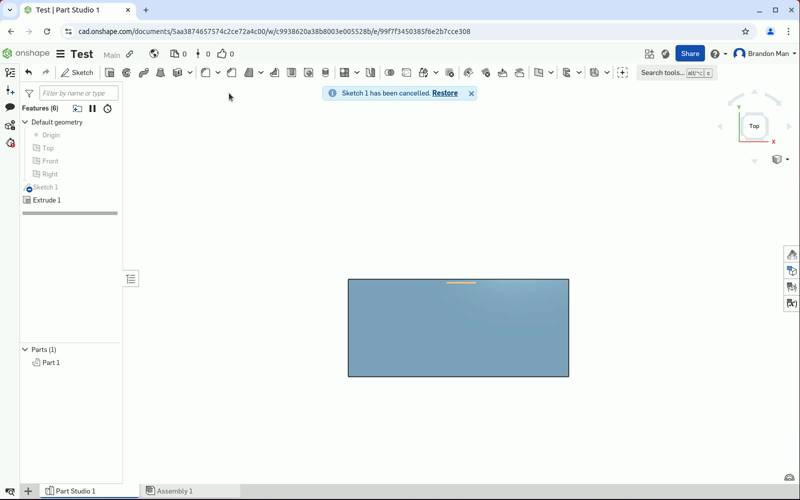
mouse_move(541, 75)
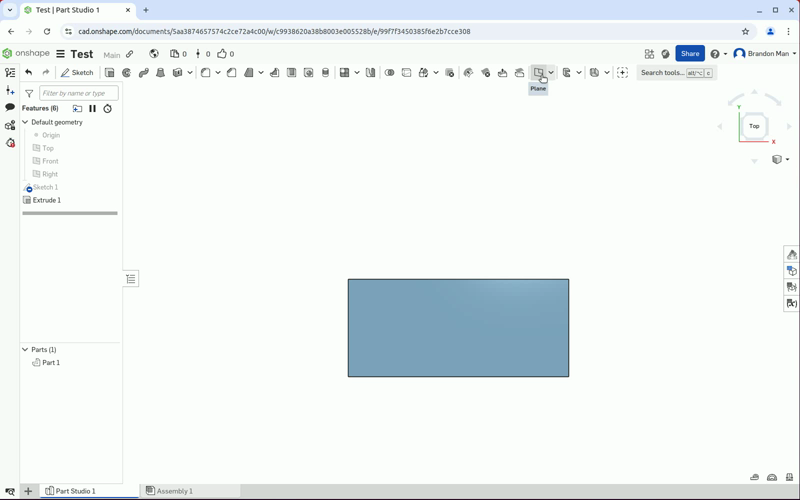
click(541, 75)
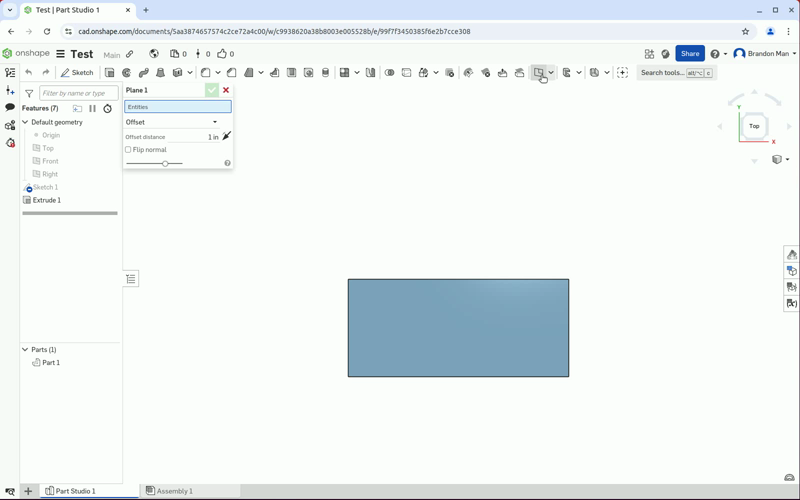
mouse_move(73, 150)
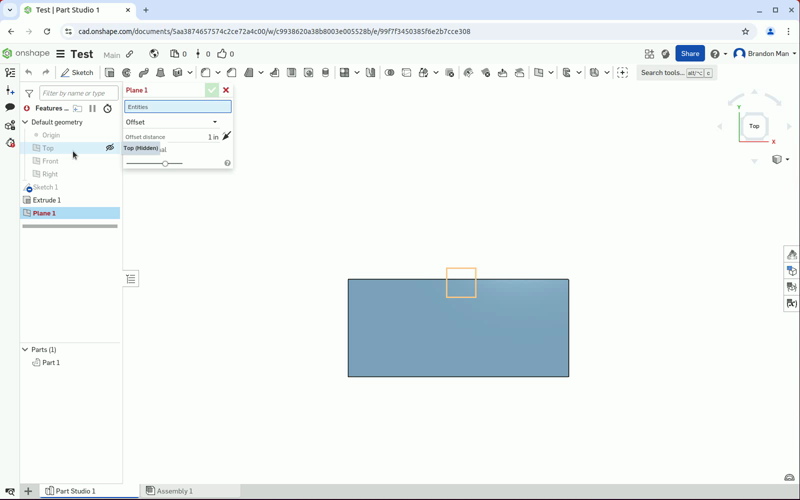
click(73, 150)
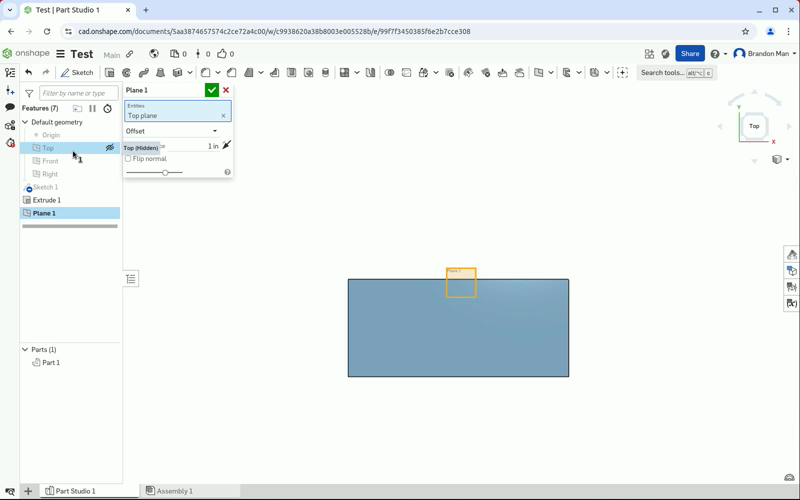
key(tab, 2)
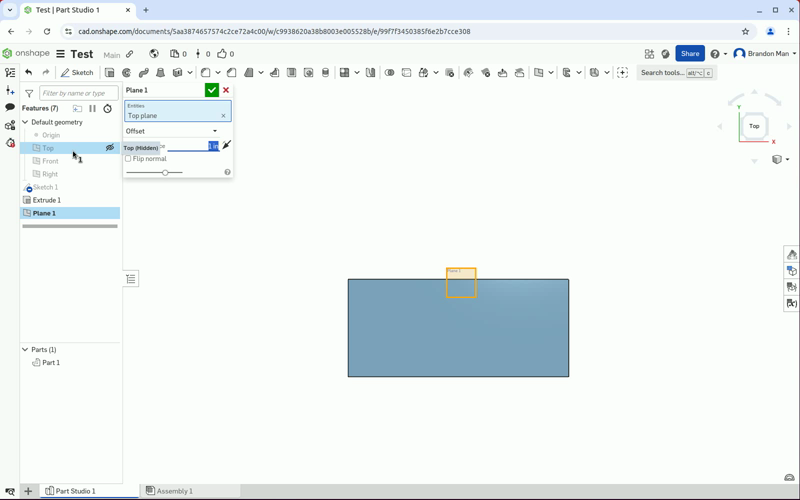
text(20.212)
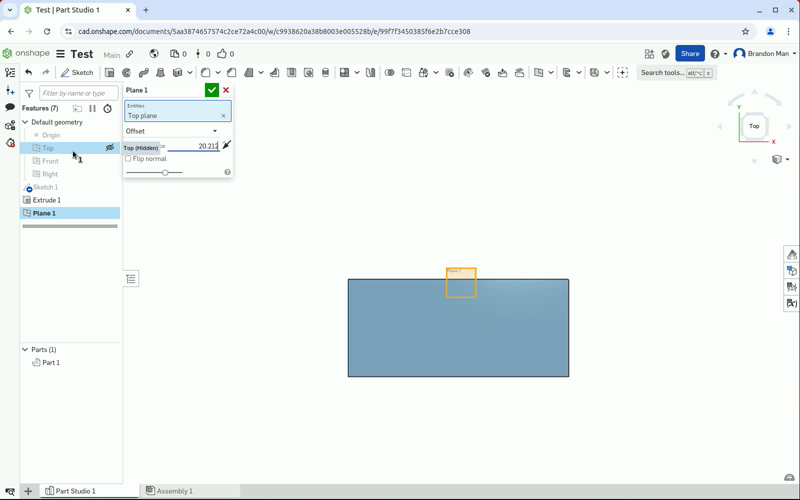
key(enter, 2)
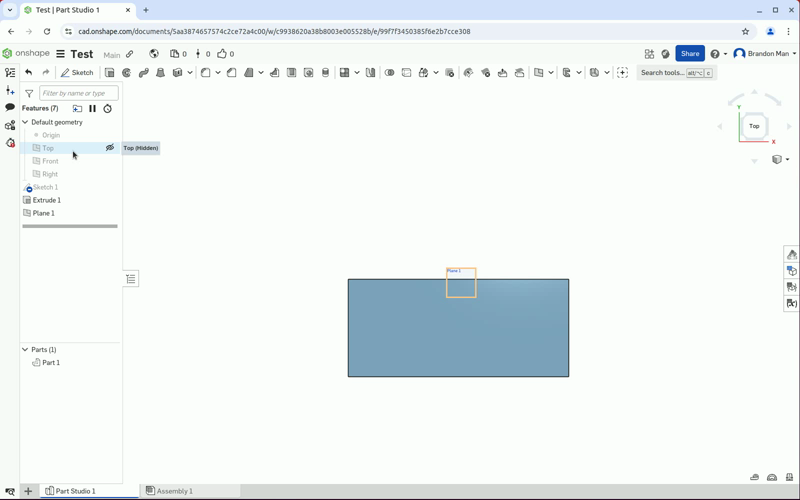
key(shift+s)
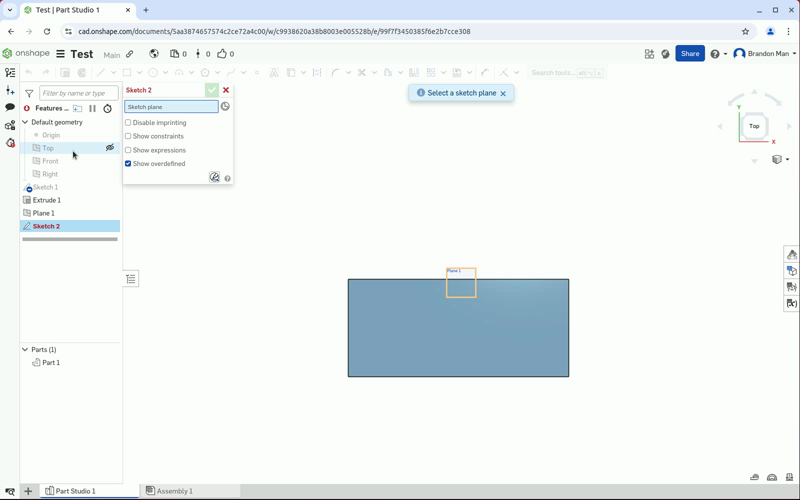
mouse_move(73, 215)
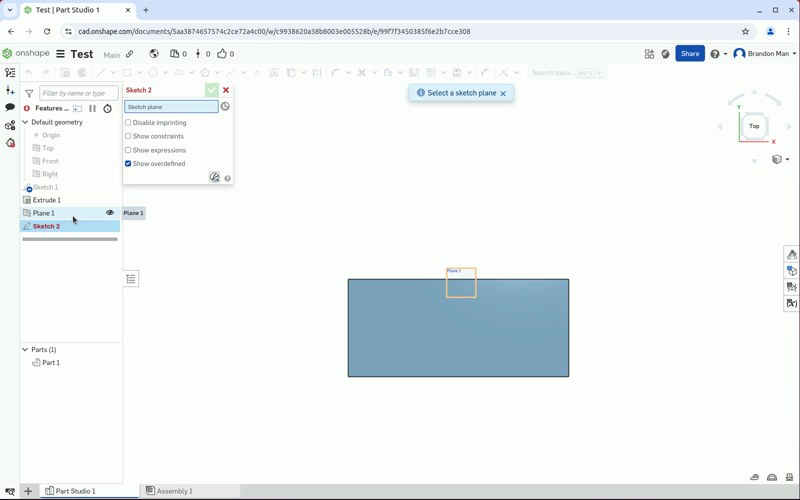
click(73, 215)
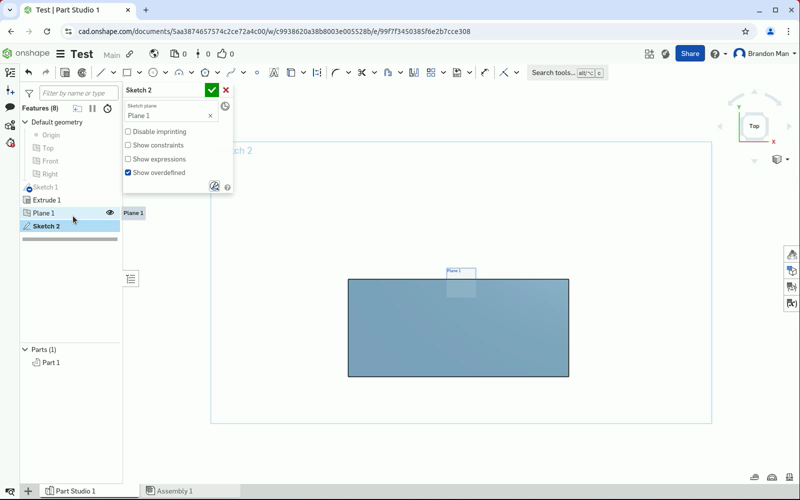
mouse_move(73, 352)
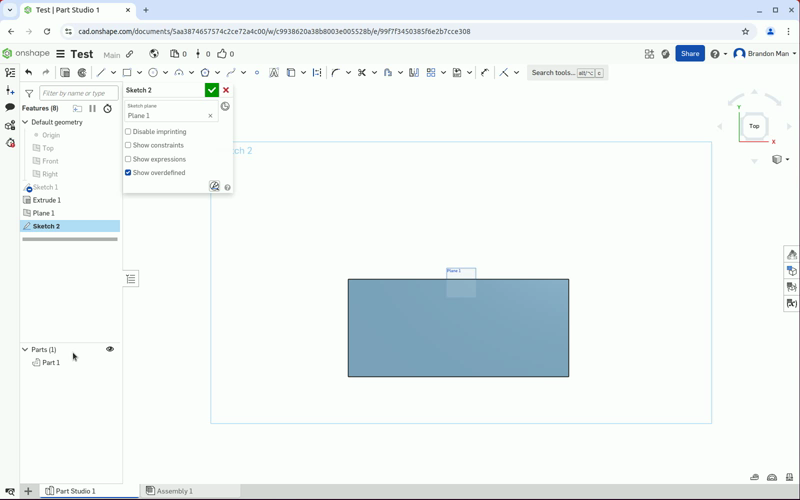
key(y)
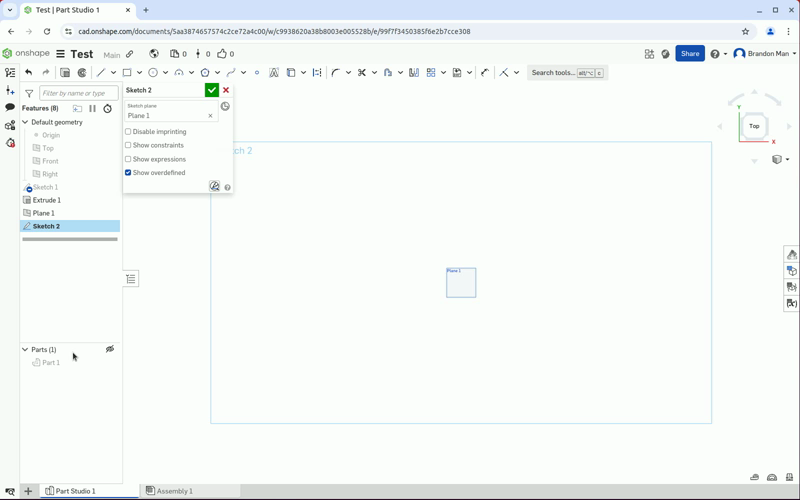
key(l)
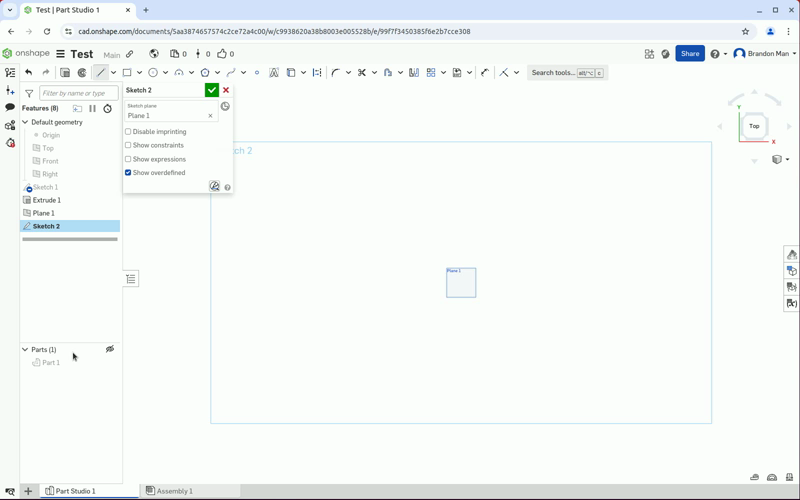
key_down(shift)
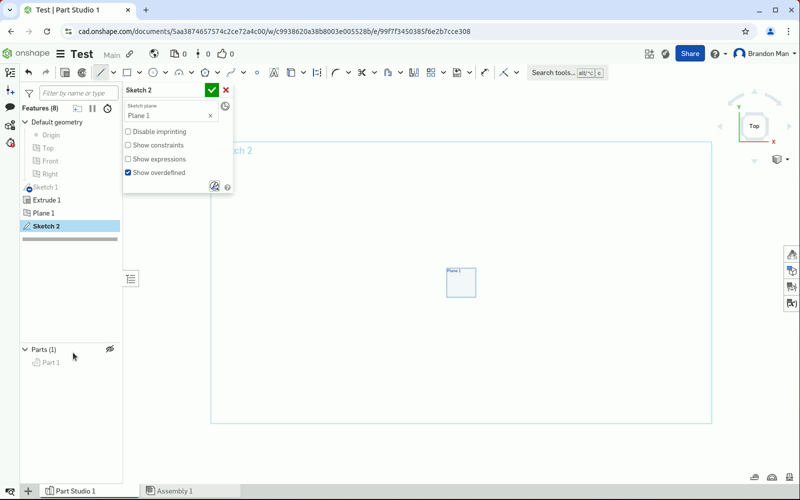
mouse_move(368, 343)
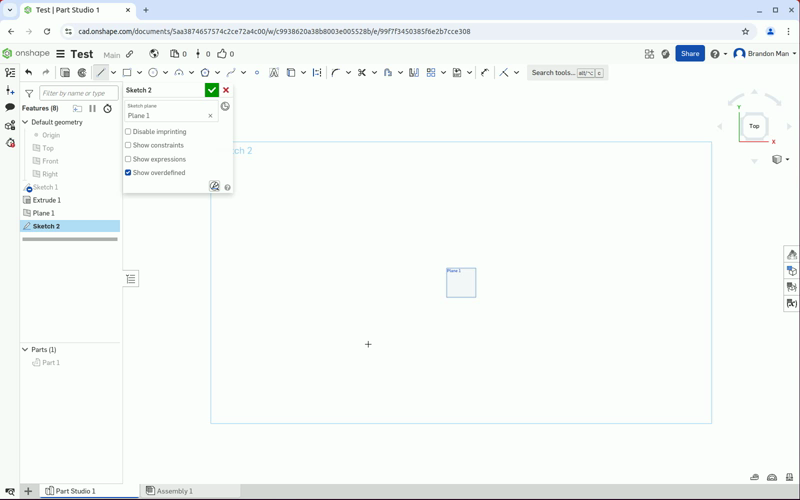
click(368, 343)
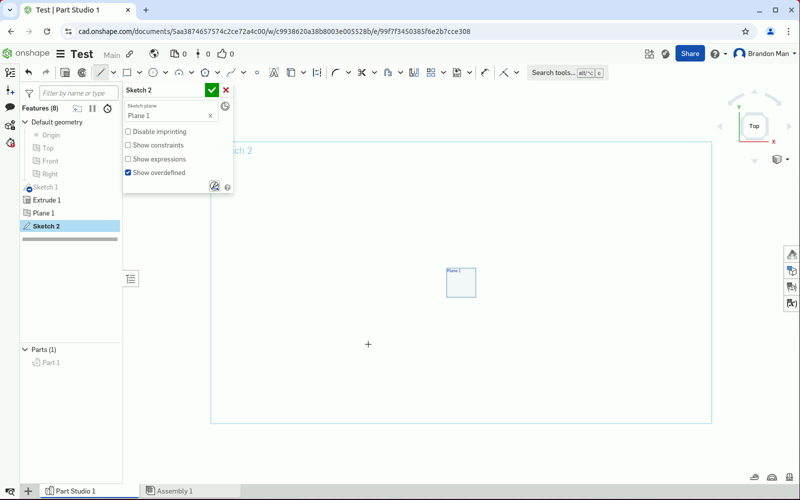
key_up(shift)
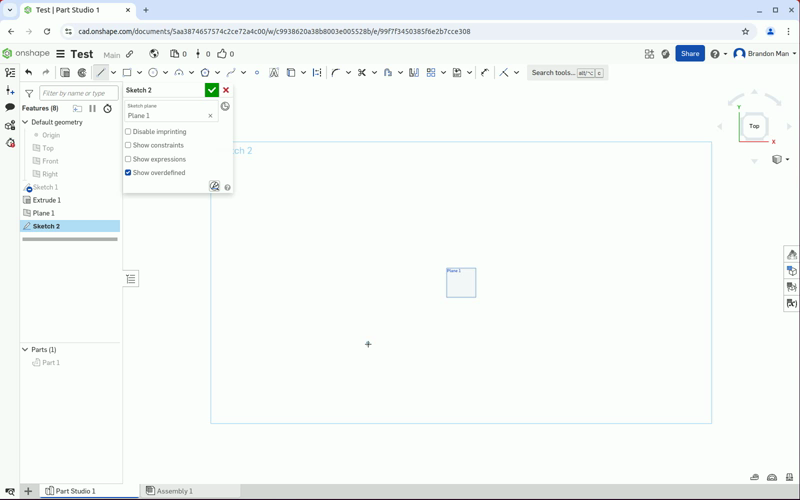
key_down(shift)
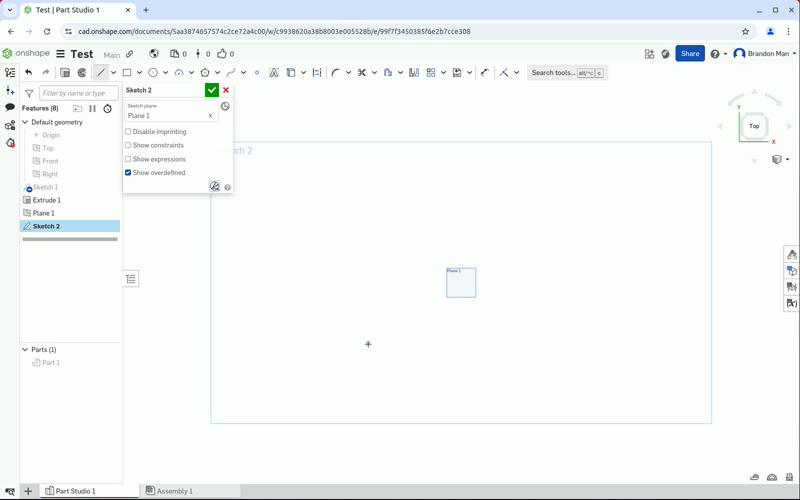
mouse_move(549, 343)
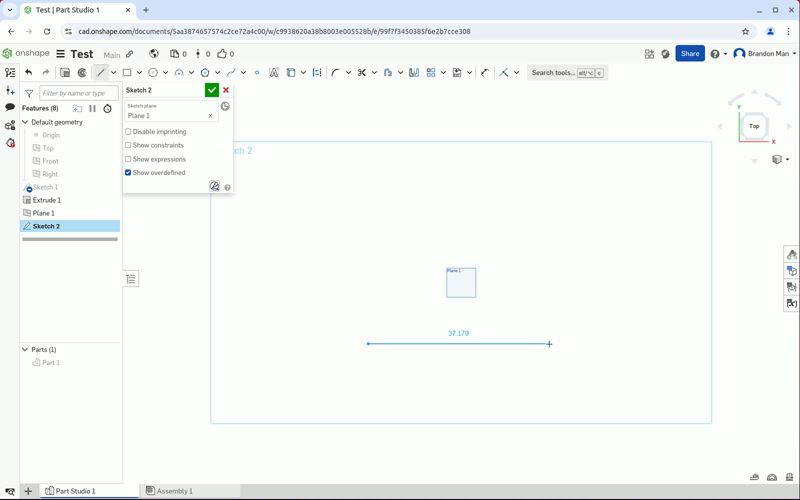
click(549, 343)
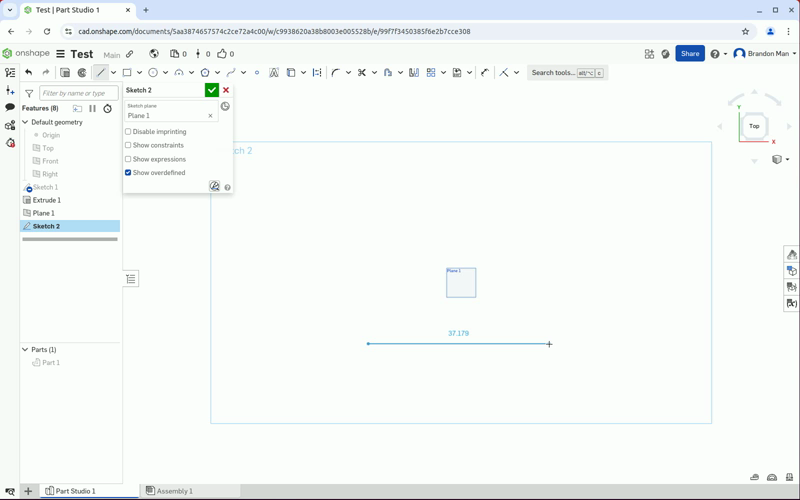
key_up(shift)
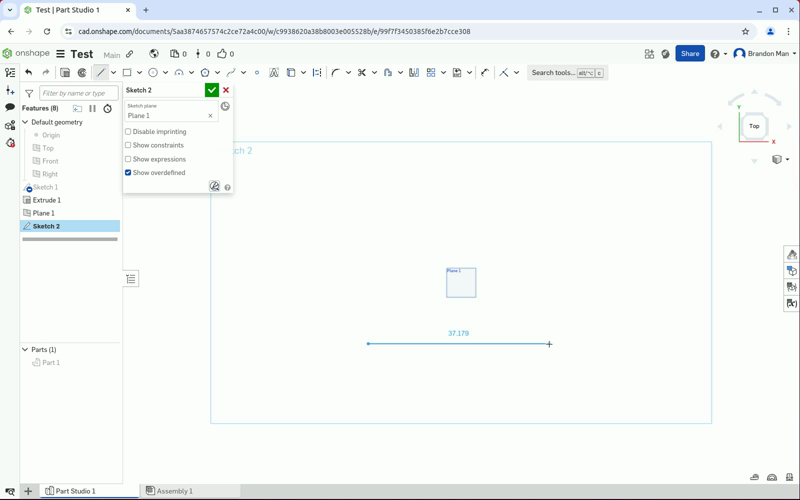
key_down(shift)
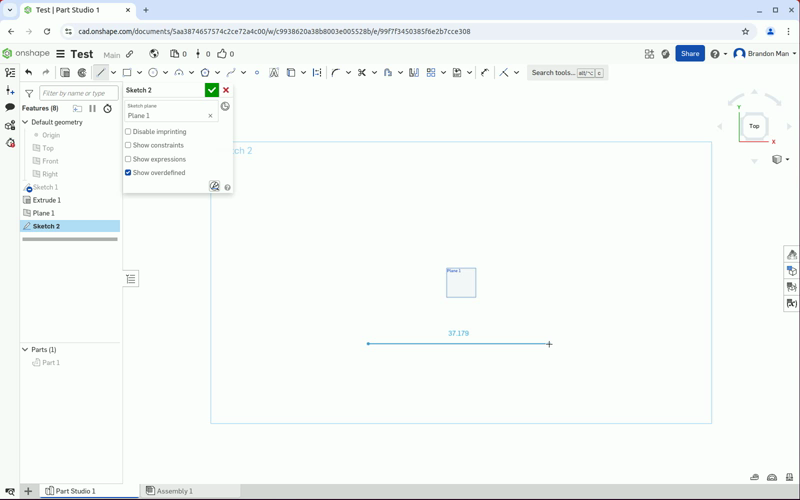
mouse_move(579, 343)
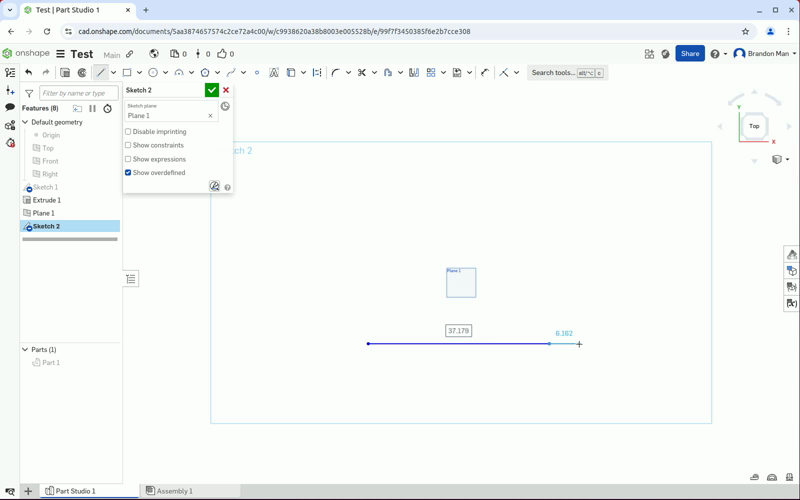
mouse_move(549, 309)
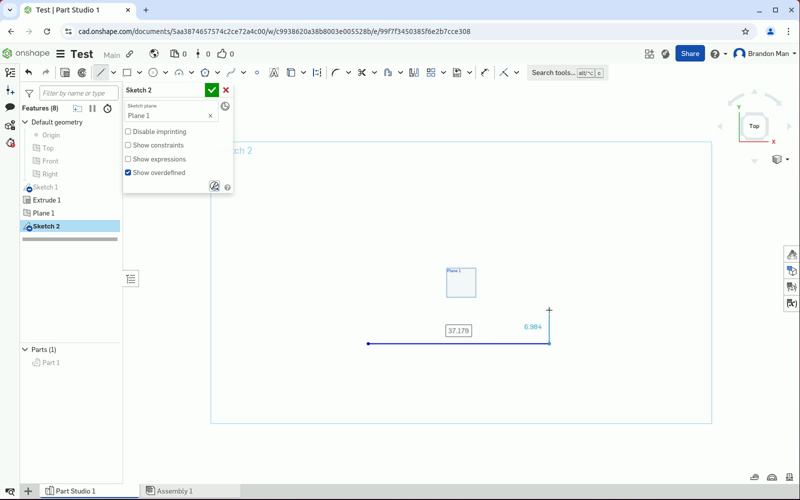
click(549, 309)
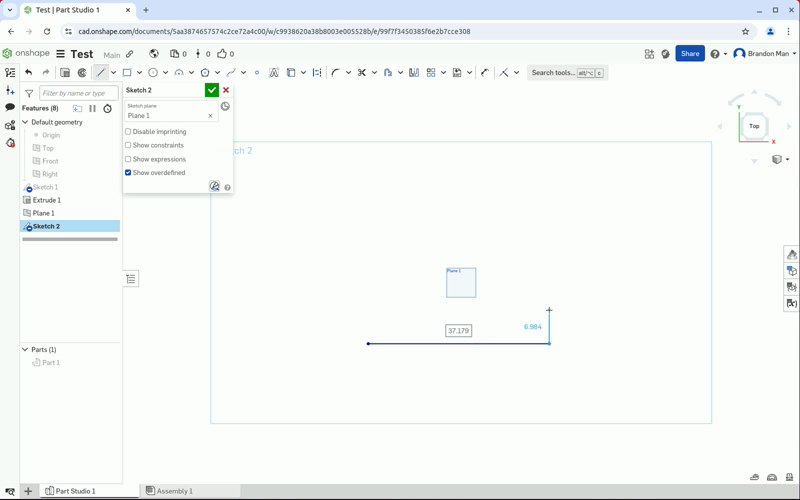
key_up(shift)
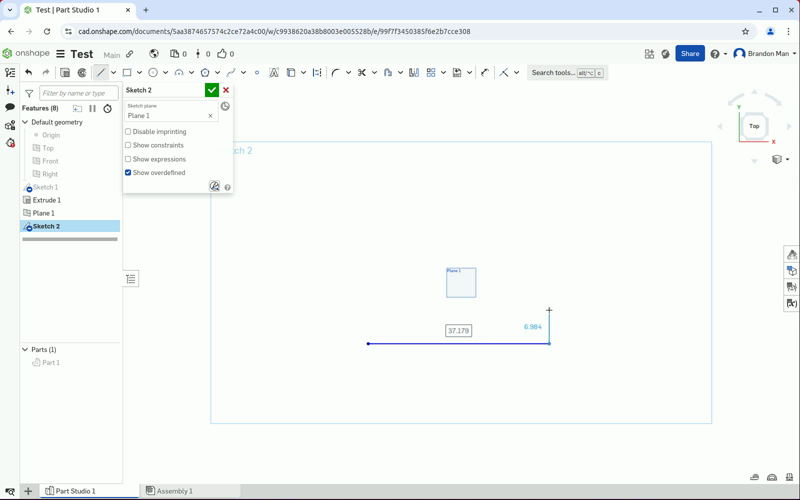
key_down(shift)
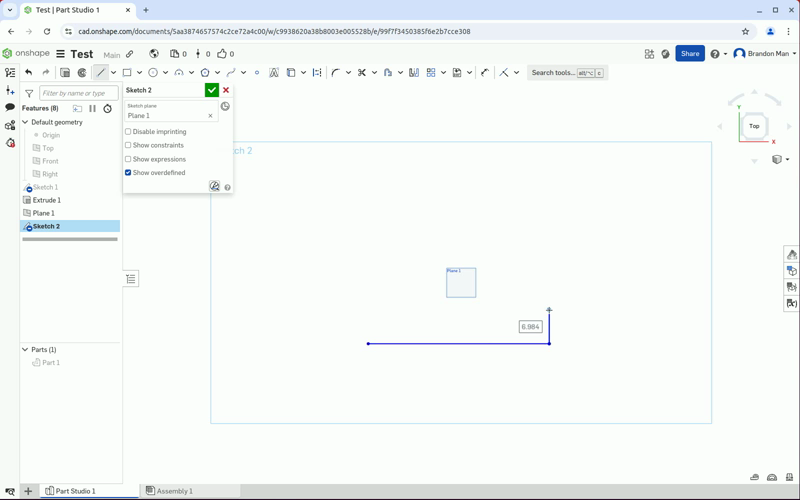
mouse_move(368, 309)
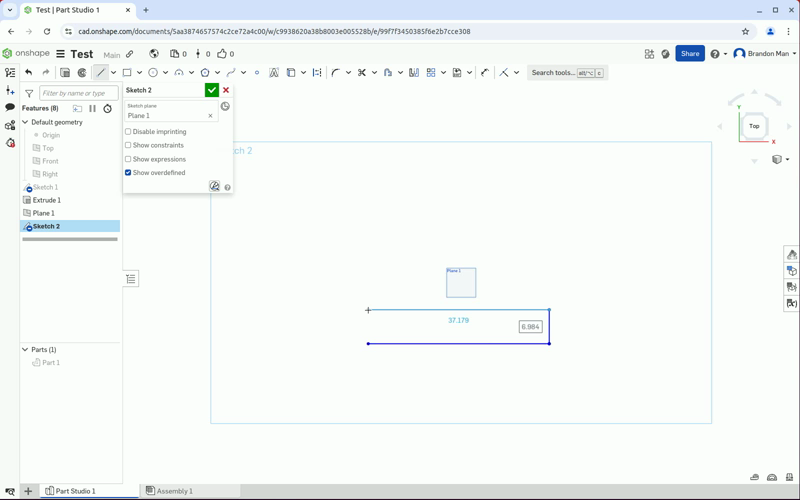
click(368, 309)
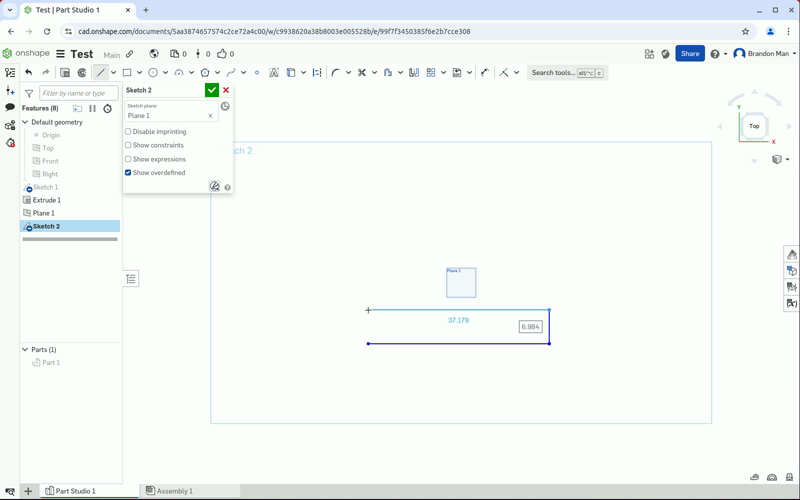
key_up(shift)
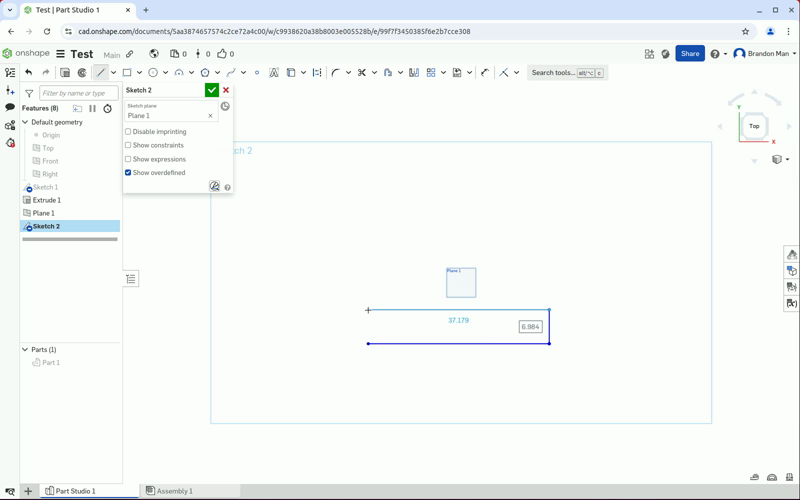
mouse_move(398, 309)
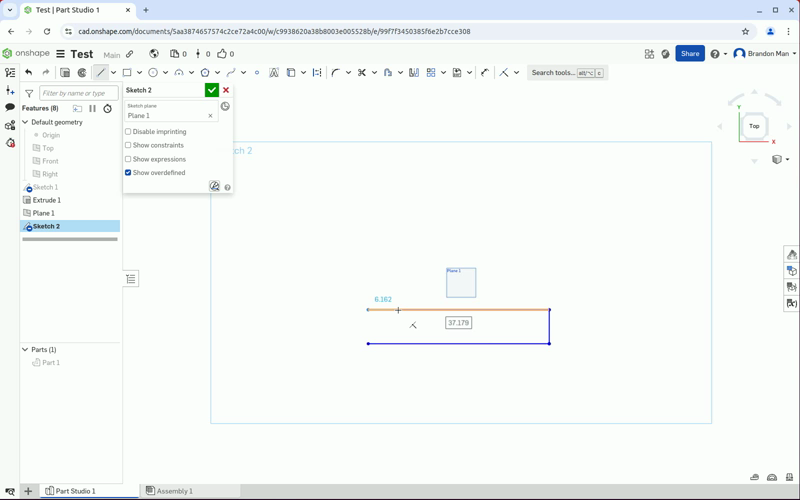
key_down(shift)
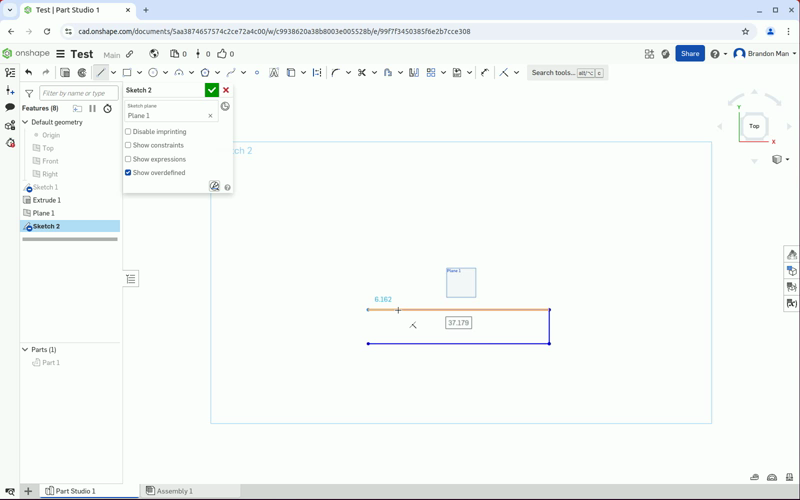
mouse_move(368, 343)
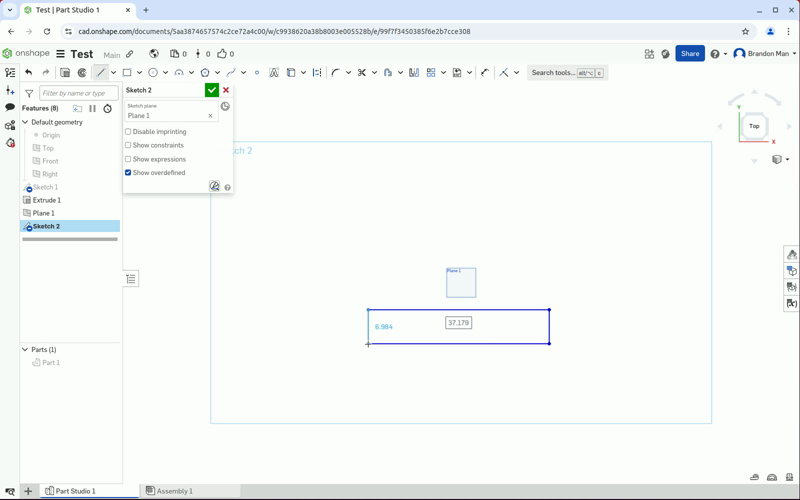
key_up(shift)
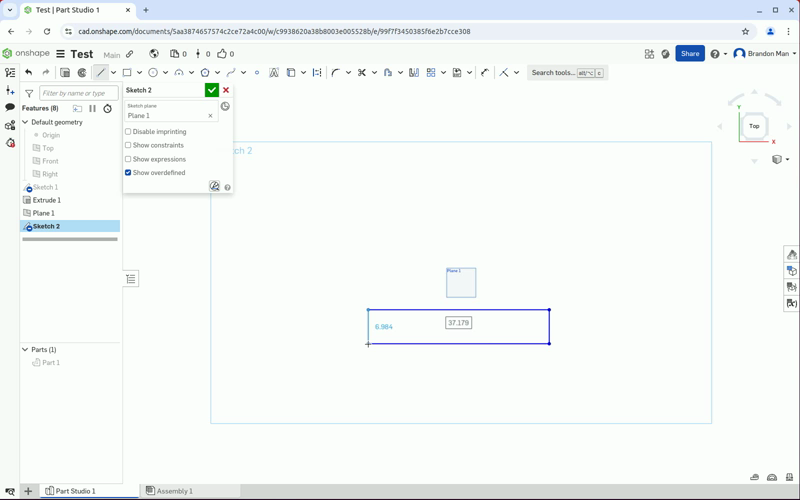
click(368, 343)
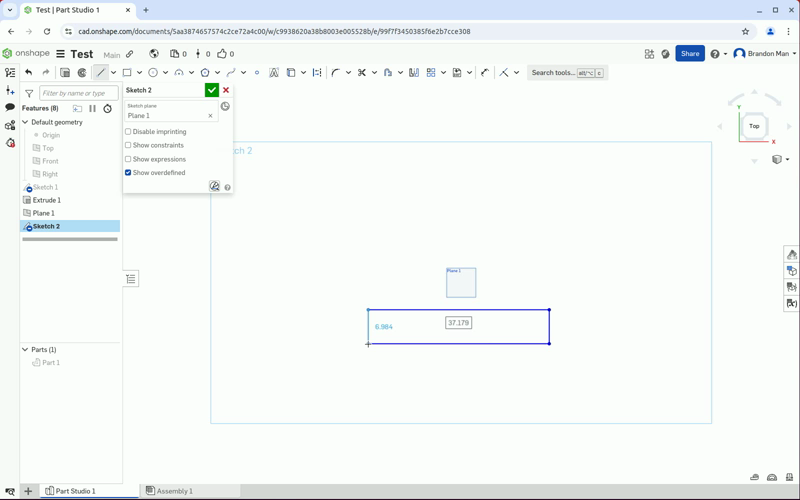
key(esc)
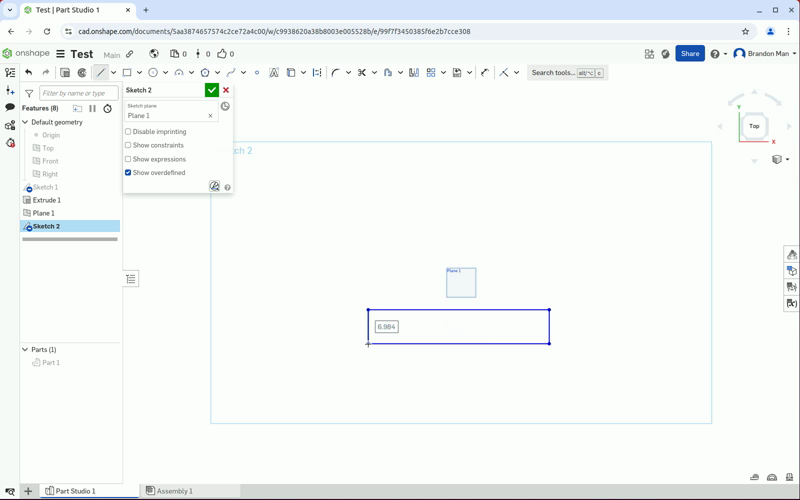
mouse_move(402, 325)
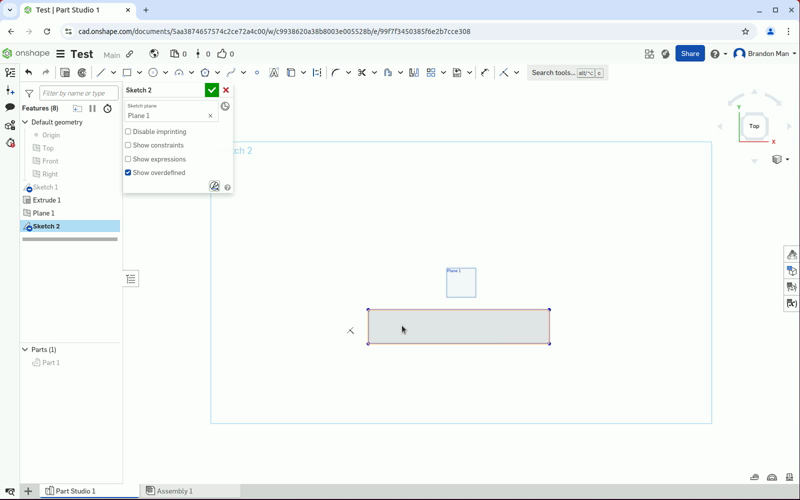
click(402, 325)
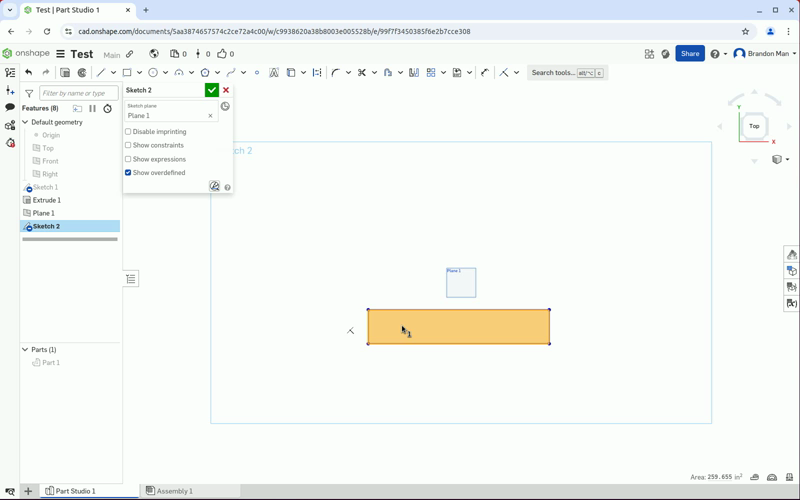
mouse_move(73, 352)
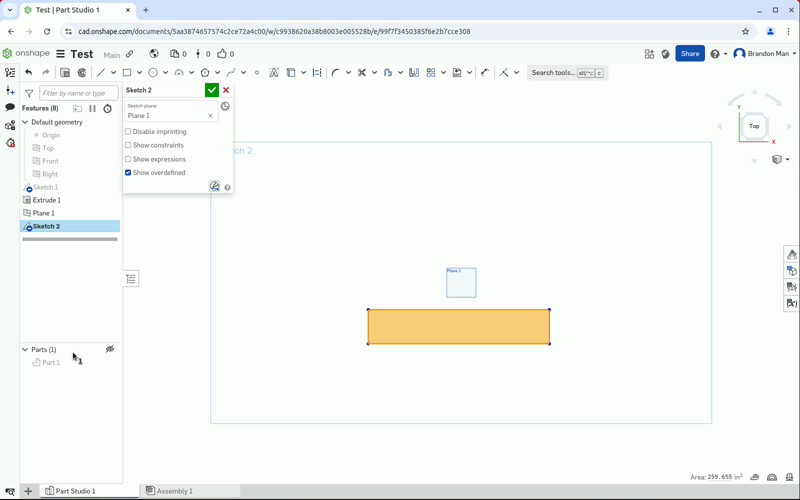
key(shift+y)
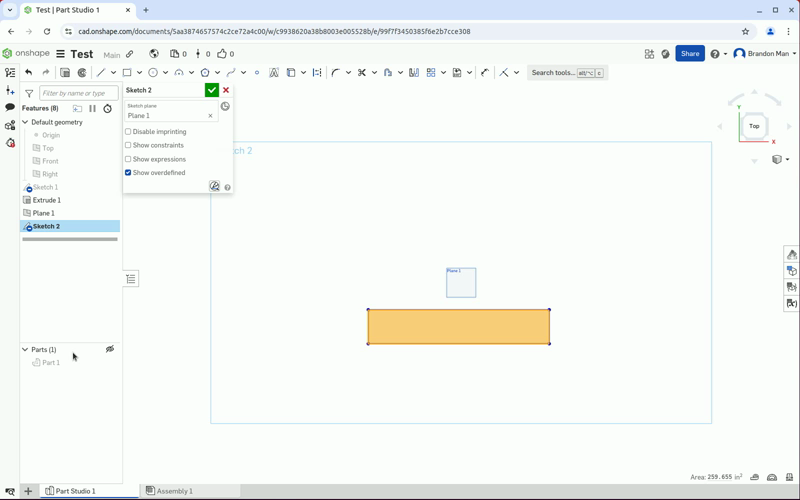
key(shift+e)
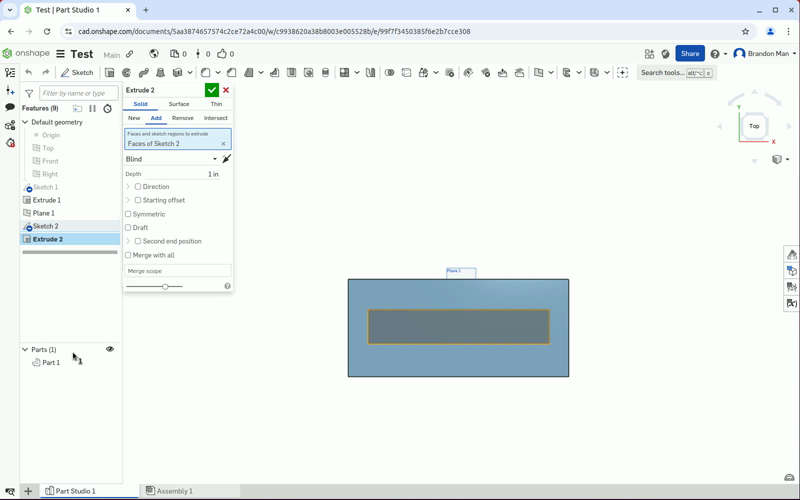
mouse_move(143, 106)
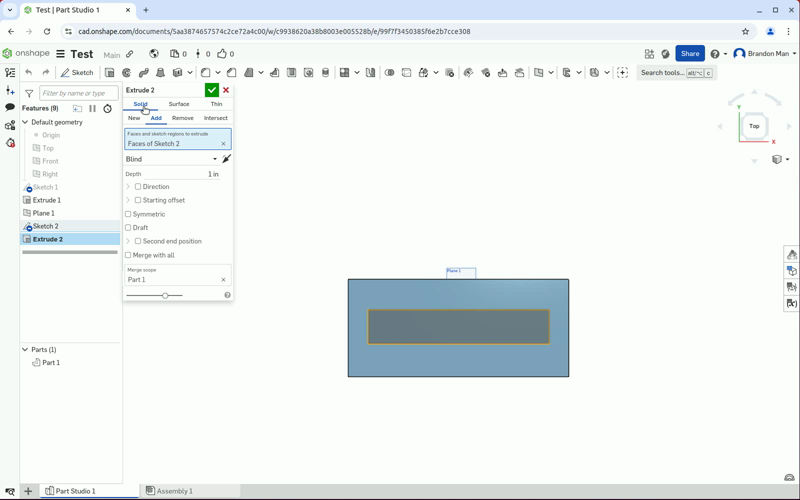
click(143, 106)
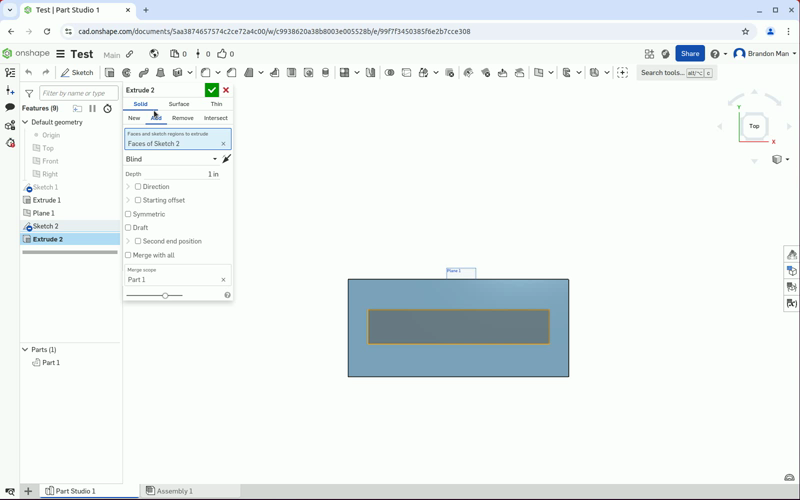
mouse_move(186, 120)
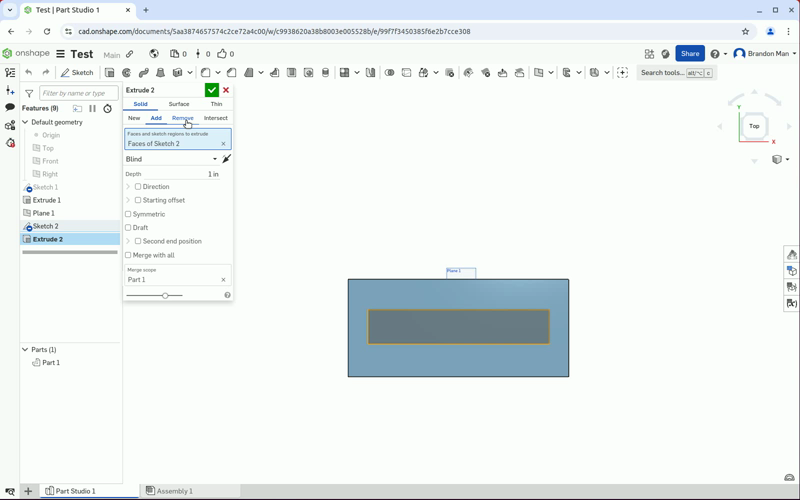
click(186, 120)
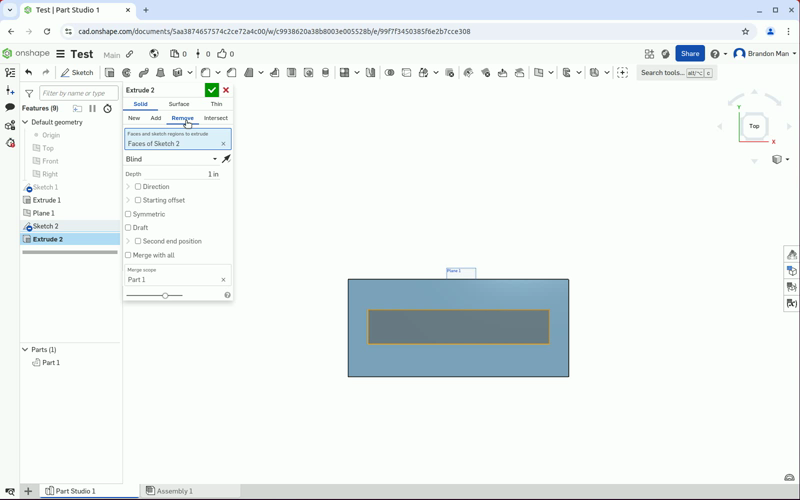
key(tab, 4)
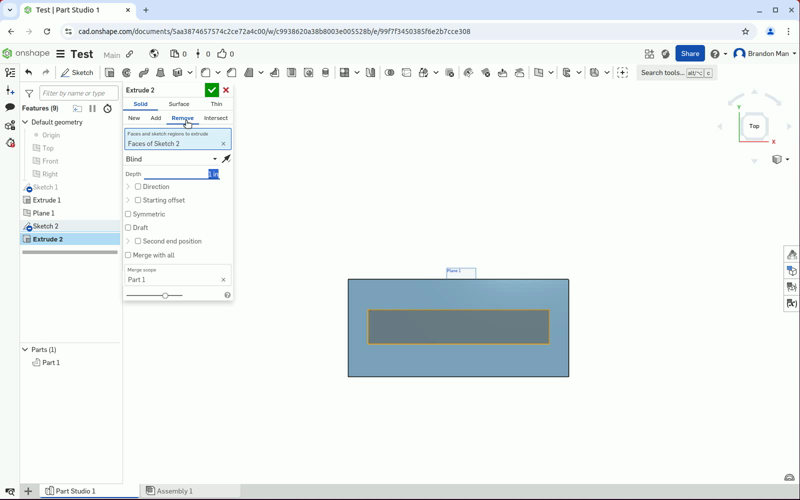
text(15.165)
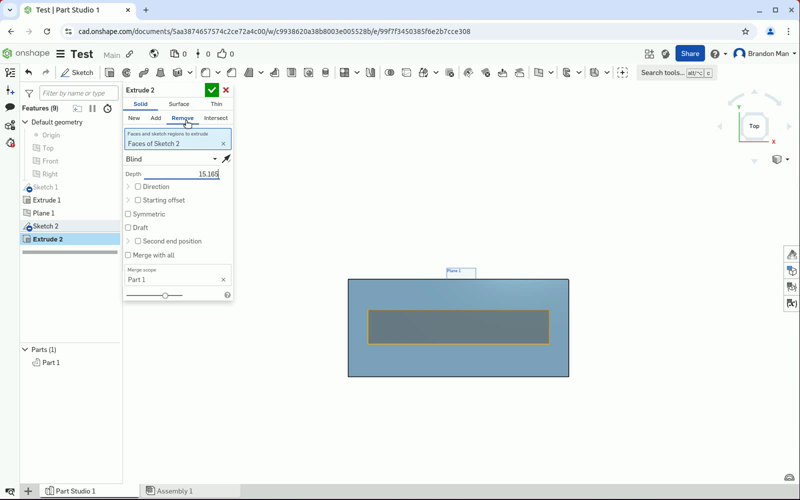
key(tab, 6)
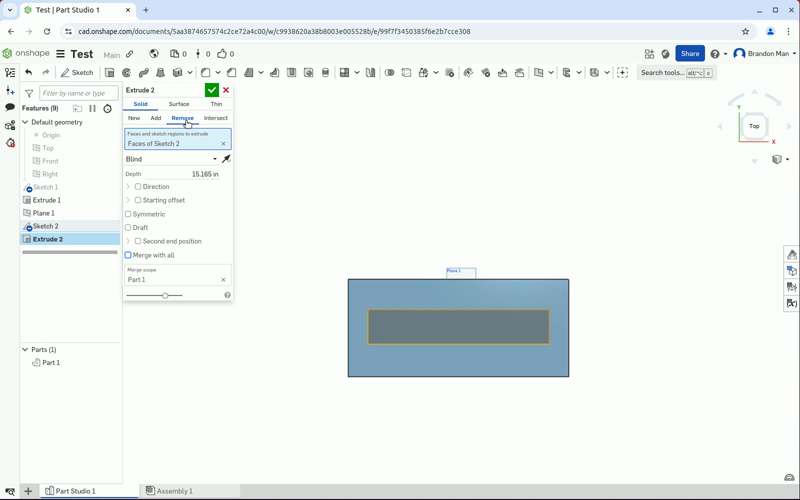
key(space)
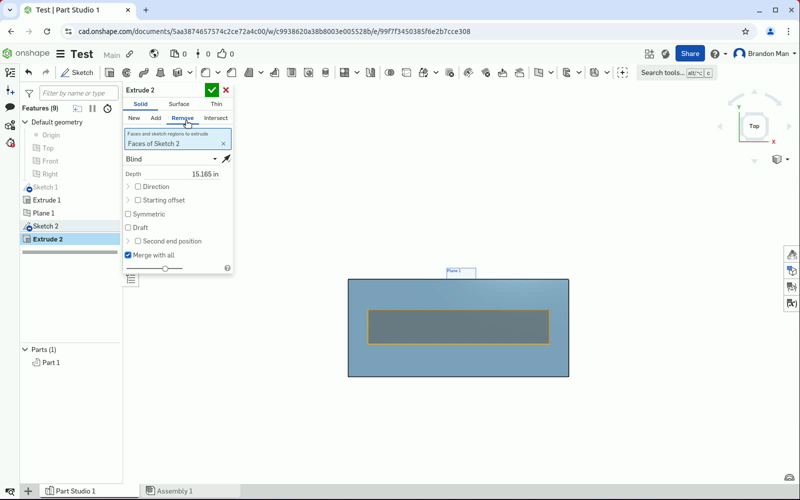
key(enter)
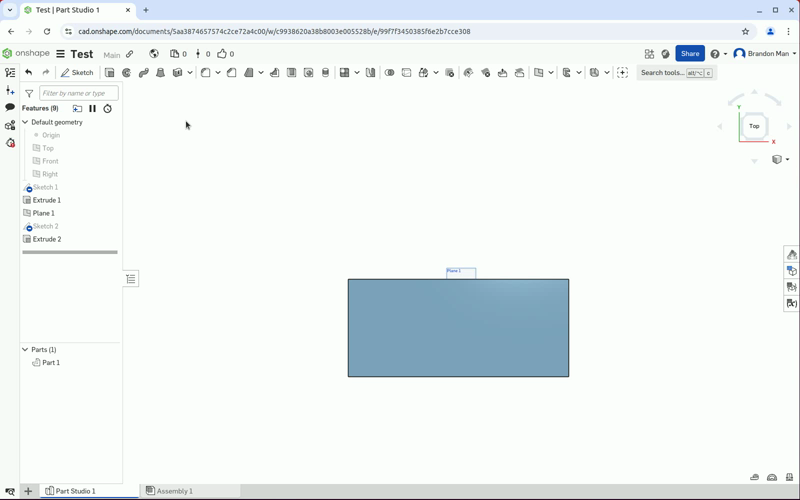
key(shift+h)
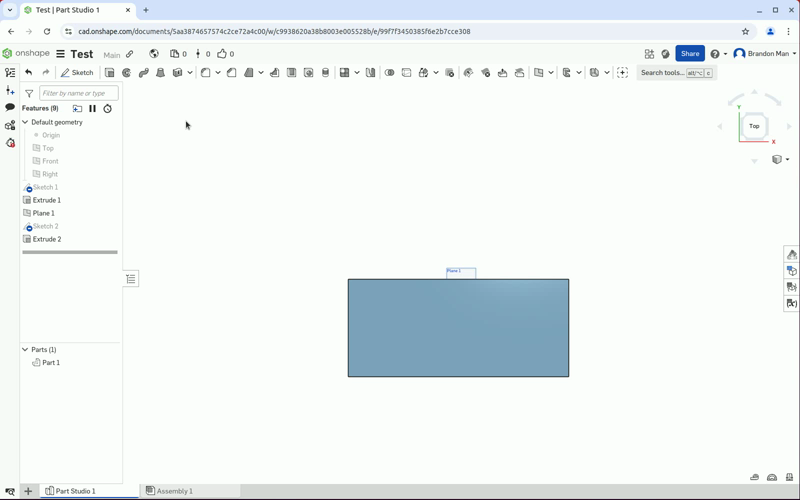
key(shift+h)
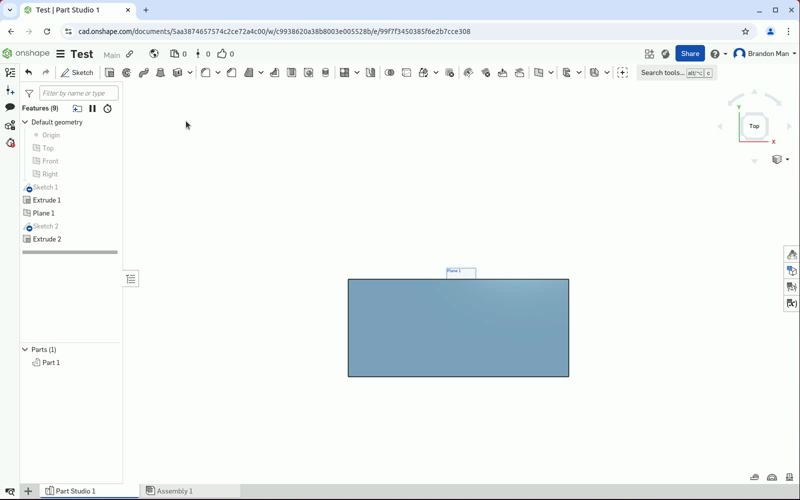
mouse_move(73, 189)
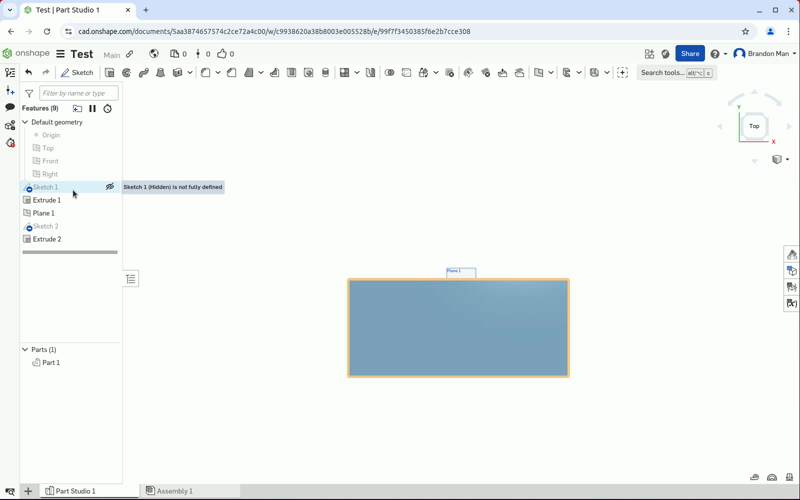
click(73, 189)
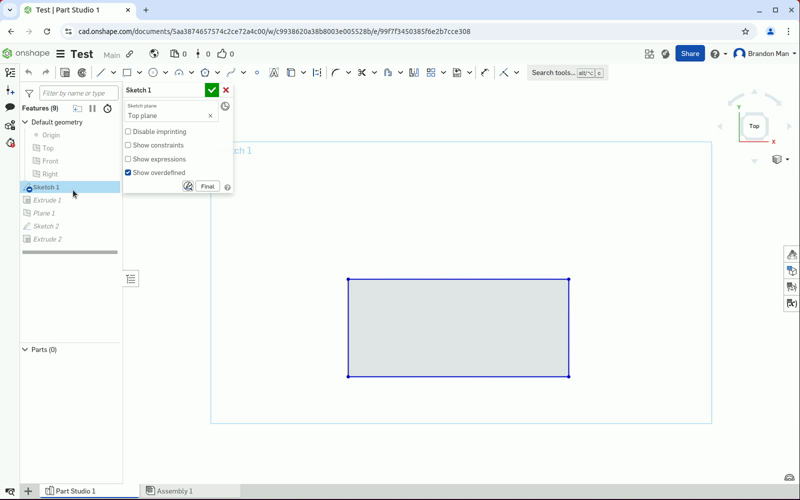
mouse_move(229, 92)
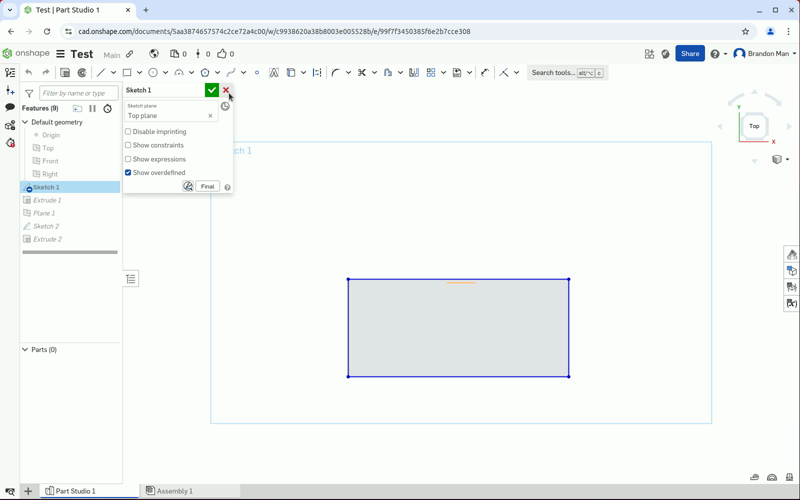
click(229, 92)
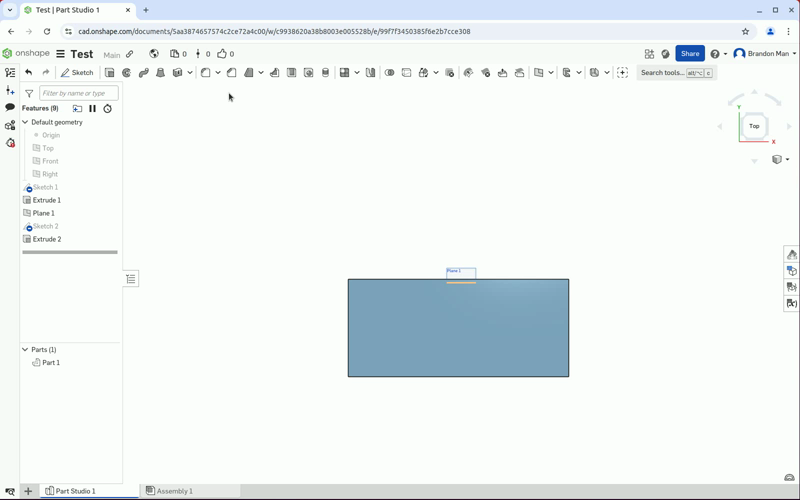
mouse_move(73, 352)
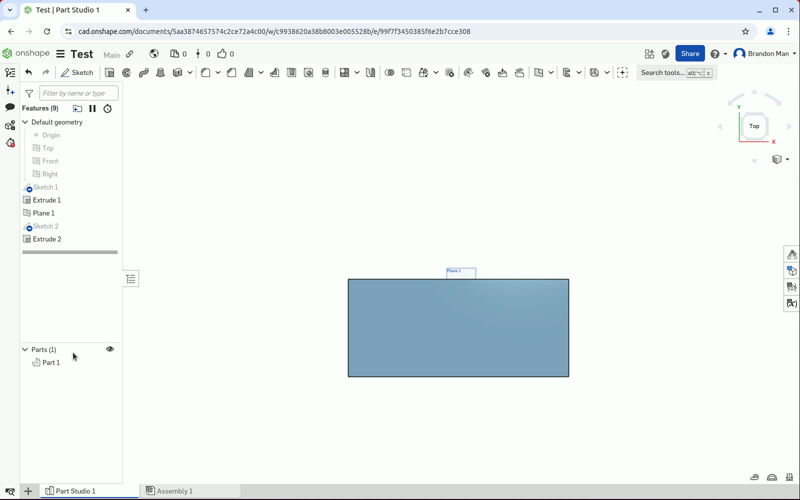
key(y)
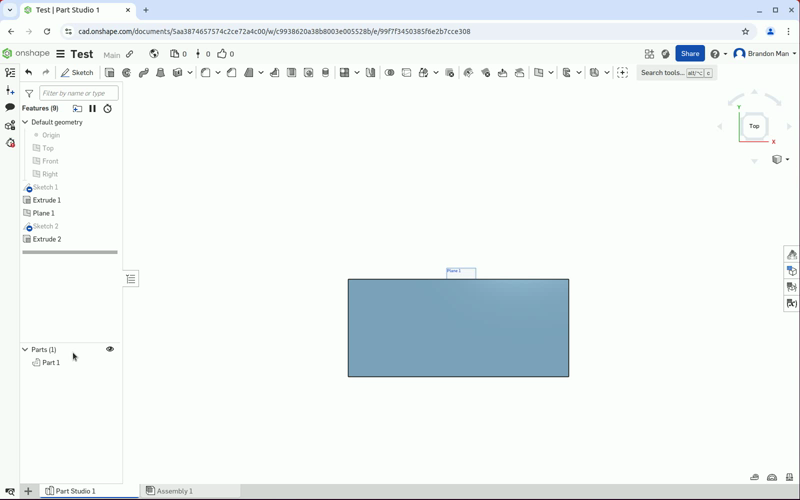
key(shift+p)
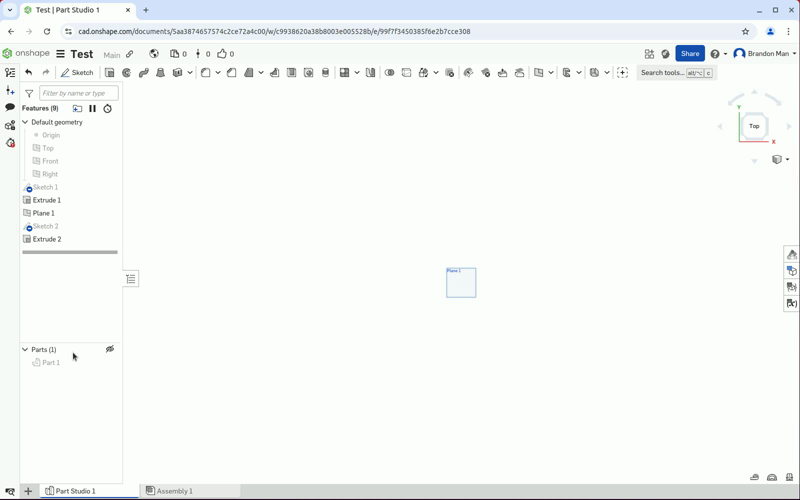
key(space)
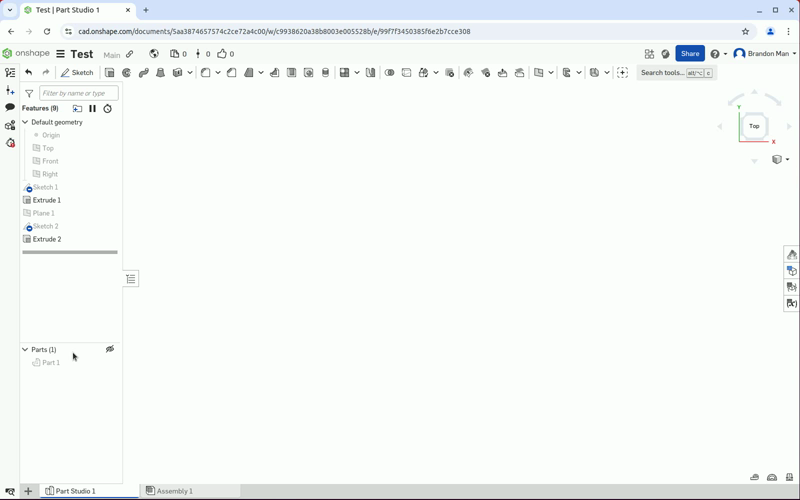
key_down(shift)
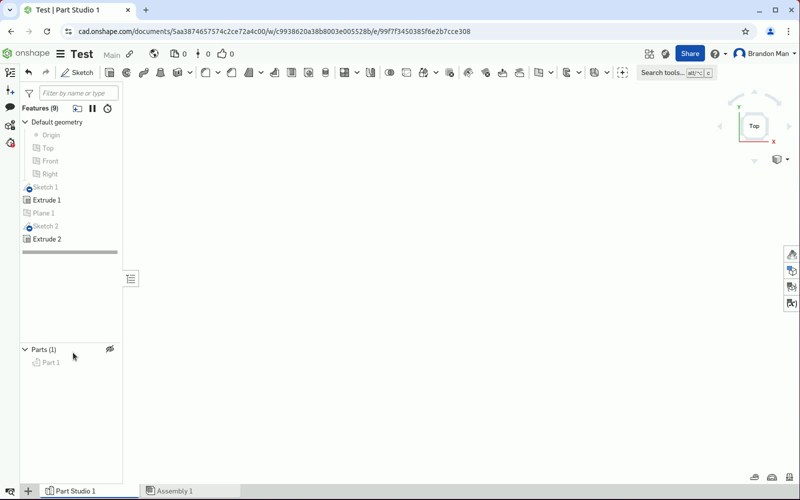
key(up)
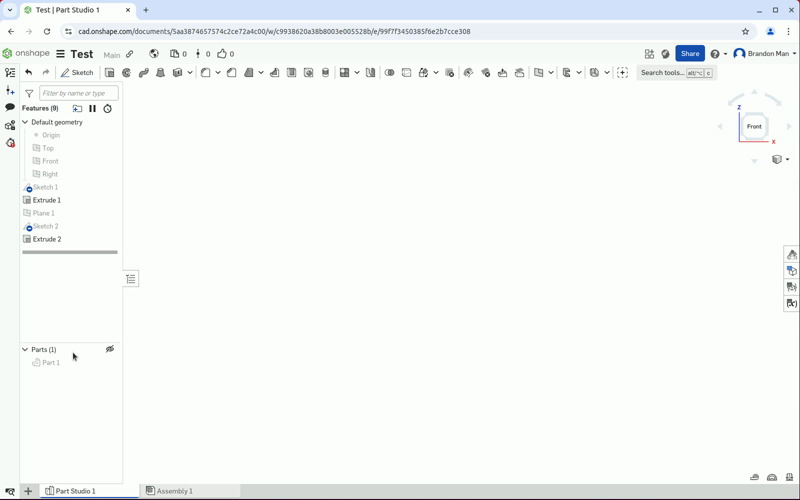
key_up(shift)
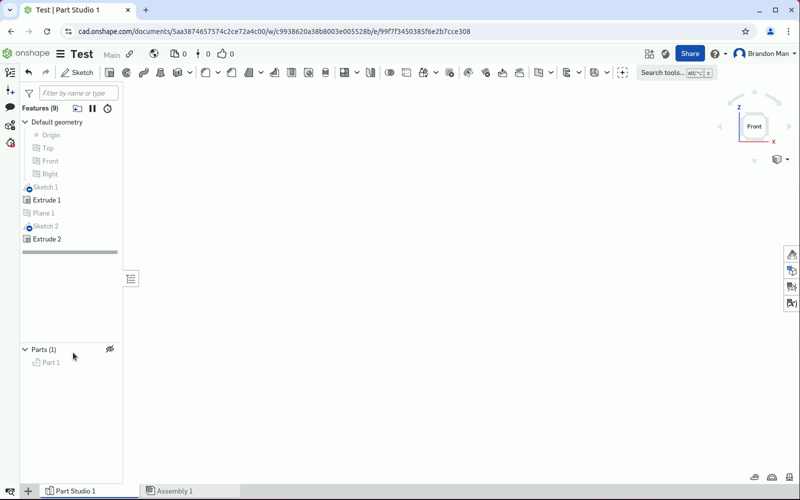
mouse_move(73, 352)
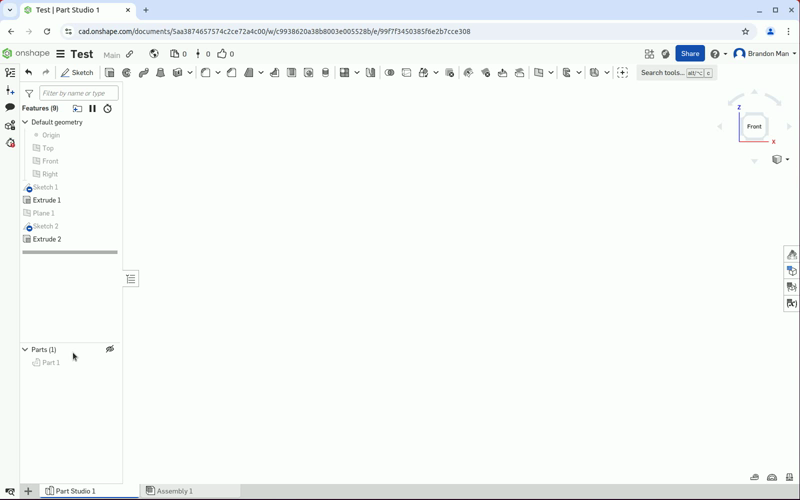
key(shift+y)
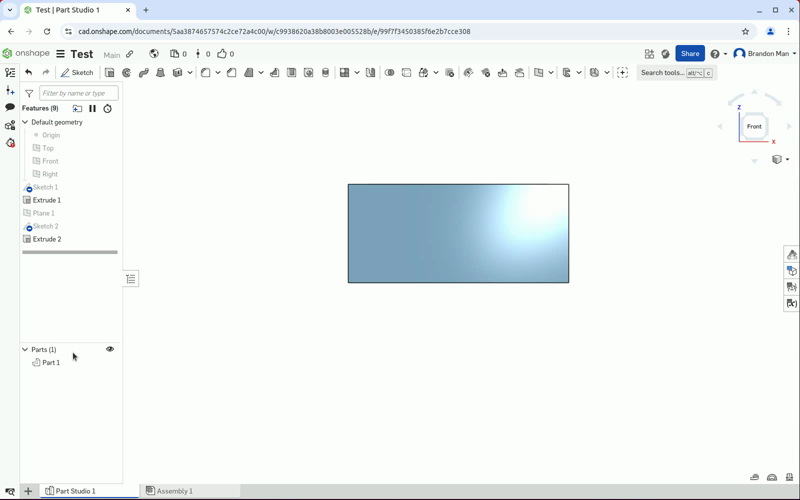
mouse_move(541, 75)
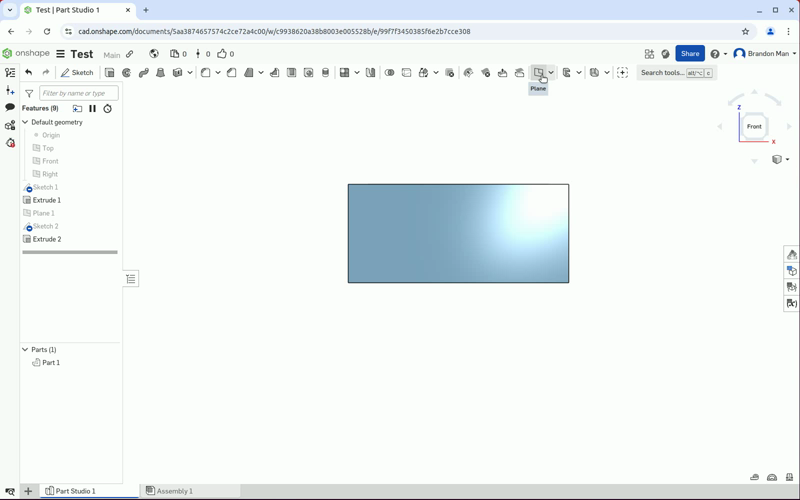
click(541, 75)
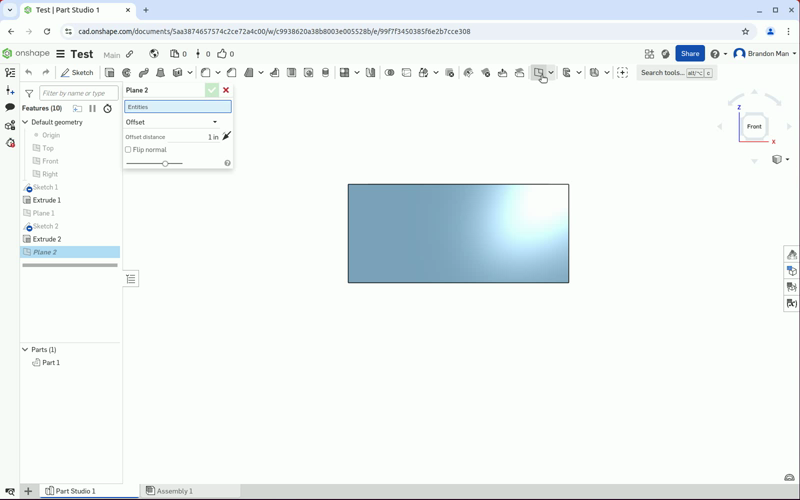
mouse_move(73, 163)
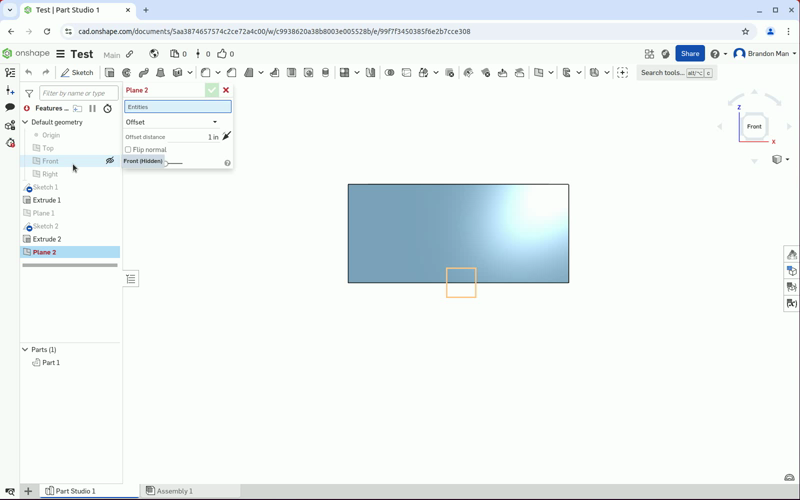
click(73, 163)
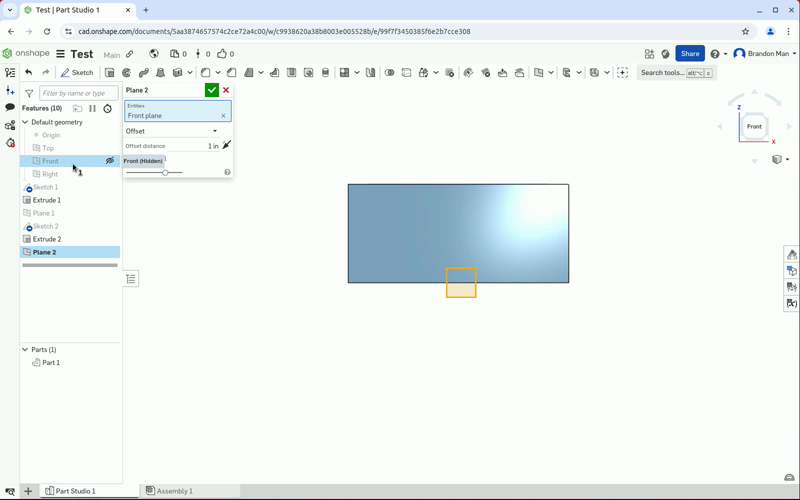
key(tab, 2)
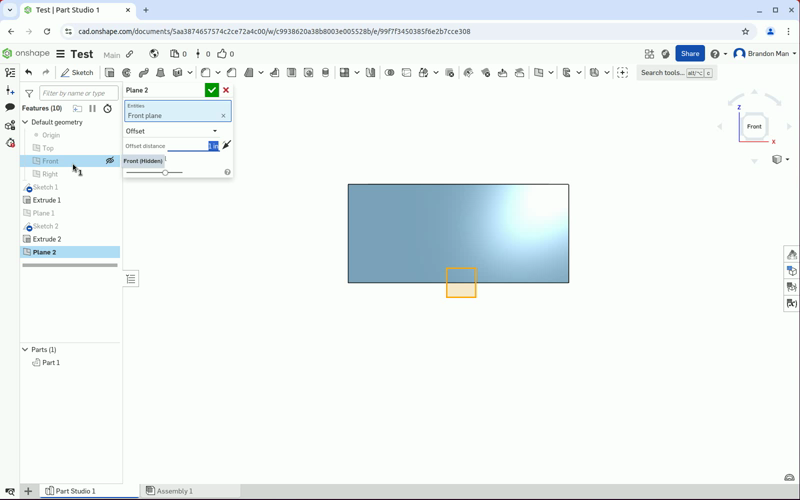
text(19.257)
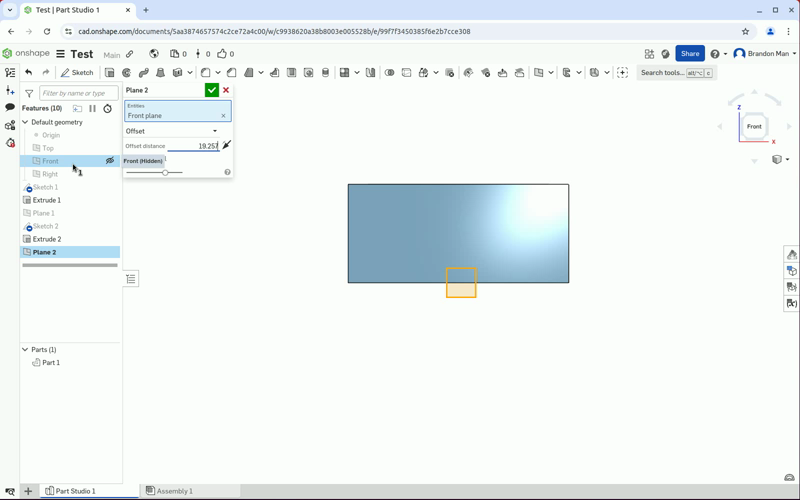
key(enter, 2)
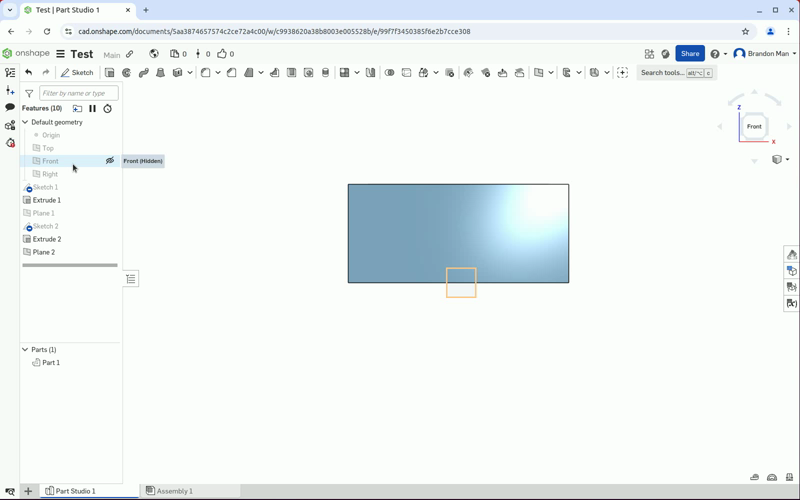
key(shift+s)
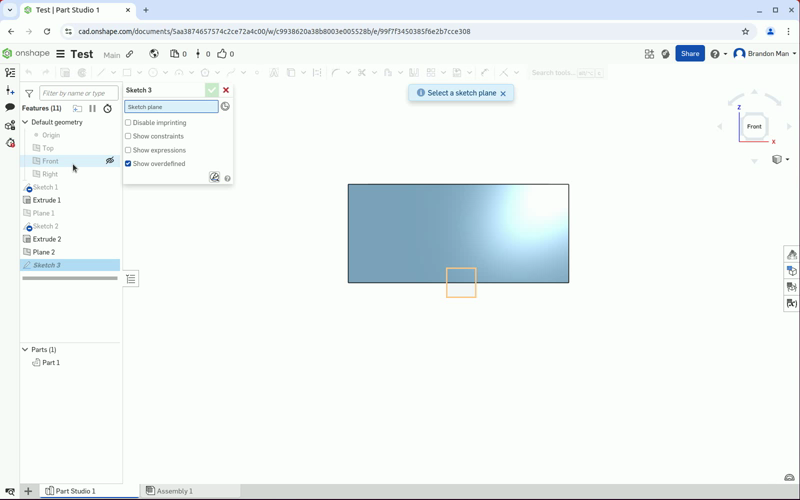
mouse_move(73, 254)
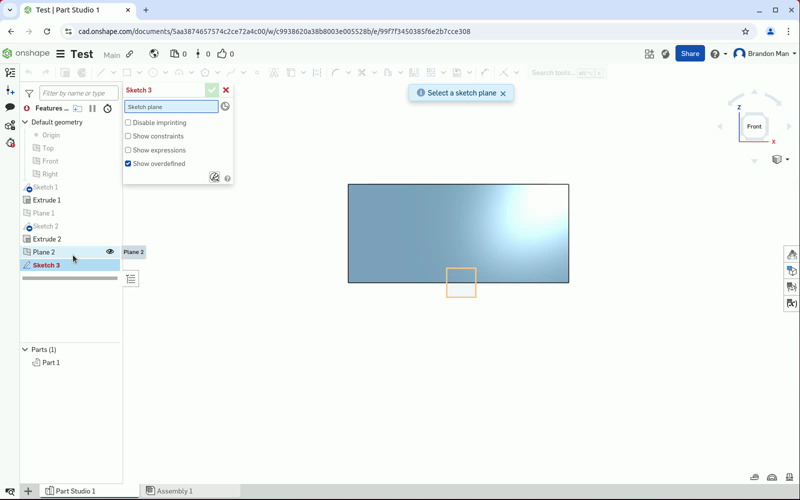
click(73, 254)
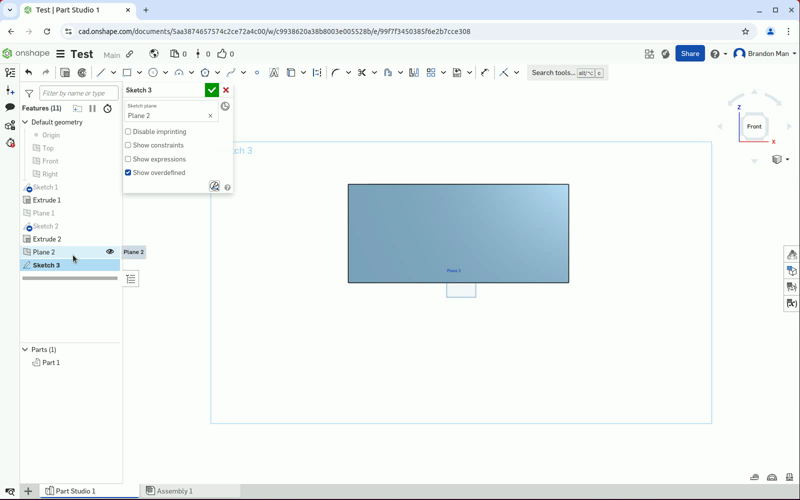
mouse_move(73, 352)
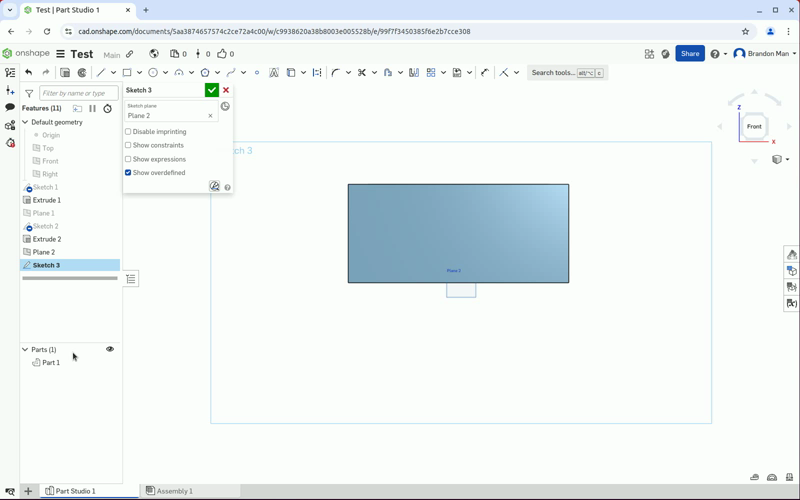
key(y)
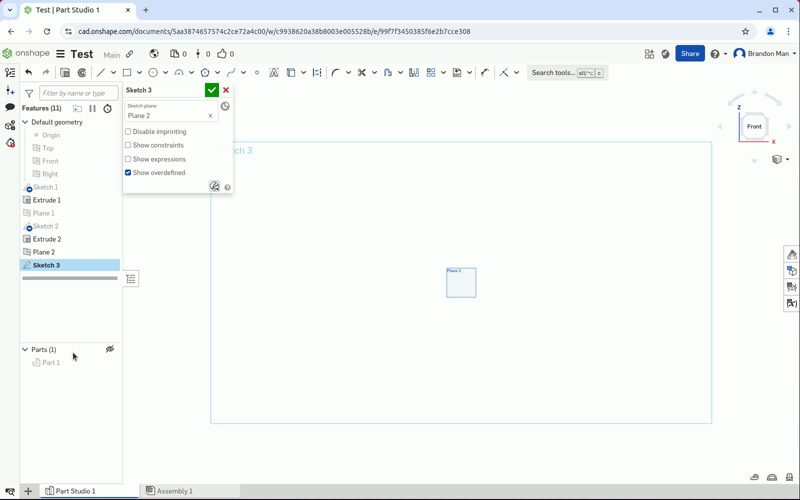
key(l)
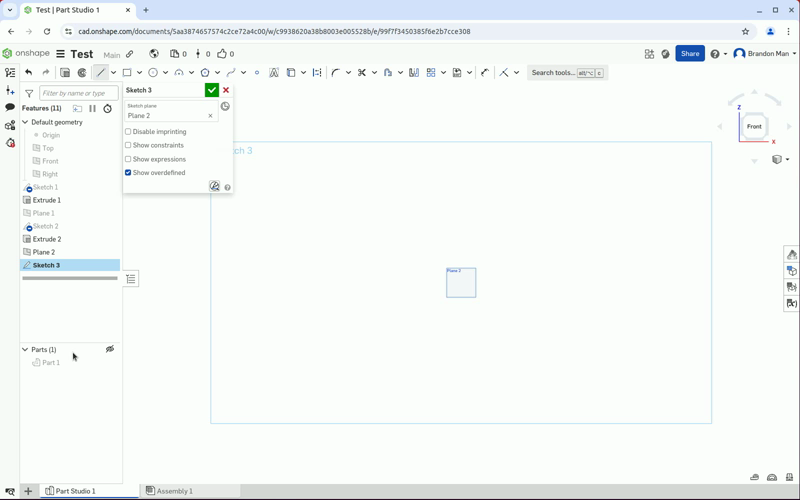
key_down(shift)
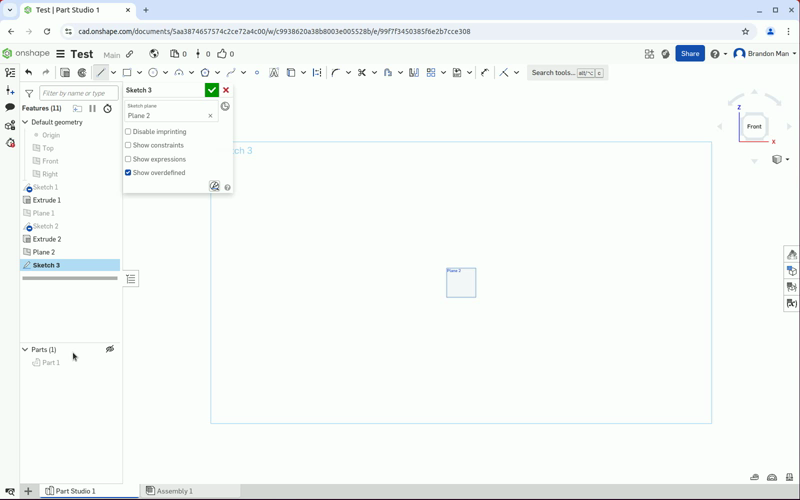
mouse_move(480, 251)
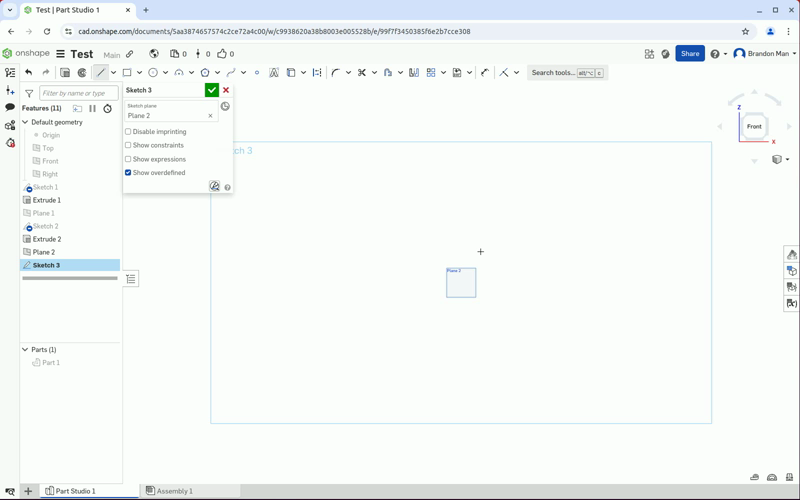
click(480, 251)
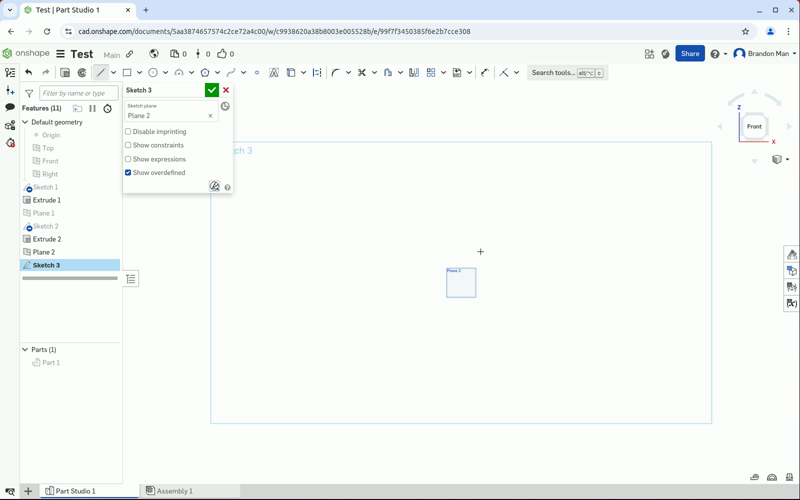
key_up(shift)
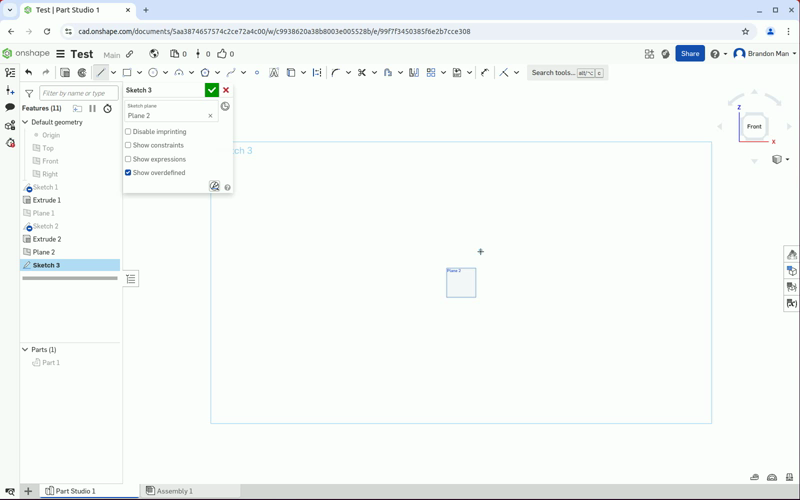
key_down(shift)
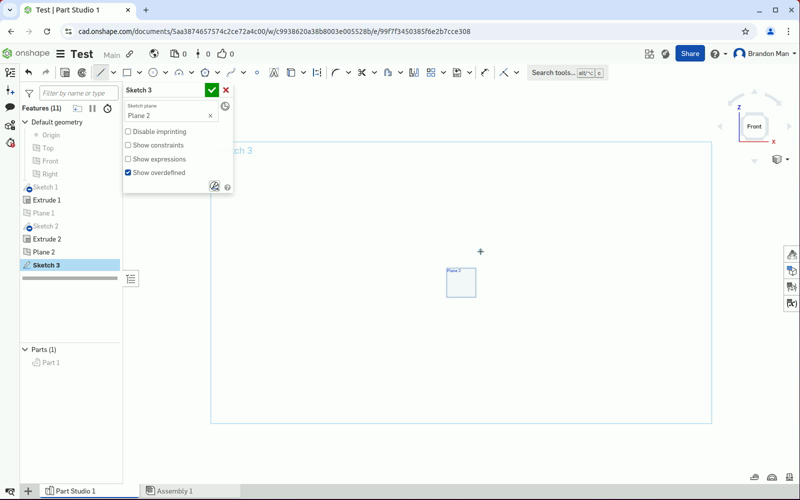
mouse_move(555, 251)
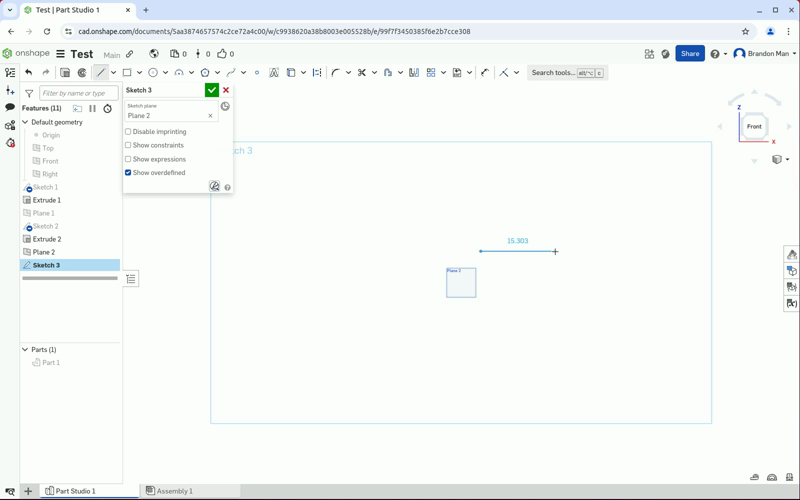
click(555, 251)
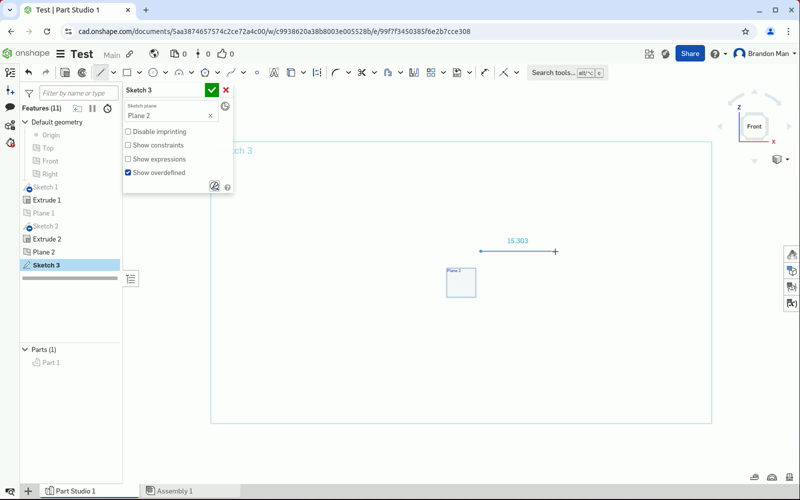
key_up(shift)
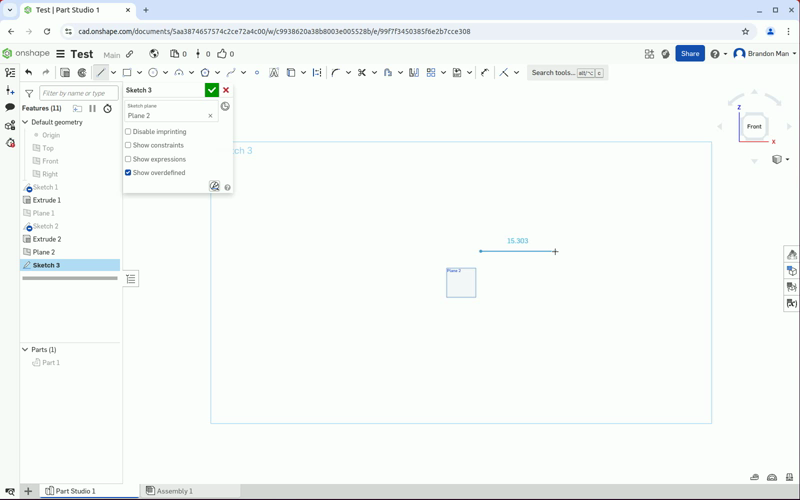
key_down(shift)
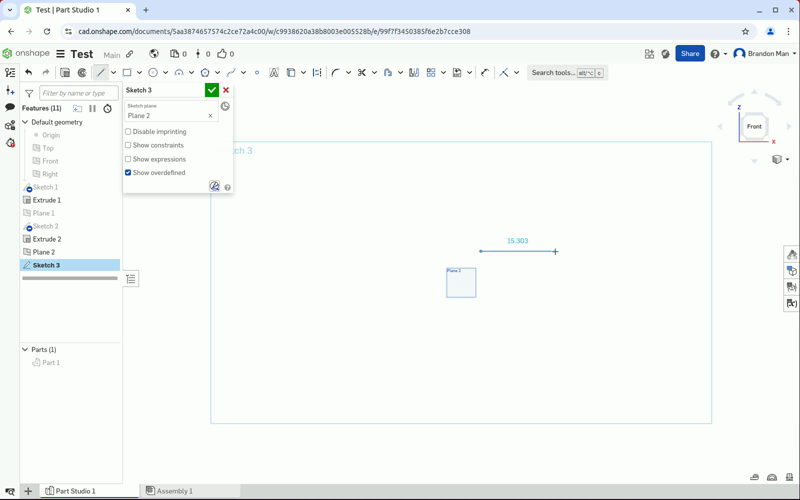
mouse_move(585, 251)
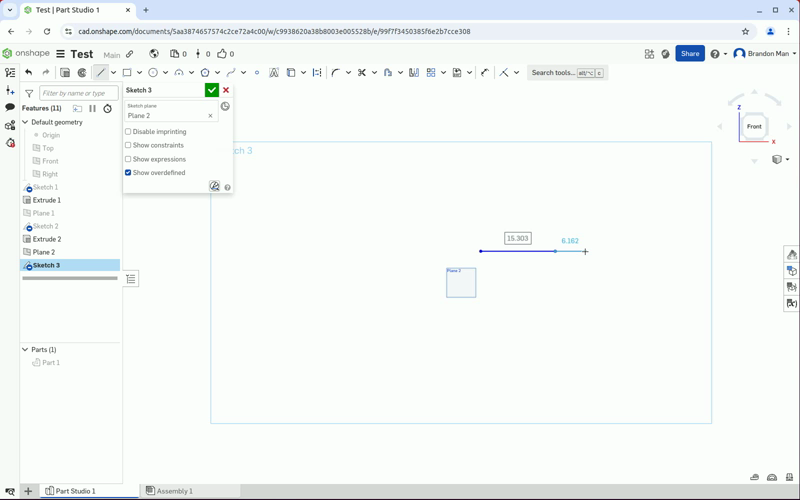
mouse_move(555, 216)
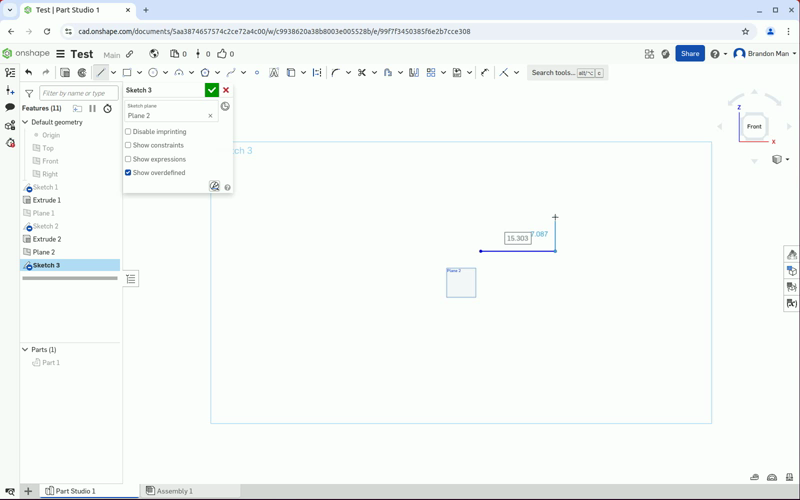
click(555, 216)
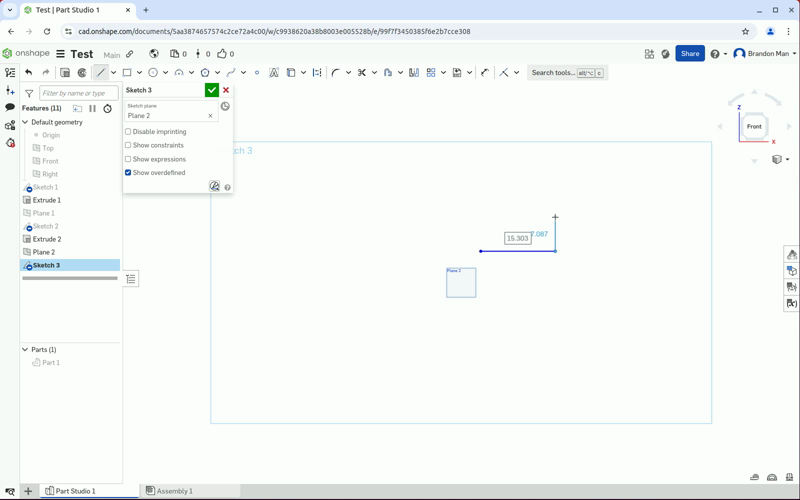
key_up(shift)
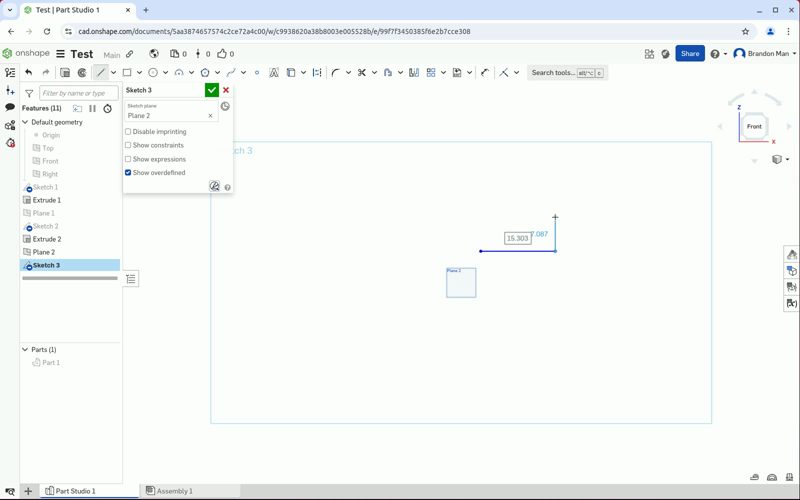
key_down(shift)
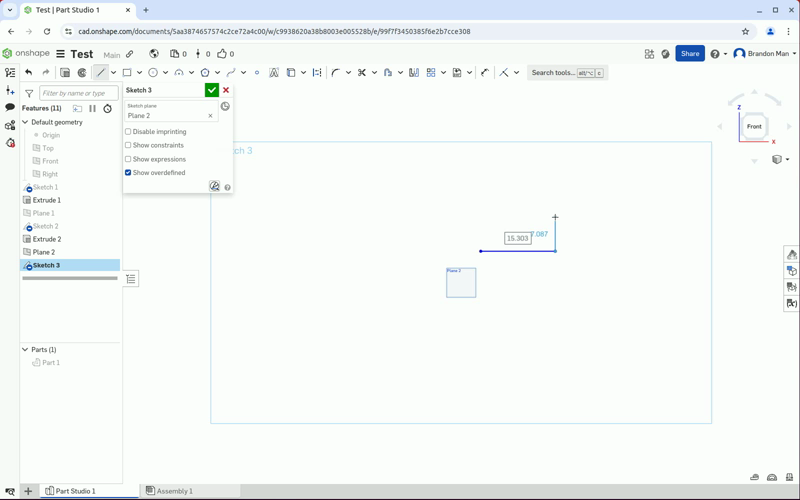
mouse_move(480, 216)
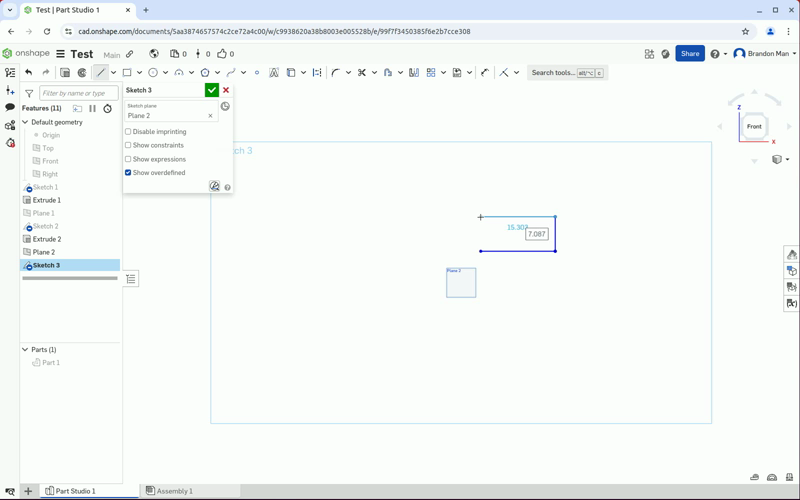
click(480, 216)
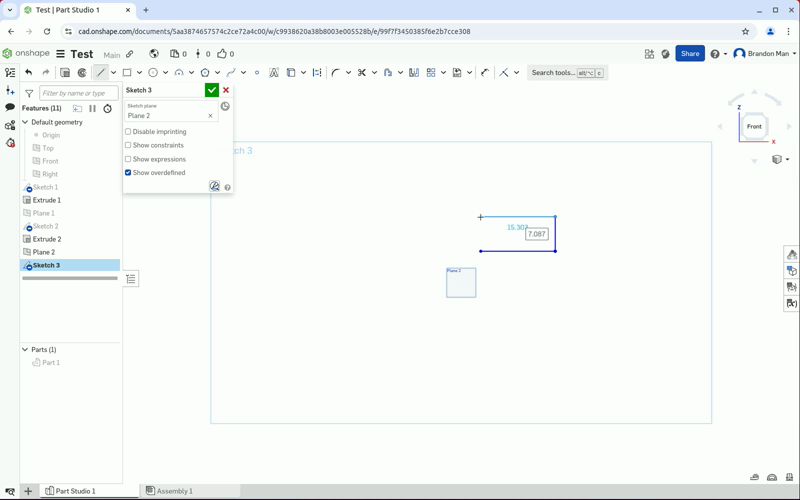
key_up(shift)
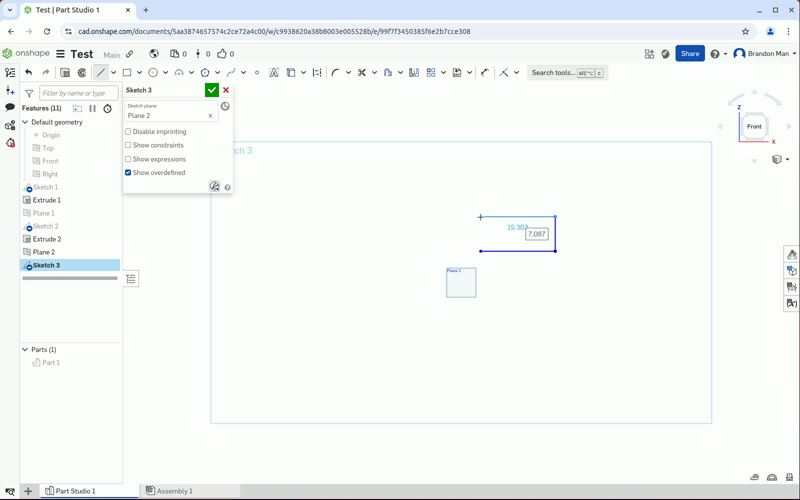
mouse_move(510, 216)
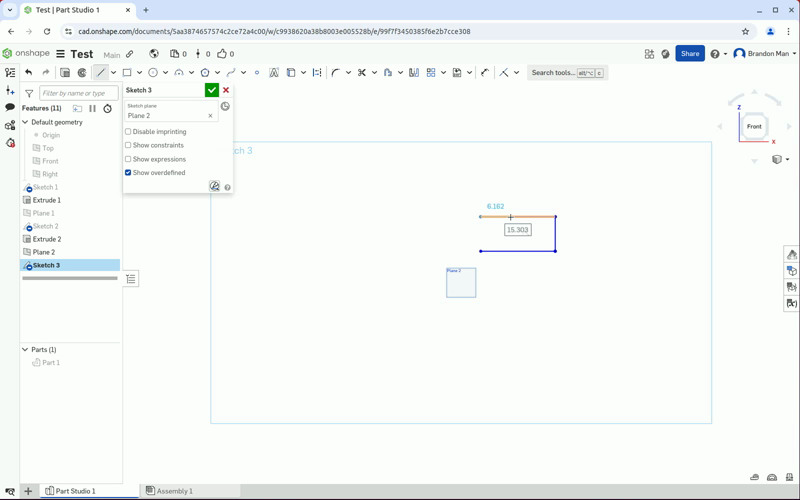
key_down(shift)
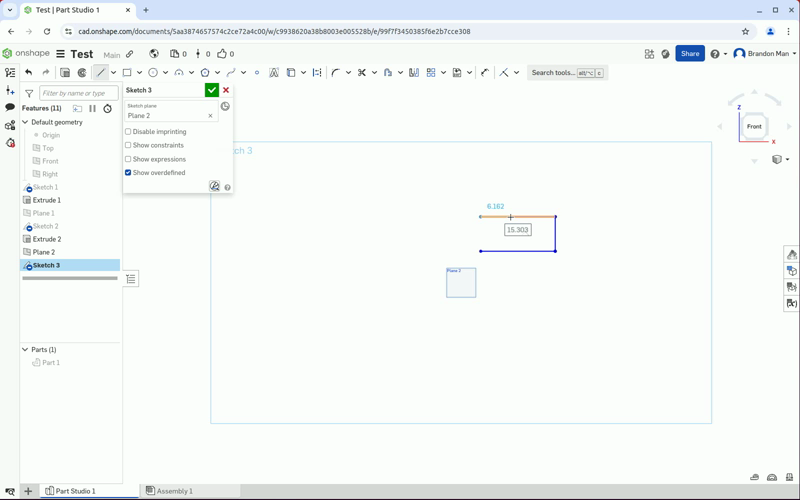
mouse_move(480, 251)
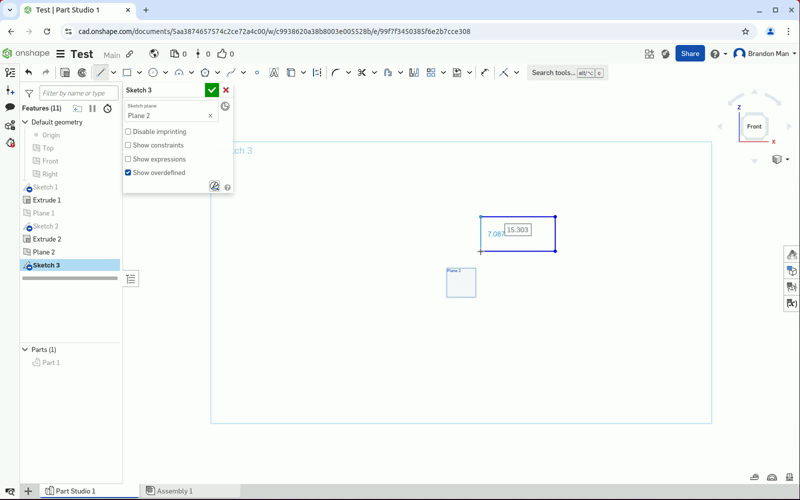
key_up(shift)
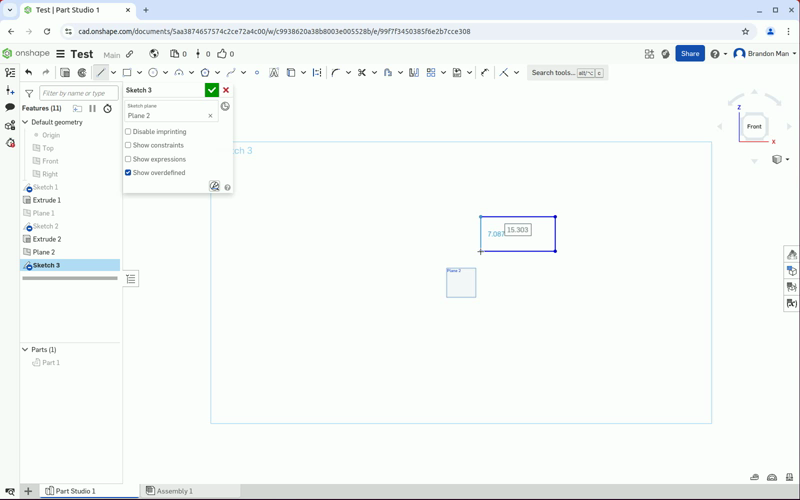
click(480, 251)
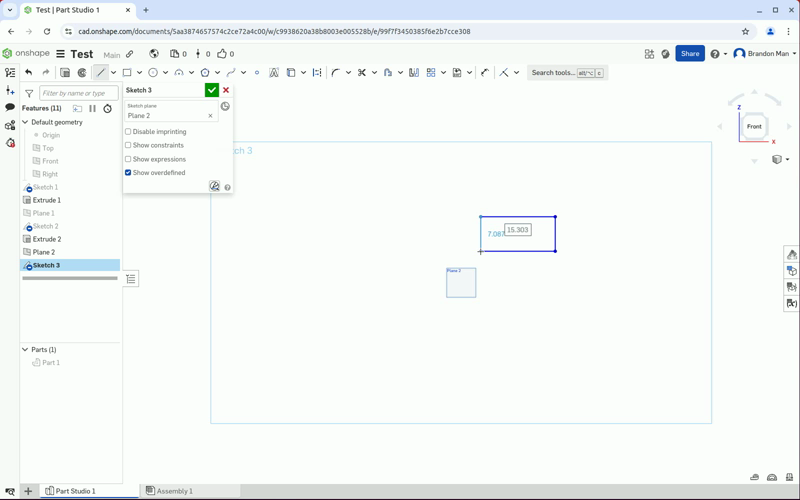
key(esc)
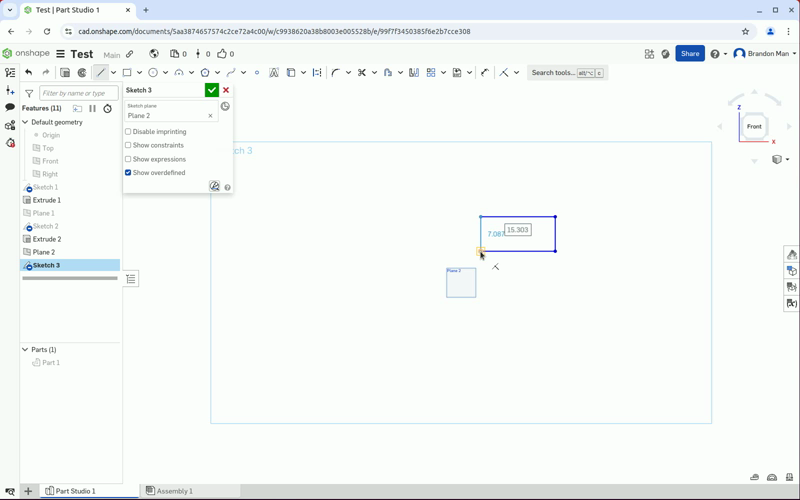
mouse_move(517, 230)
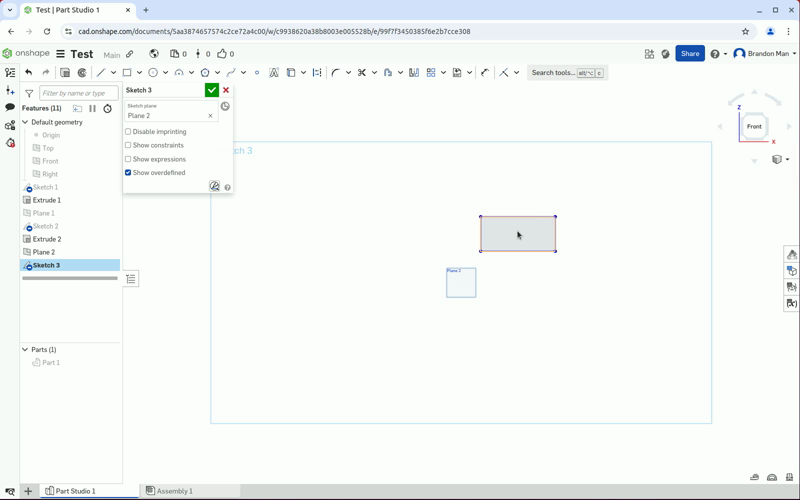
click(517, 230)
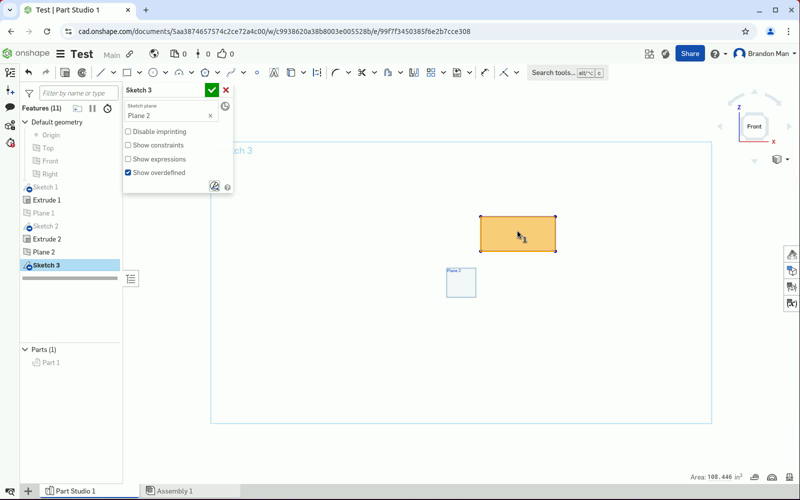
mouse_move(73, 352)
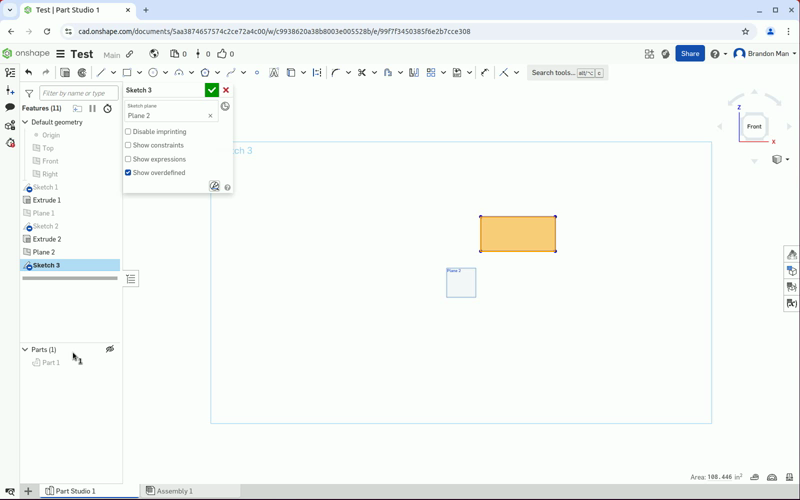
key(shift+y)
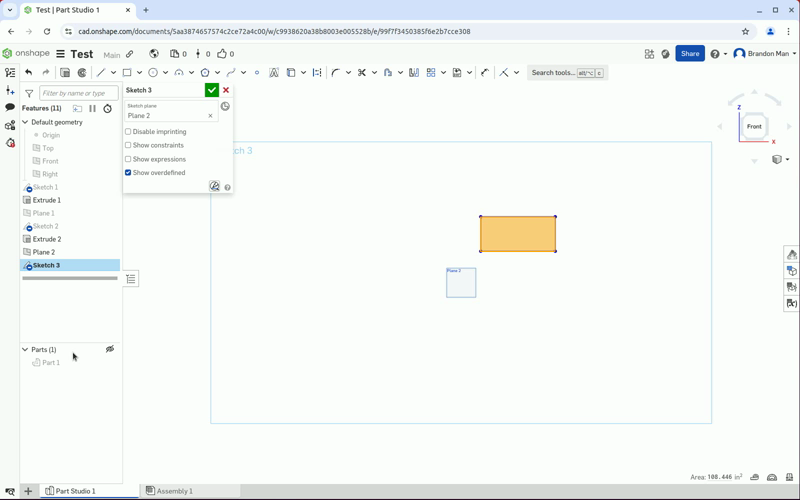
key(shift+e)
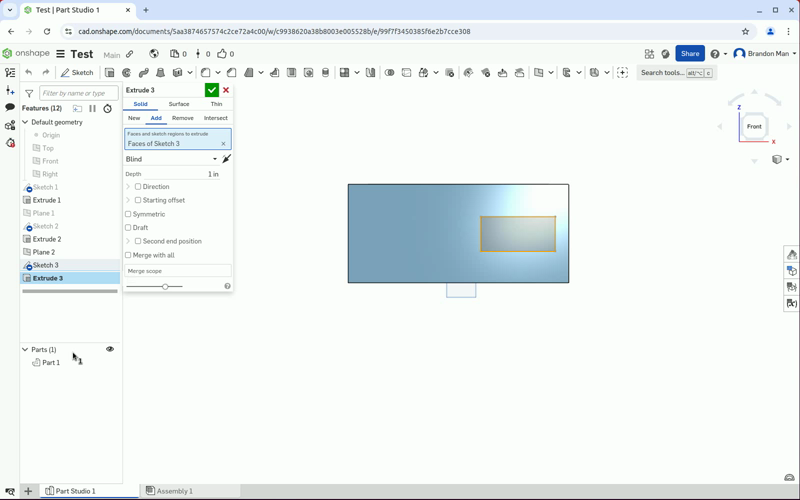
mouse_move(143, 106)
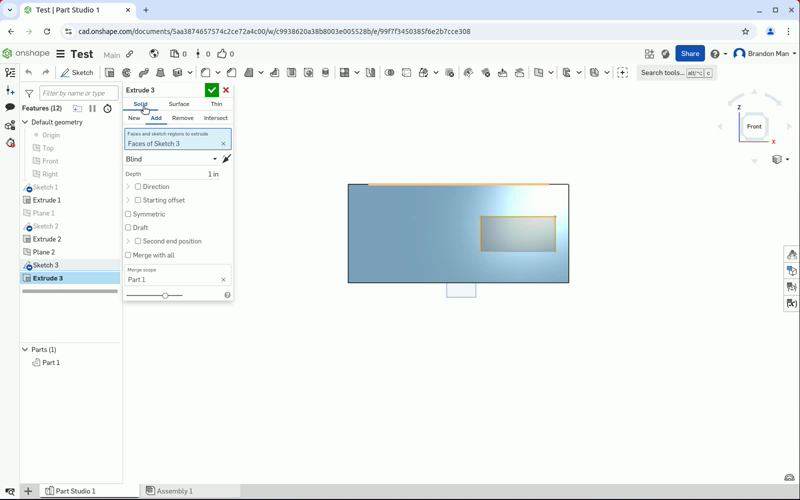
click(143, 106)
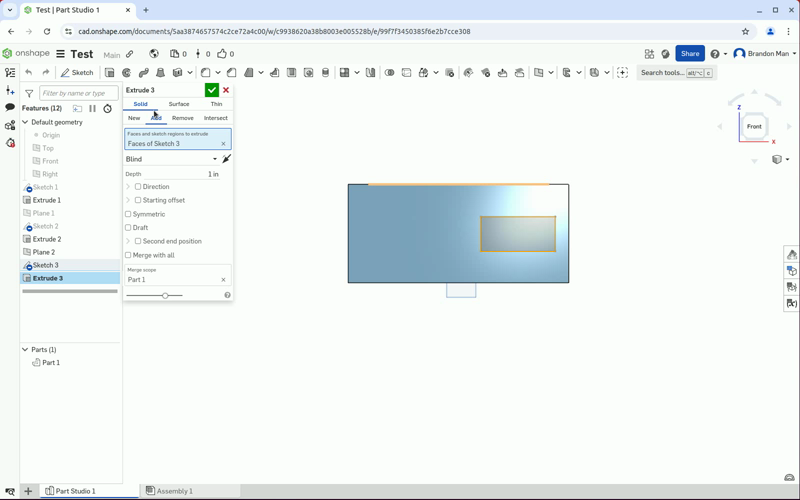
mouse_move(186, 120)
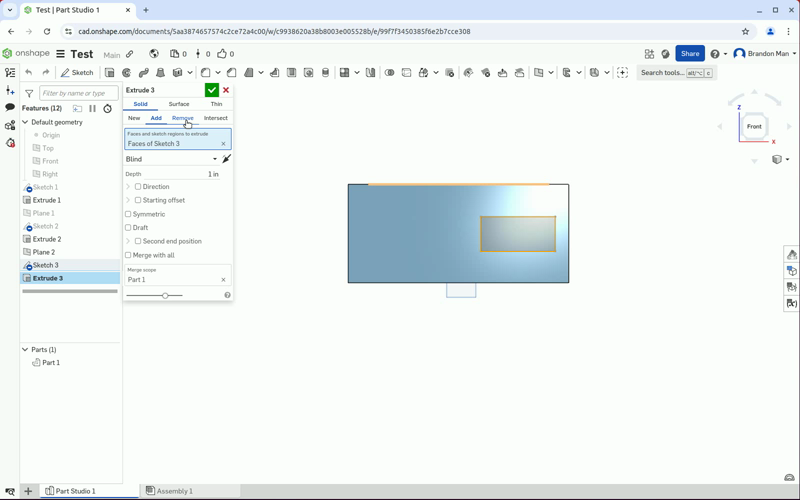
click(186, 120)
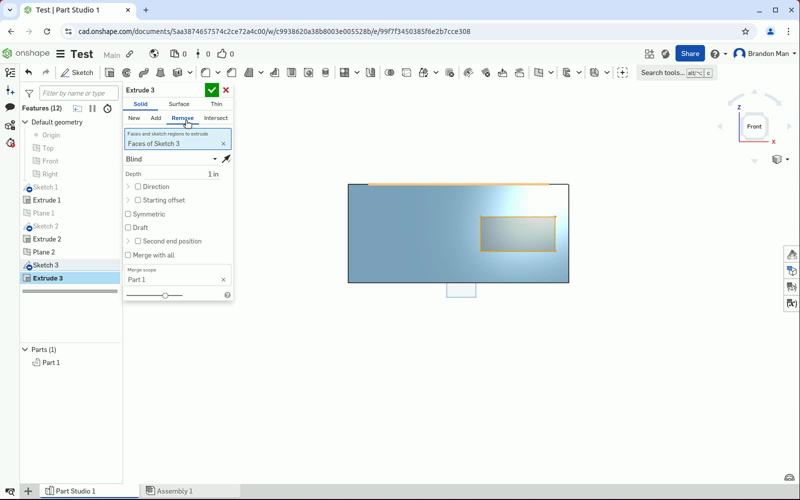
key(tab, 4)
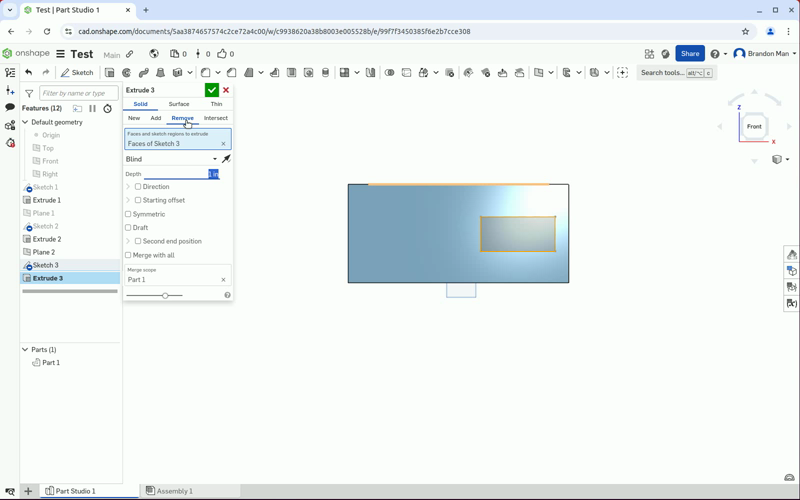
text(10.11)
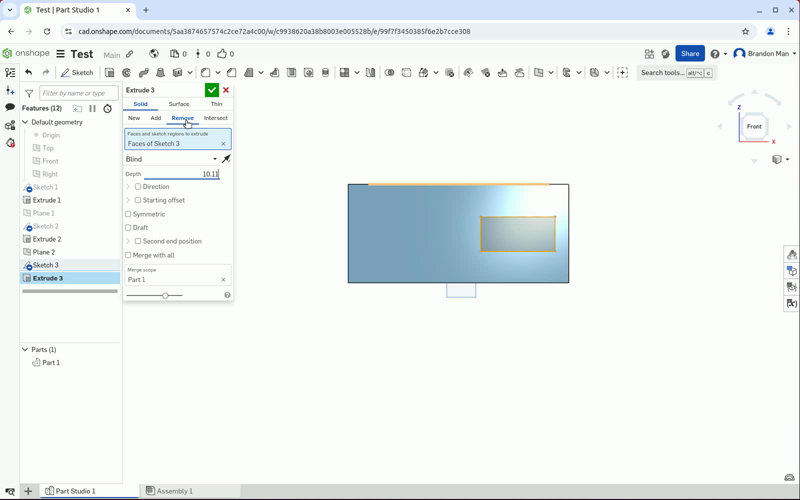
key(tab, 6)
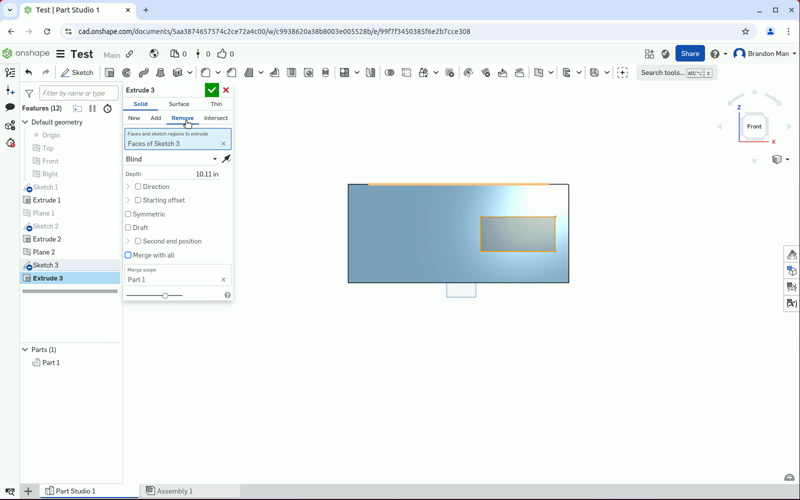
key(space)
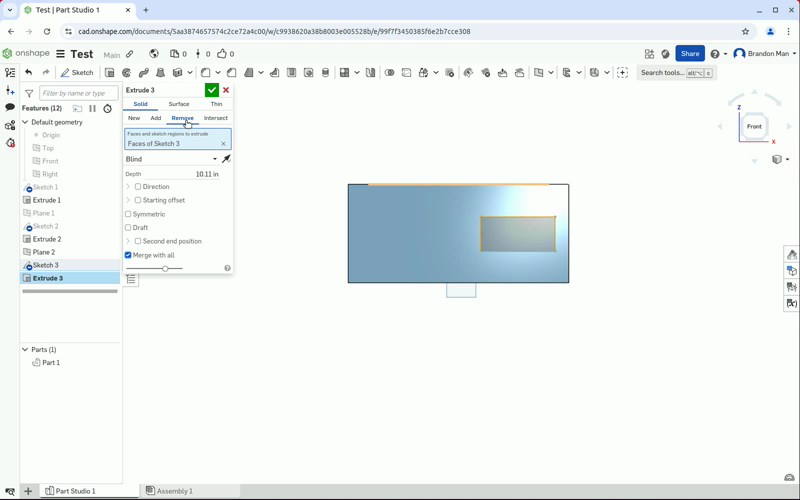
key(enter)
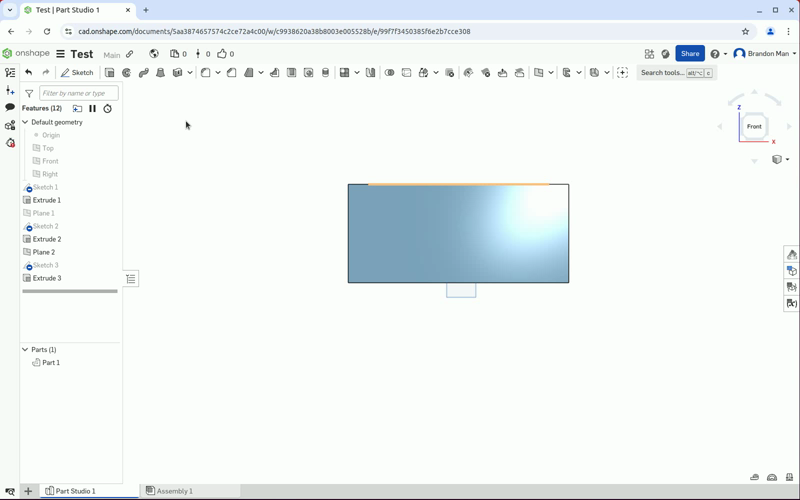
key(shift+h)
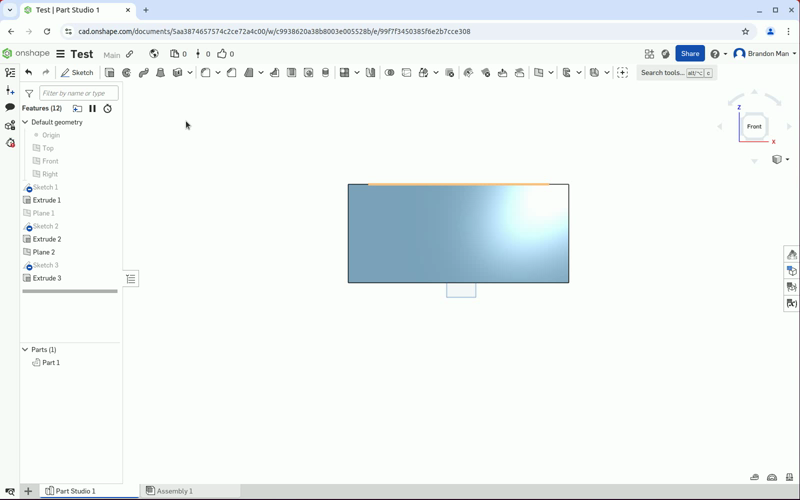
key(shift+h)
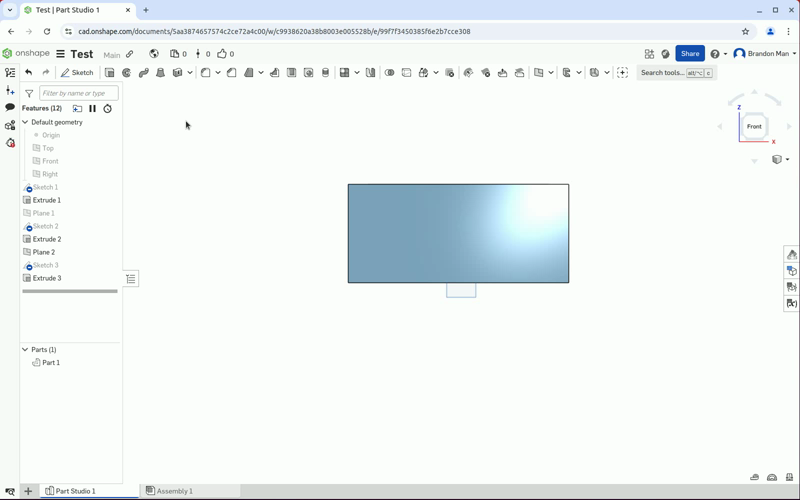
mouse_move(73, 189)
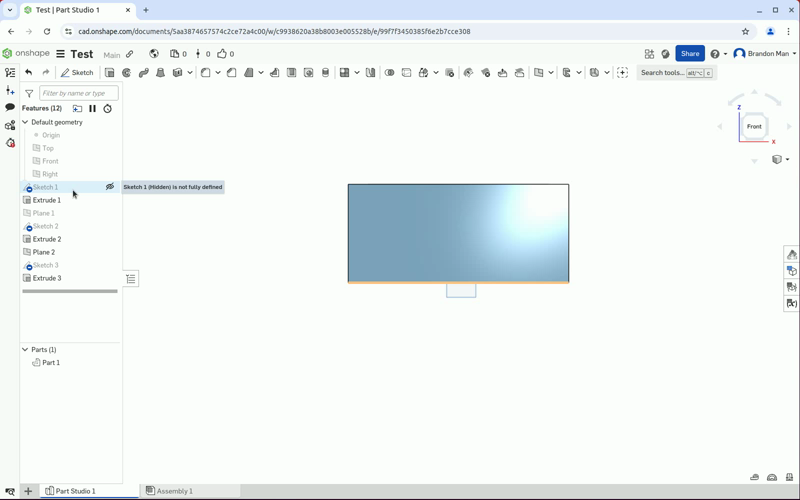
click(73, 189)
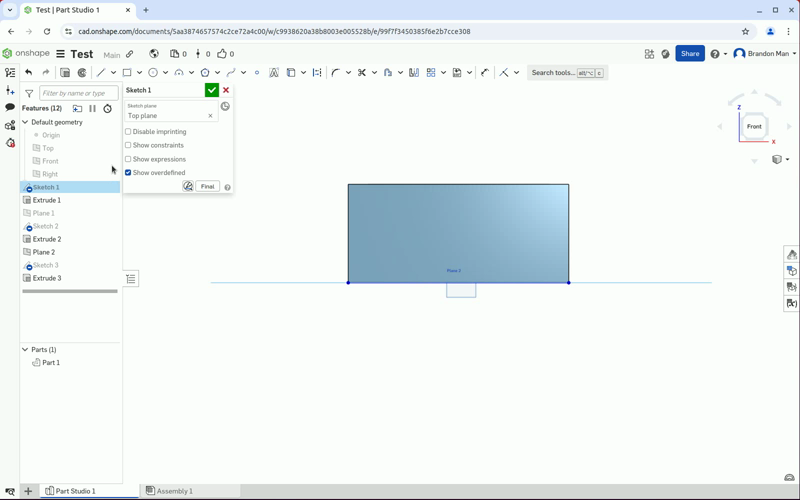
mouse_move(229, 92)
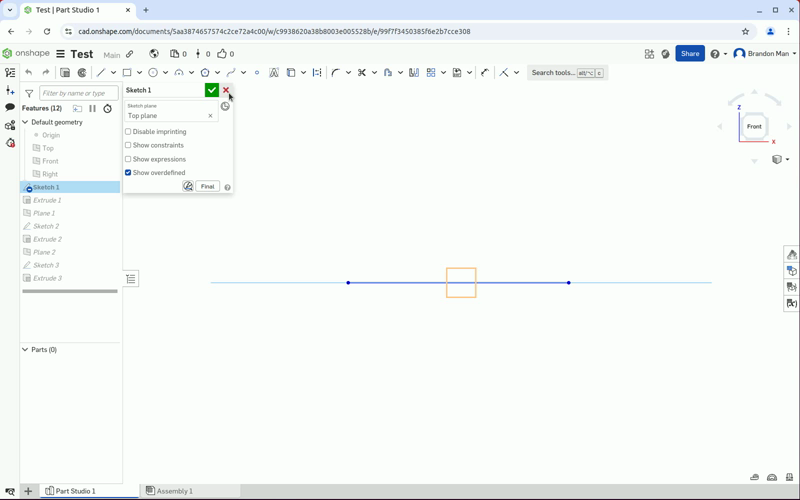
click(229, 92)
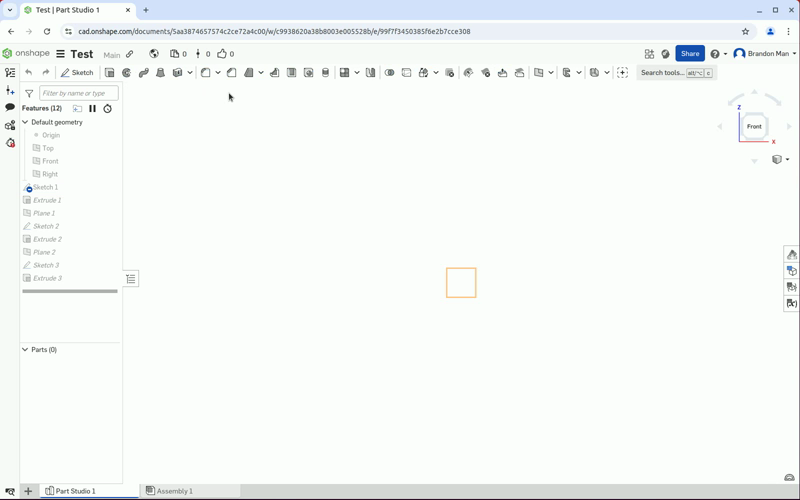
key(shift+s)
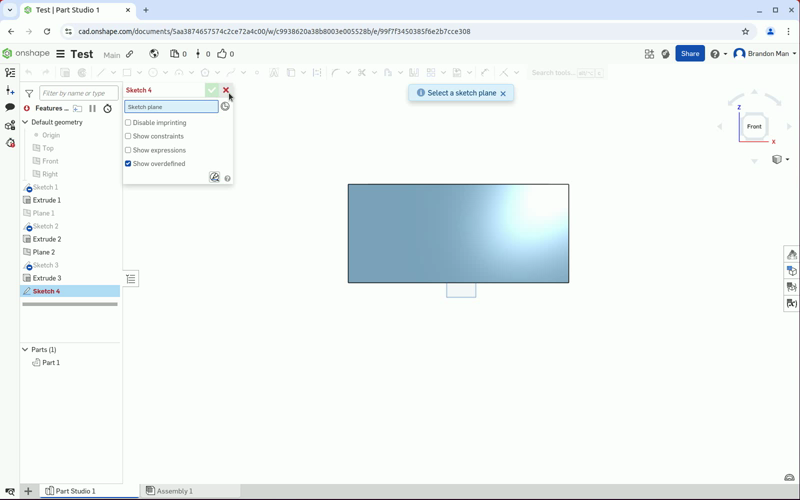
mouse_move(73, 254)
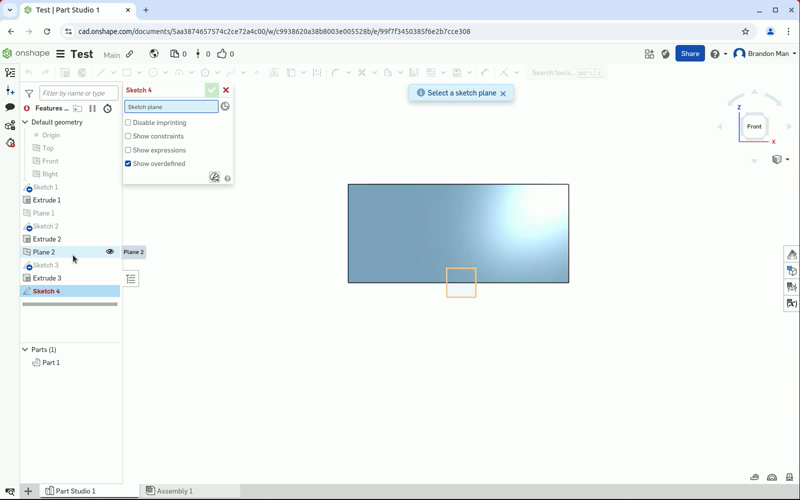
click(73, 254)
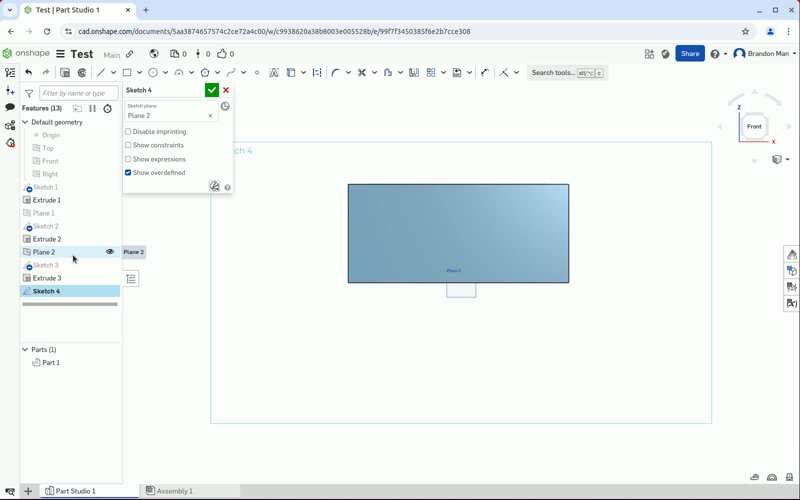
mouse_move(73, 352)
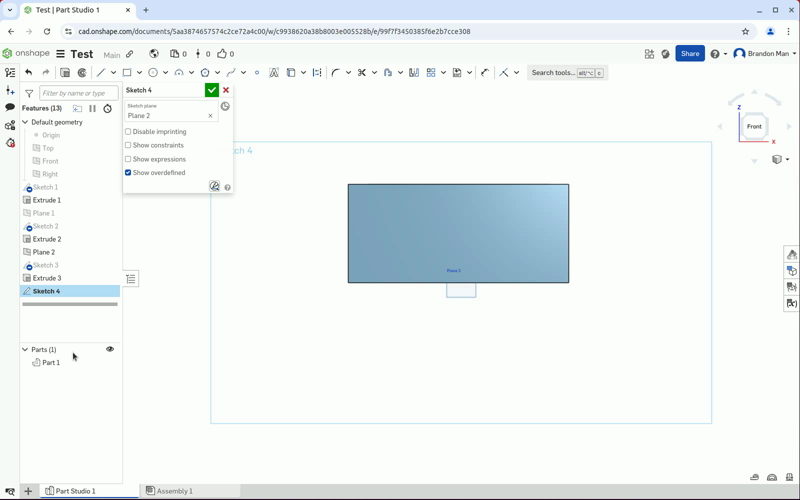
key(y)
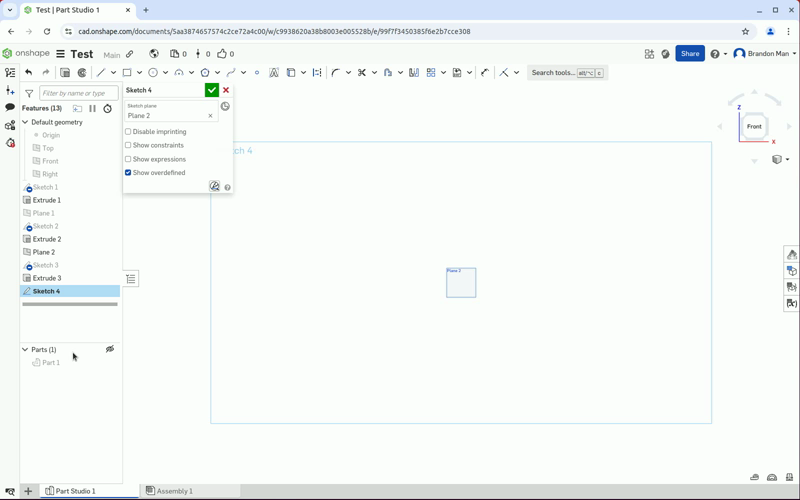
key(l)
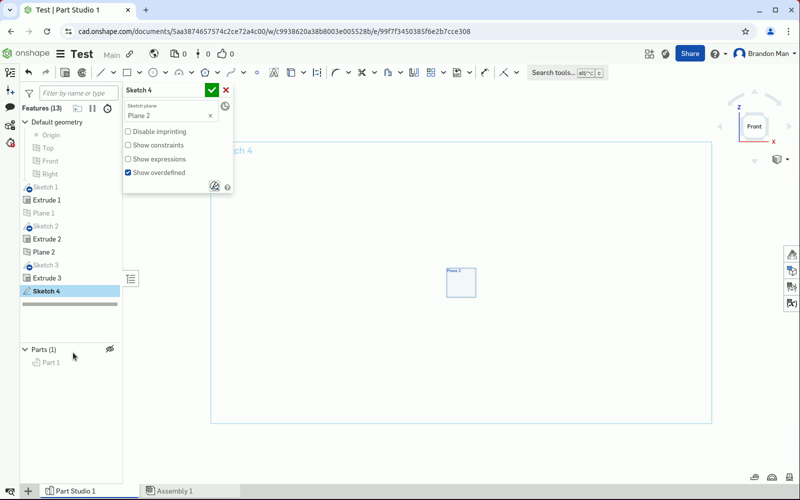
key_down(shift)
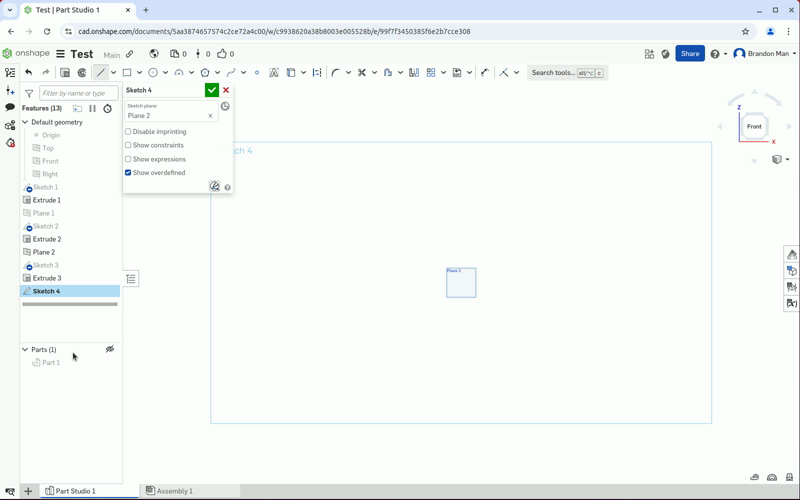
mouse_move(363, 251)
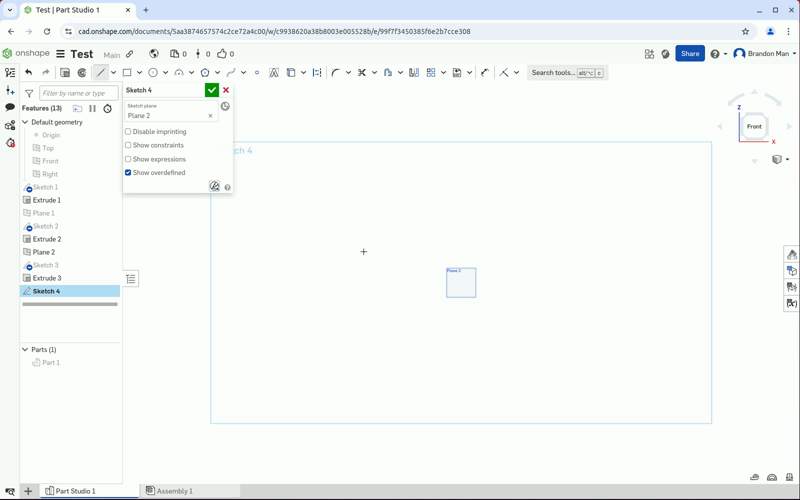
click(363, 251)
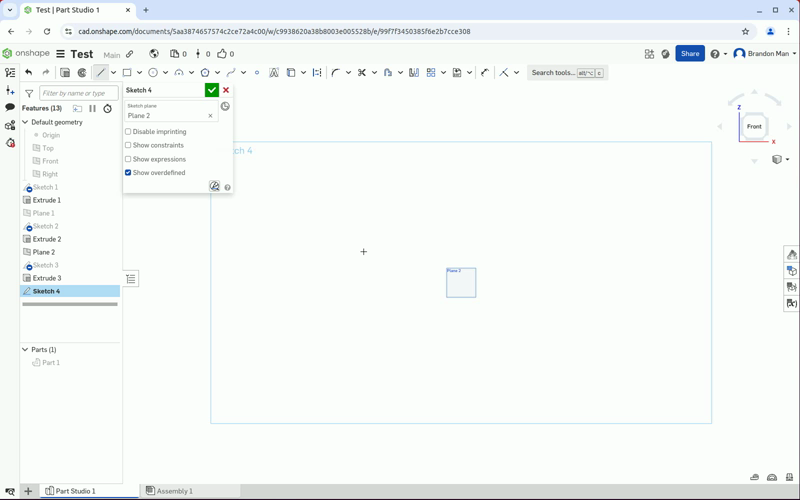
key_up(shift)
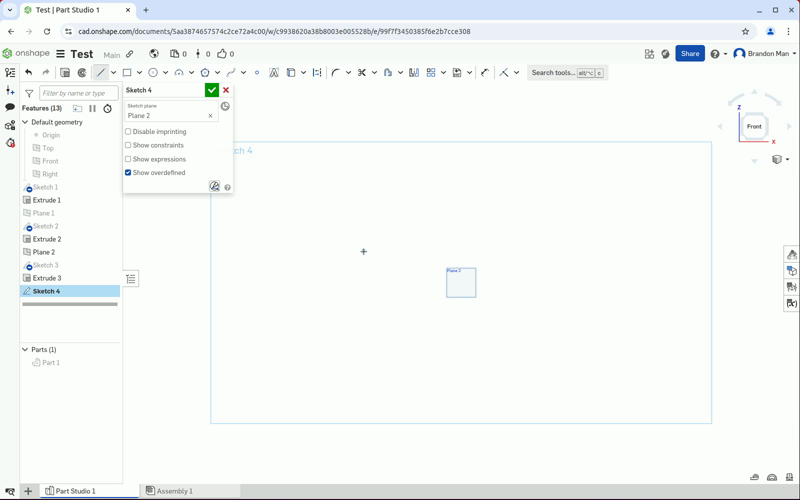
key_down(shift)
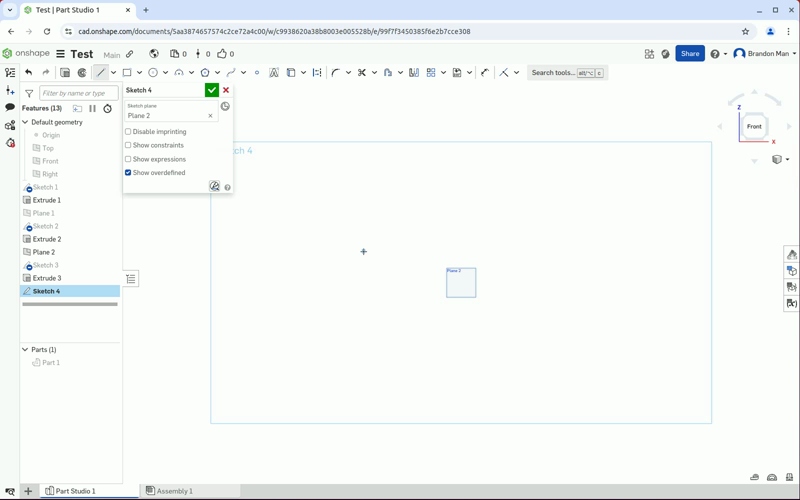
mouse_move(437, 251)
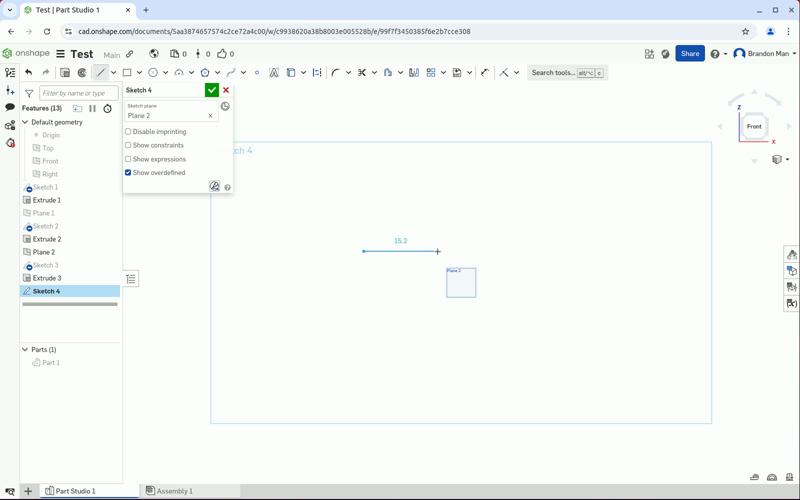
click(437, 251)
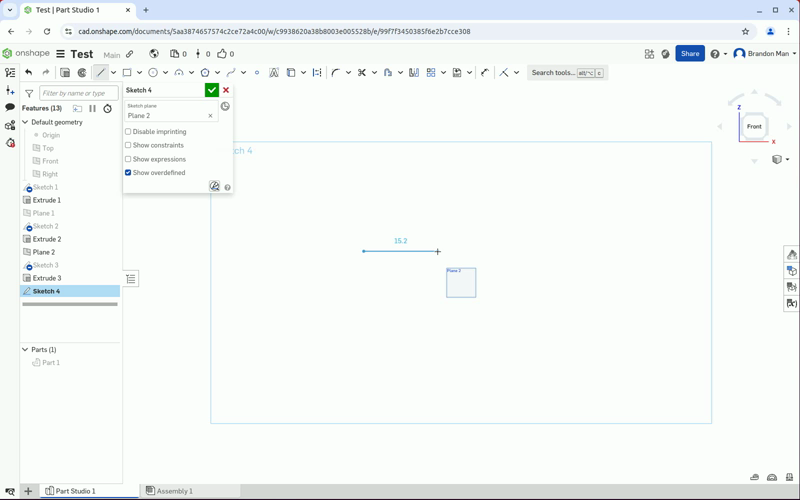
key_up(shift)
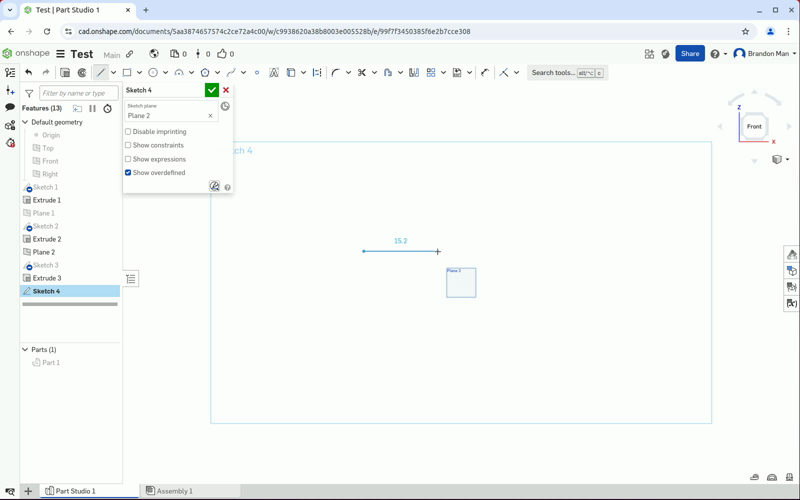
key_down(shift)
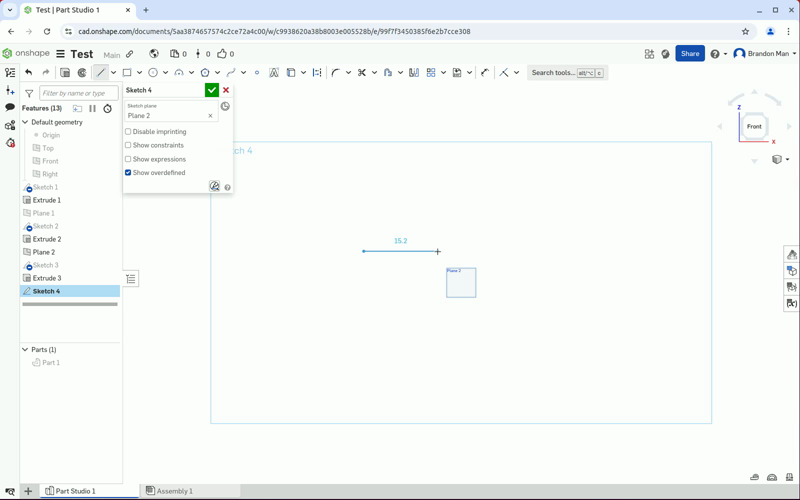
mouse_move(467, 251)
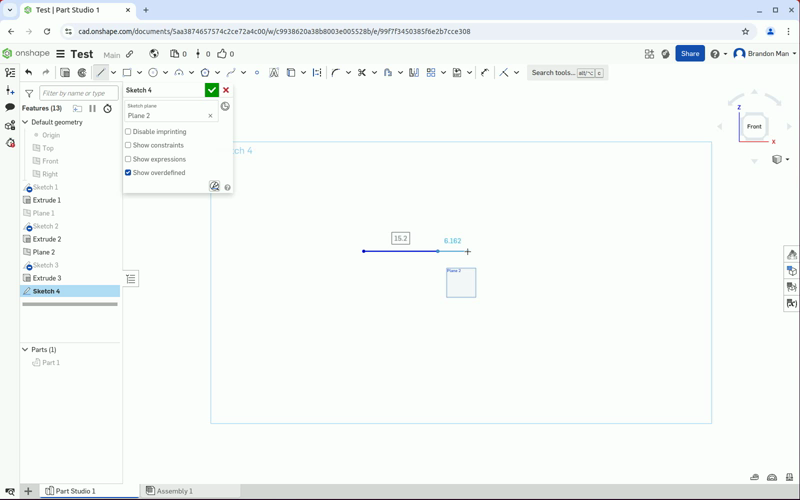
mouse_move(437, 216)
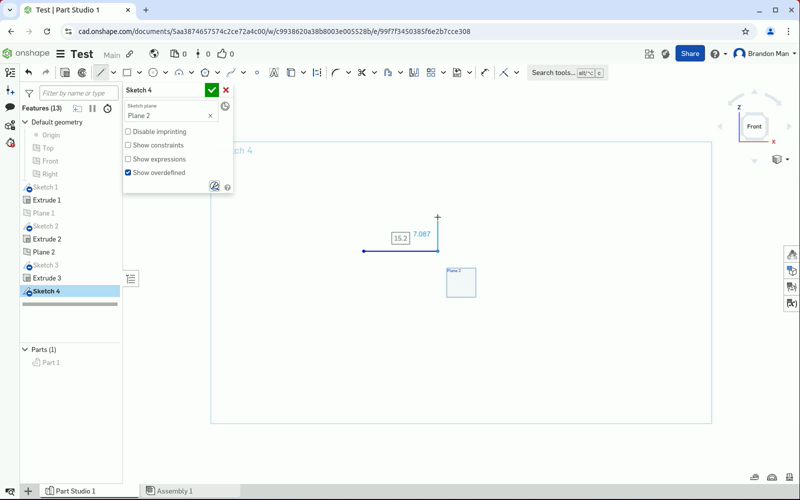
click(437, 216)
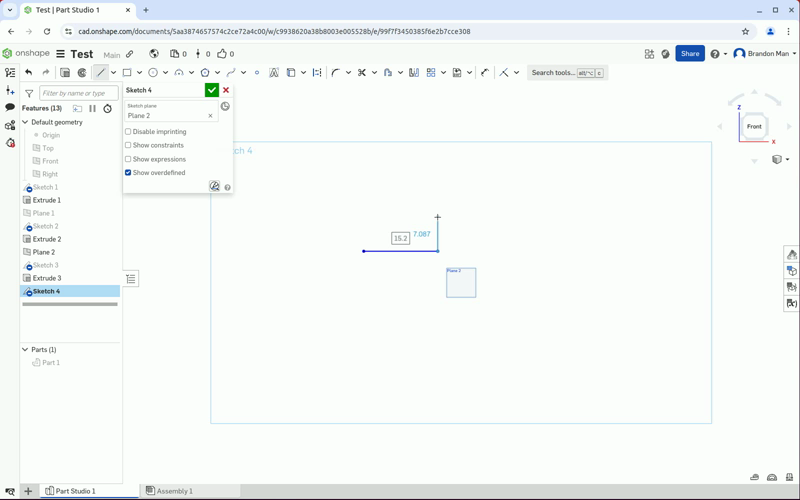
key_up(shift)
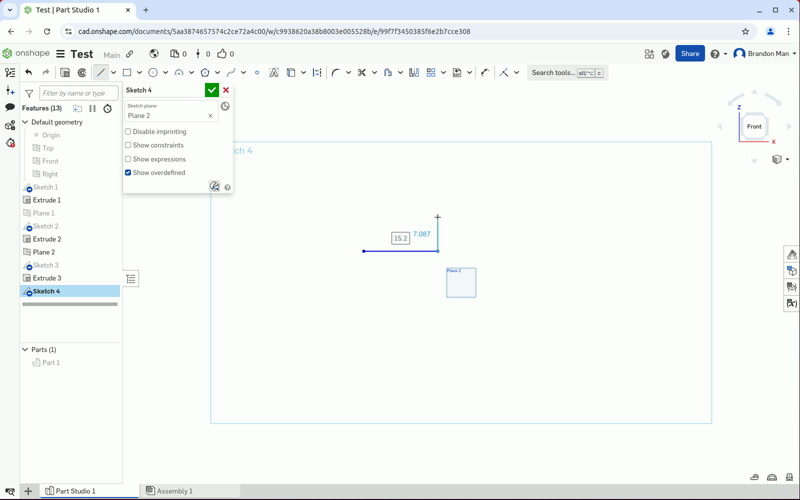
key_down(shift)
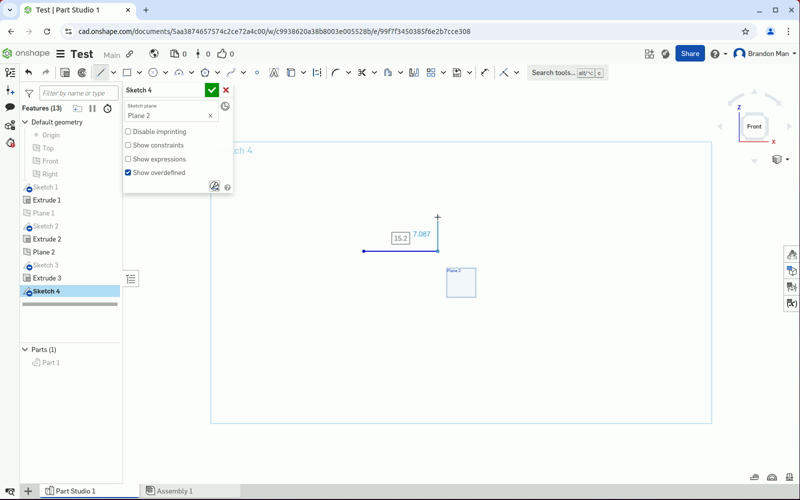
mouse_move(363, 216)
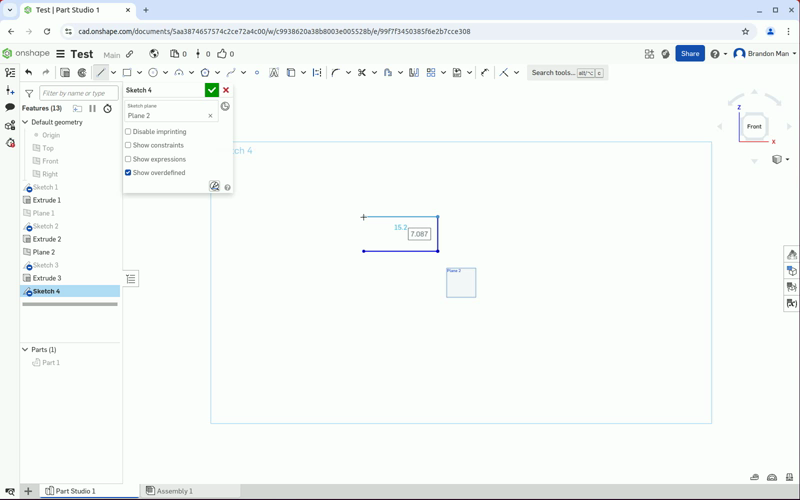
click(363, 216)
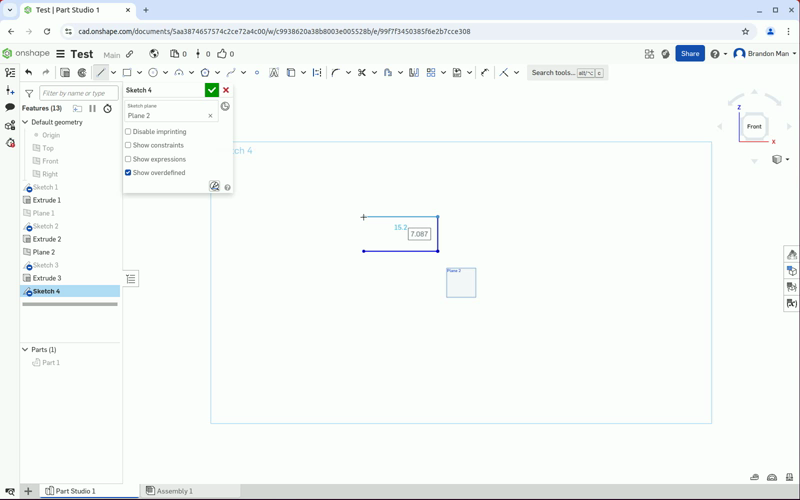
key_up(shift)
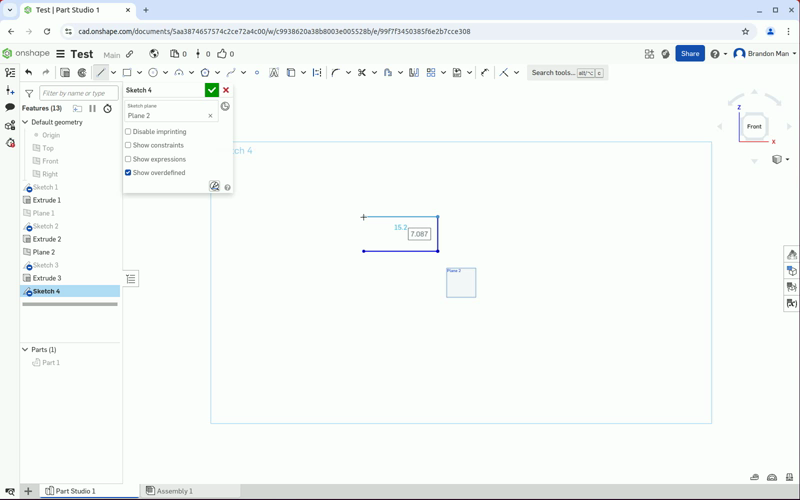
mouse_move(393, 216)
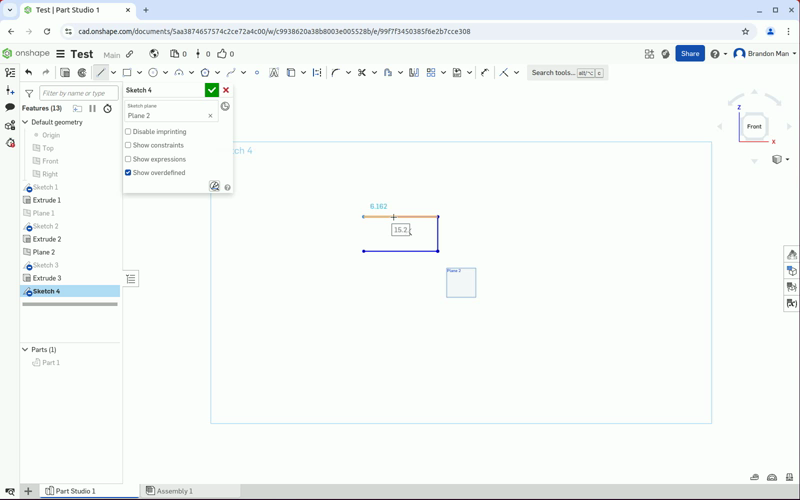
key_down(shift)
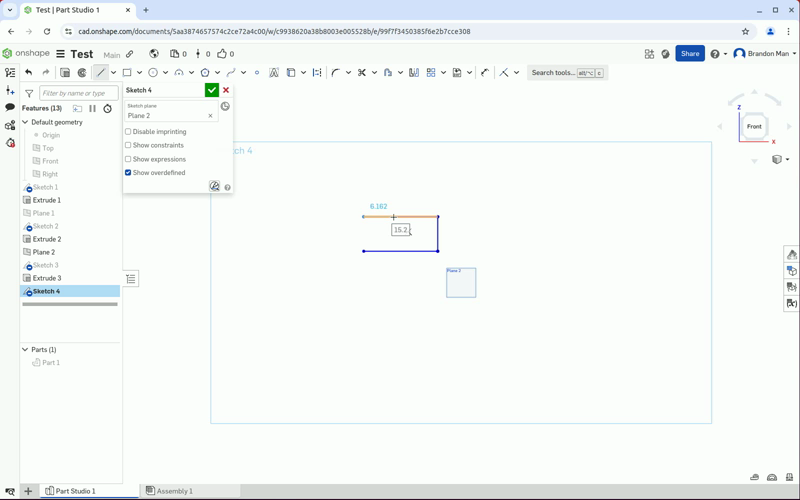
mouse_move(363, 251)
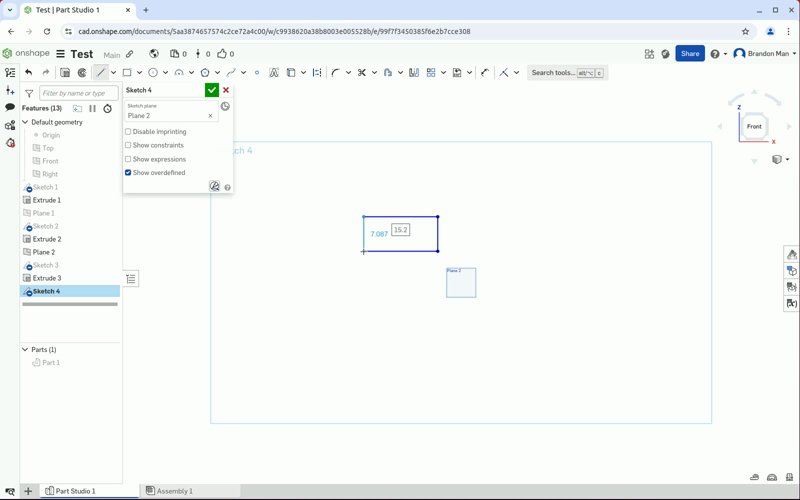
key_up(shift)
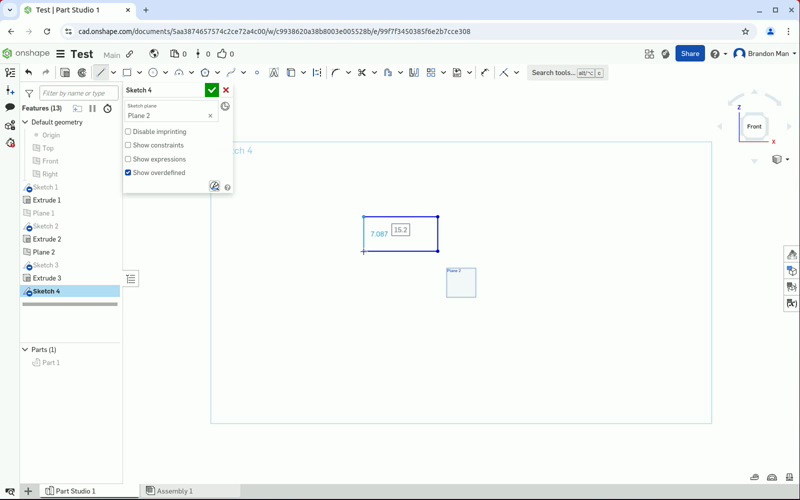
click(363, 251)
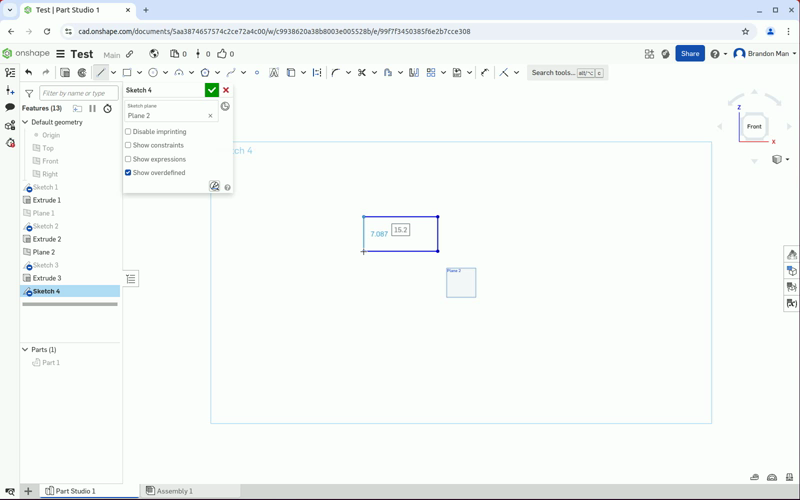
key(esc)
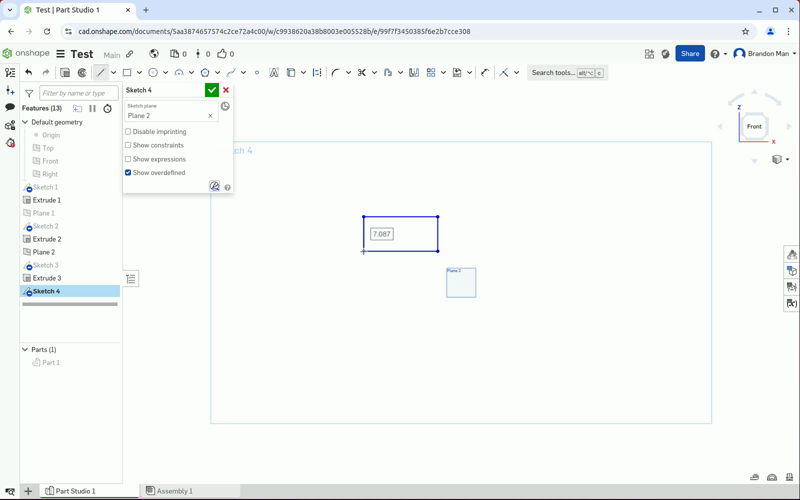
mouse_move(394, 235)
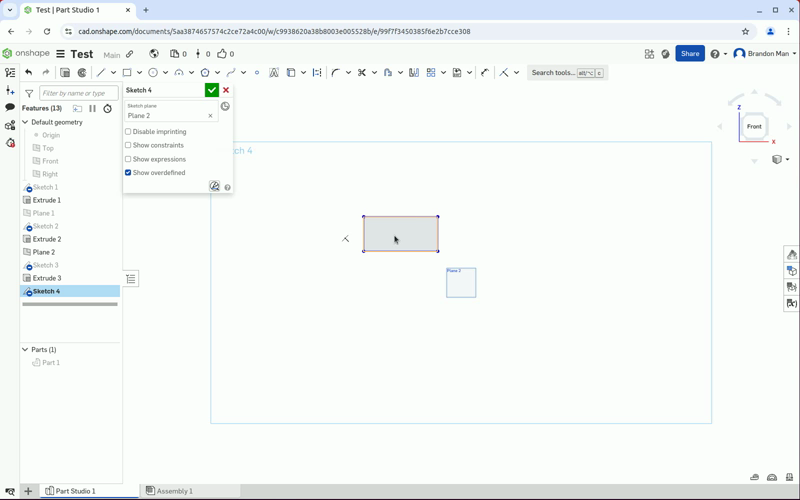
click(394, 235)
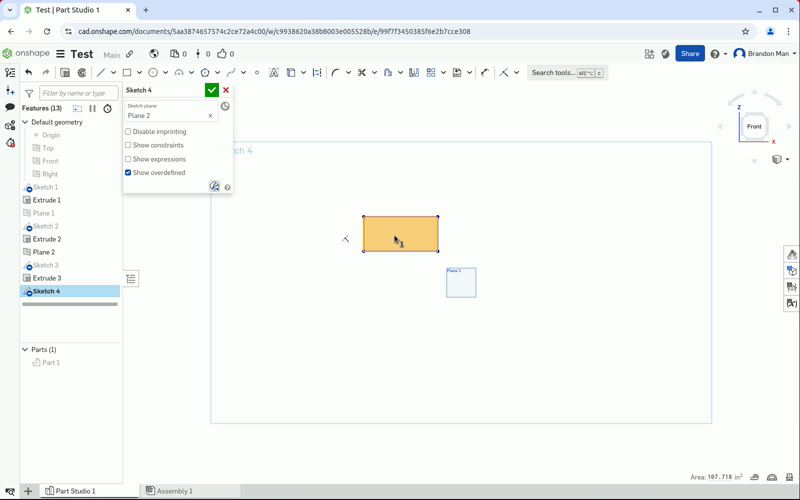
mouse_move(73, 352)
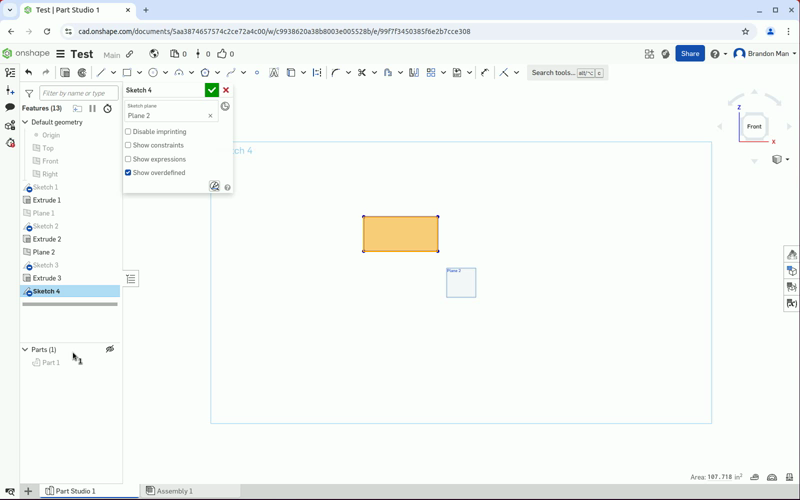
key(shift+y)
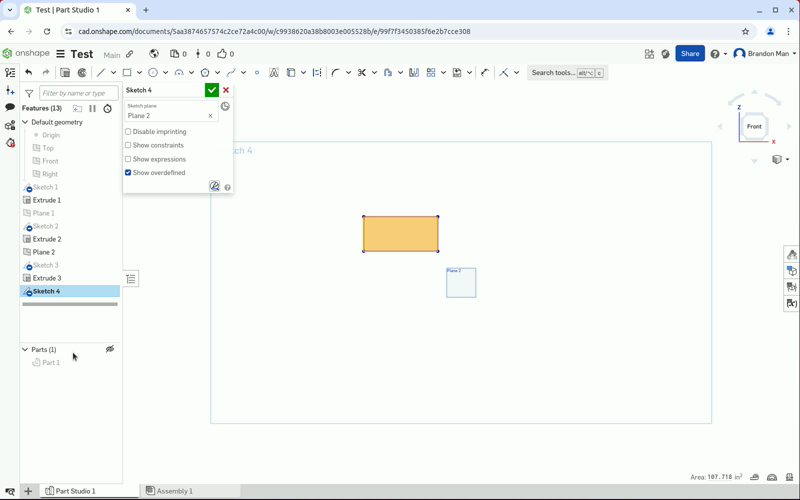
key(shift+e)
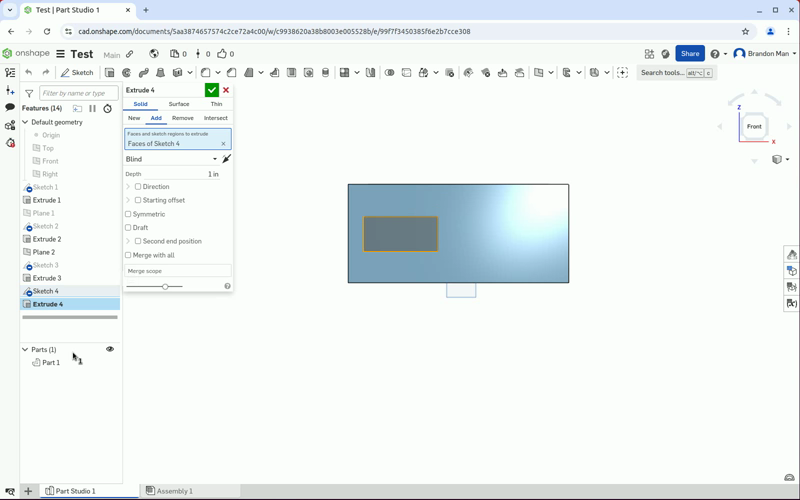
mouse_move(143, 106)
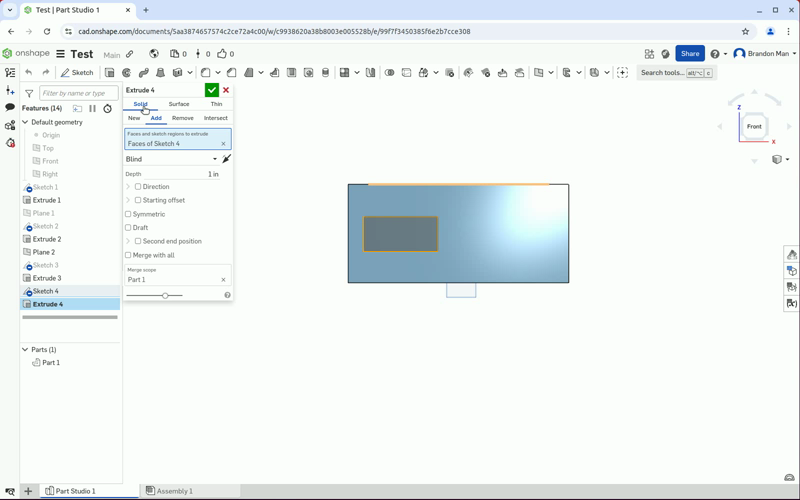
click(143, 106)
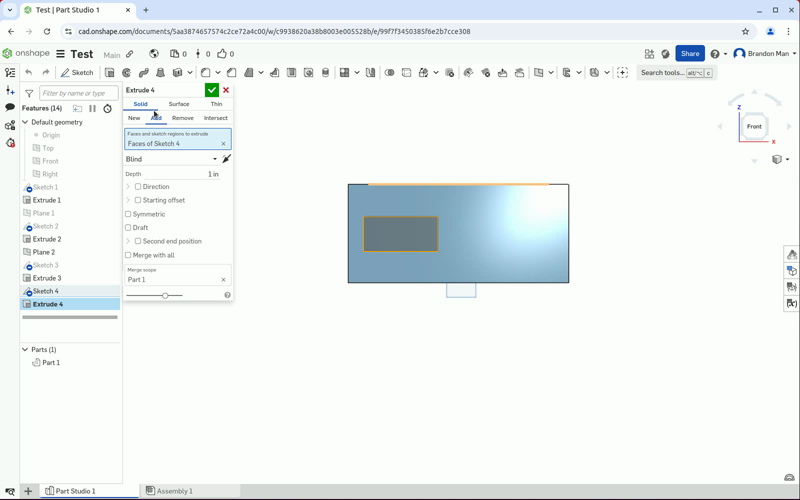
mouse_move(186, 120)
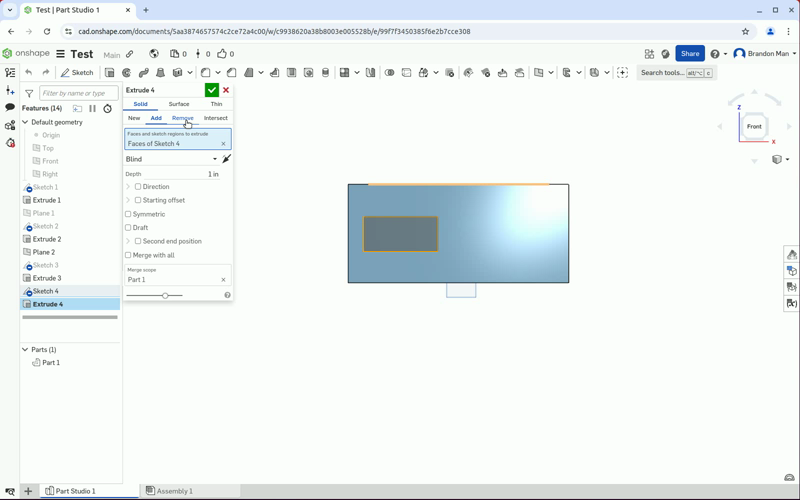
click(186, 120)
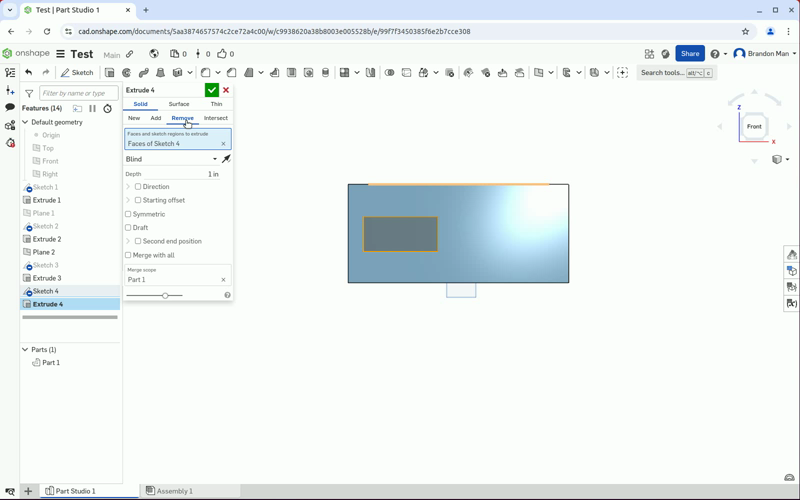
key(tab, 4)
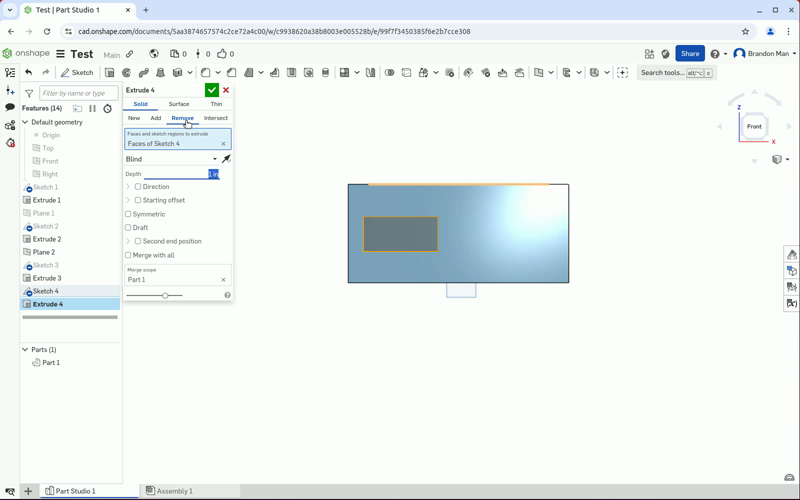
text(10.11)
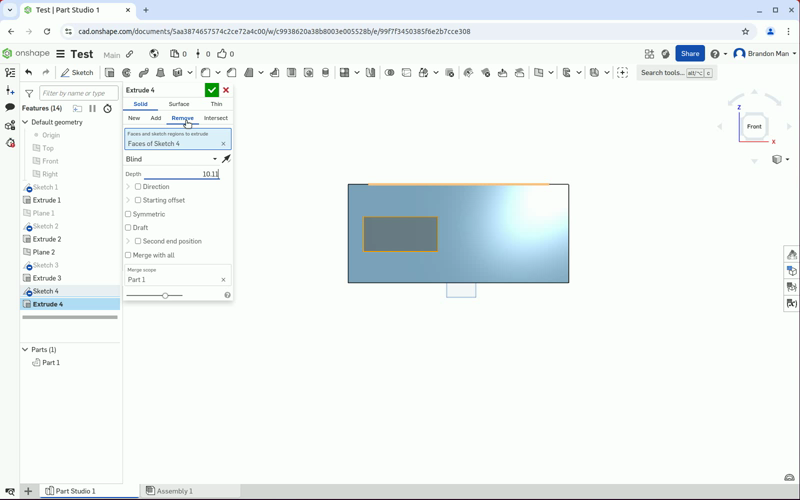
key(tab, 6)
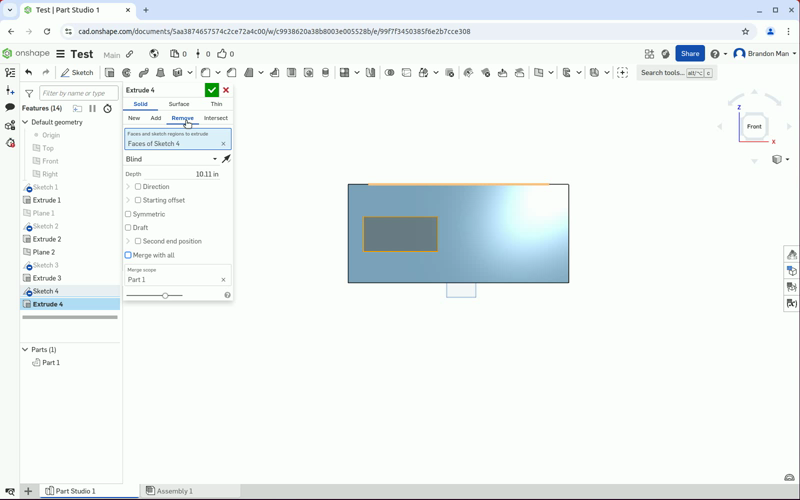
key(space)
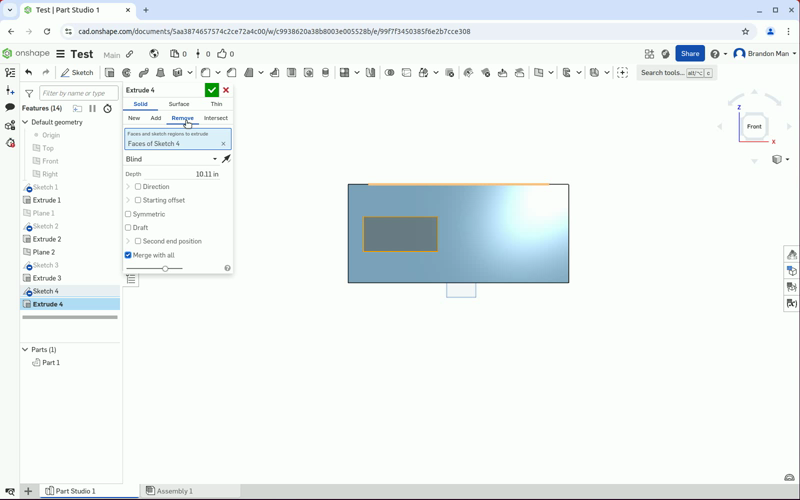
key(enter)
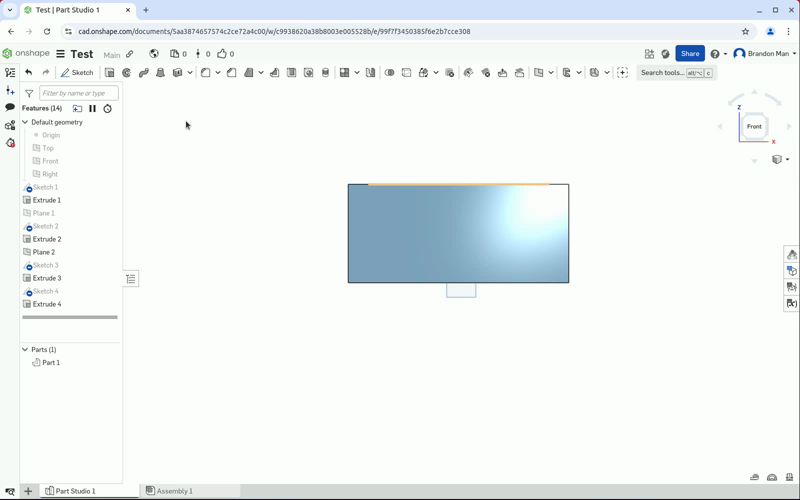
key(shift+h)
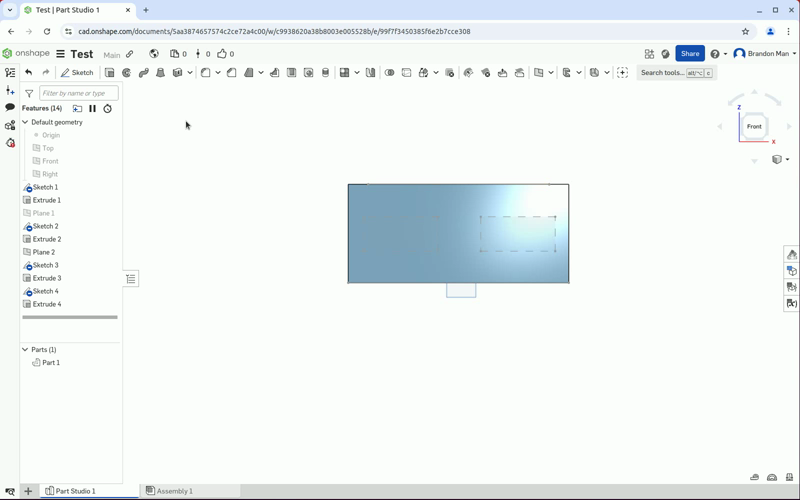
key(shift+h)
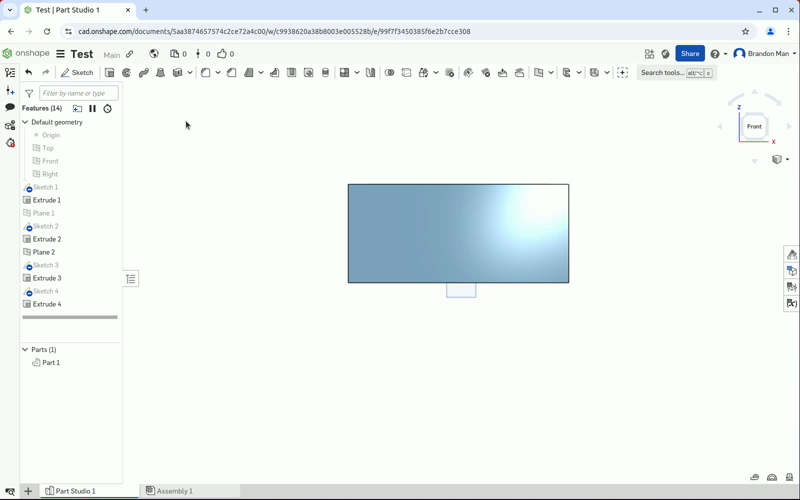
mouse_move(73, 189)
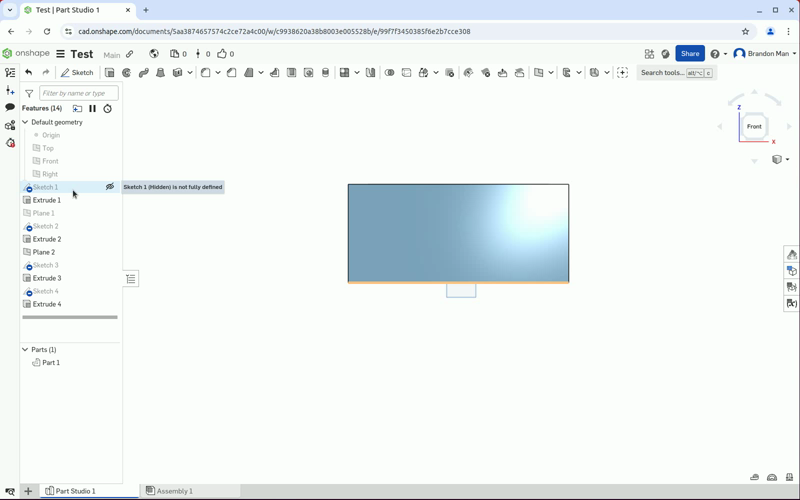
click(73, 189)
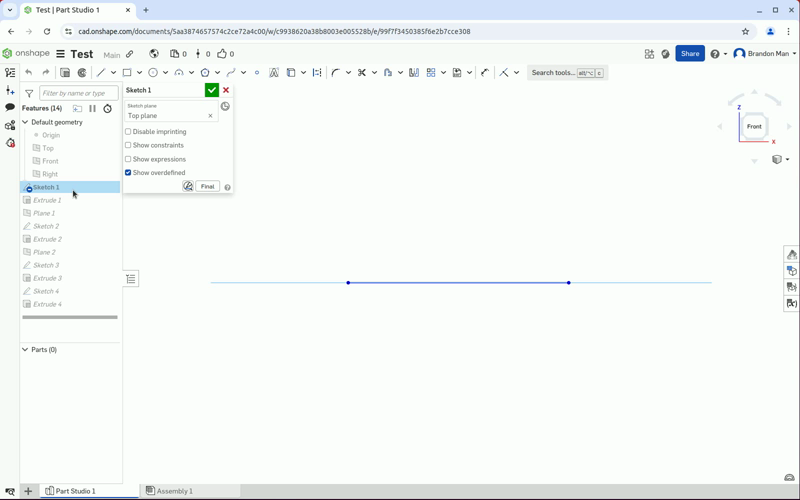
mouse_move(229, 92)
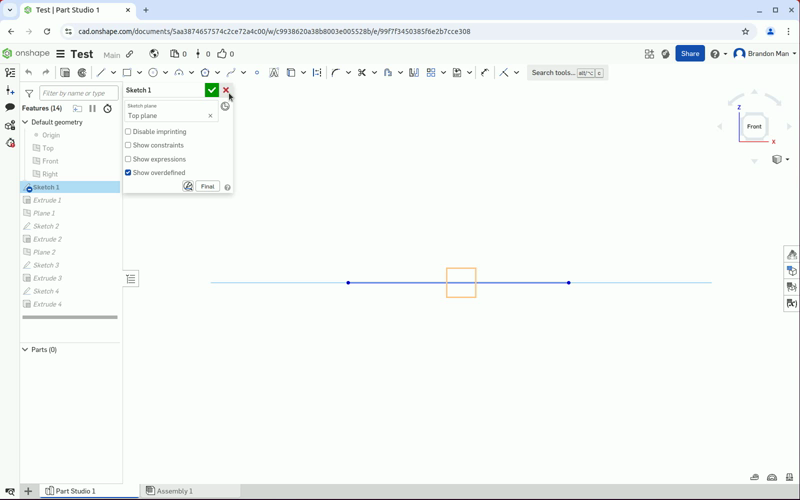
click(229, 92)
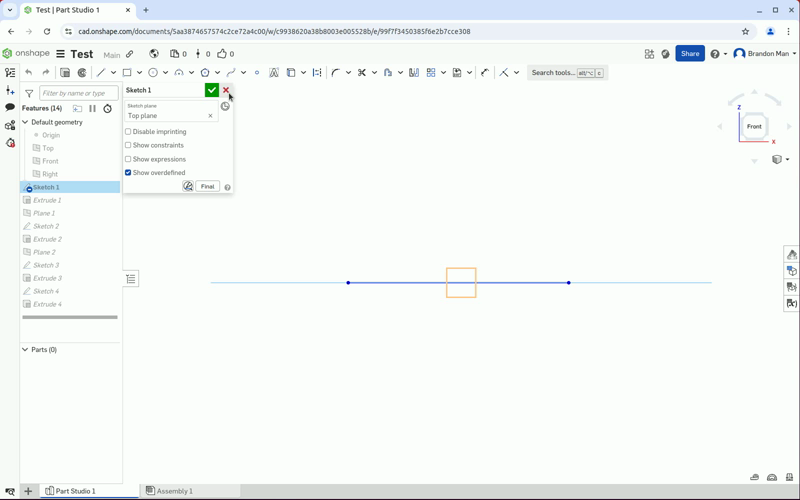
key(shift+s)
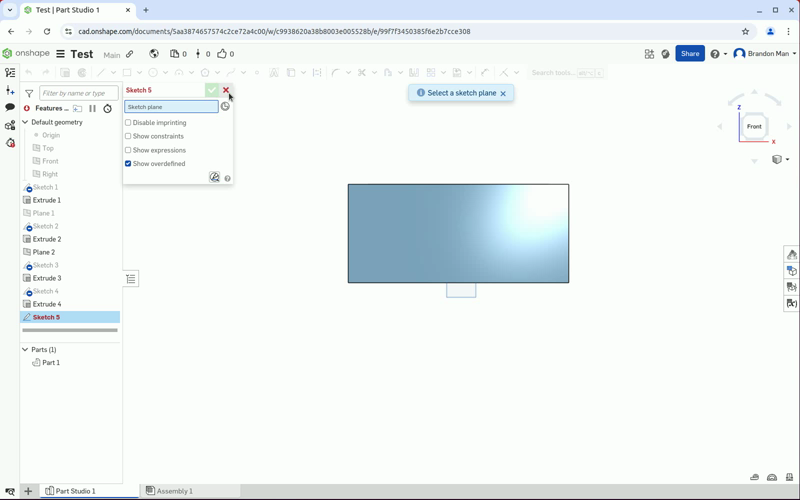
mouse_move(73, 254)
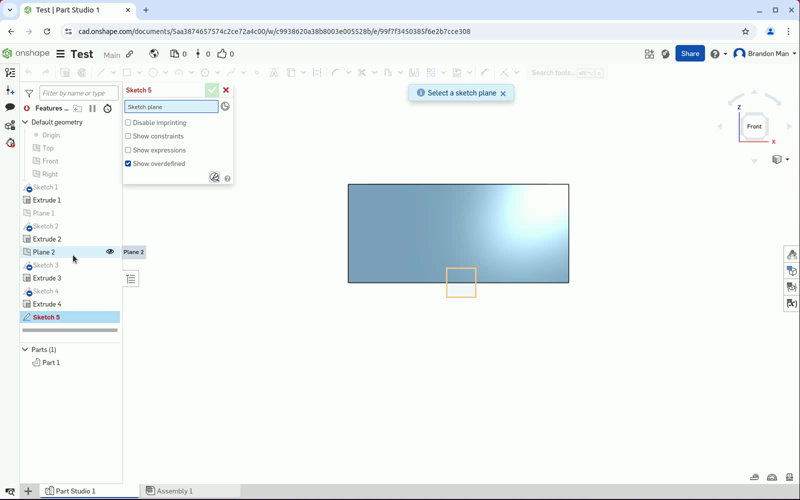
click(73, 254)
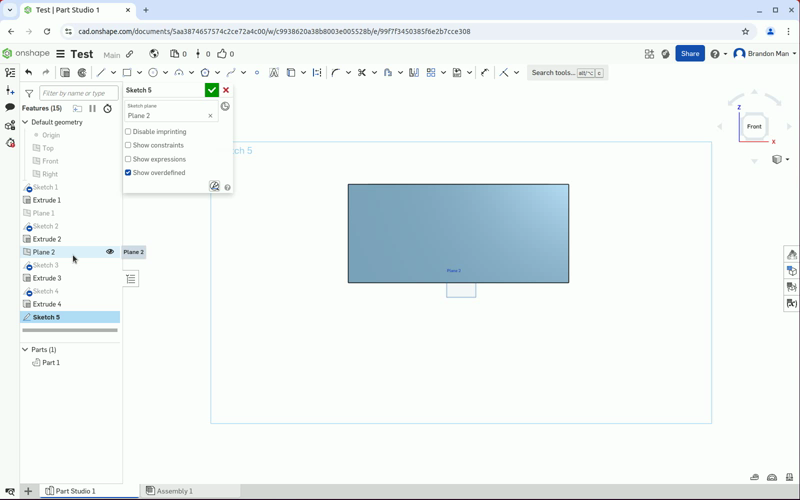
mouse_move(73, 352)
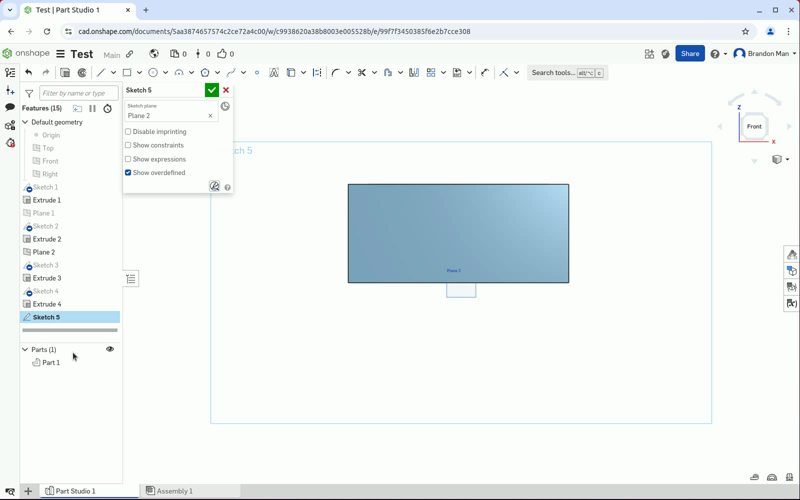
key(y)
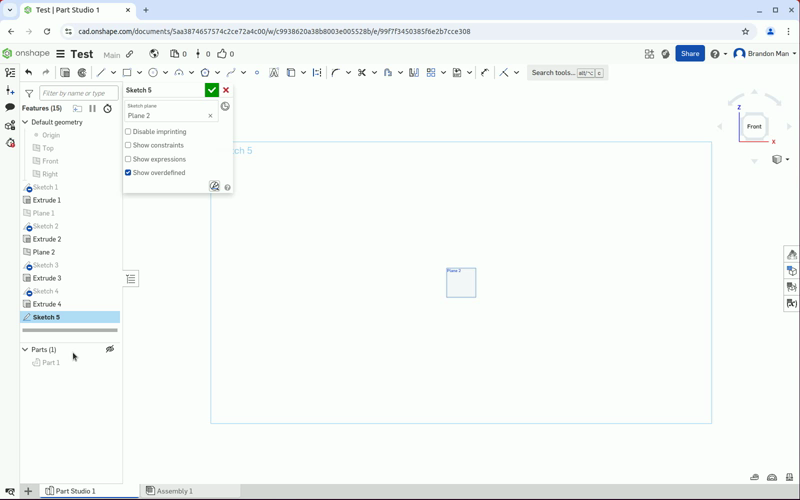
key(l)
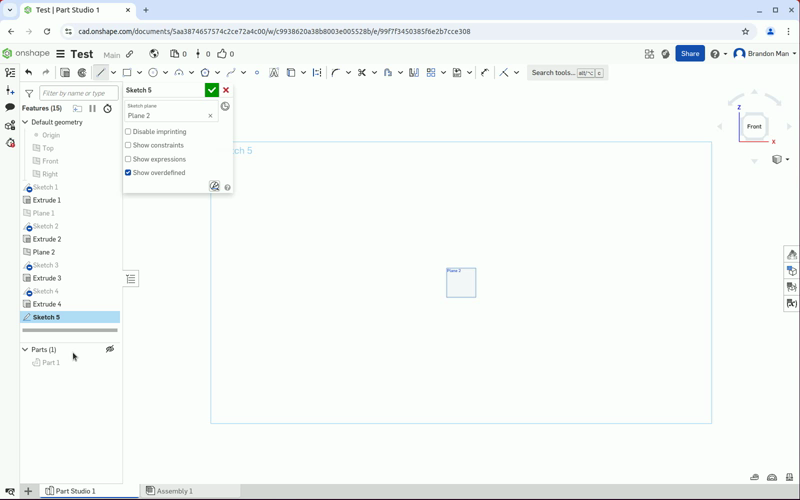
key_down(shift)
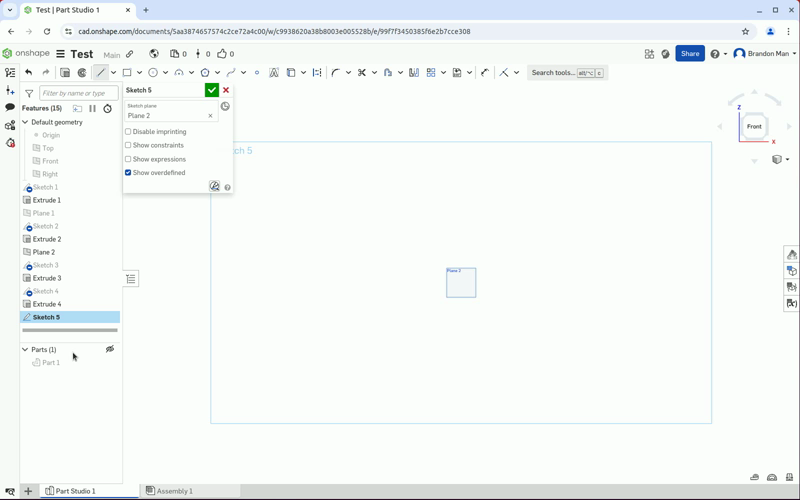
mouse_move(363, 274)
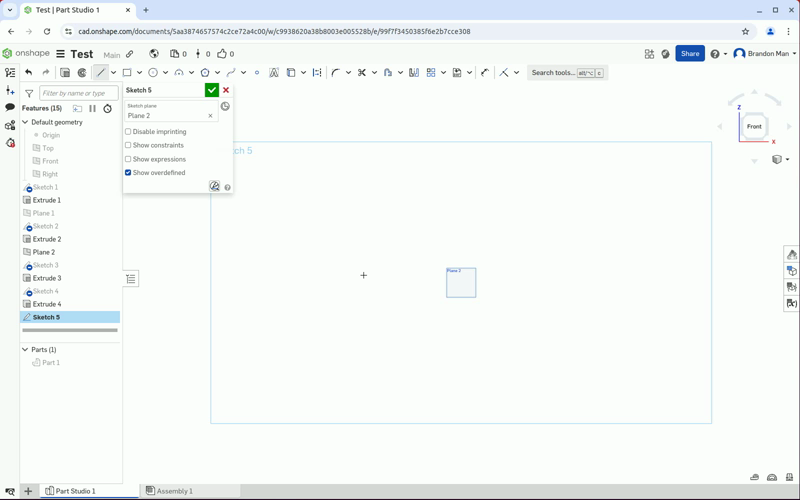
click(363, 274)
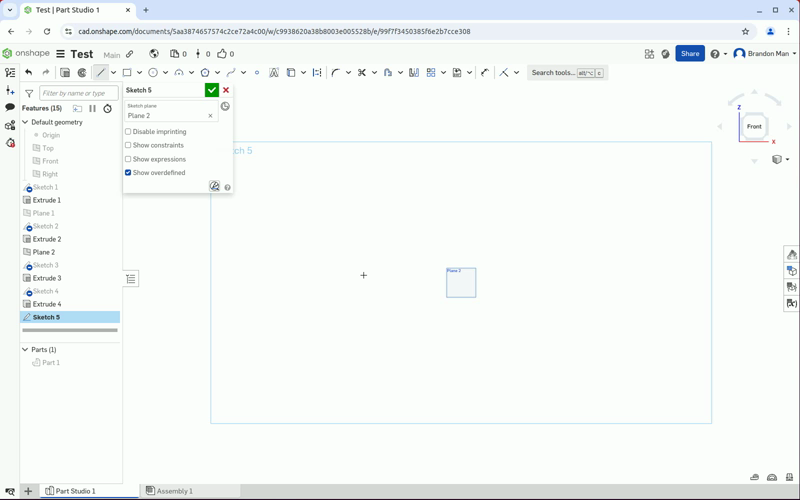
key_up(shift)
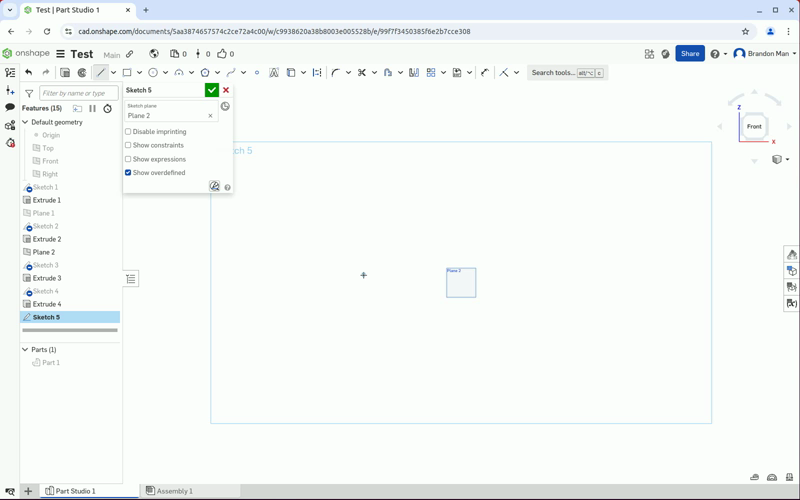
key_down(shift)
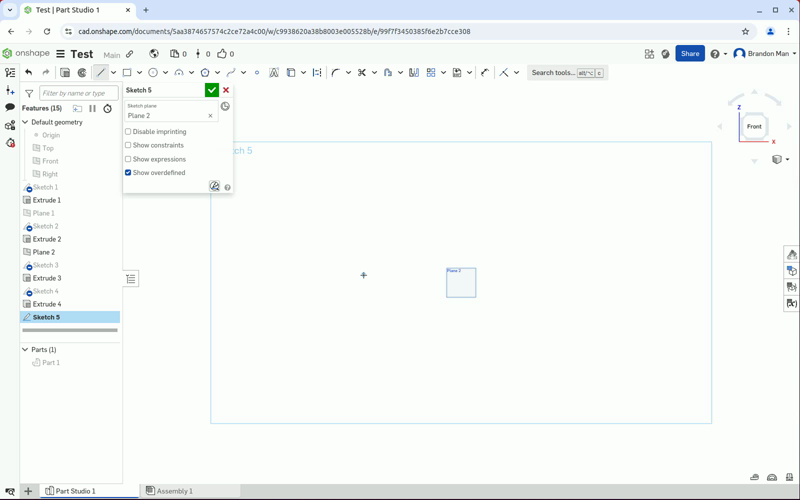
mouse_move(555, 274)
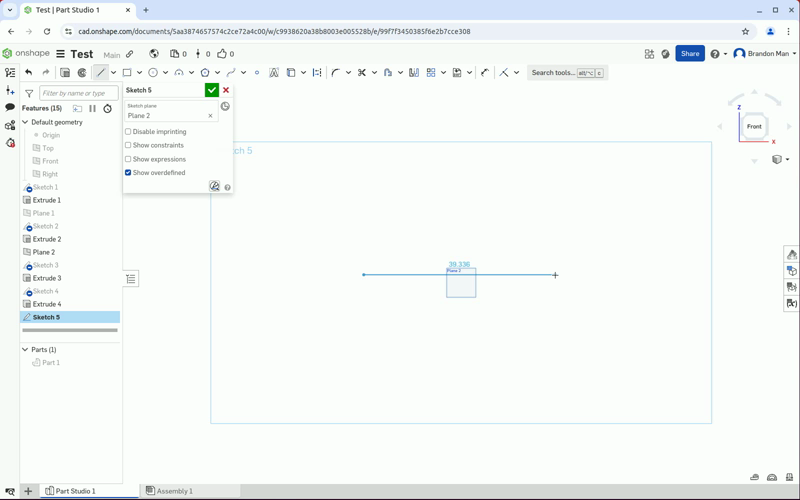
click(555, 274)
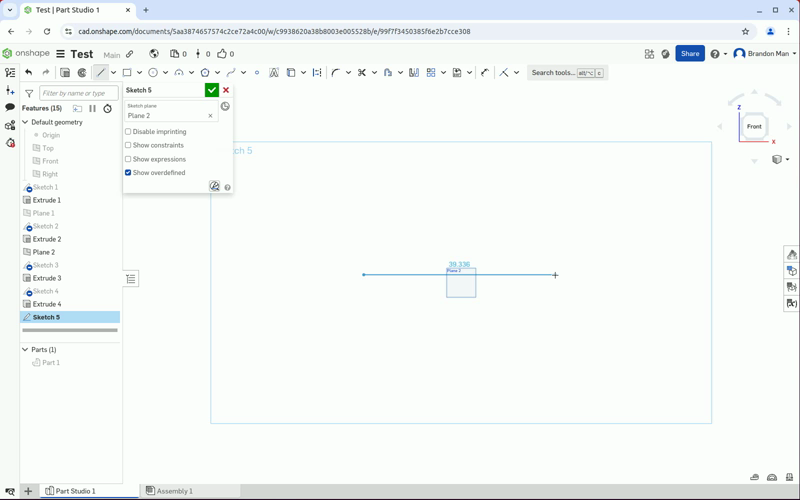
key_up(shift)
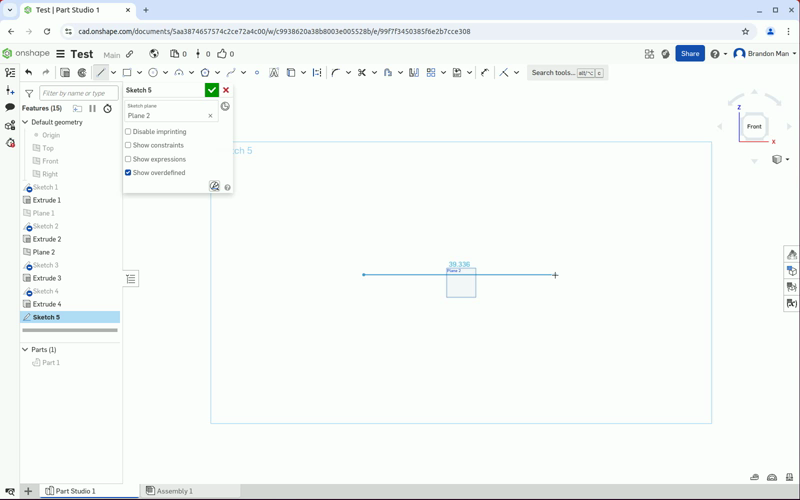
key_down(shift)
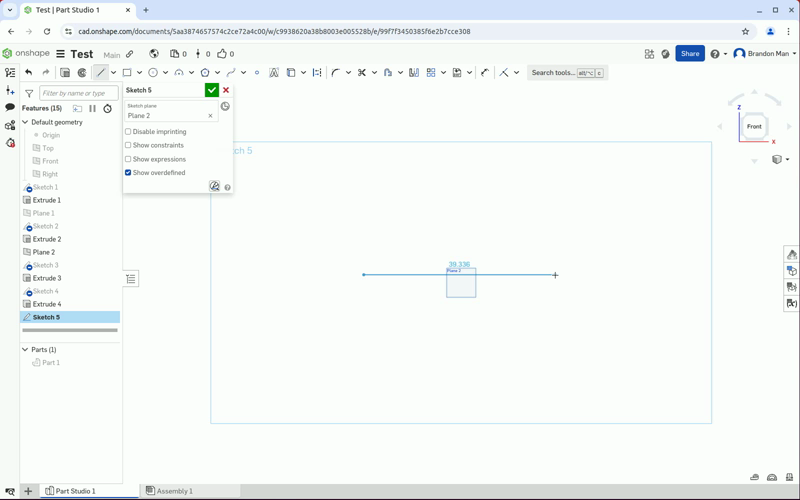
mouse_move(585, 274)
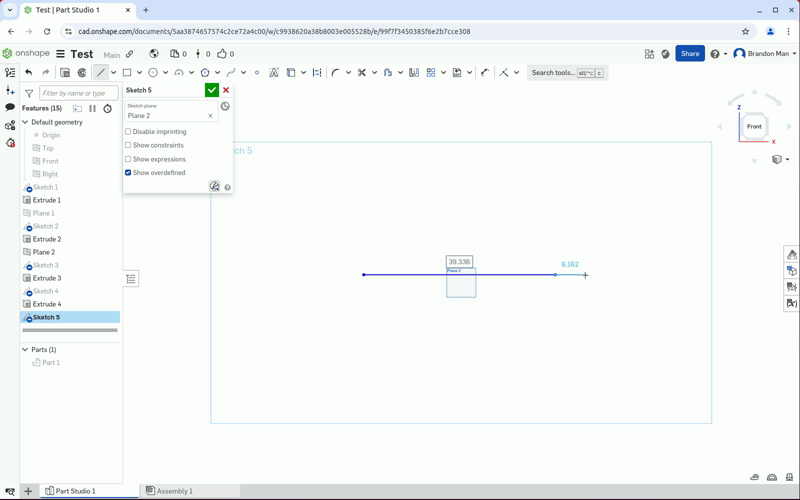
mouse_move(555, 264)
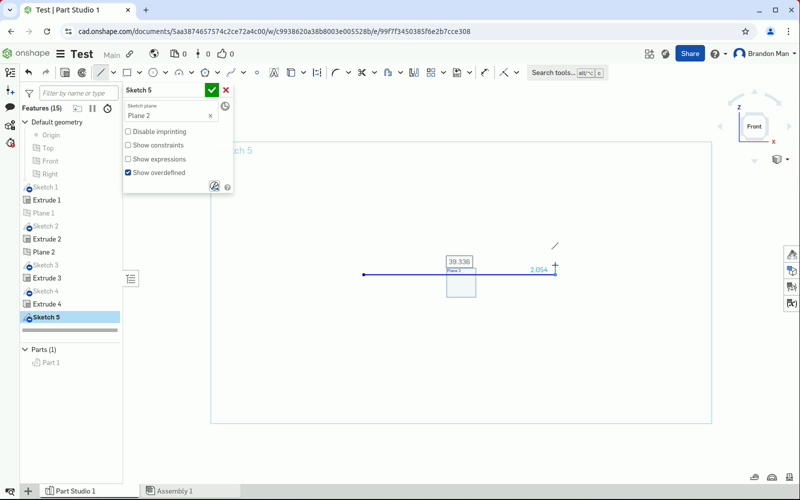
click(555, 264)
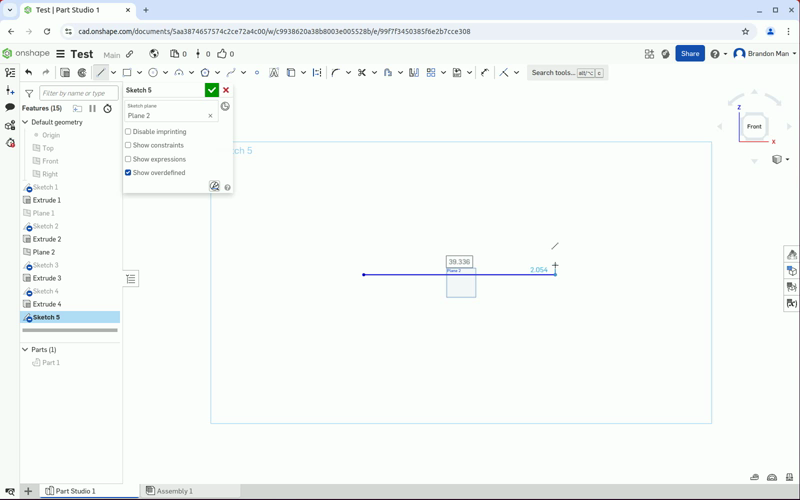
key_up(shift)
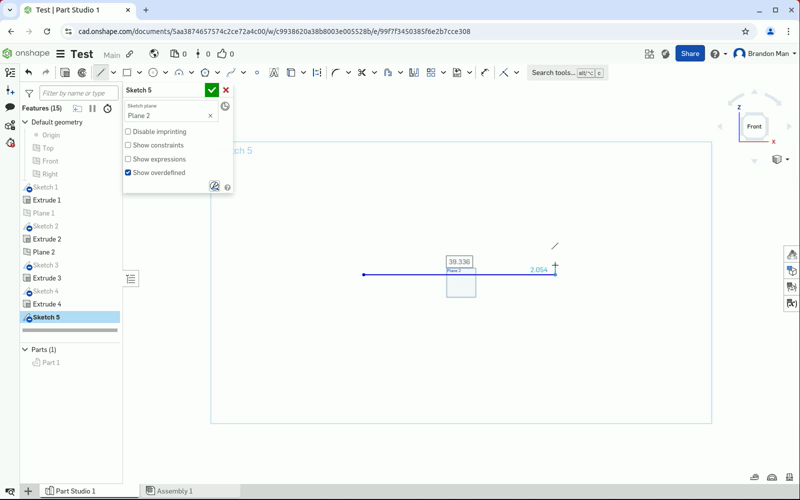
key_down(shift)
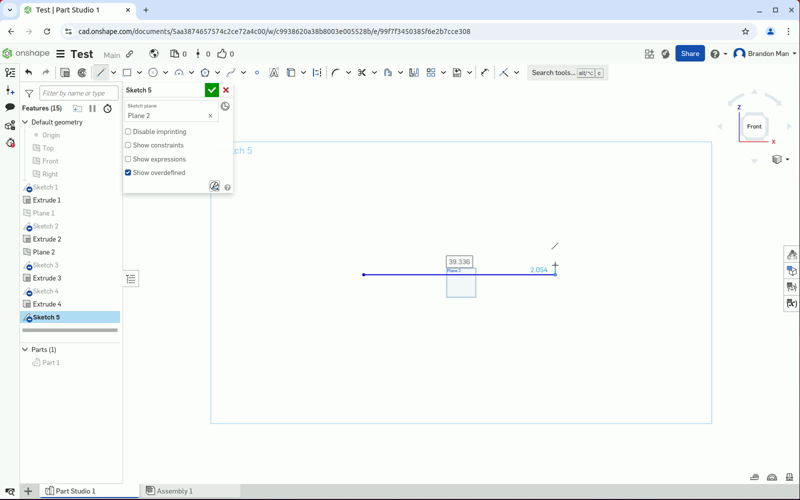
mouse_move(363, 264)
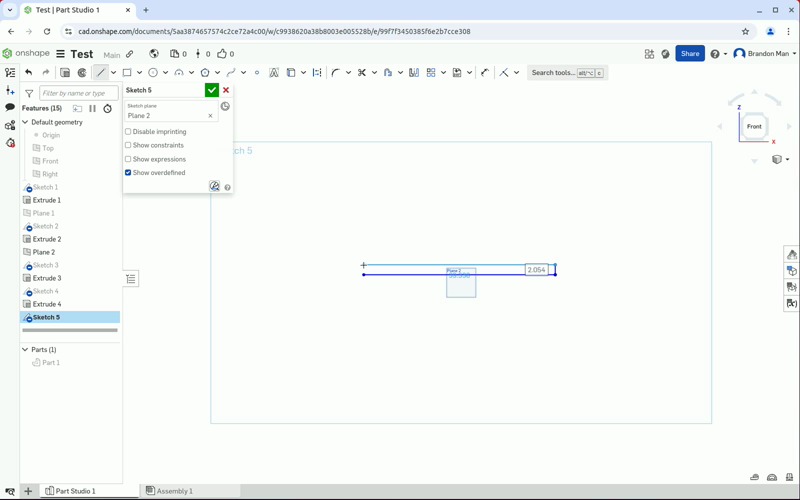
click(363, 264)
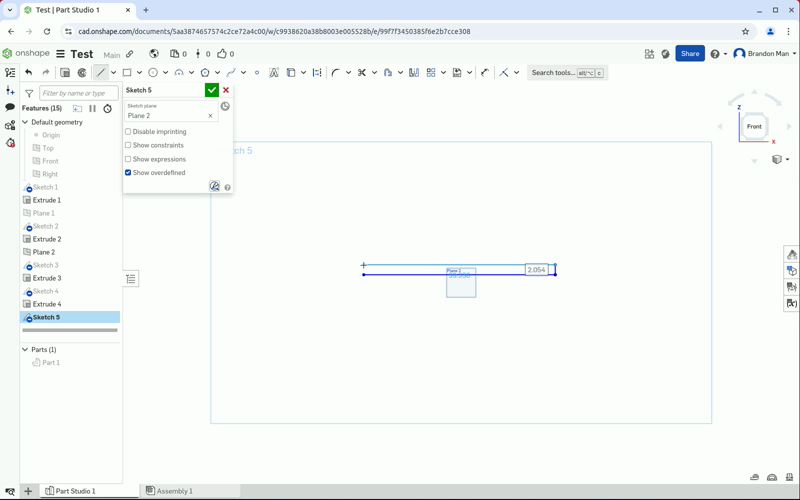
key_up(shift)
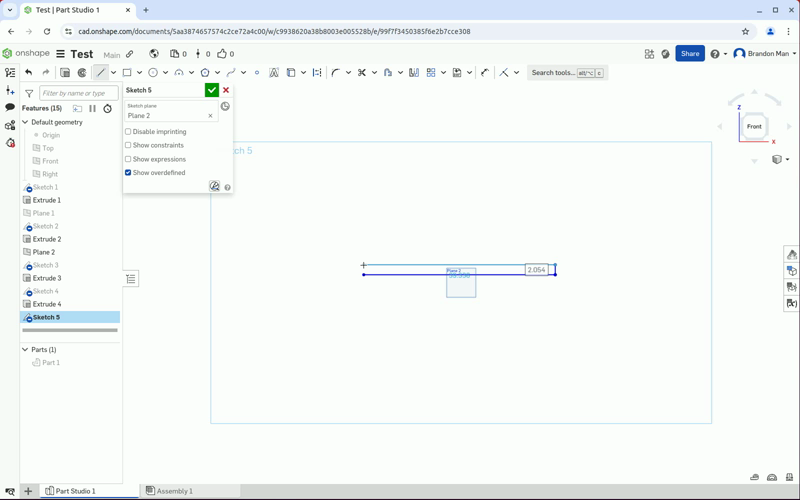
mouse_move(393, 264)
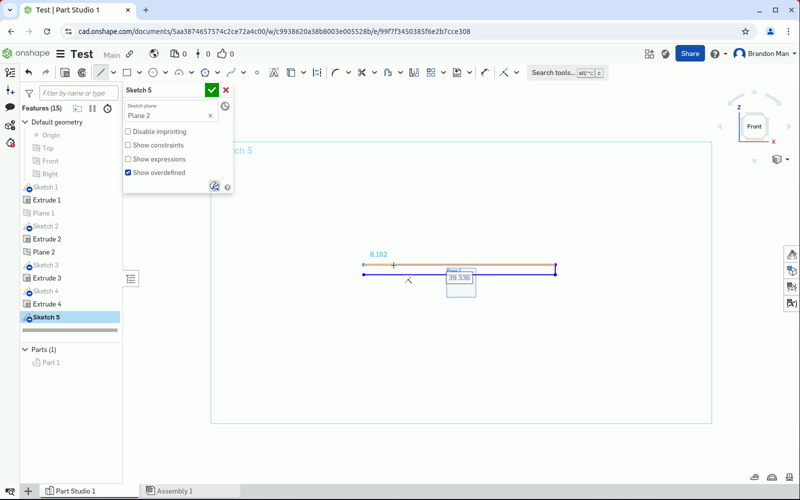
key_down(shift)
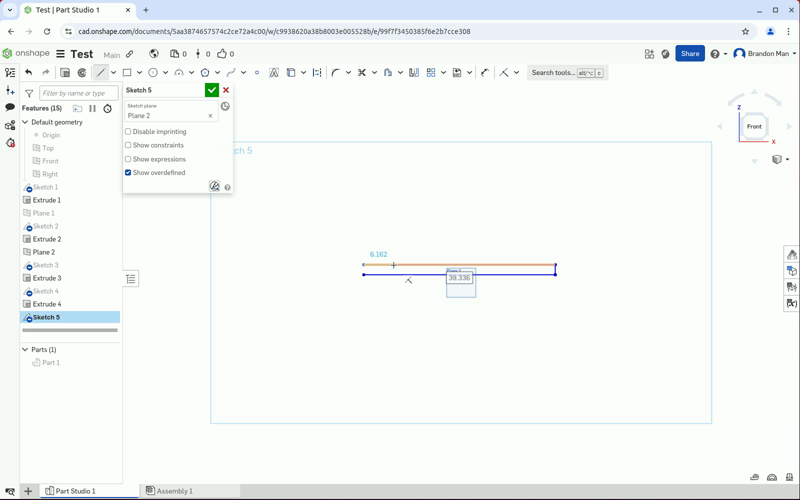
mouse_move(363, 274)
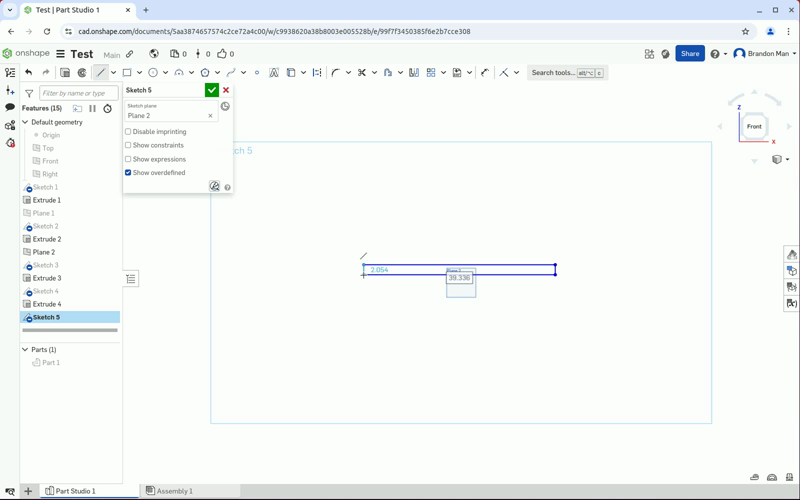
key_up(shift)
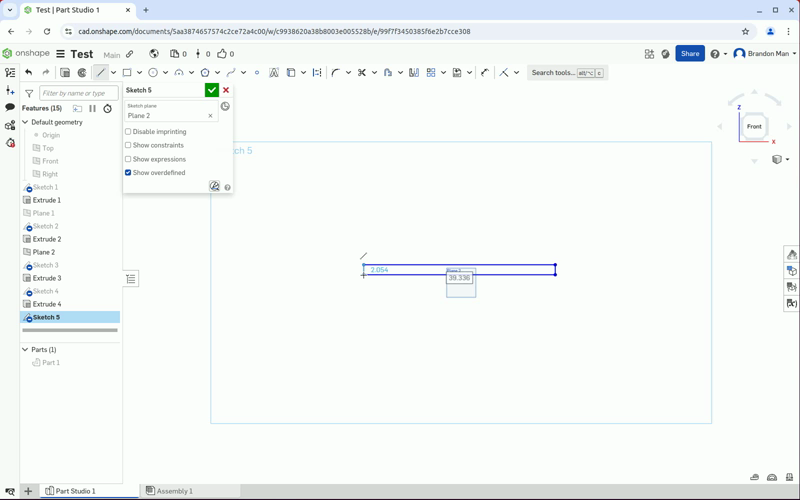
click(363, 274)
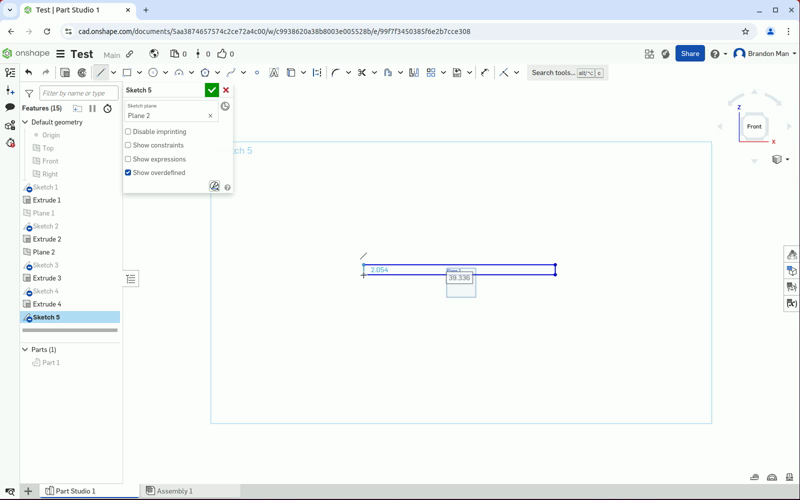
key(esc)
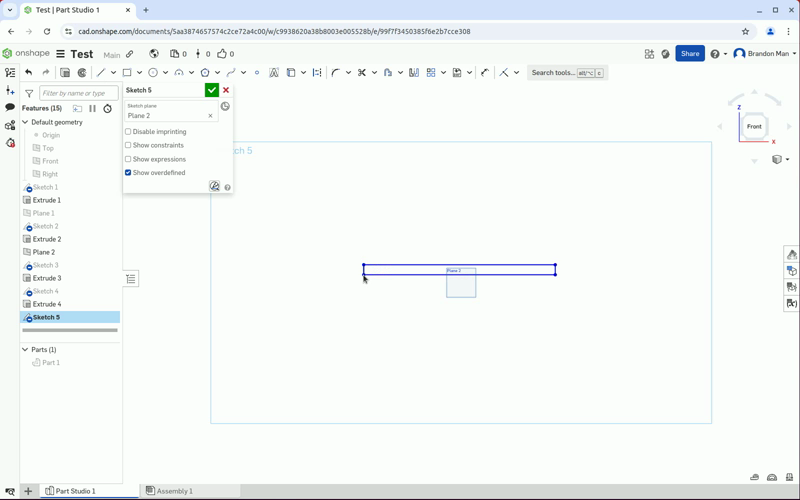
mouse_move(461, 272)
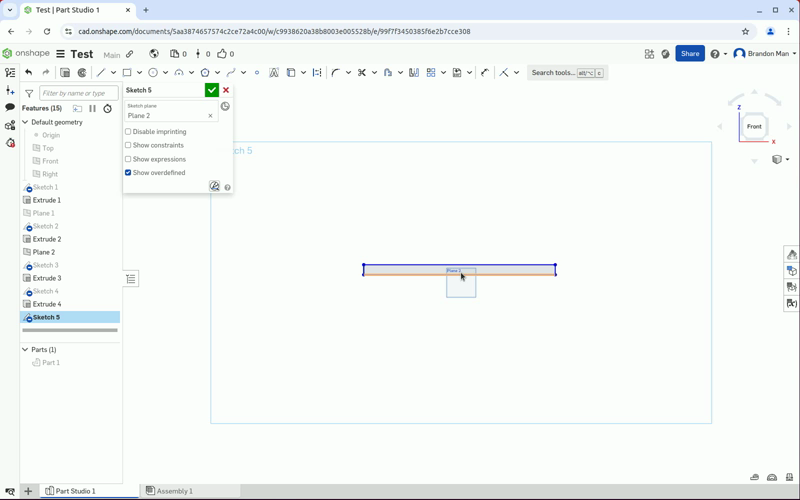
click(461, 272)
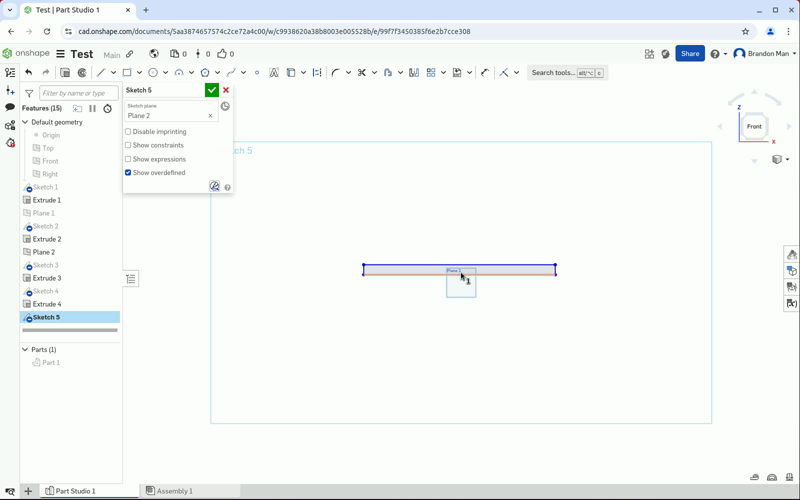
mouse_move(73, 352)
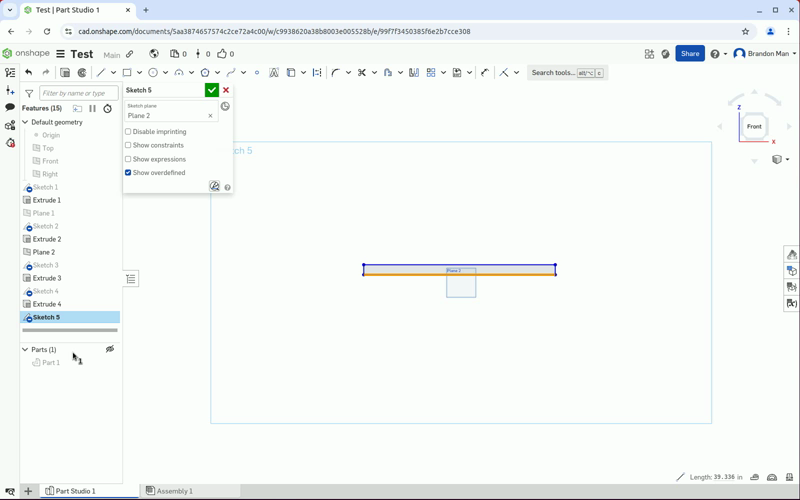
key(shift+y)
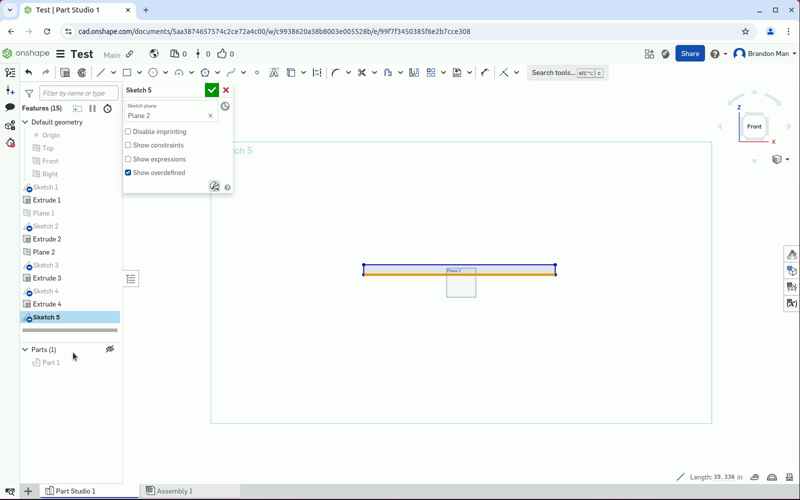
key(shift+e)
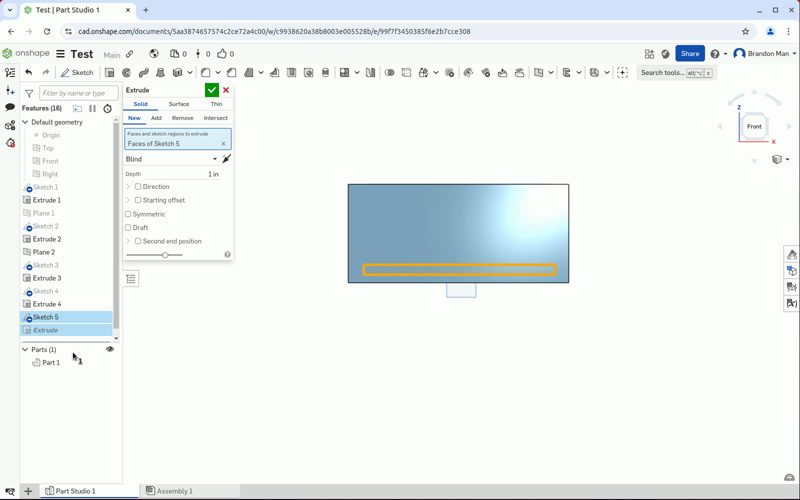
mouse_move(143, 106)
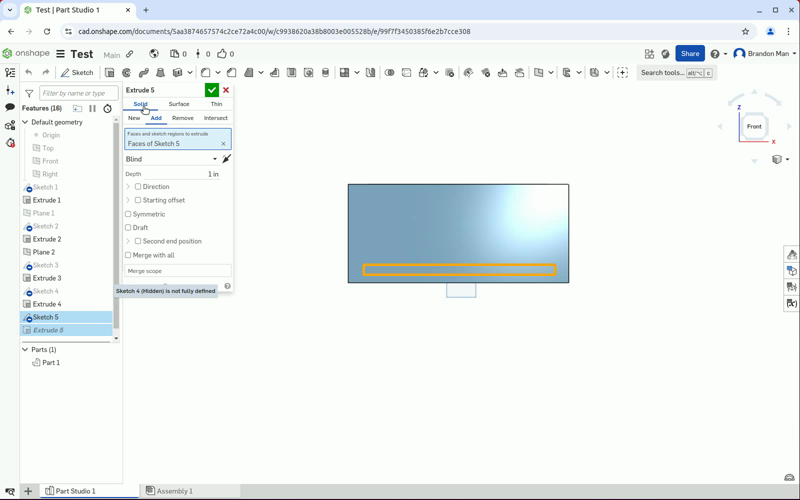
click(143, 106)
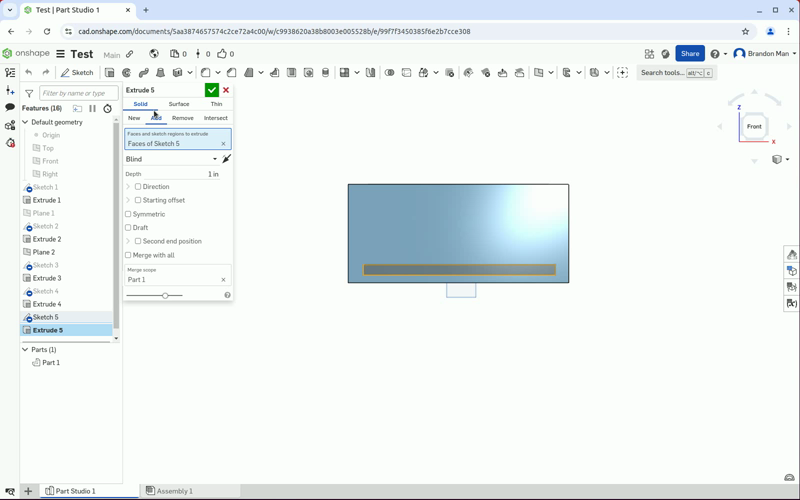
mouse_move(186, 120)
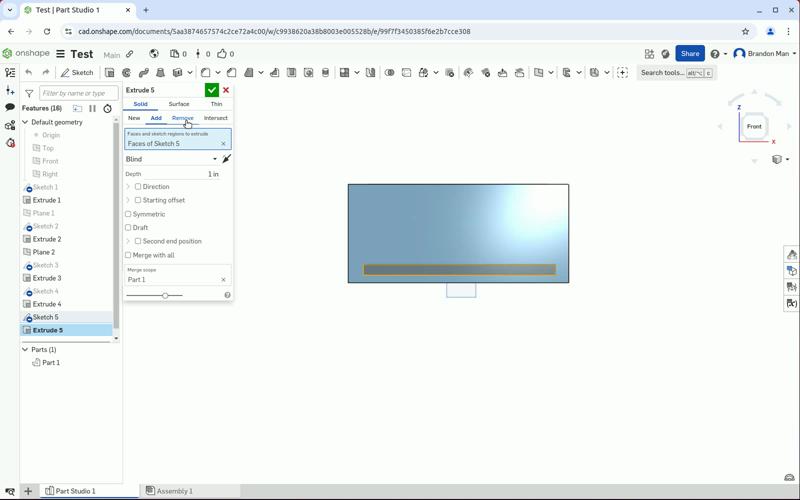
click(186, 120)
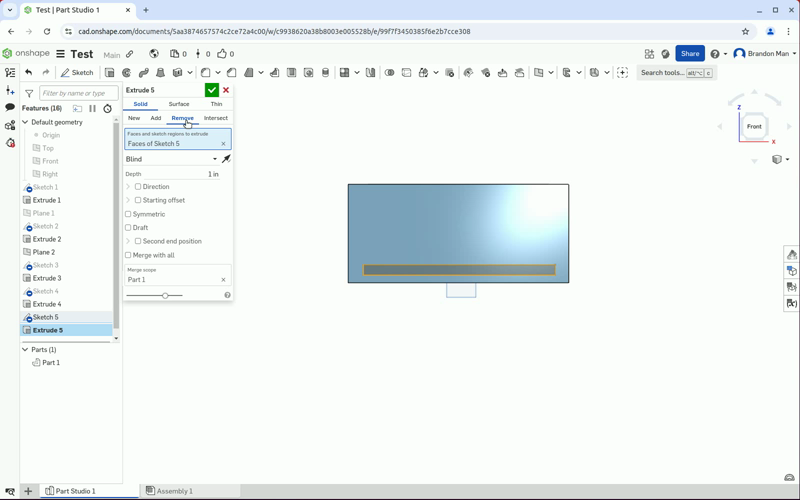
key(tab, 4)
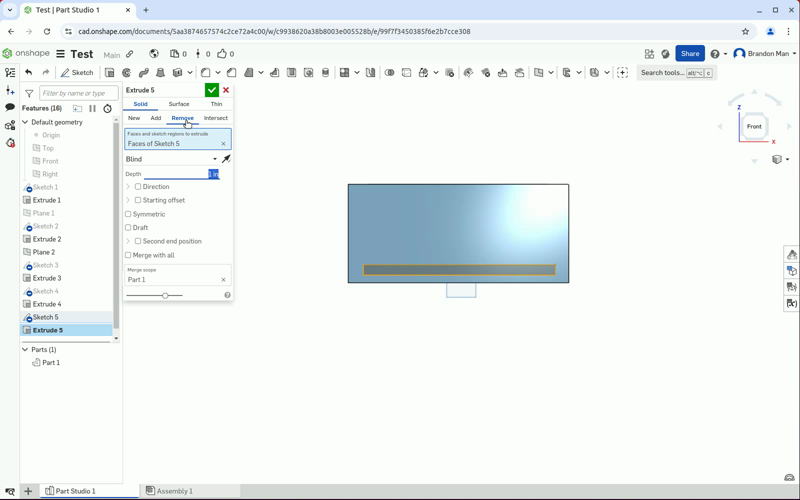
text(10.11)
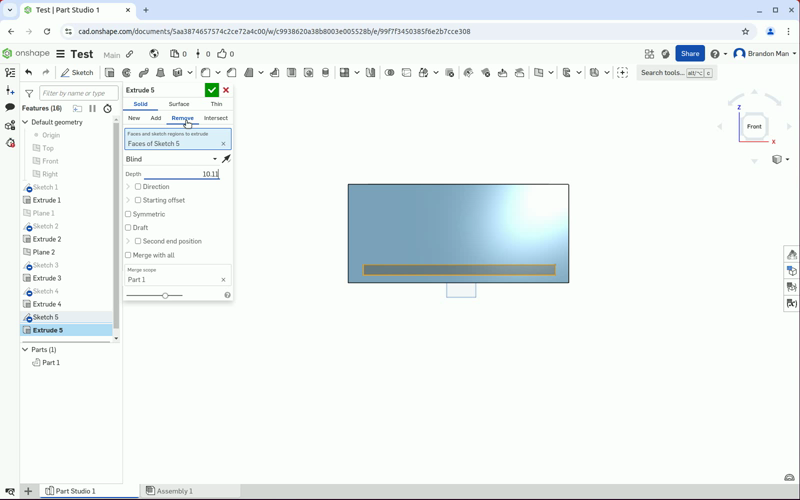
key(tab, 6)
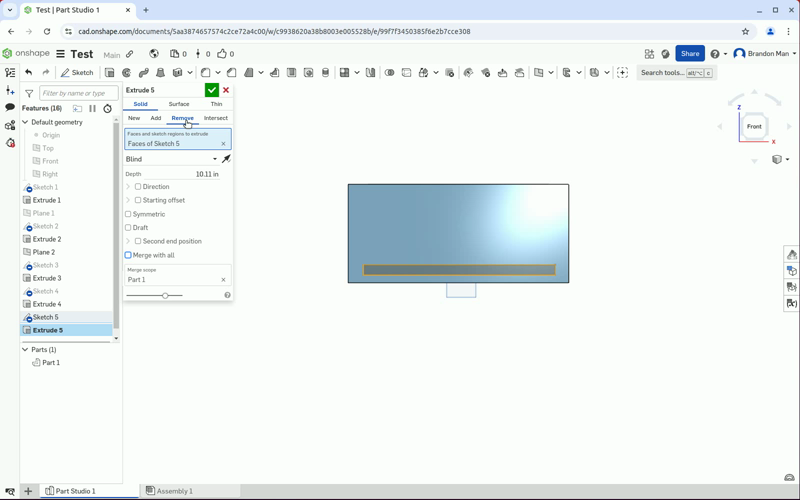
key(space)
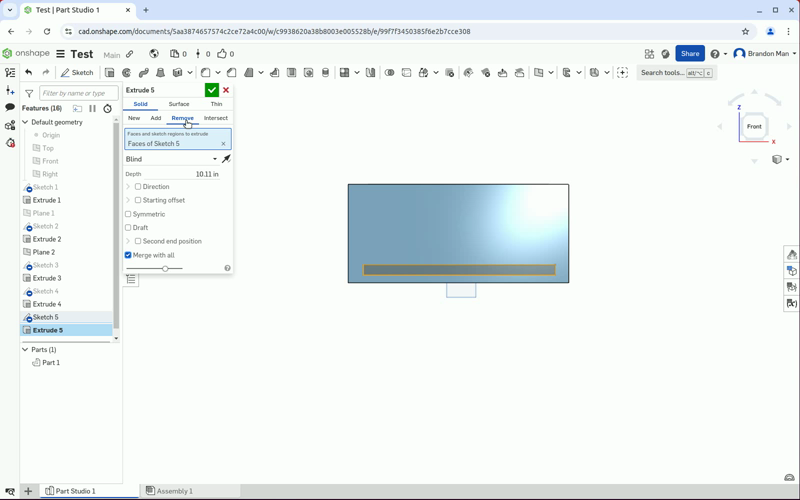
key(enter)
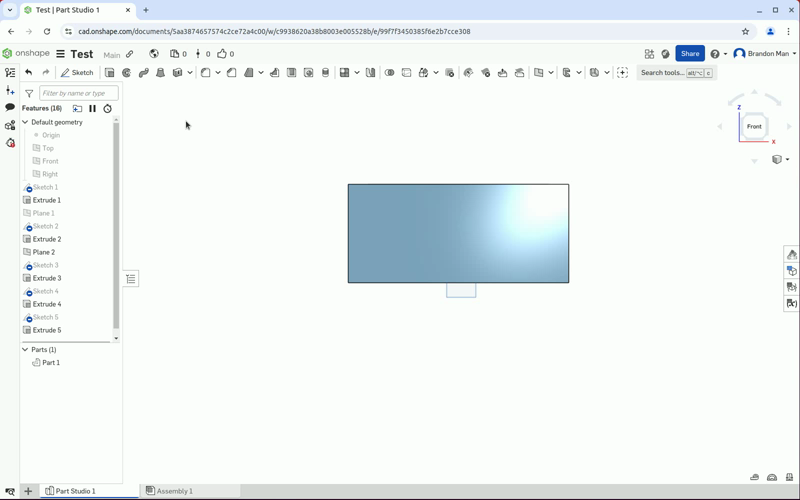
key(shift+h)
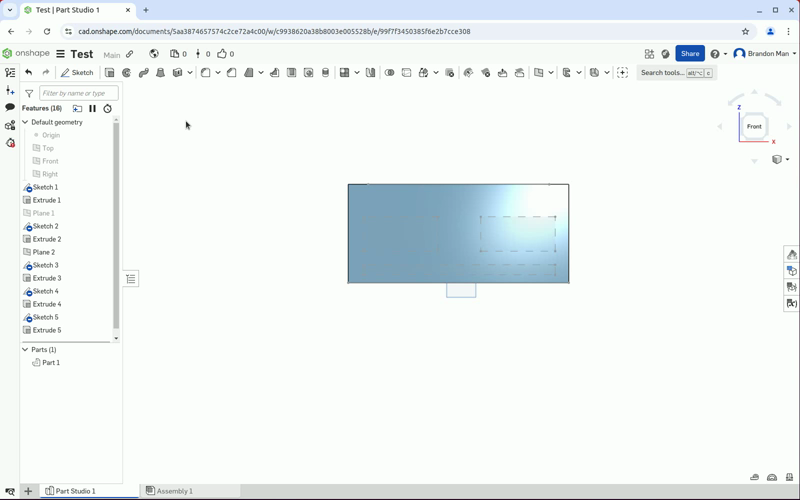
key(shift+h)
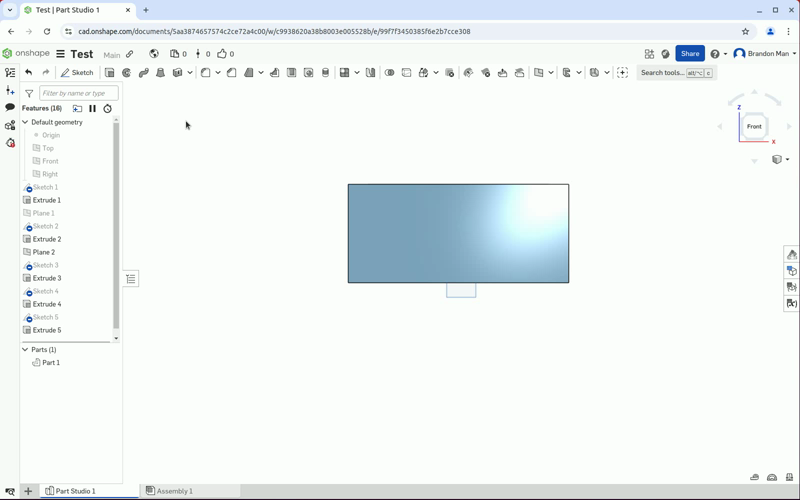
mouse_move(69, 189)
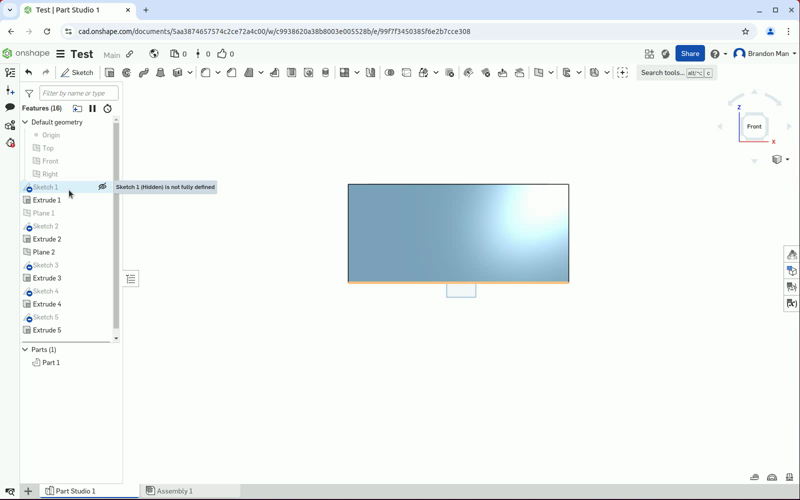
click(69, 189)
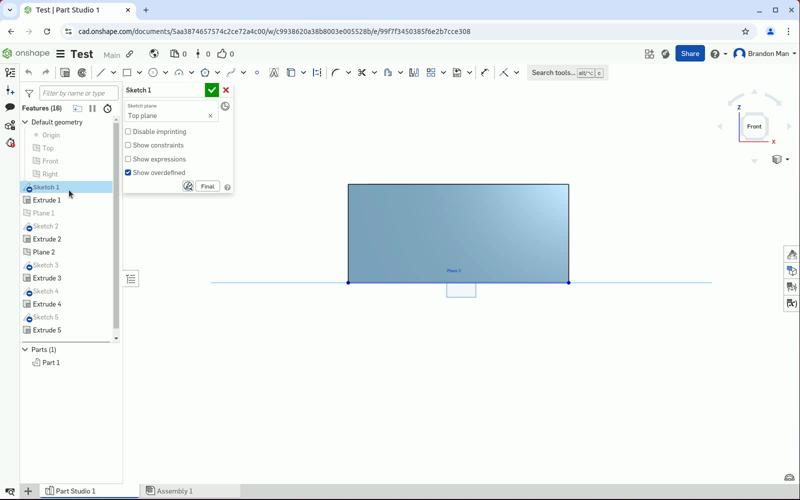
mouse_move(229, 92)
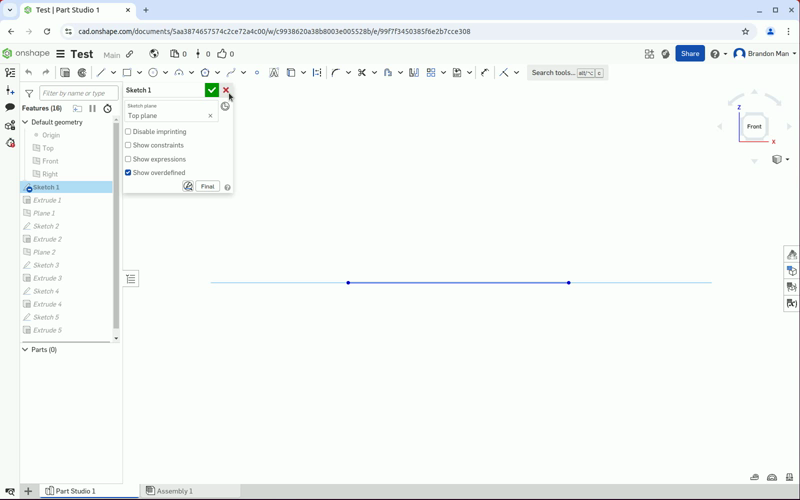
click(229, 92)
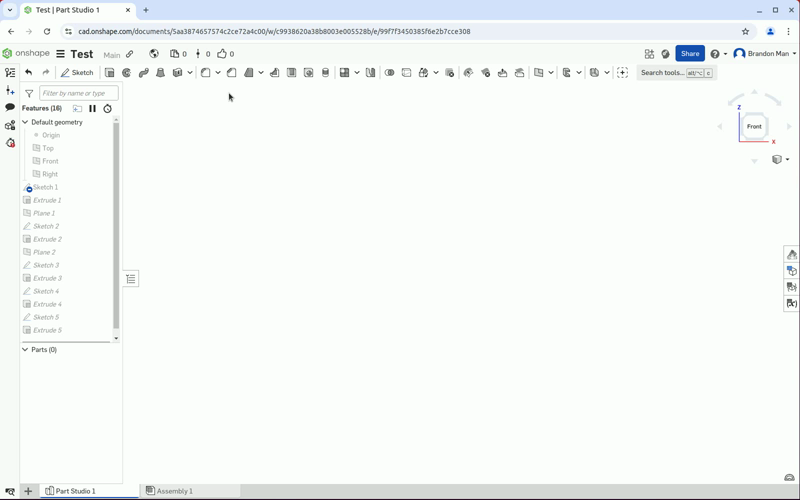
key(shift+s)
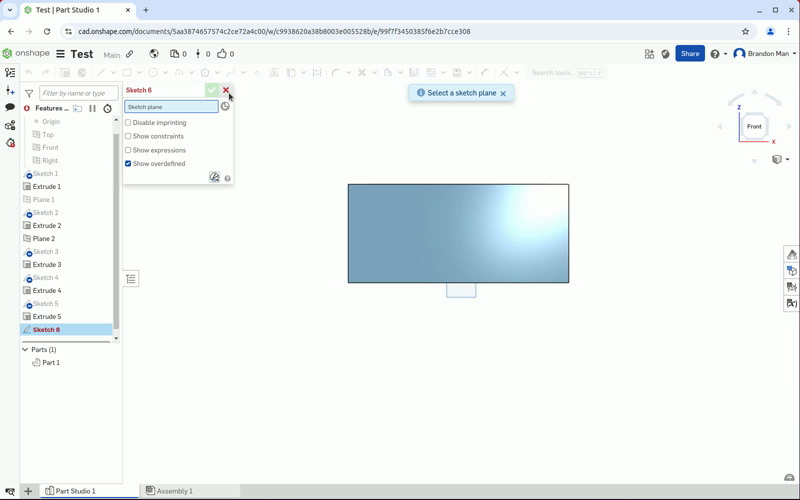
mouse_move(69, 241)
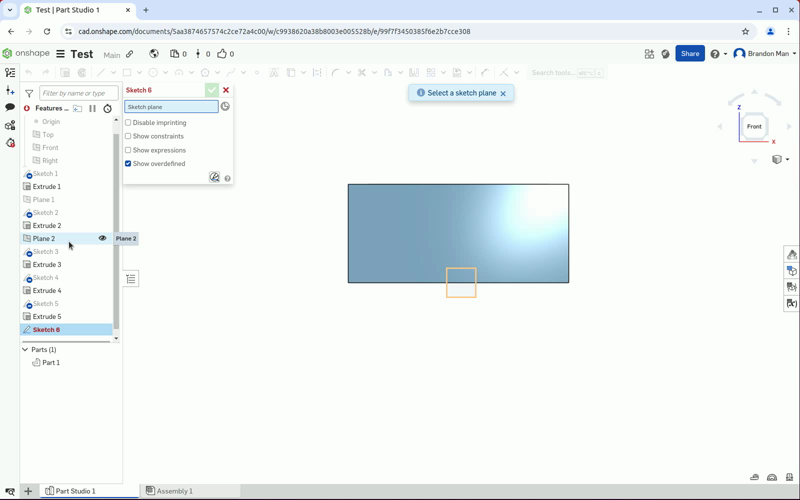
click(69, 241)
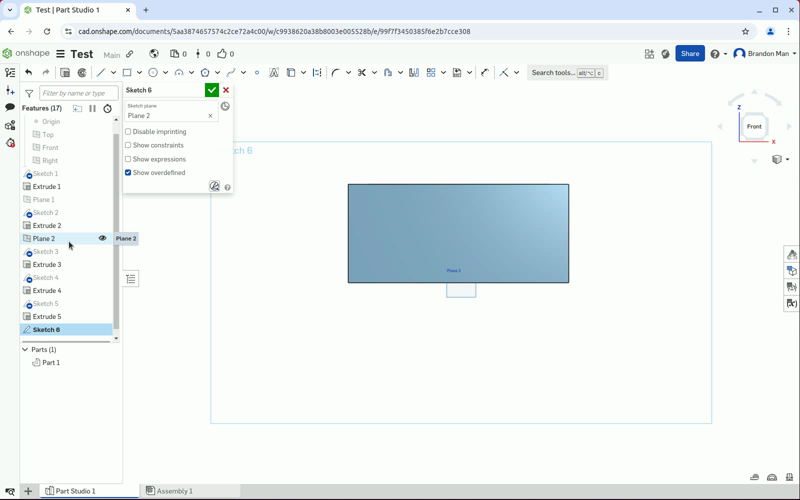
mouse_move(73, 352)
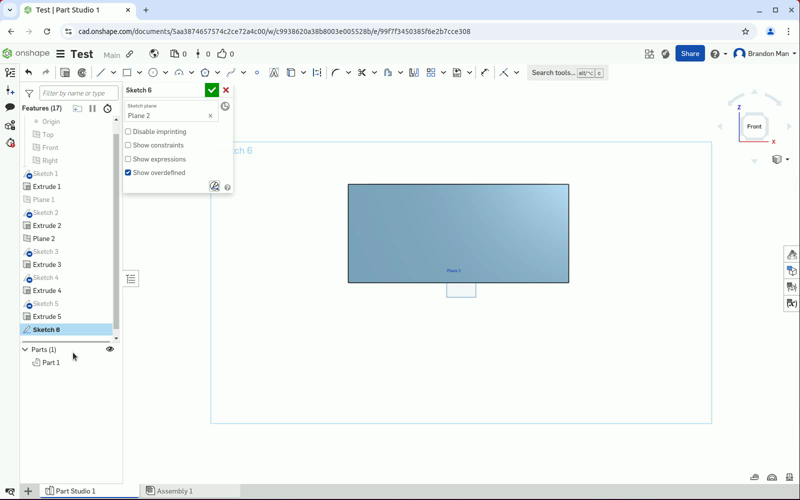
key(y)
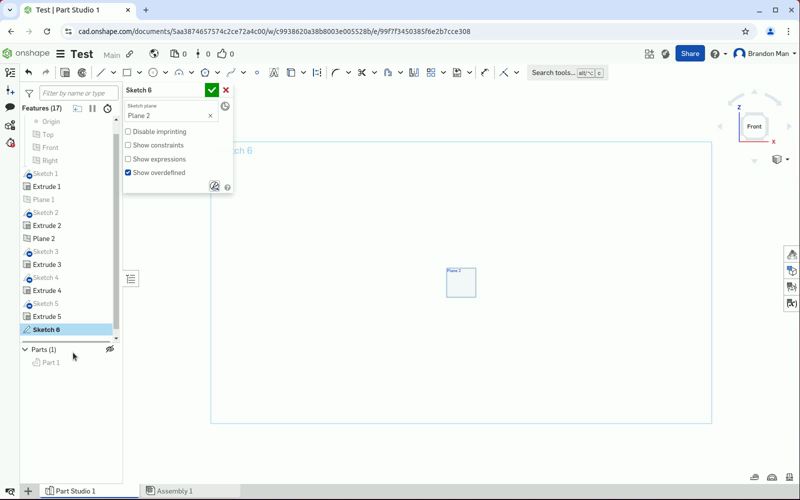
key(l)
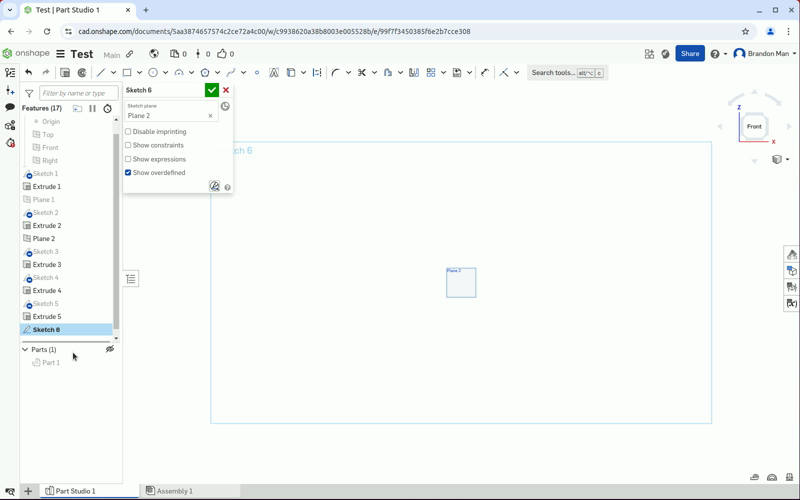
key_down(shift)
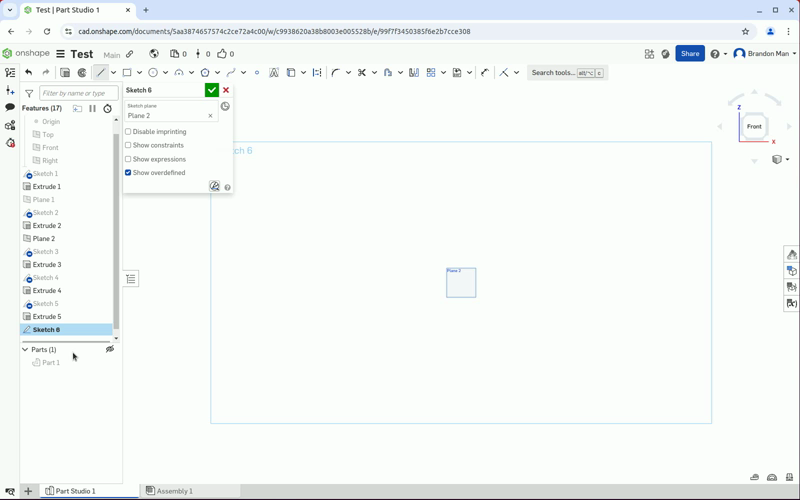
mouse_move(480, 251)
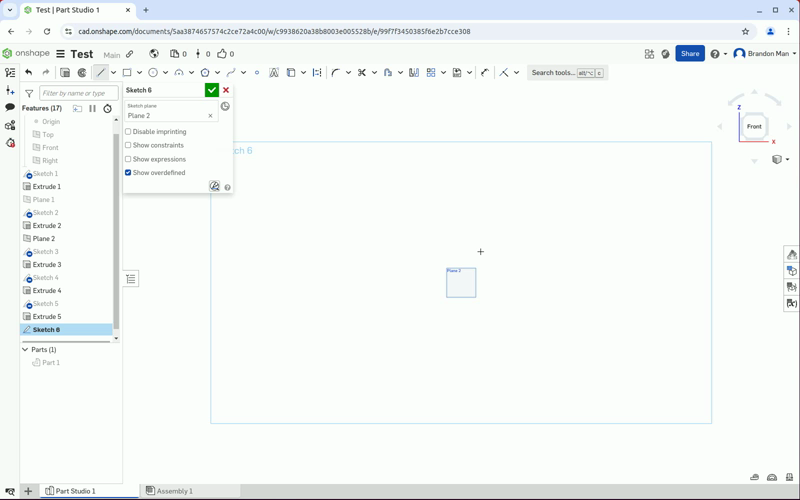
click(480, 251)
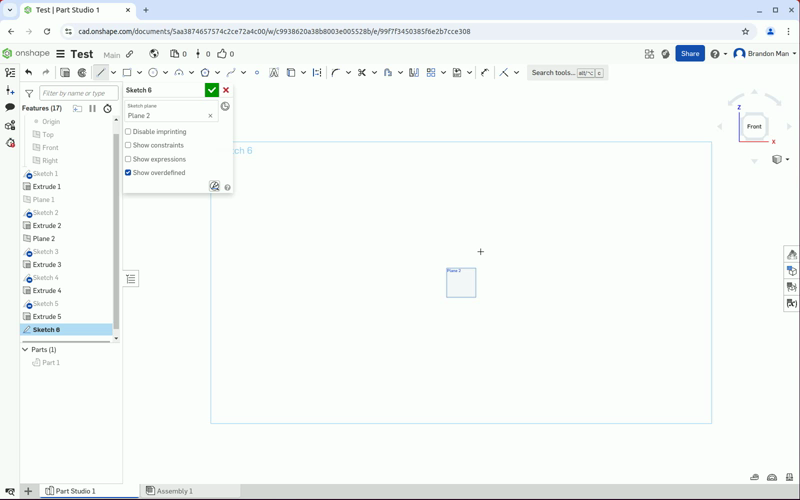
key_up(shift)
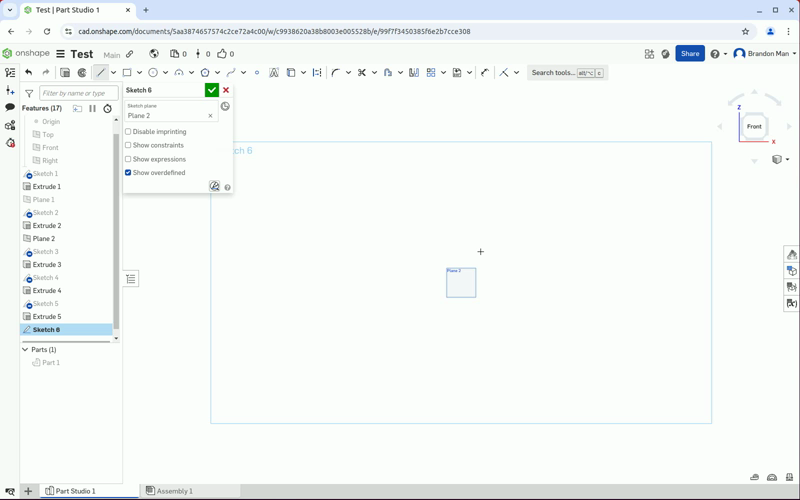
key_down(shift)
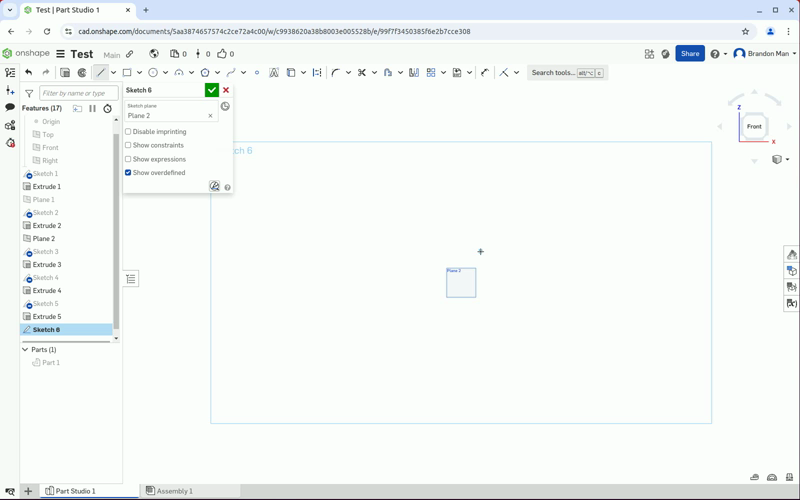
mouse_move(555, 251)
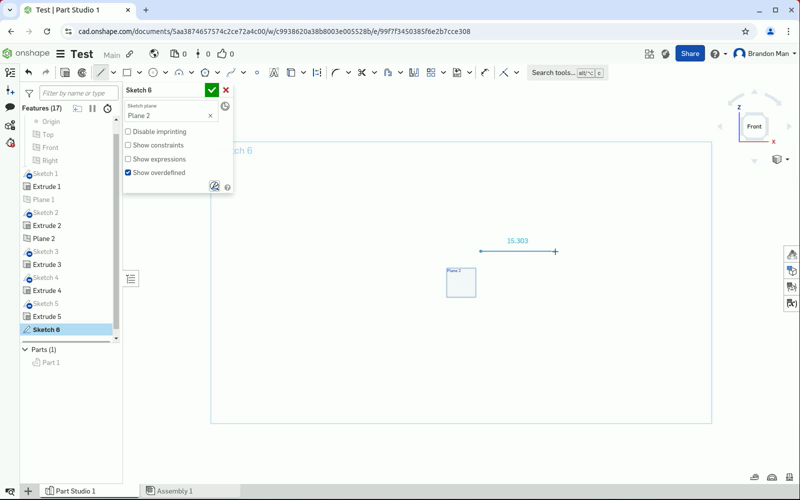
click(555, 251)
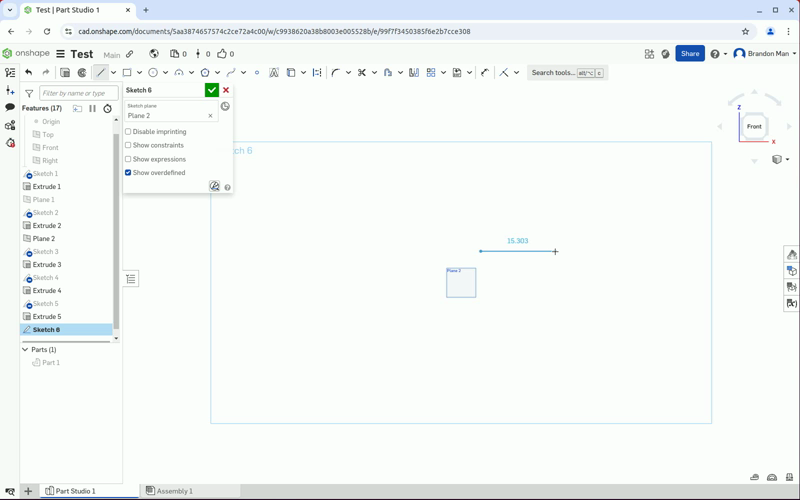
key_up(shift)
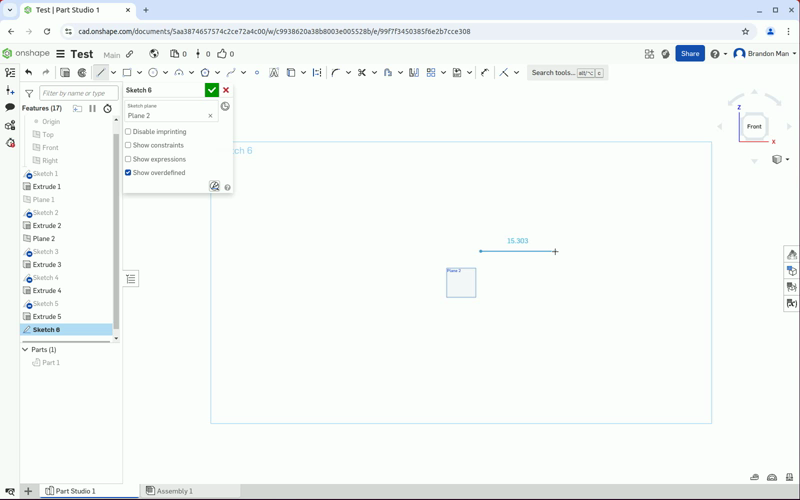
key_down(shift)
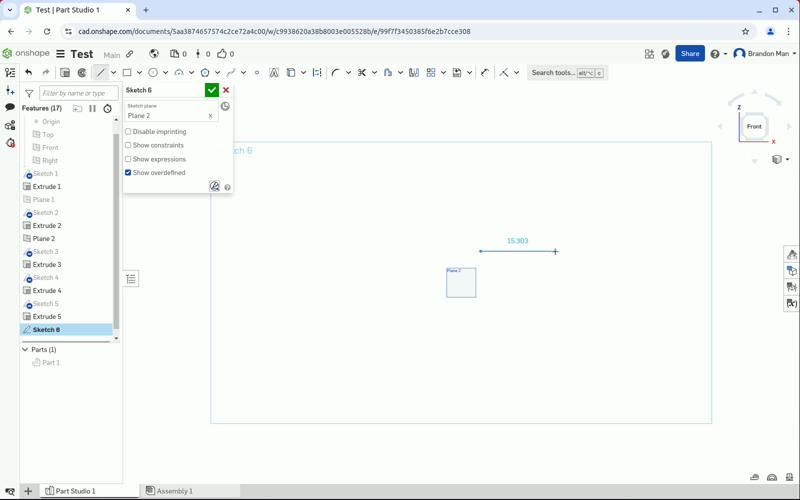
mouse_move(585, 251)
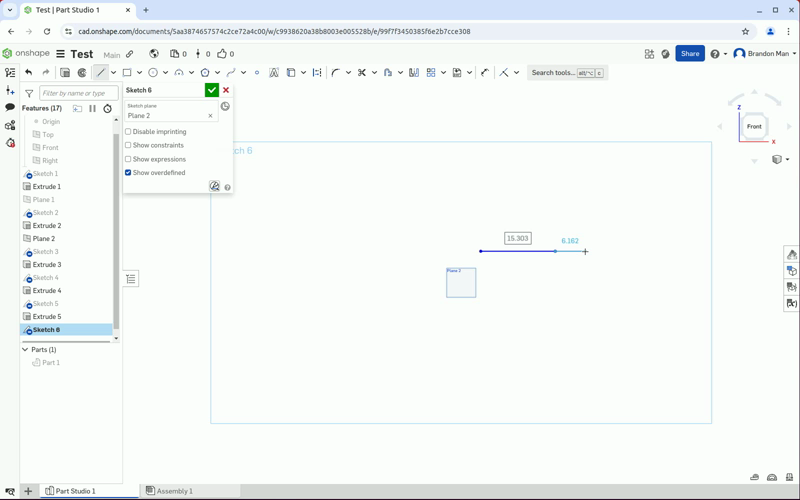
mouse_move(555, 216)
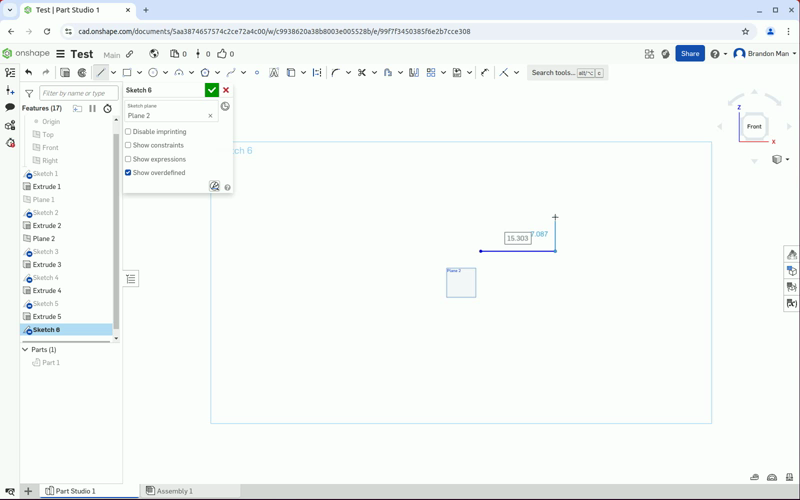
click(555, 216)
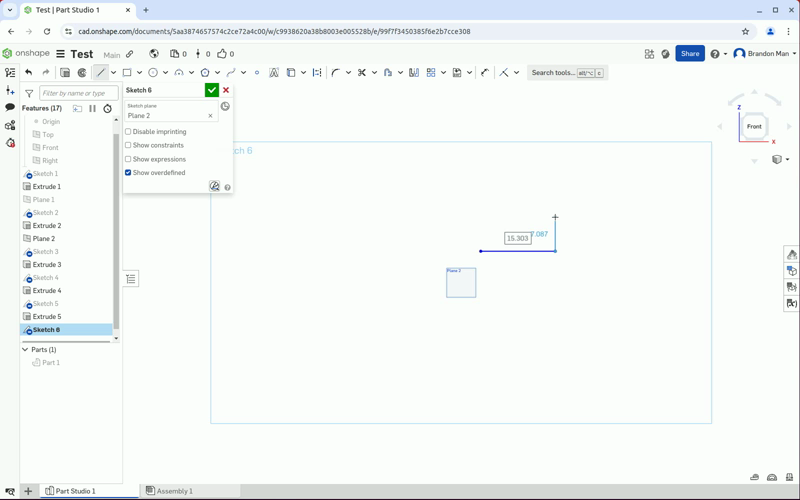
key_up(shift)
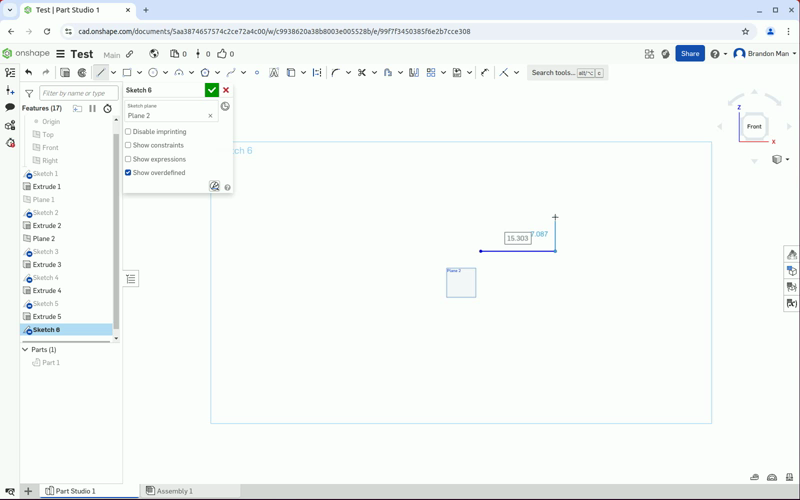
key_down(shift)
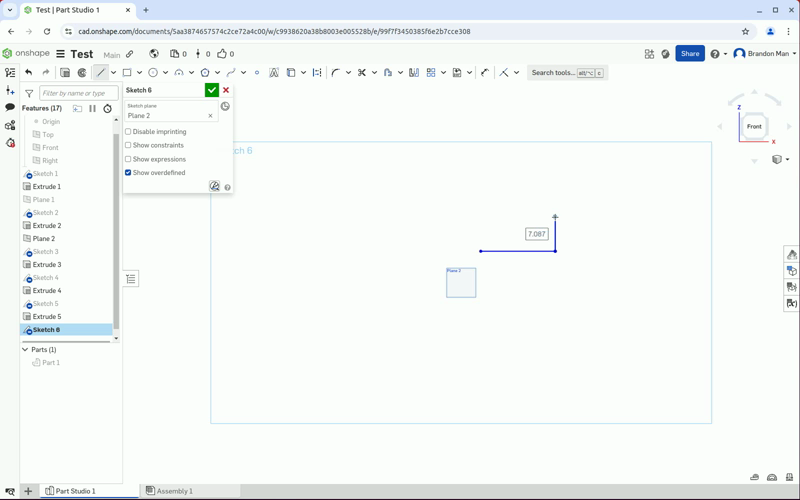
mouse_move(480, 216)
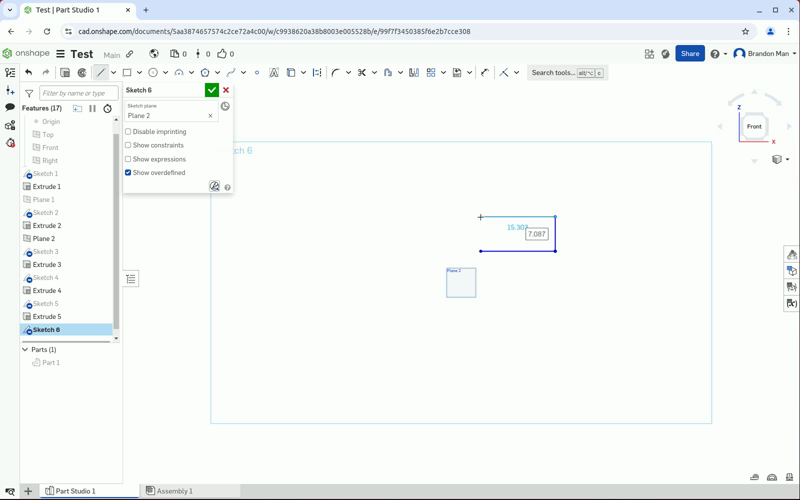
click(480, 216)
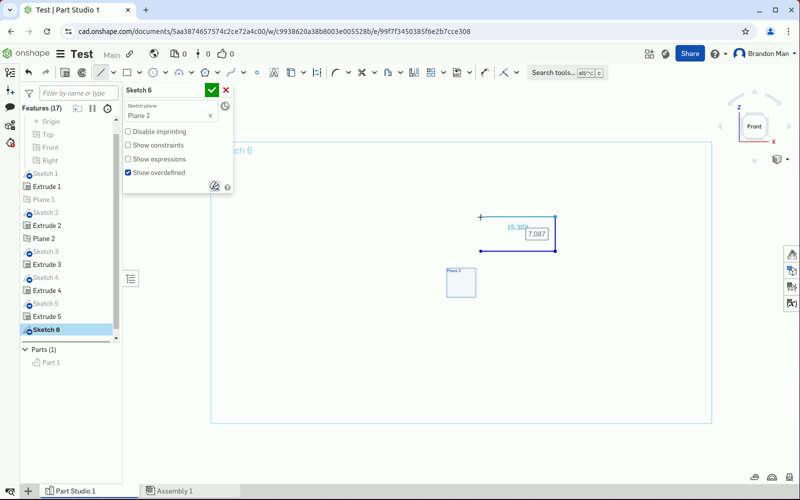
key_up(shift)
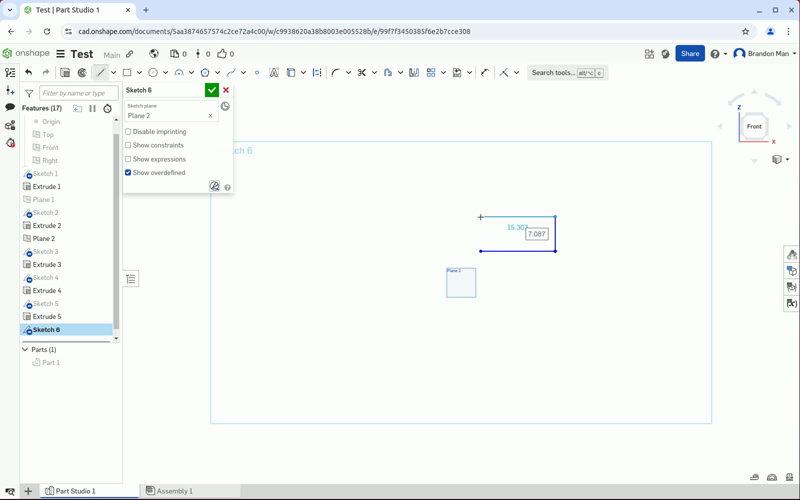
mouse_move(510, 216)
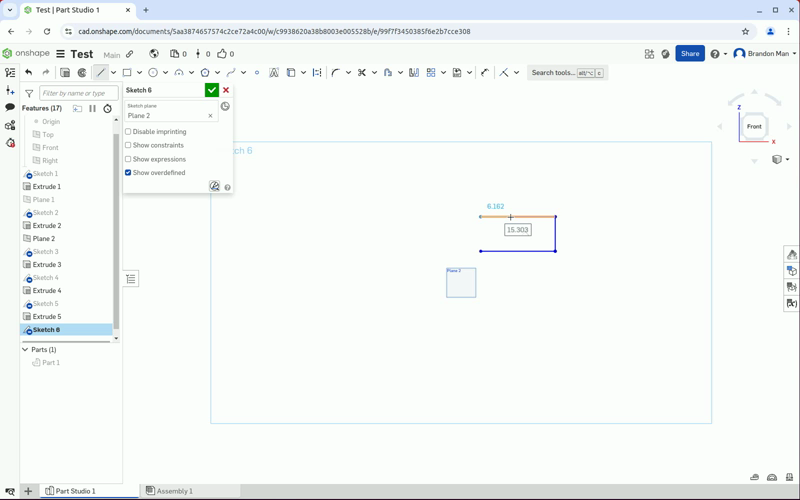
key_down(shift)
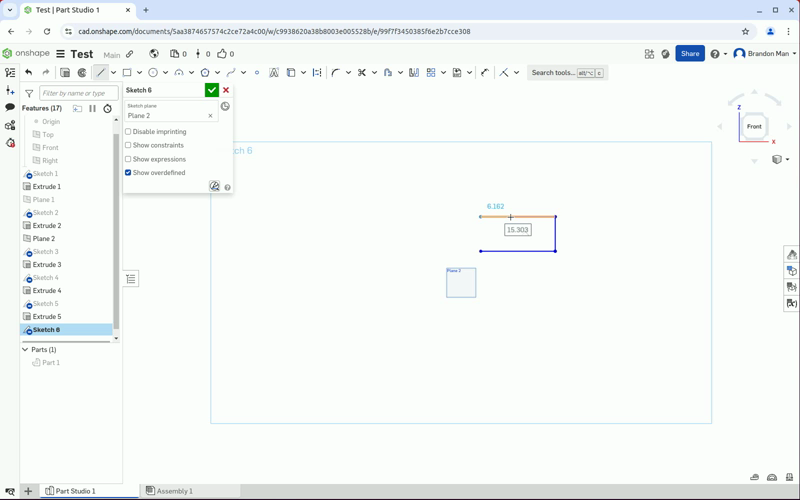
mouse_move(480, 251)
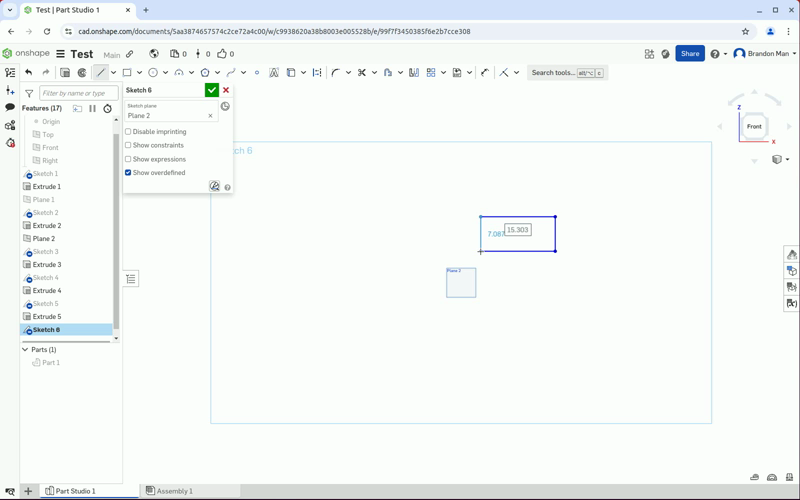
key_up(shift)
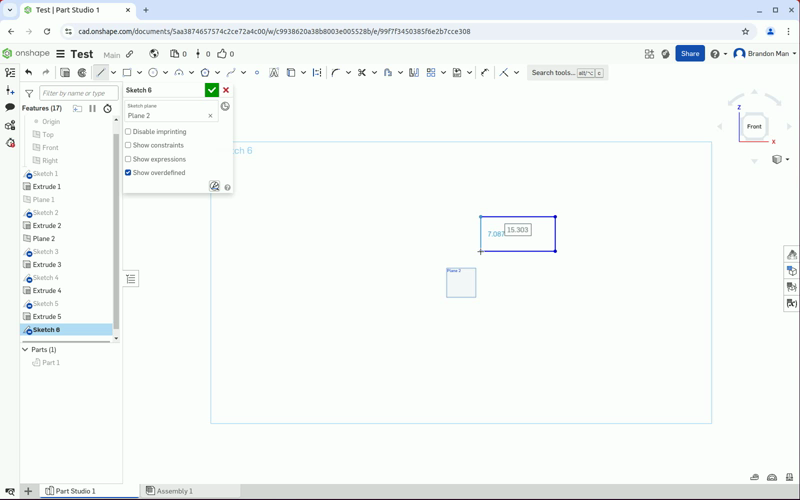
click(480, 251)
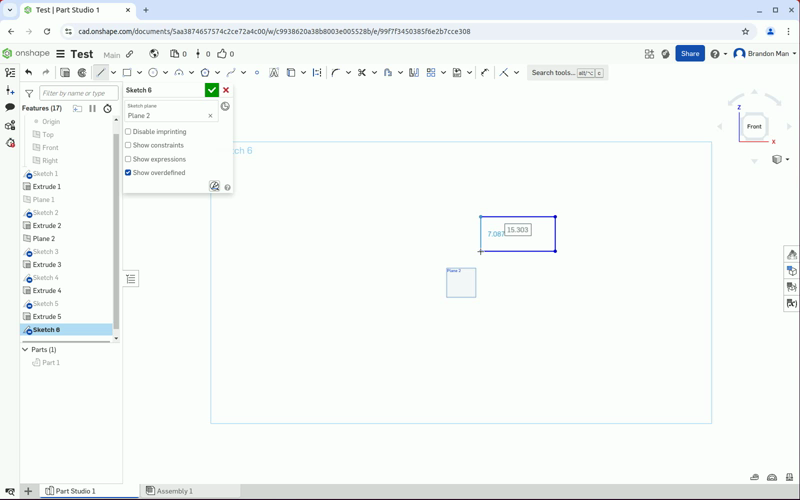
key(esc)
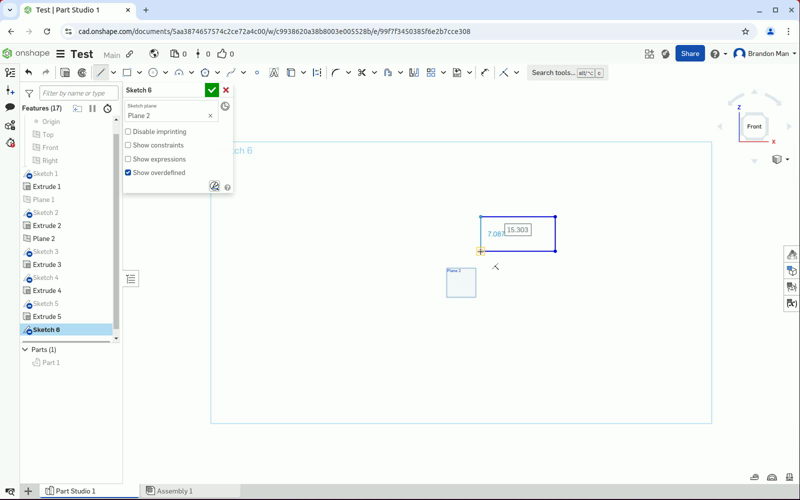
mouse_move(484, 240)
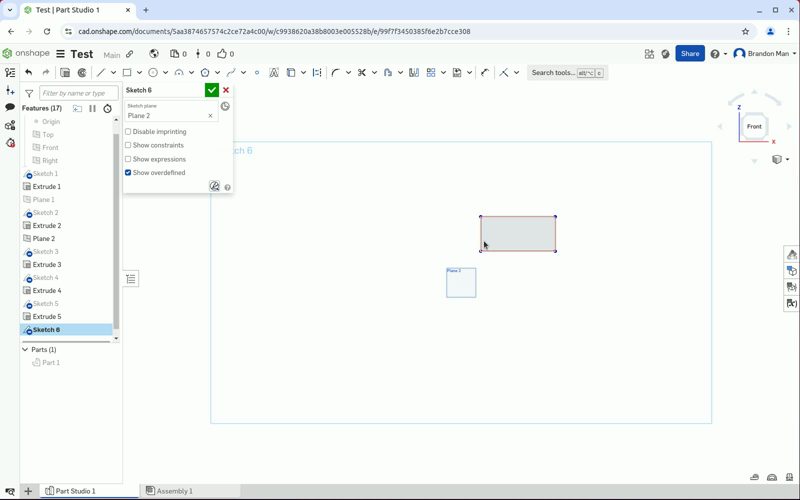
click(484, 240)
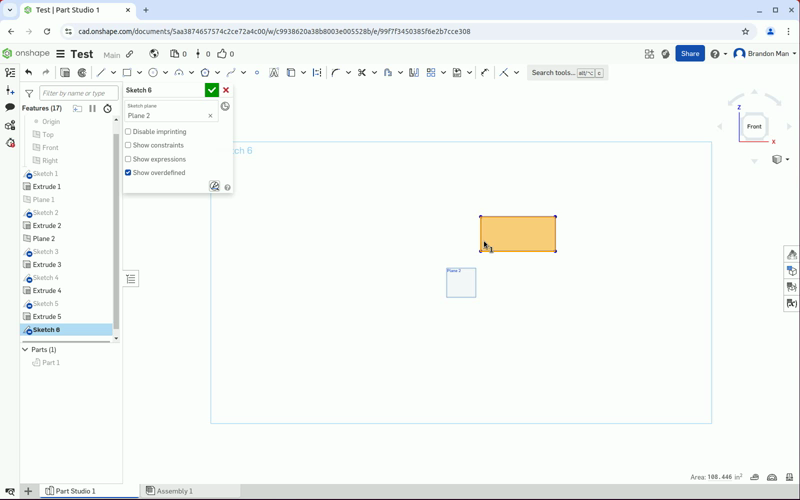
mouse_move(73, 352)
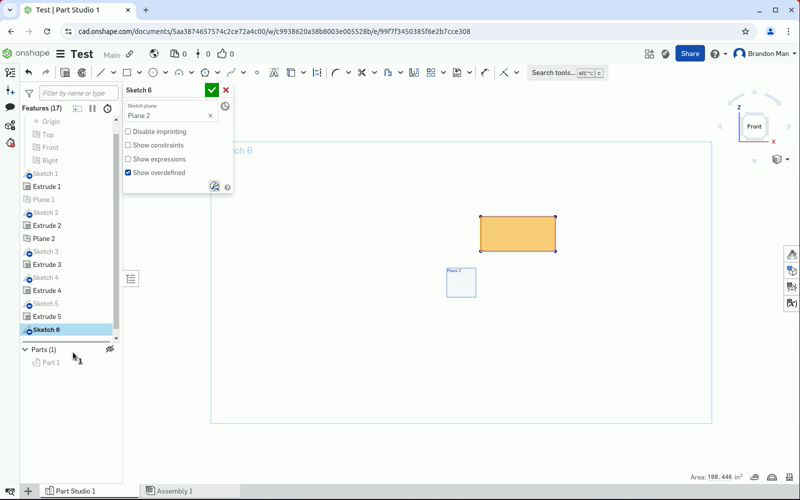
key(shift+y)
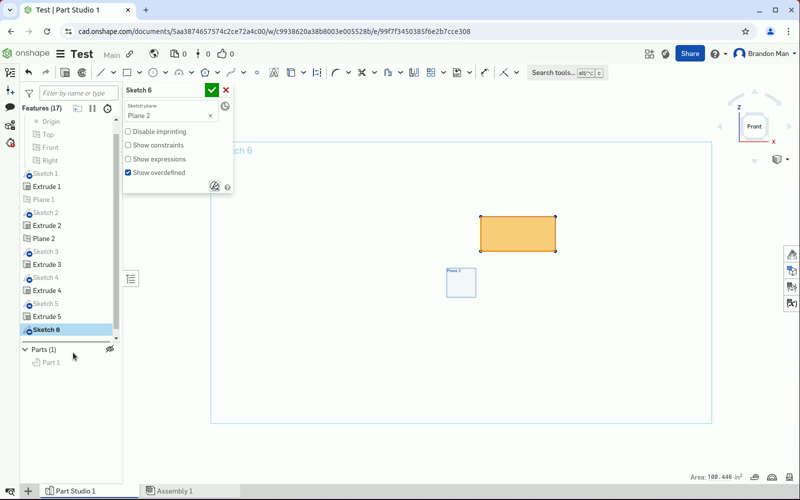
key(shift+e)
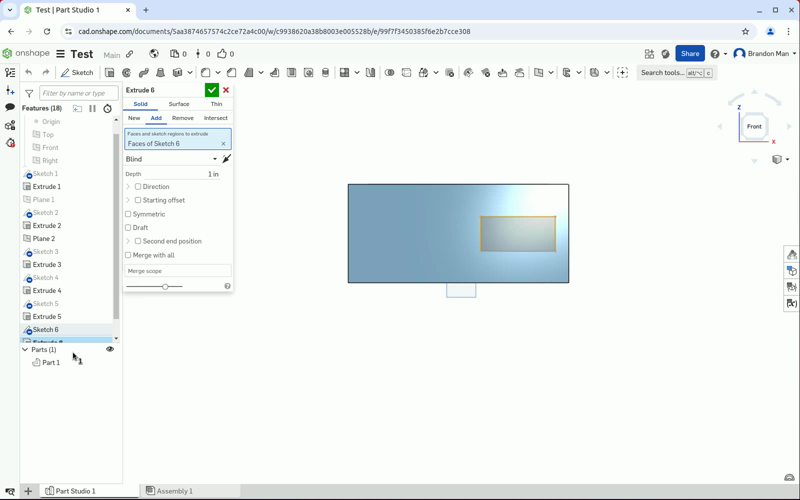
mouse_move(143, 106)
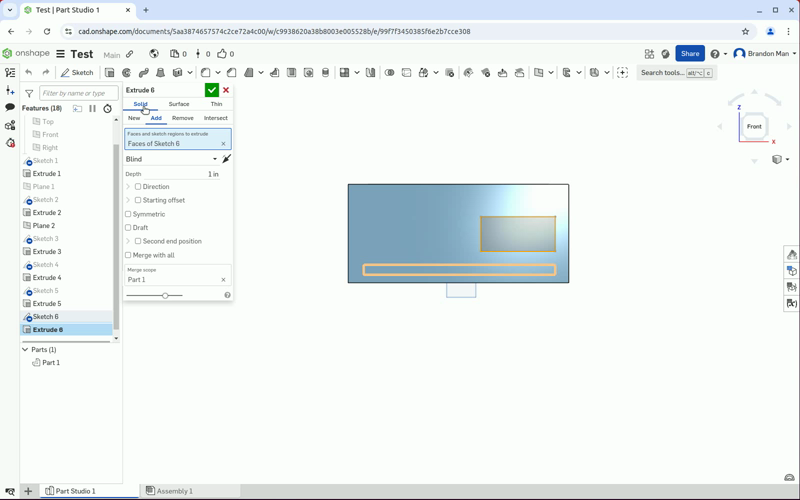
click(143, 106)
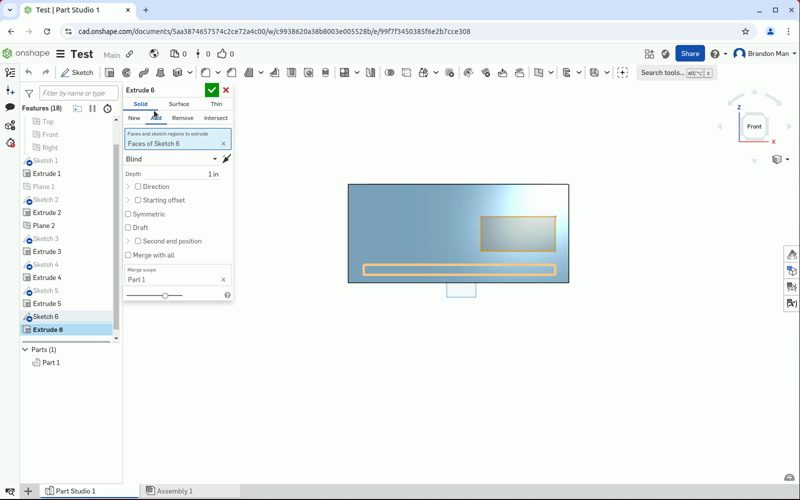
mouse_move(186, 120)
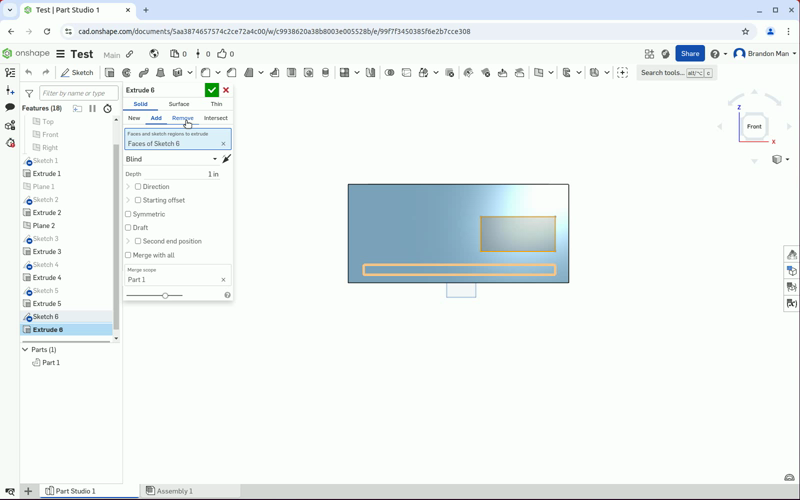
click(186, 120)
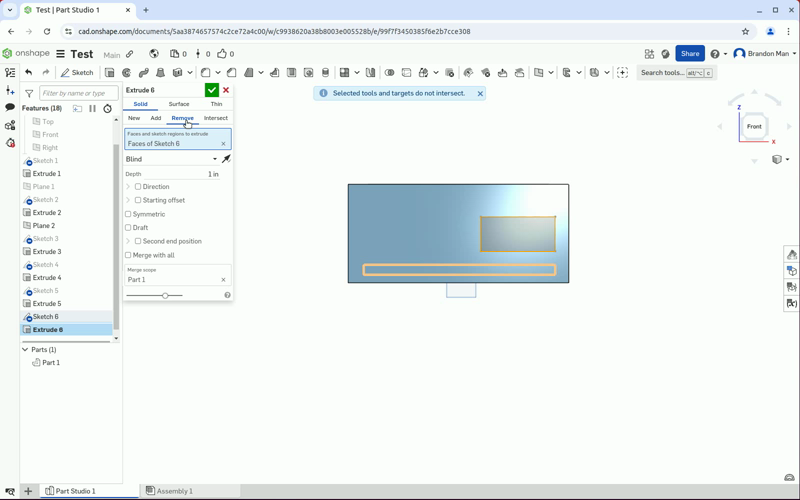
key(tab, 4)
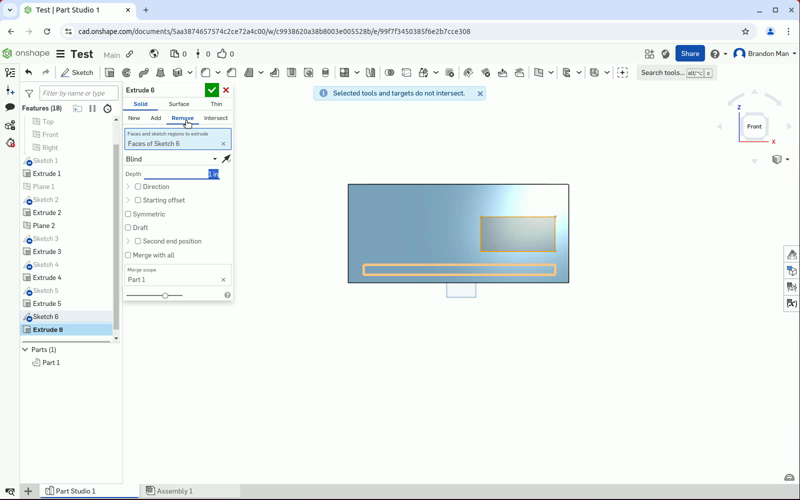
text(10.11)
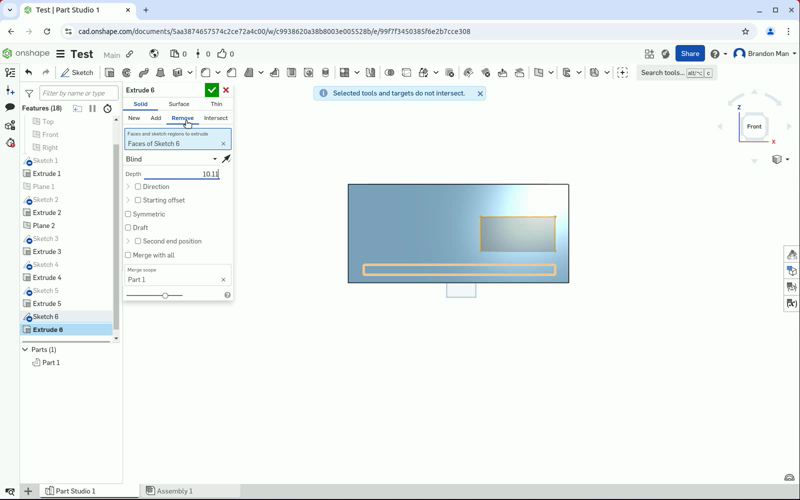
key(tab, 6)
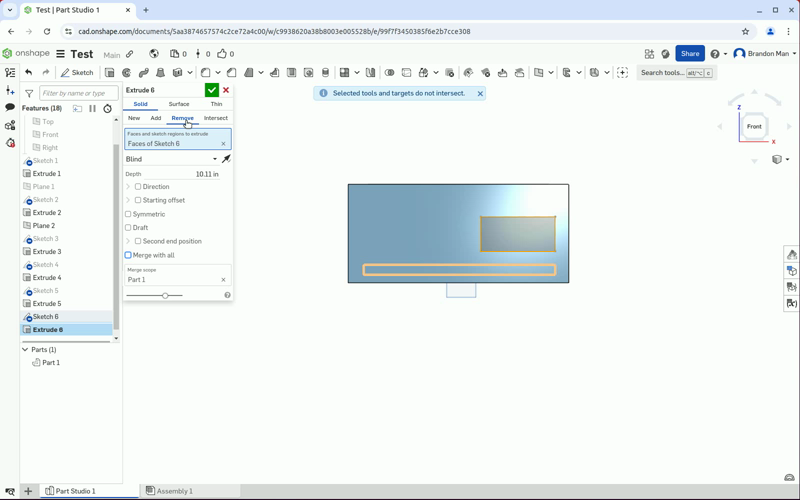
key(space)
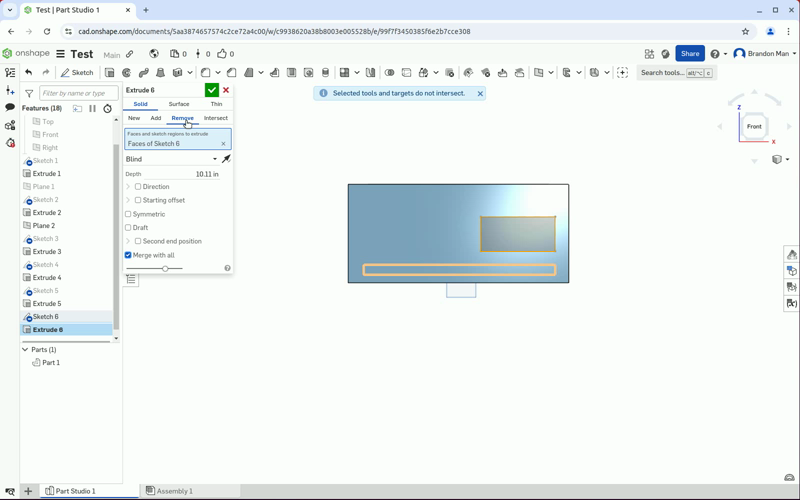
key(enter)
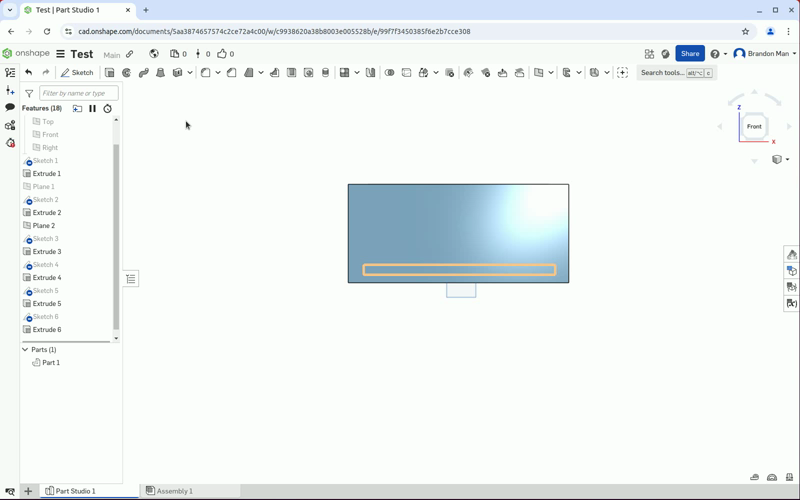
key(shift+h)
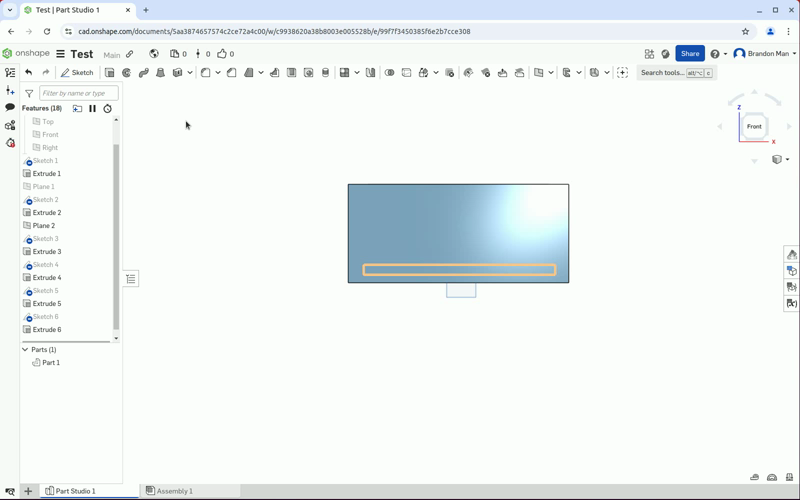
key(shift+h)
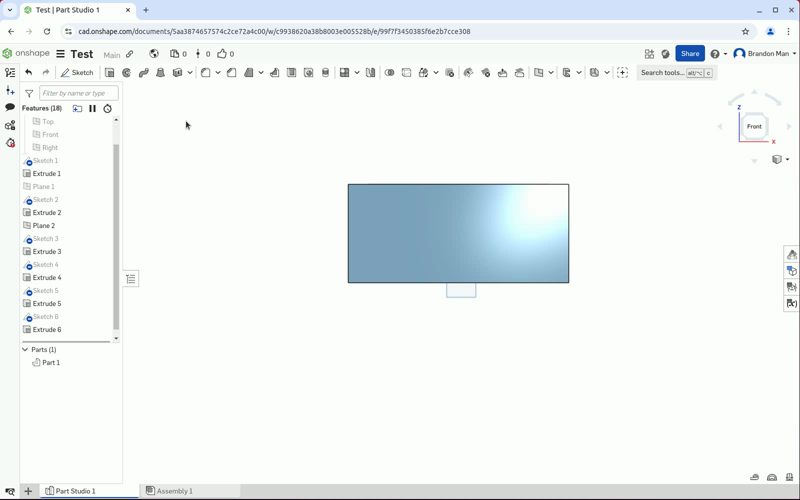
mouse_move(69, 163)
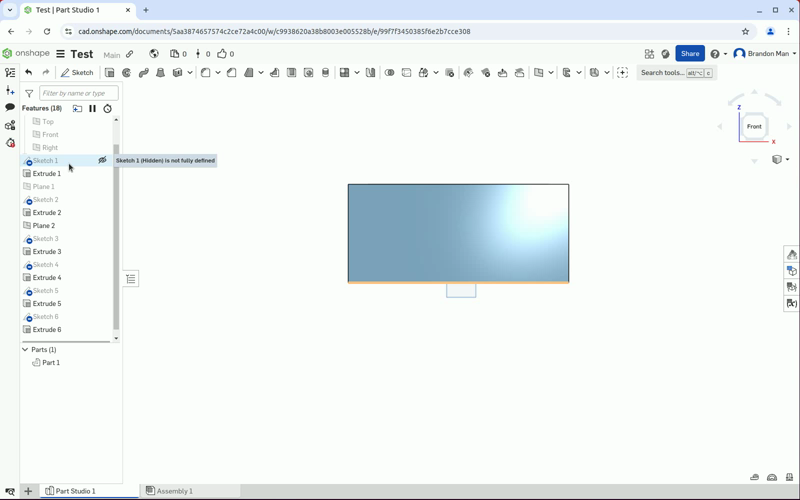
click(69, 163)
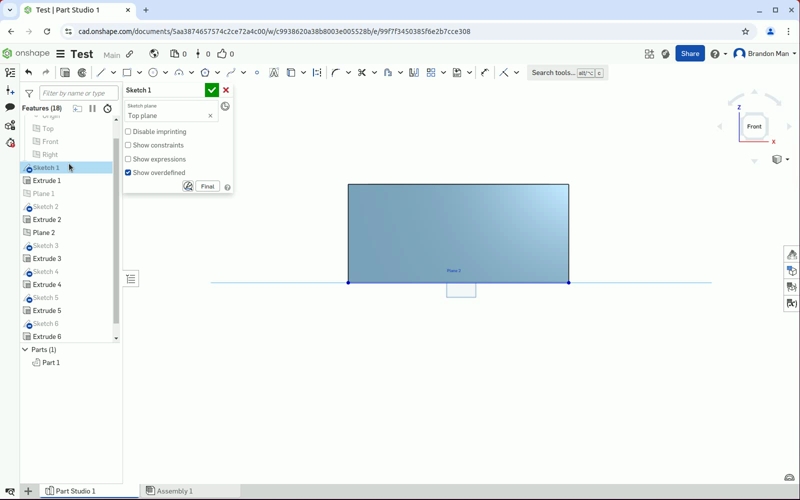
mouse_move(229, 92)
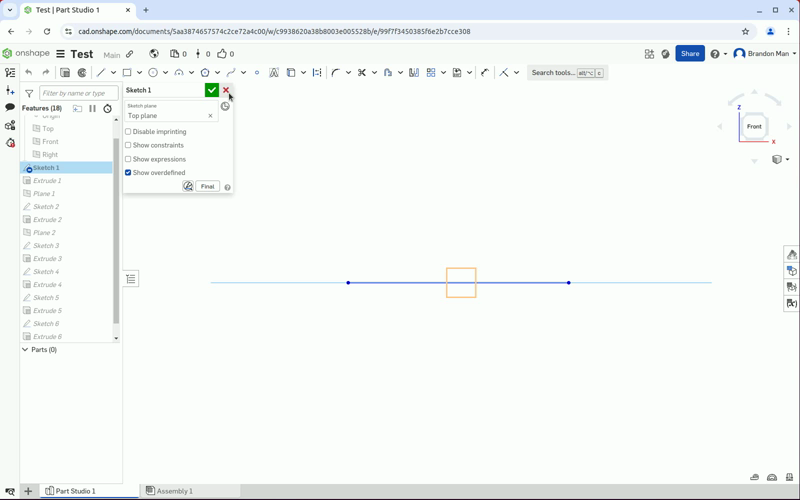
click(229, 92)
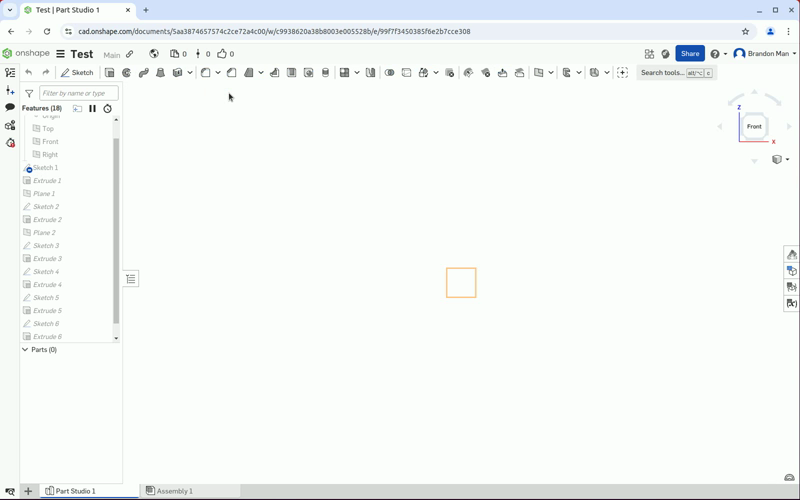
key(shift+s)
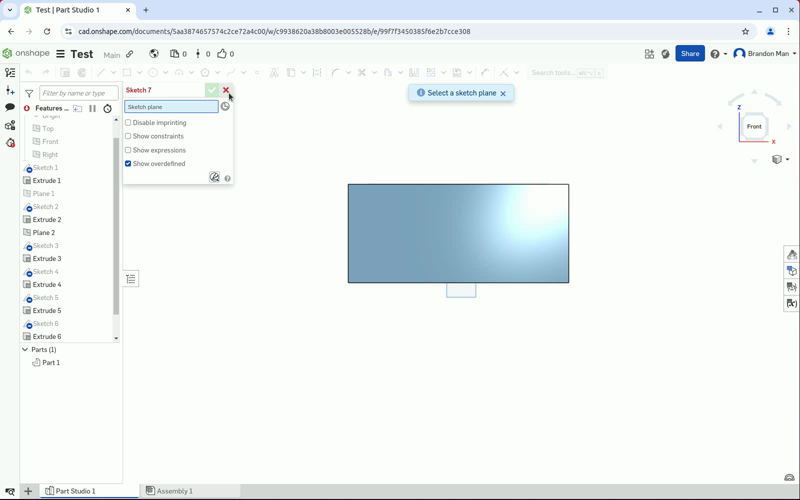
mouse_move(69, 215)
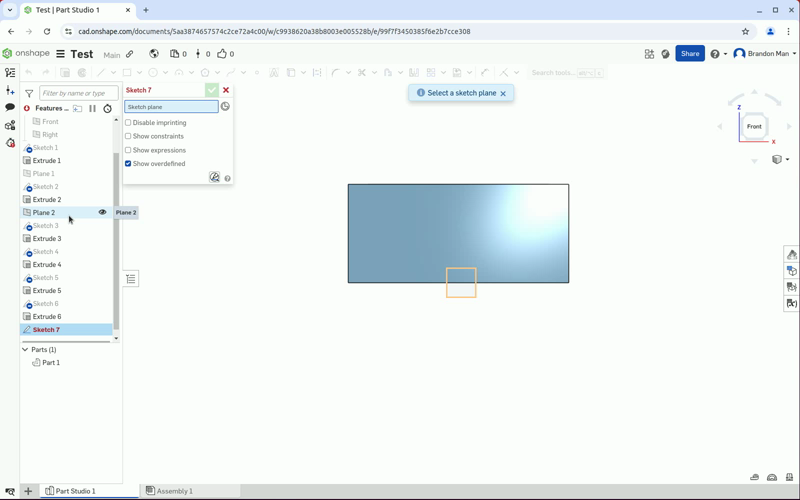
click(69, 215)
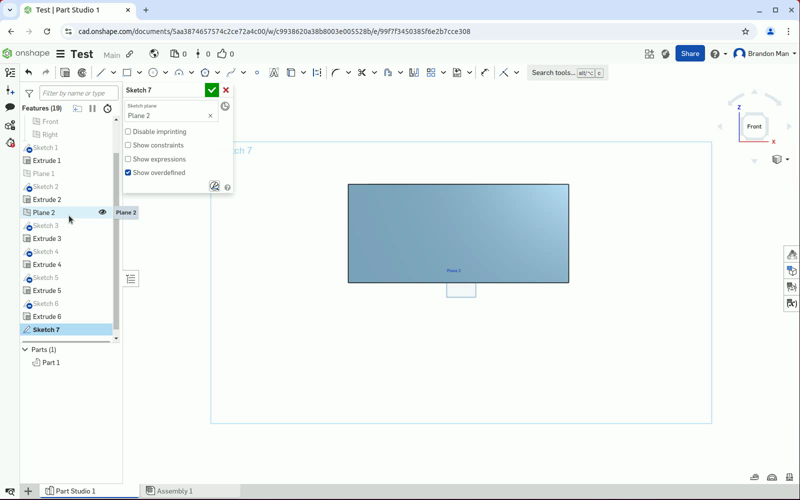
mouse_move(73, 352)
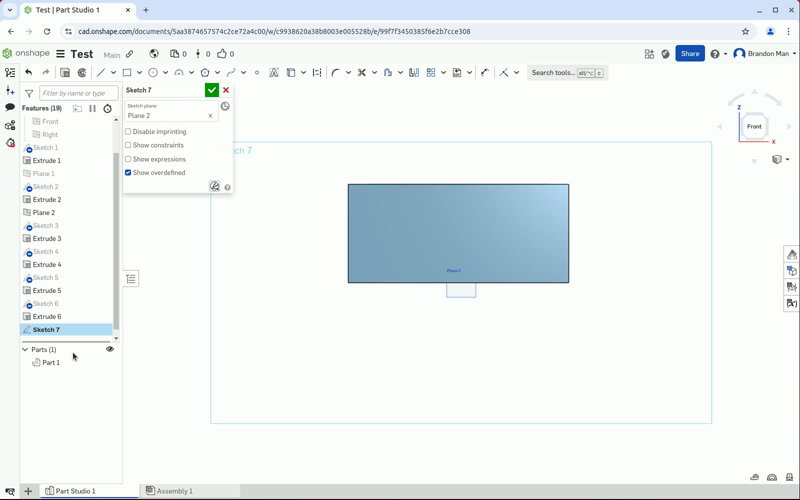
key(y)
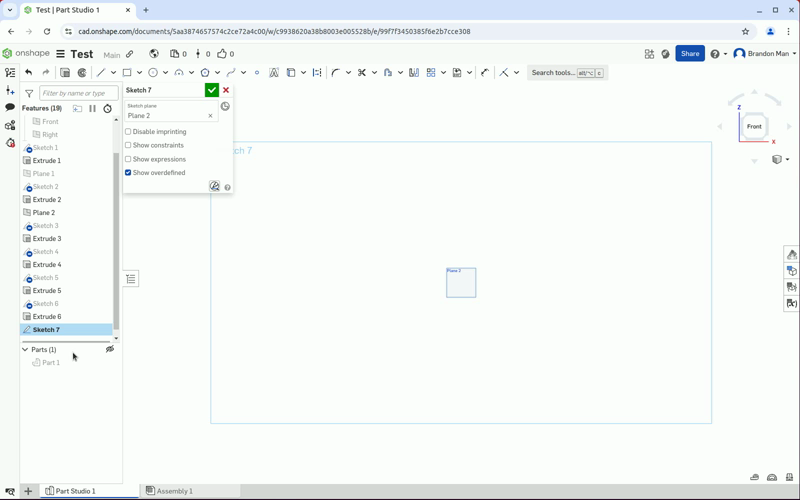
key(l)
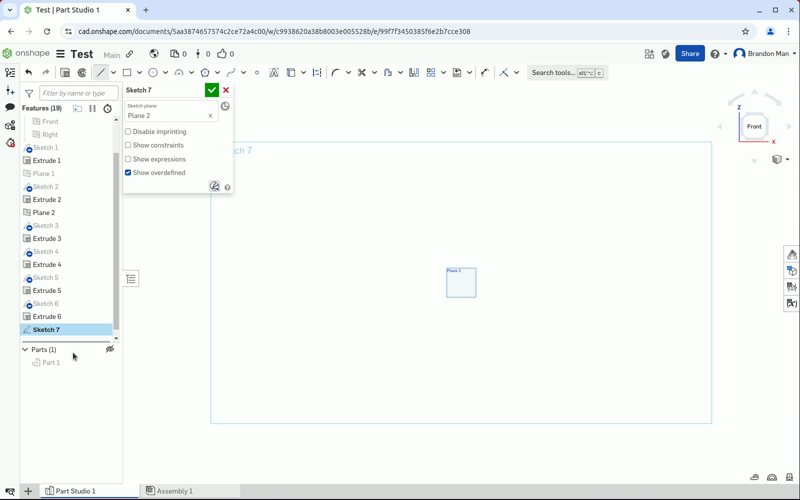
key_down(shift)
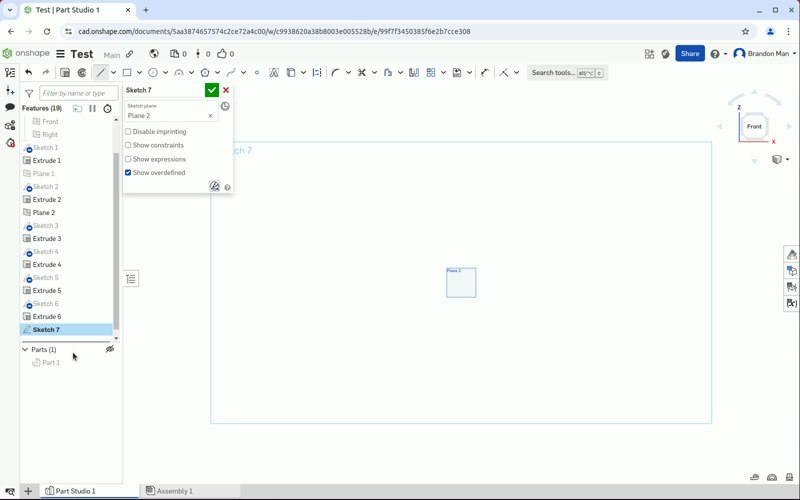
mouse_move(363, 251)
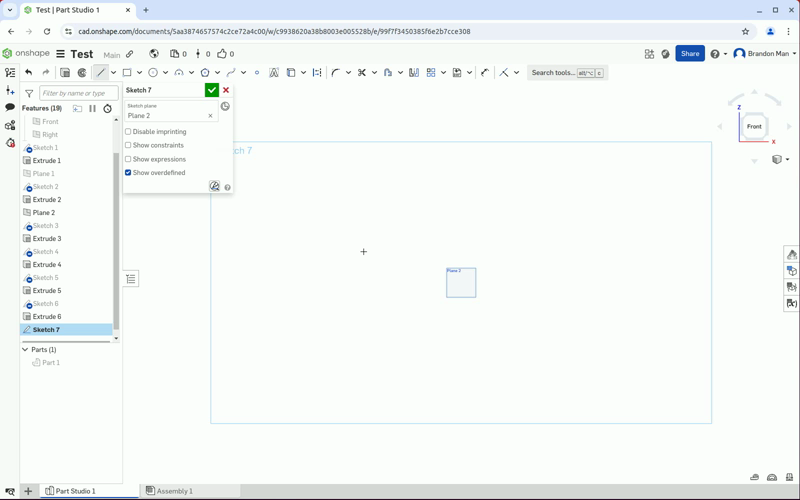
click(363, 251)
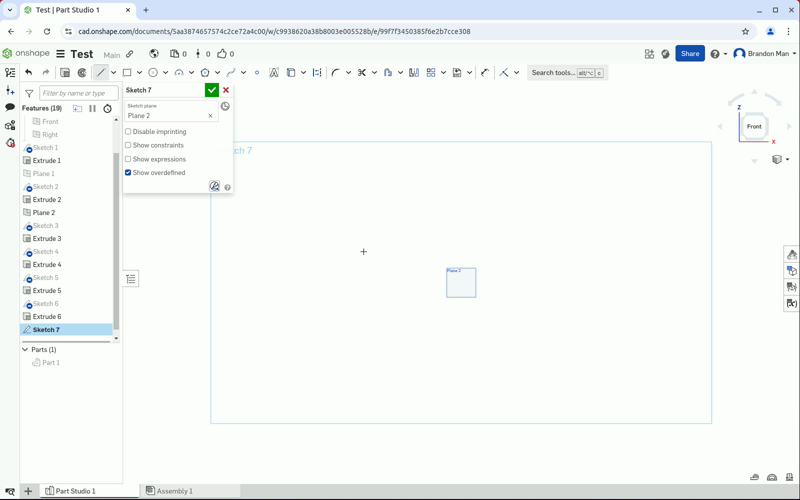
key_up(shift)
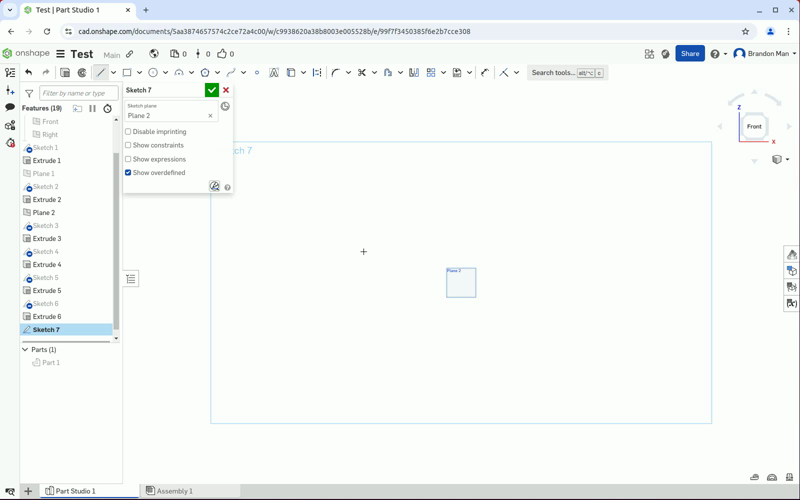
key_down(shift)
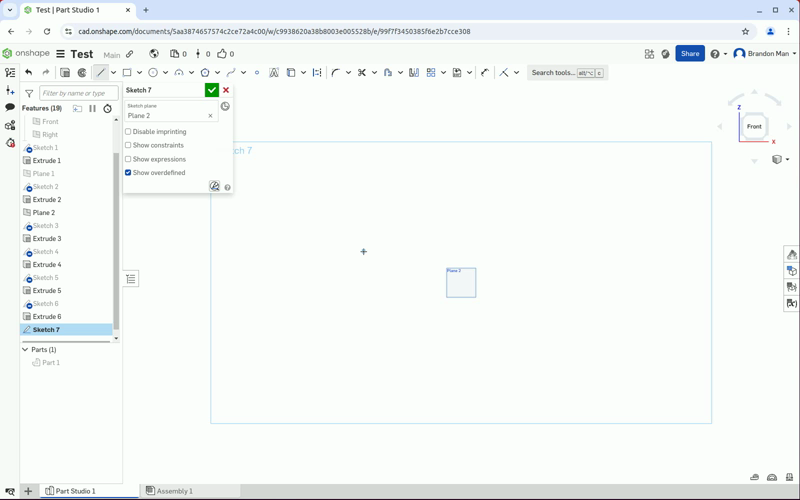
mouse_move(437, 251)
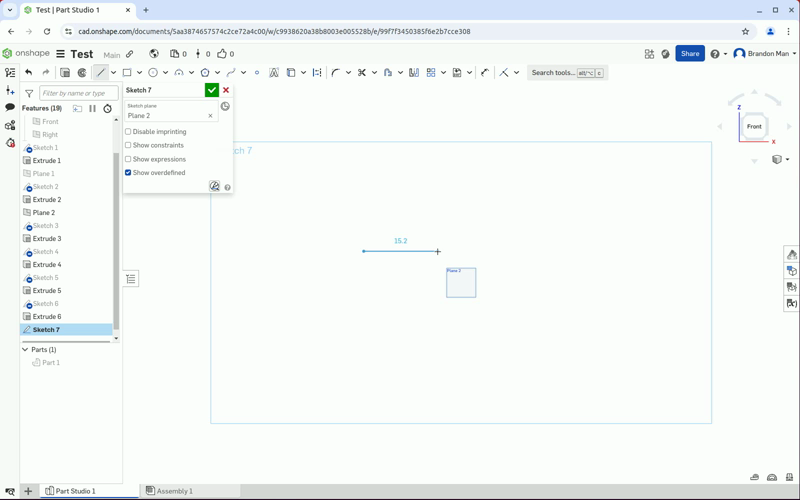
click(437, 251)
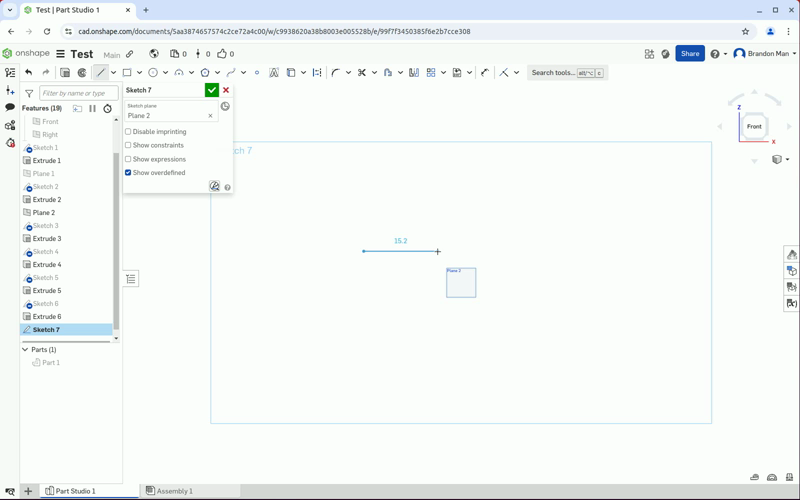
key_up(shift)
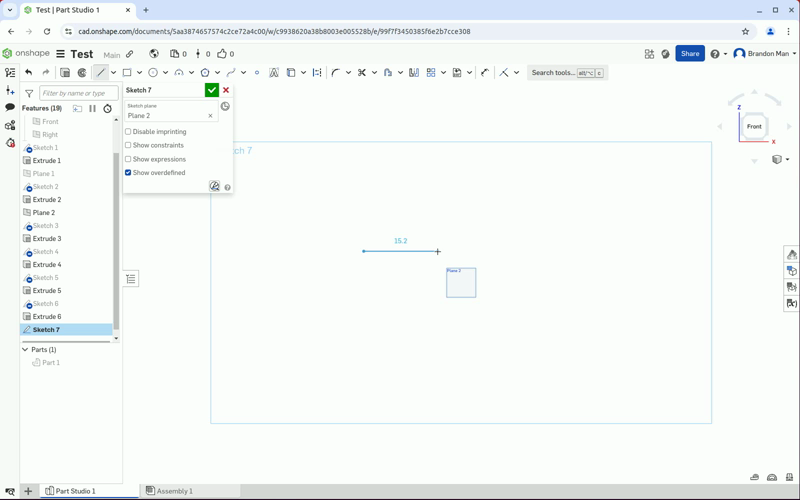
key_down(shift)
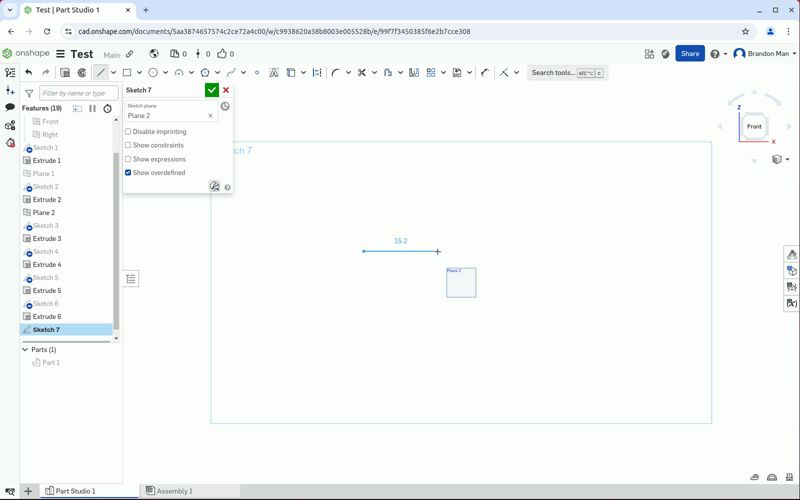
mouse_move(467, 251)
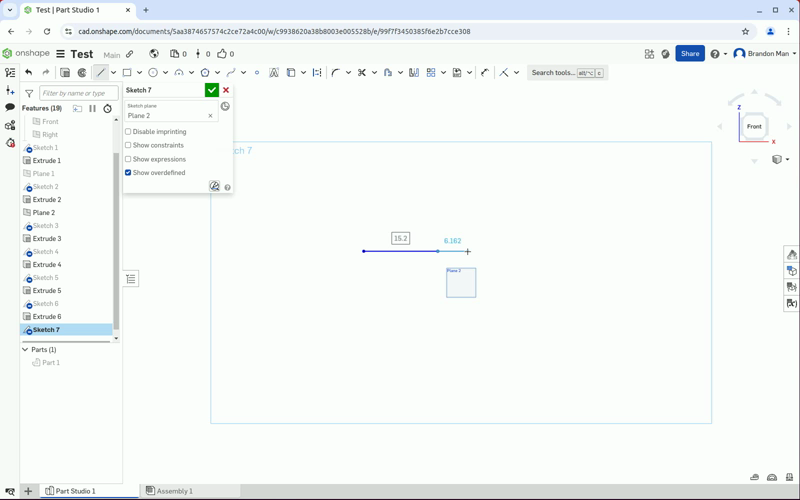
mouse_move(437, 216)
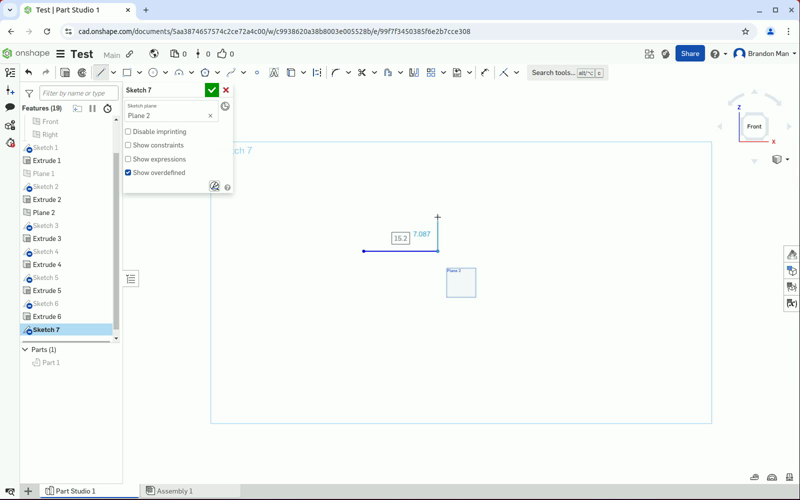
click(437, 216)
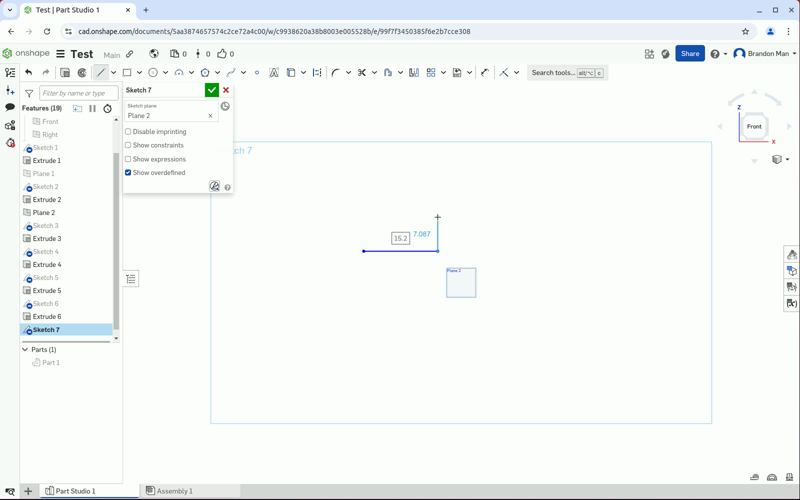
key_up(shift)
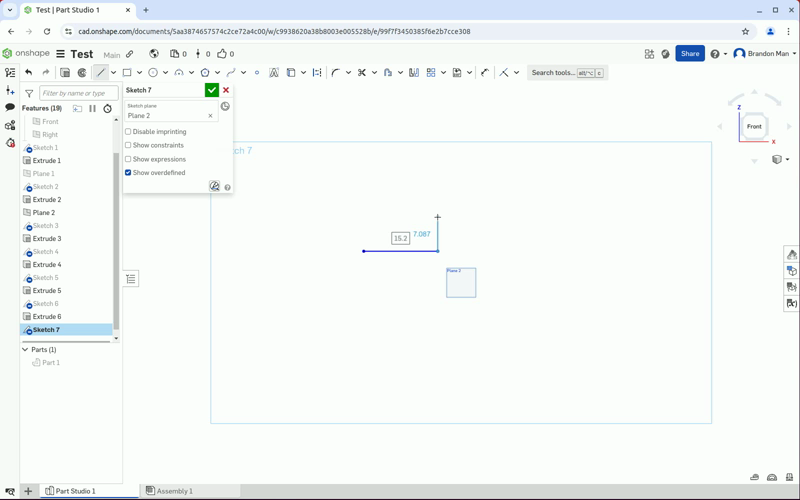
key_down(shift)
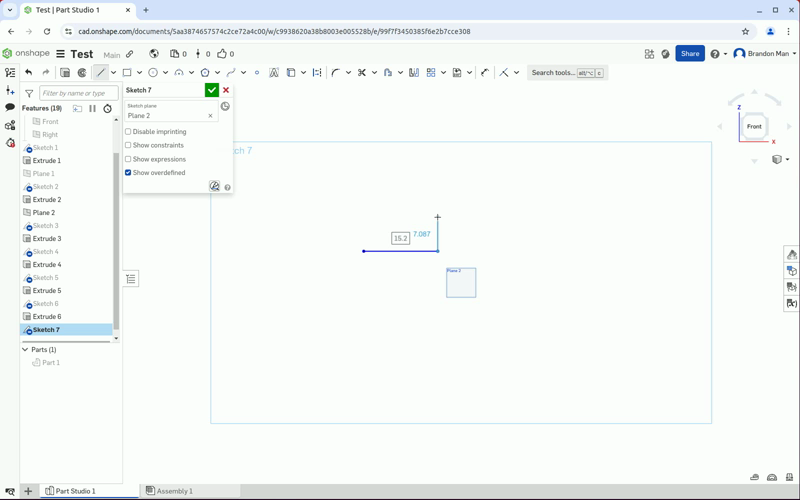
mouse_move(363, 216)
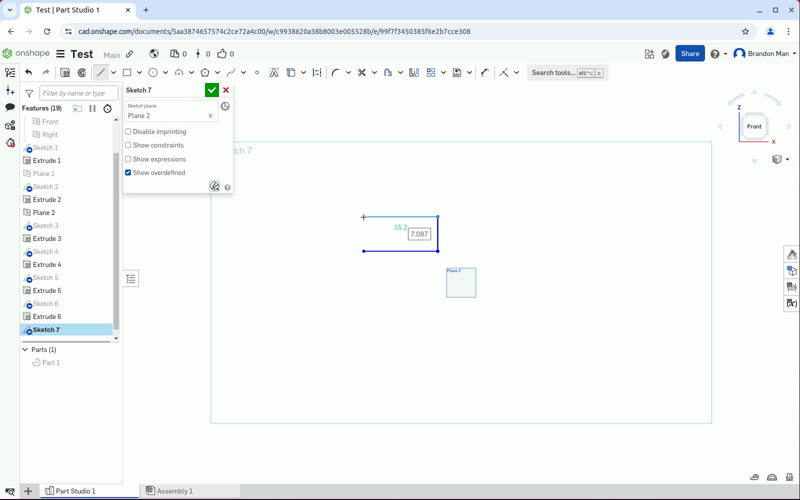
click(363, 216)
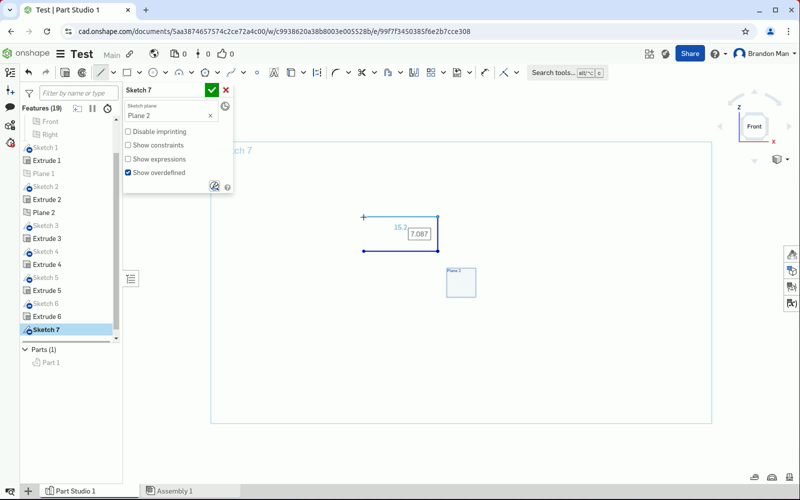
key_up(shift)
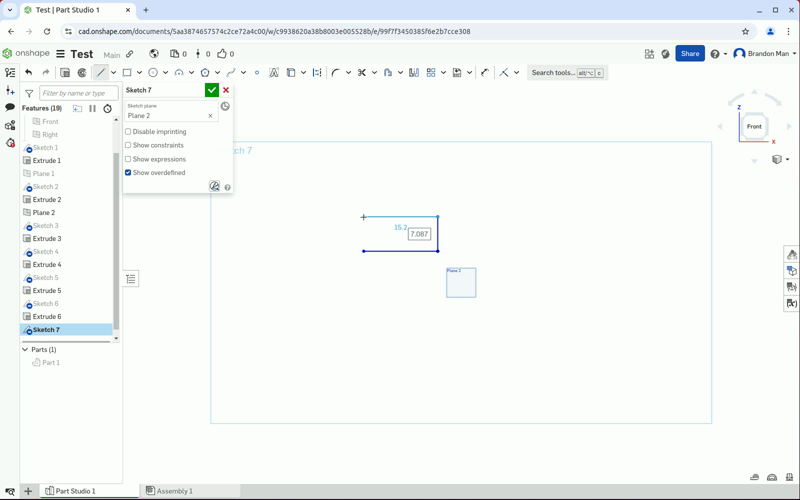
mouse_move(393, 216)
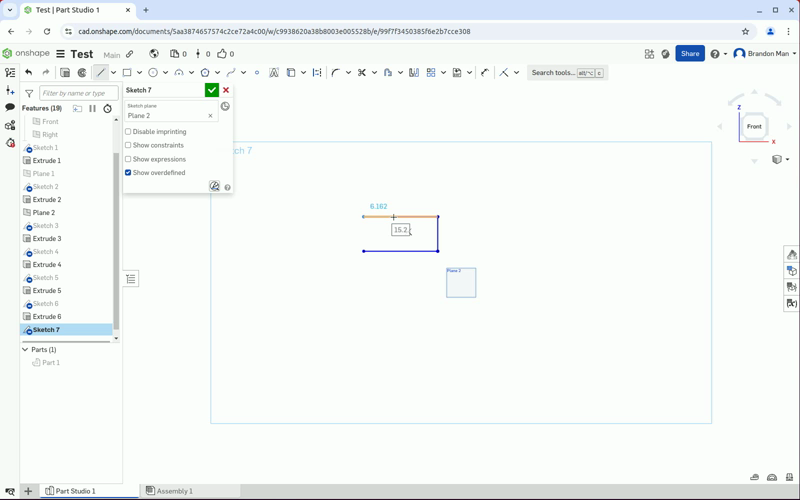
key_down(shift)
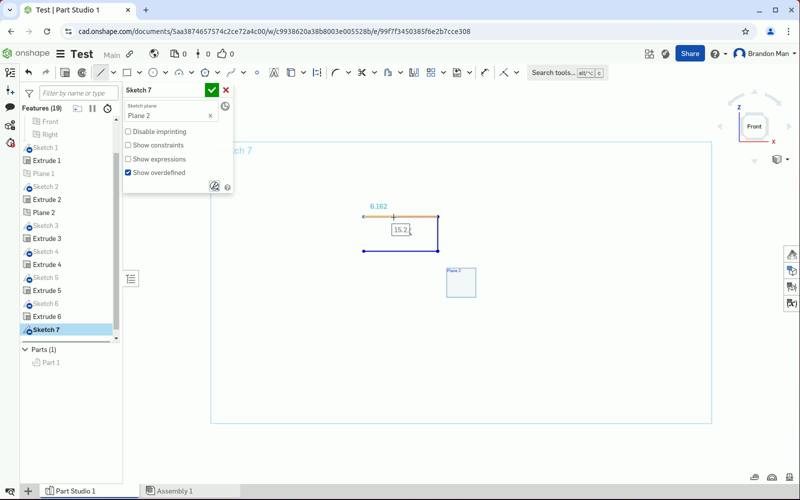
mouse_move(363, 251)
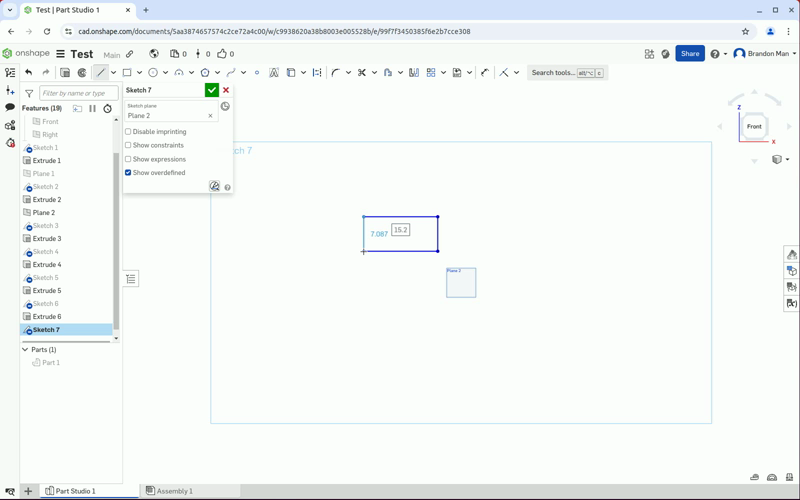
key_up(shift)
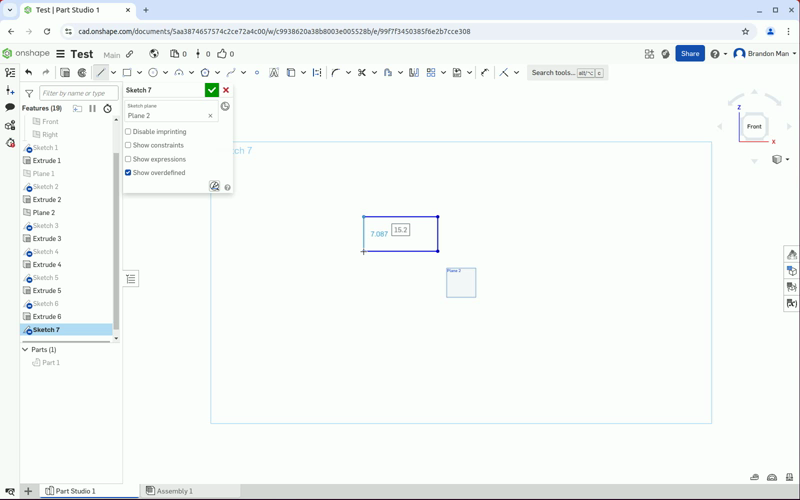
click(363, 251)
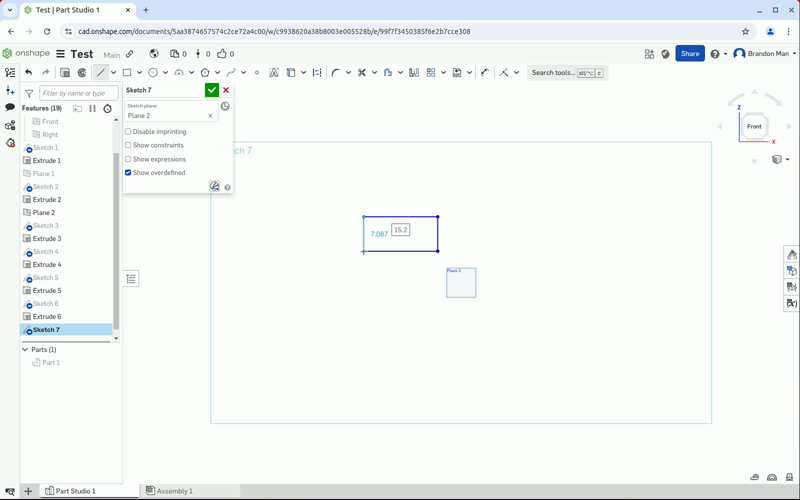
key(esc)
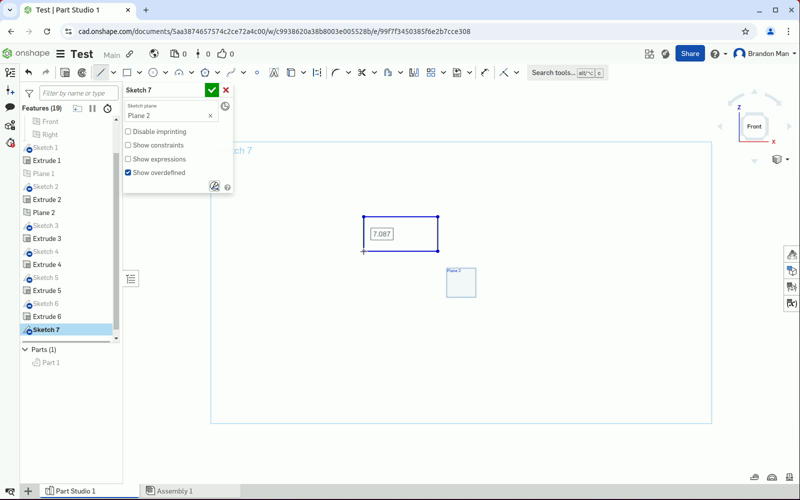
mouse_move(435, 229)
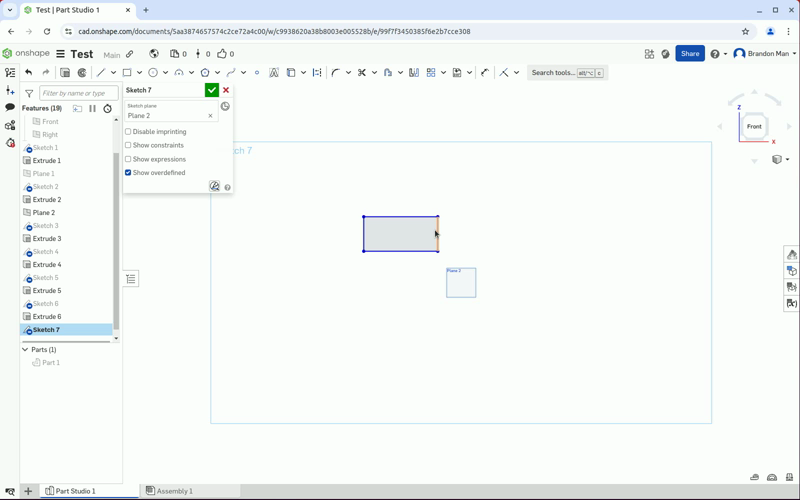
click(435, 229)
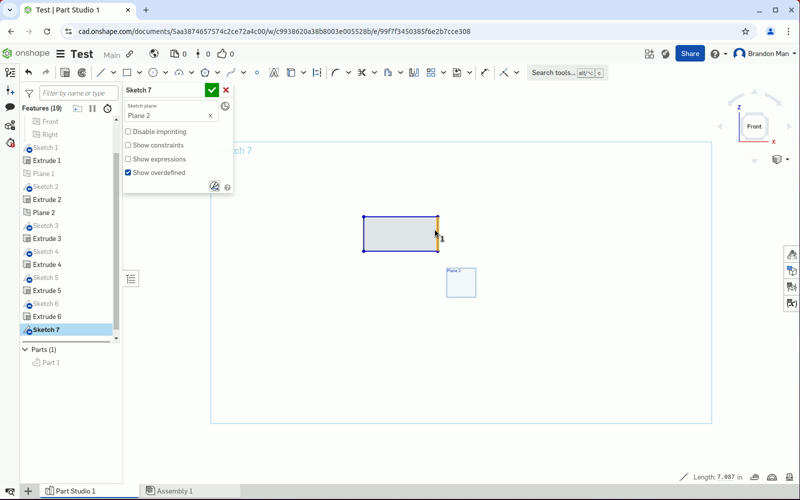
mouse_move(73, 352)
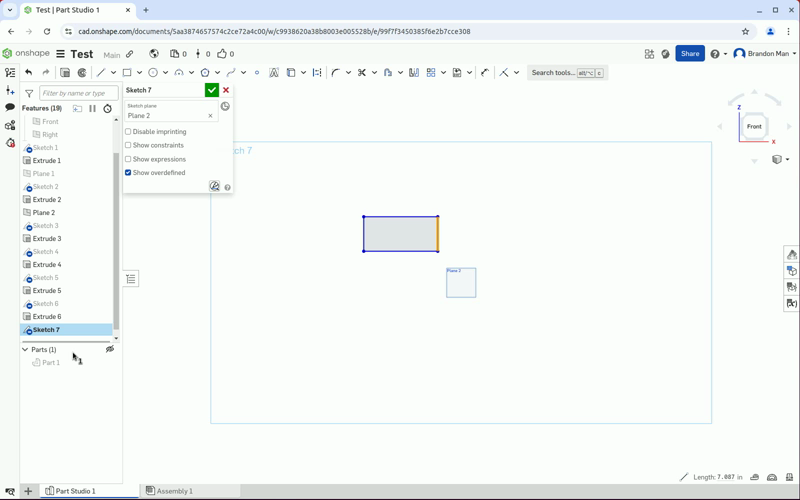
key(shift+y)
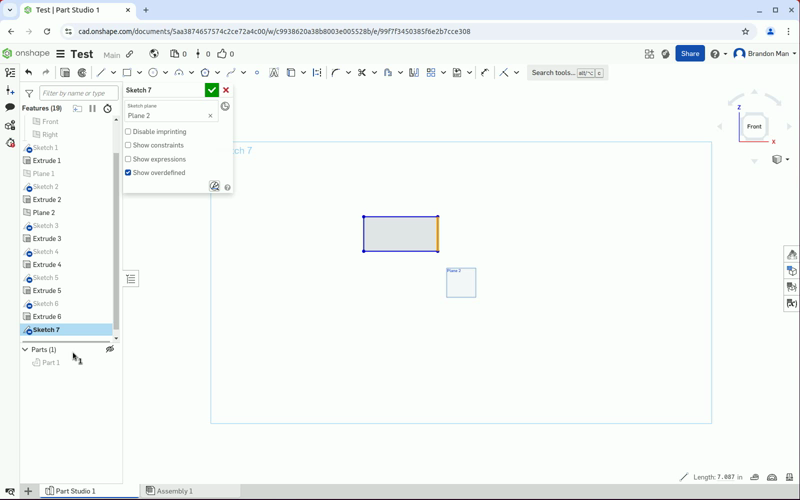
key(shift+e)
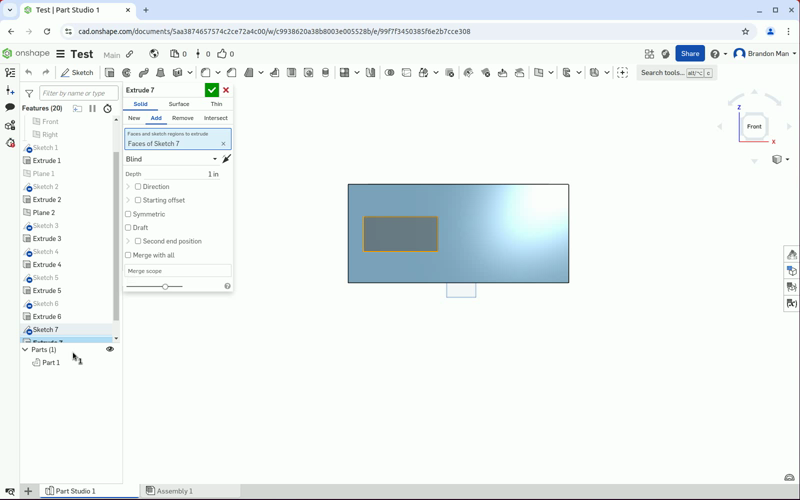
mouse_move(143, 106)
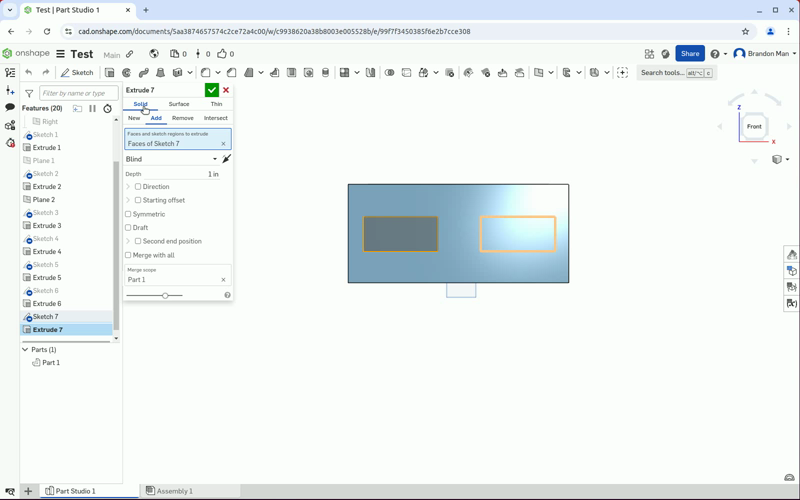
click(143, 106)
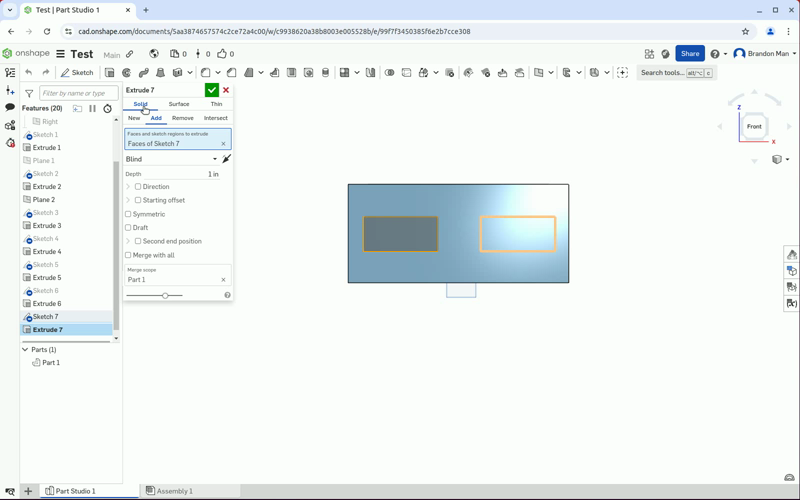
mouse_move(186, 120)
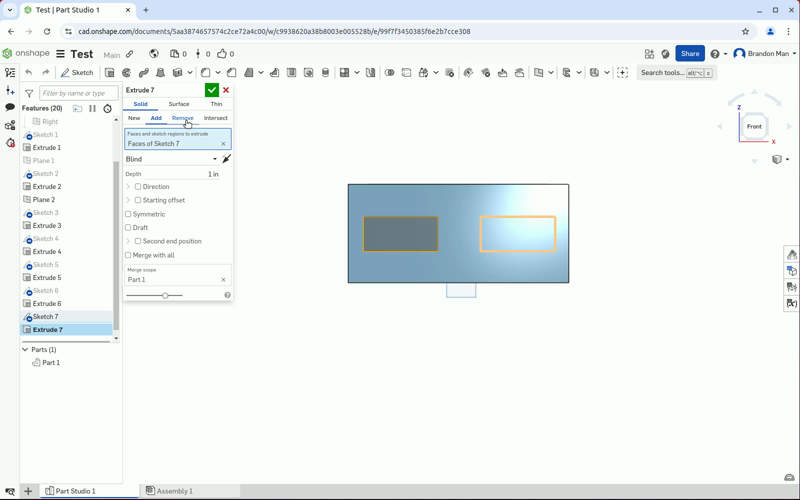
click(186, 120)
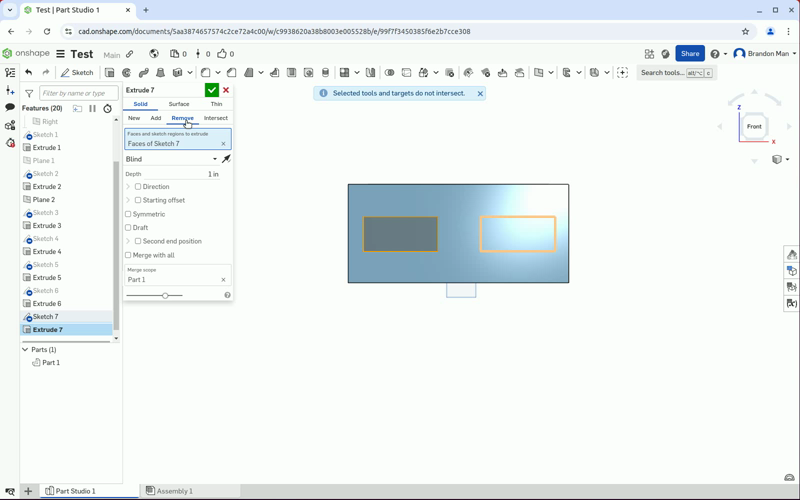
key(tab, 4)
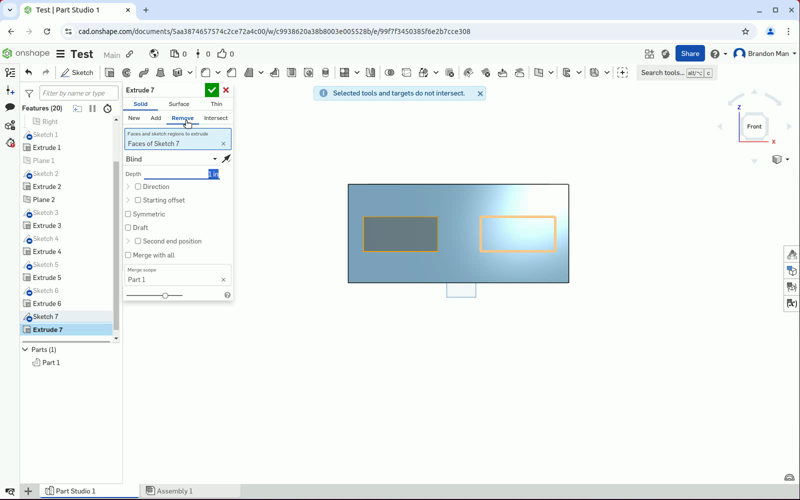
text(10.11)
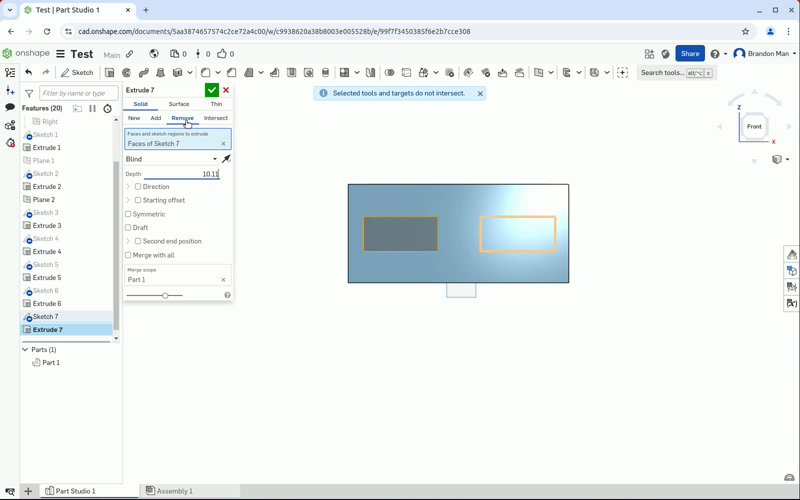
key(tab, 6)
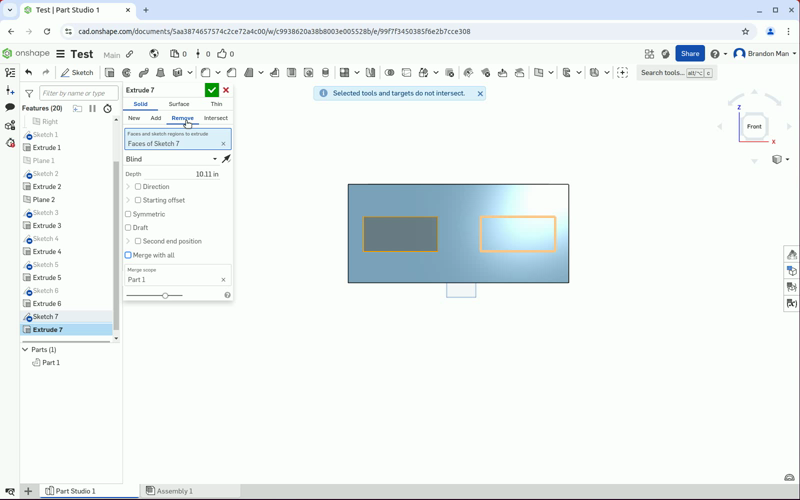
key(space)
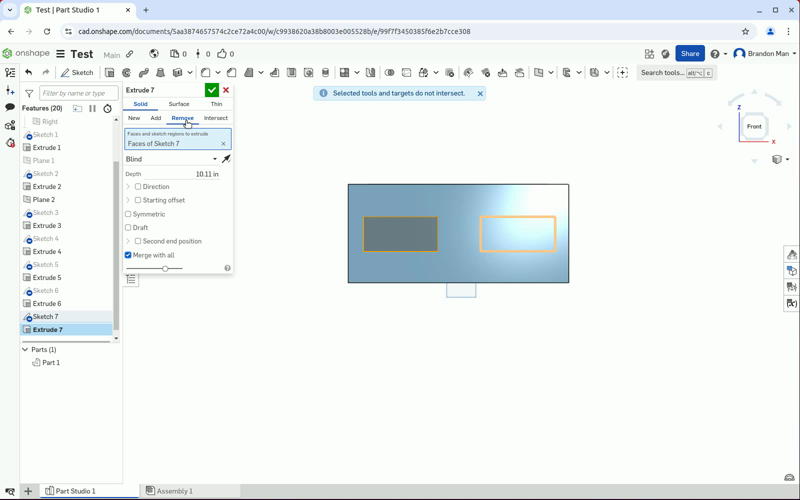
key(enter)
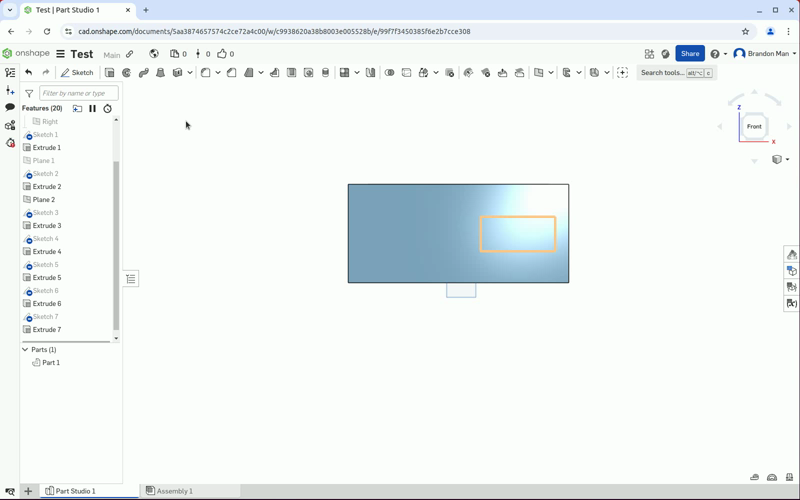
key(shift+h)
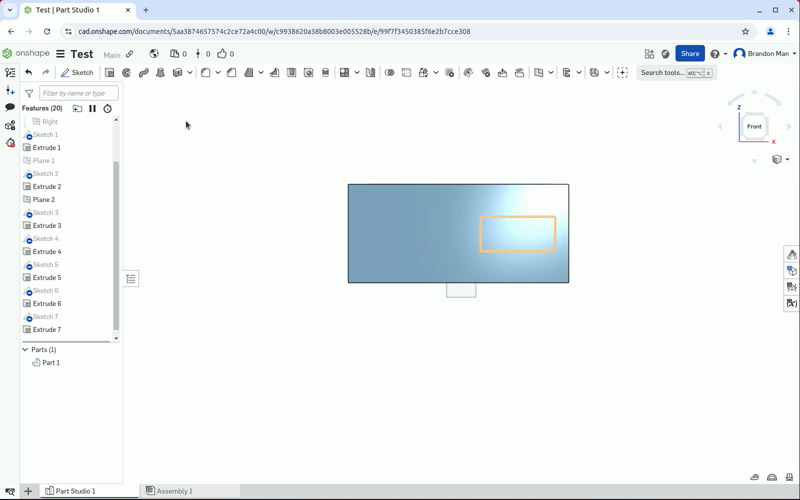
key(shift+h)
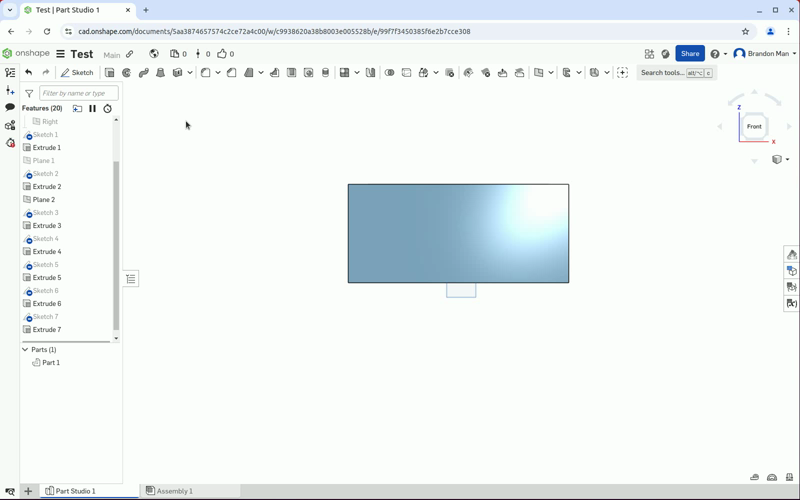
mouse_move(69, 137)
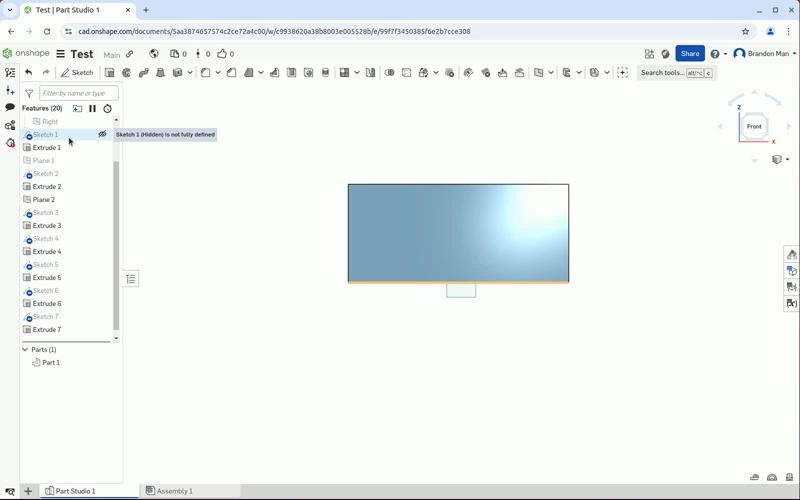
click(69, 137)
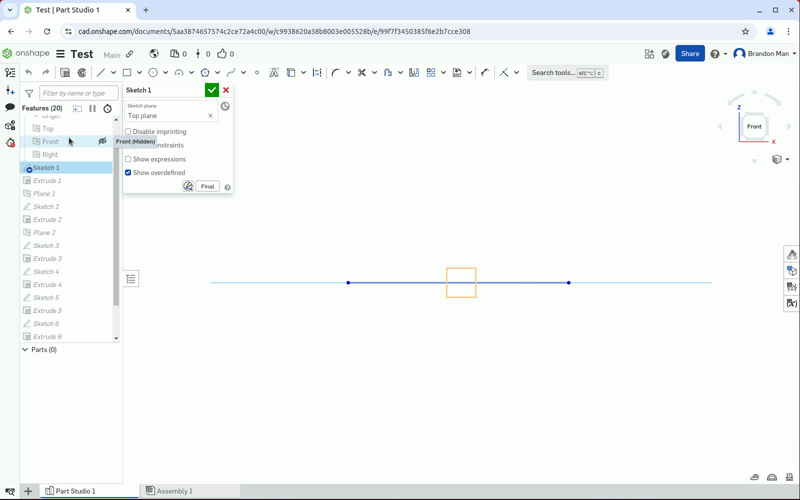
mouse_move(229, 92)
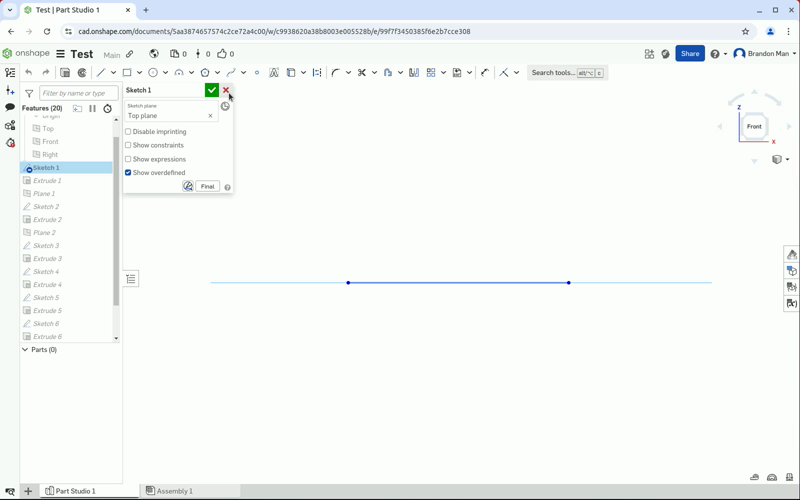
click(229, 92)
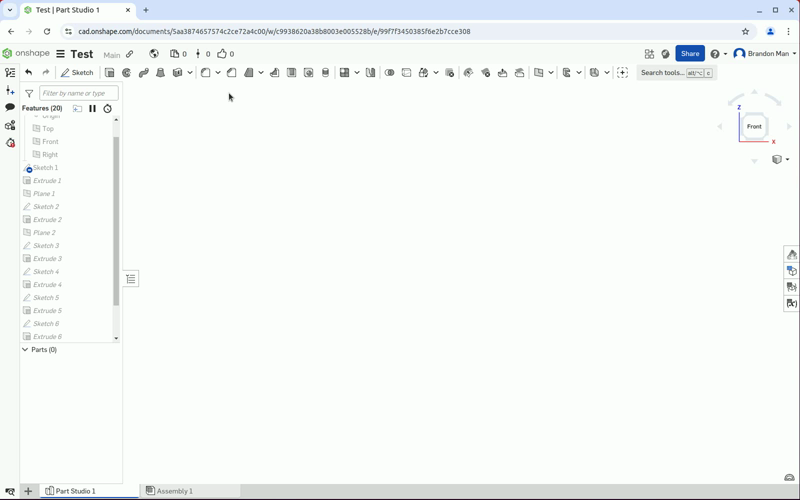
key(shift+s)
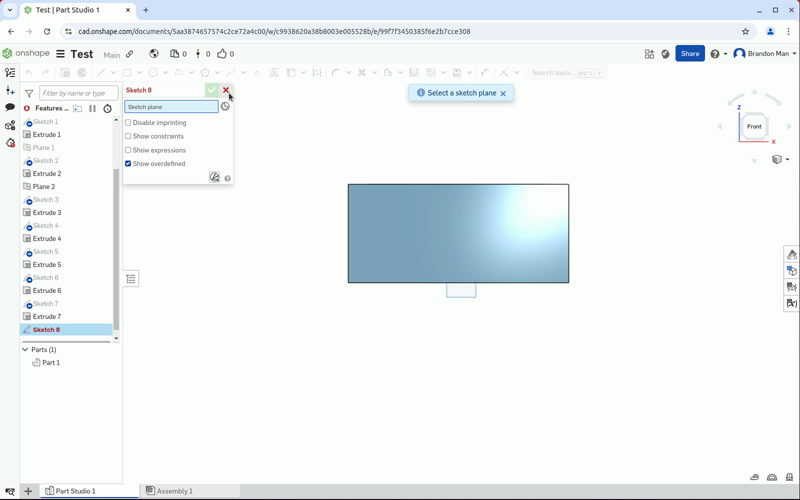
mouse_move(69, 189)
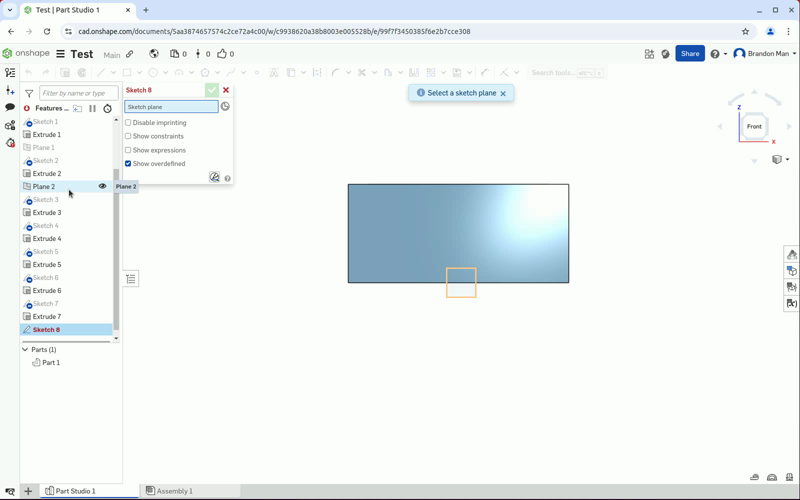
click(69, 189)
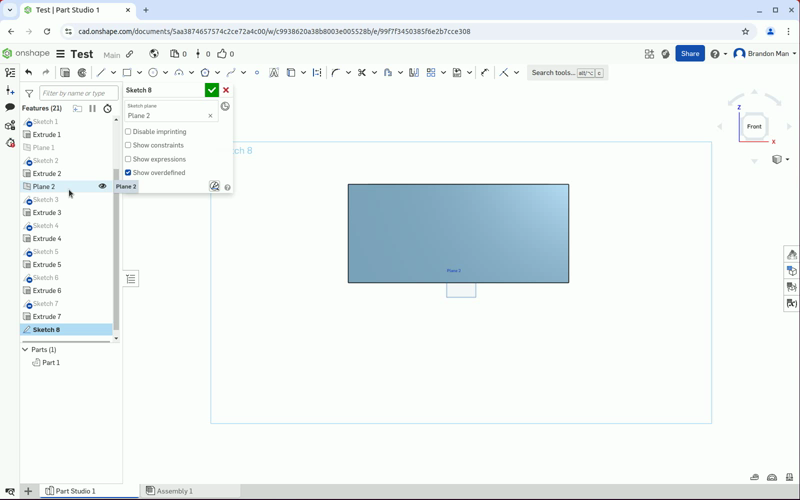
mouse_move(73, 352)
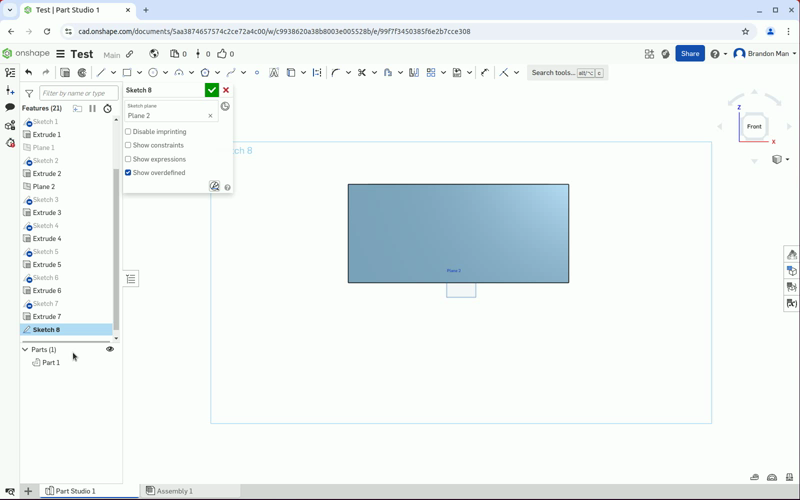
key(y)
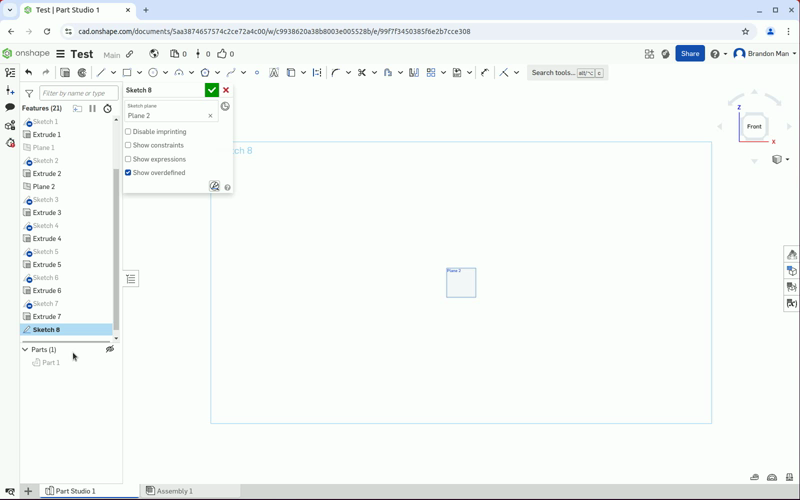
key(l)
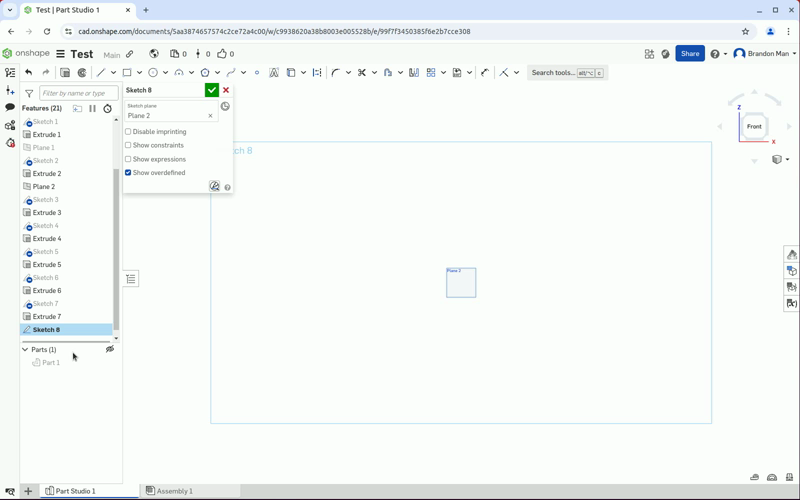
key_down(shift)
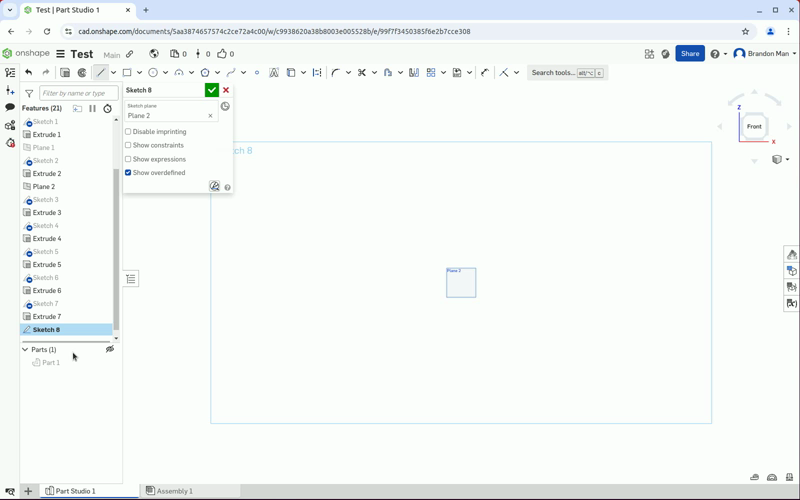
mouse_move(363, 274)
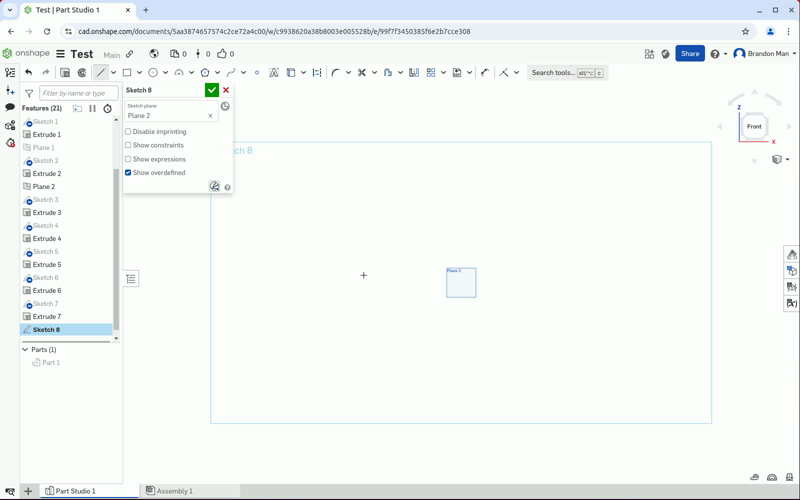
click(363, 274)
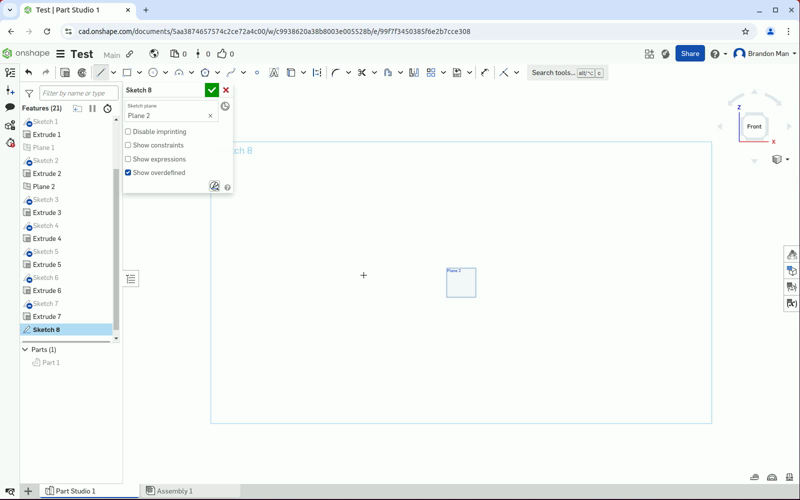
key_up(shift)
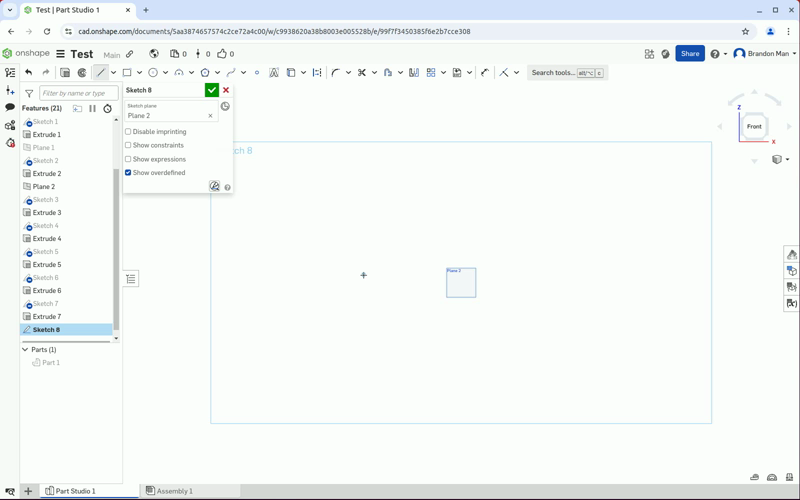
key_down(shift)
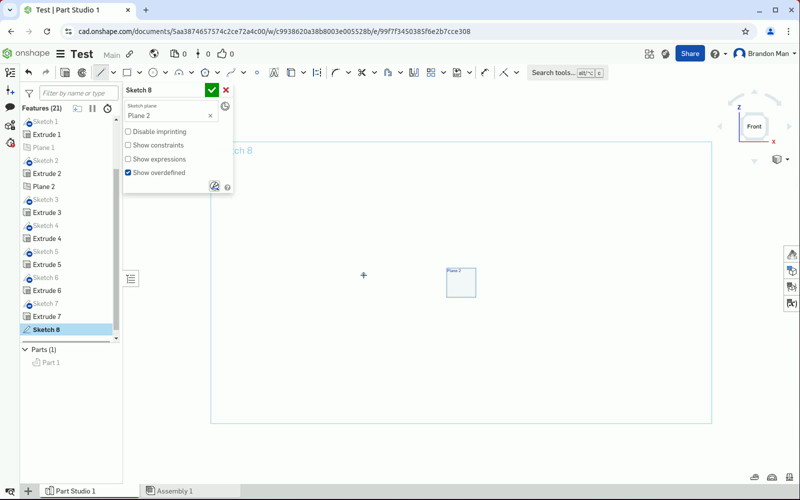
mouse_move(555, 274)
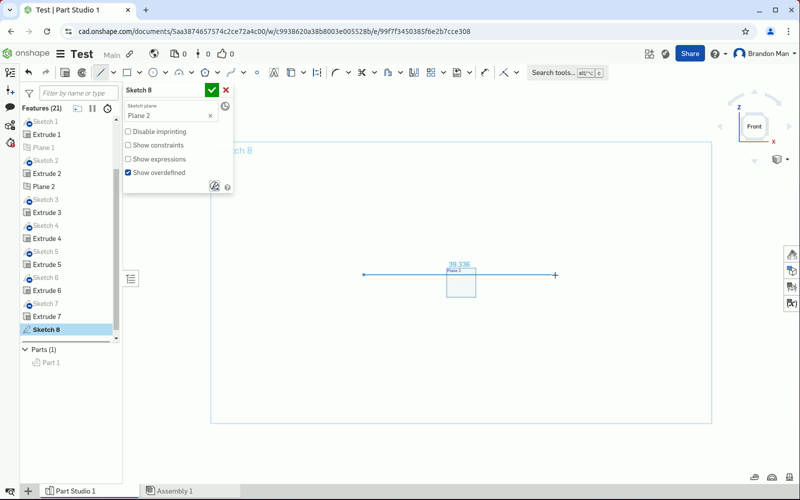
click(555, 274)
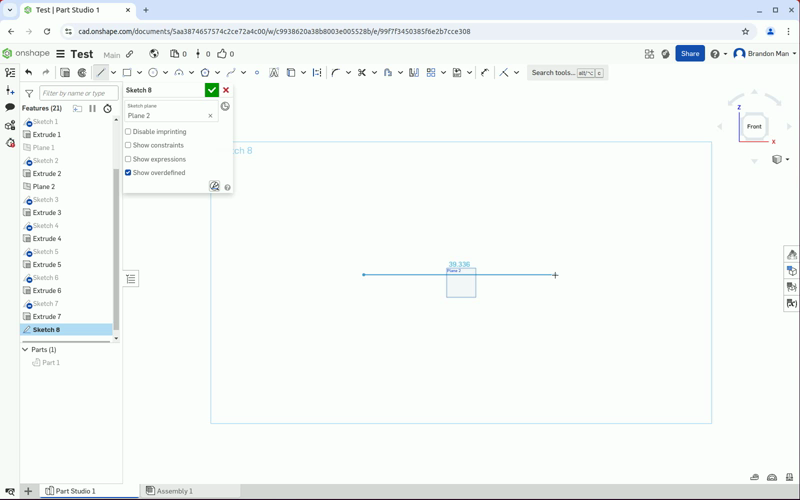
key_up(shift)
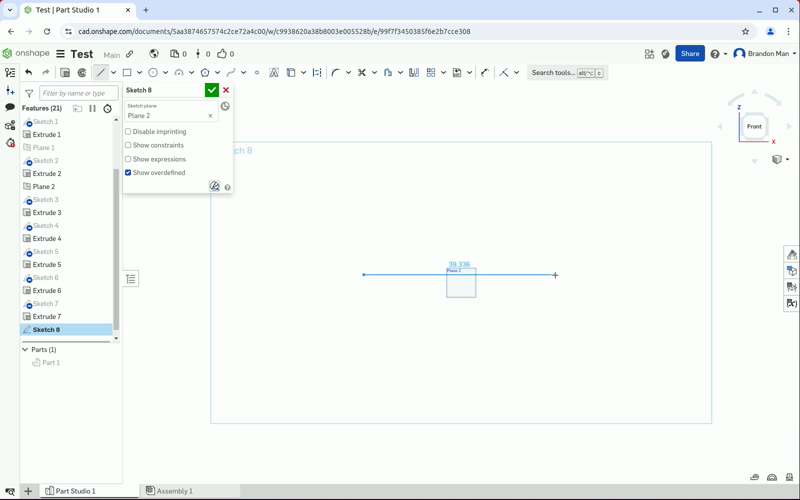
key_down(shift)
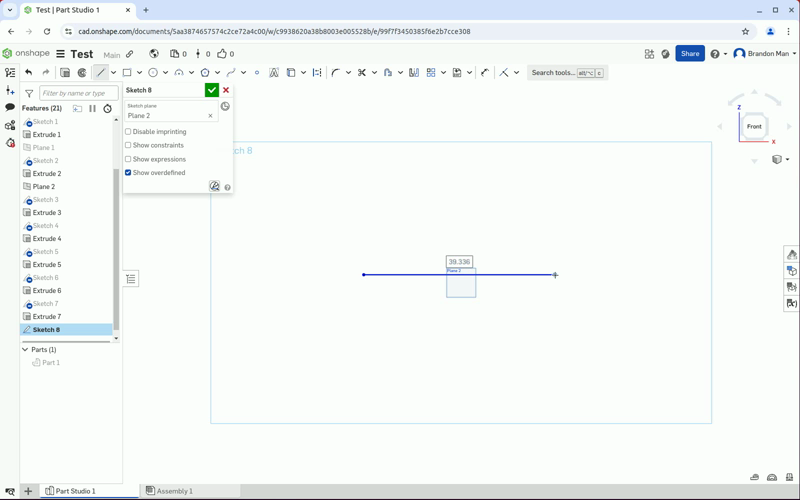
mouse_move(585, 274)
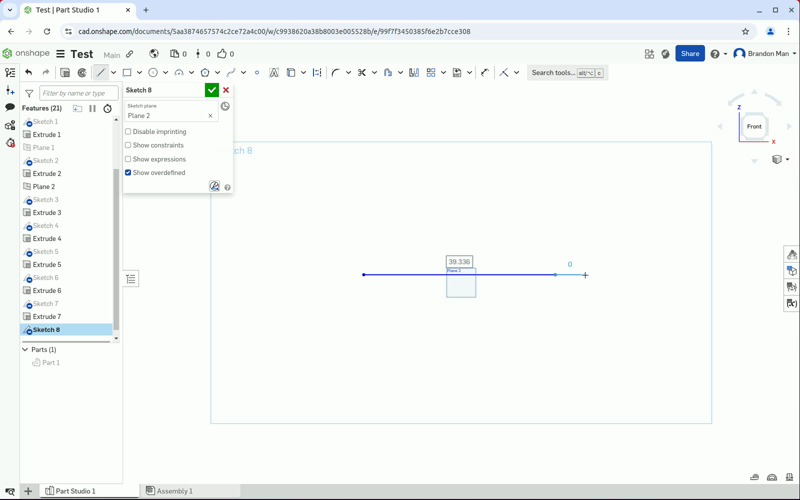
mouse_move(555, 264)
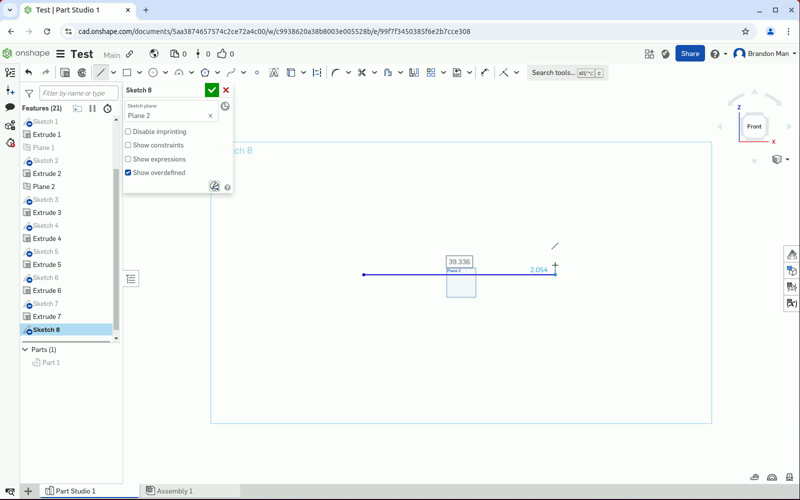
click(555, 264)
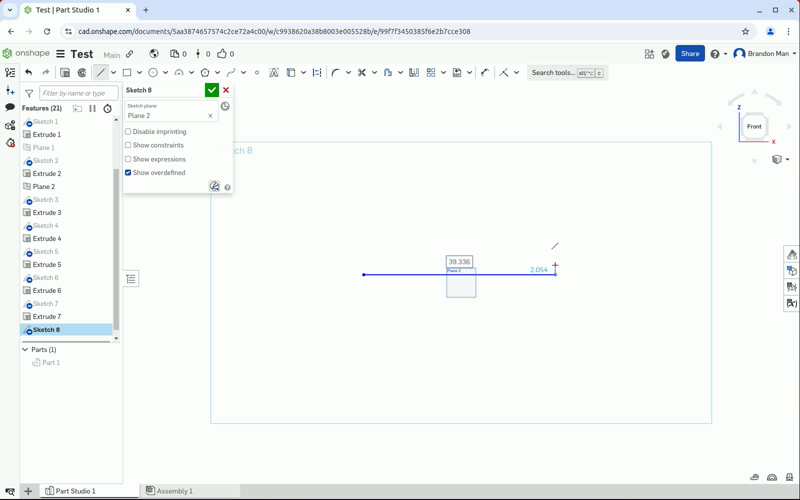
key_up(shift)
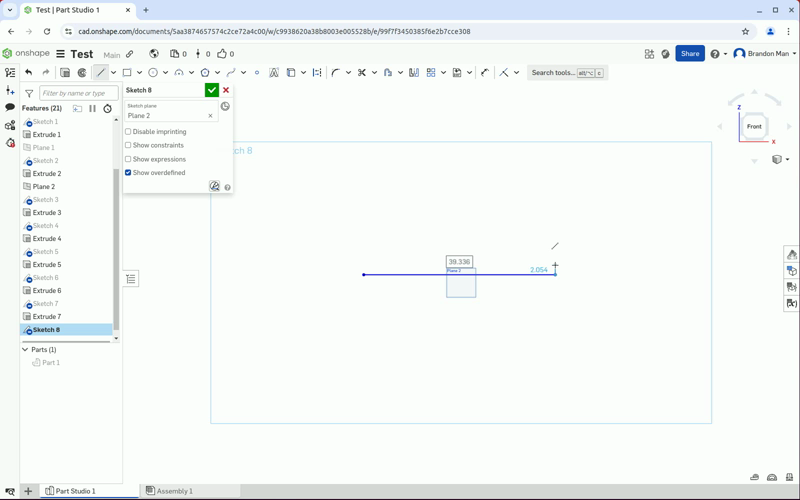
key_down(shift)
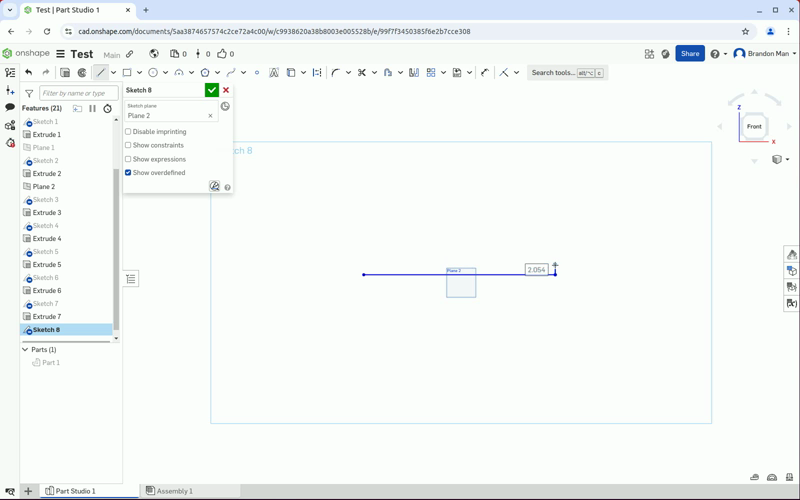
mouse_move(363, 264)
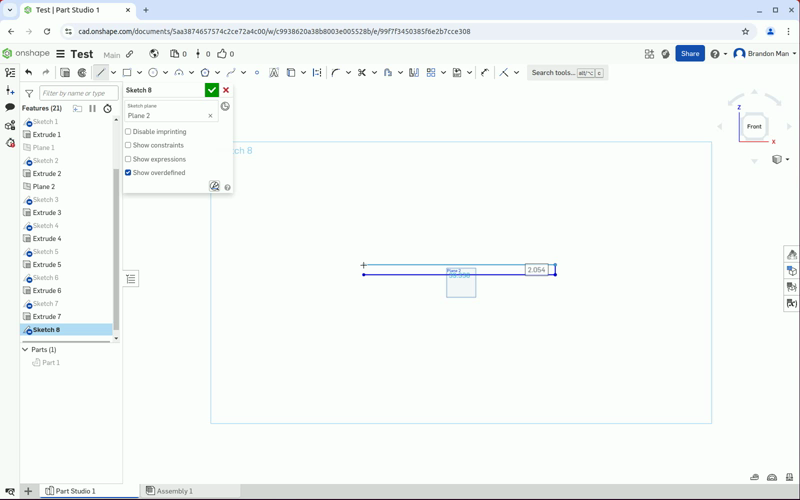
click(363, 264)
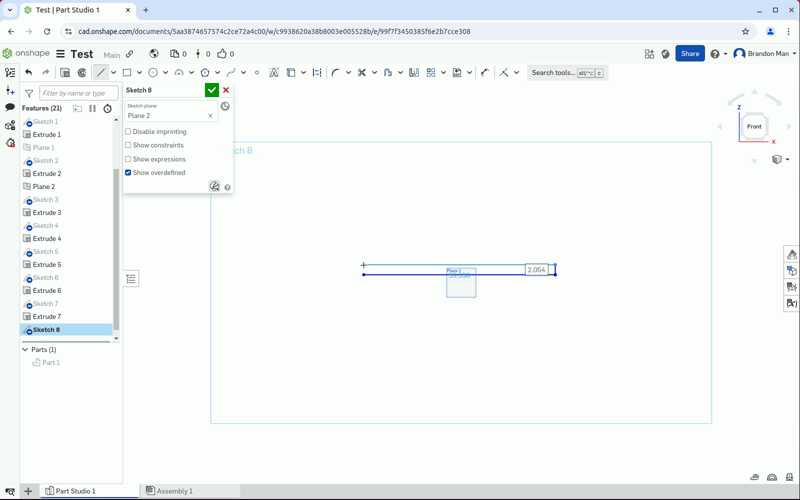
key_up(shift)
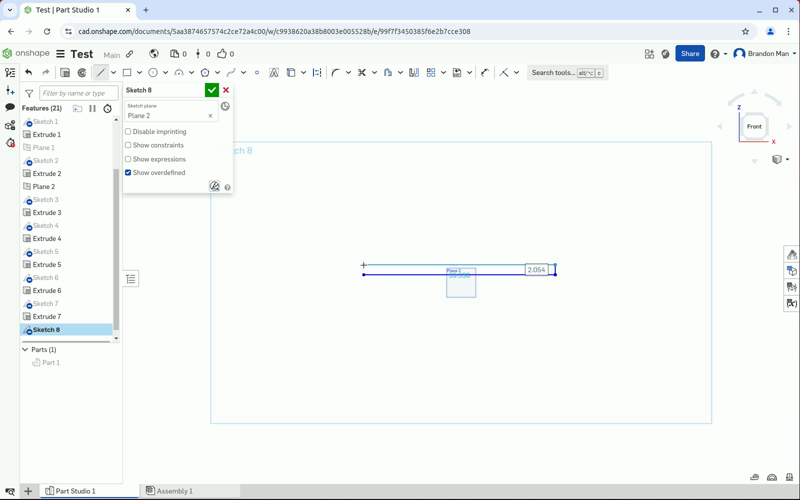
mouse_move(393, 264)
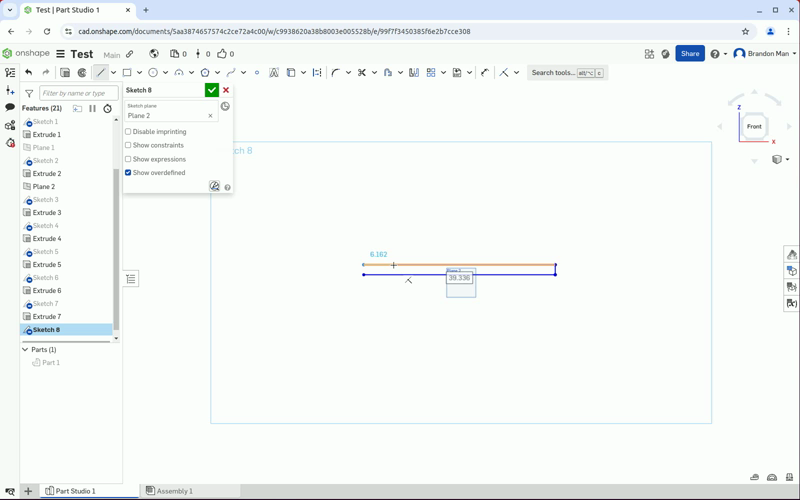
key_down(shift)
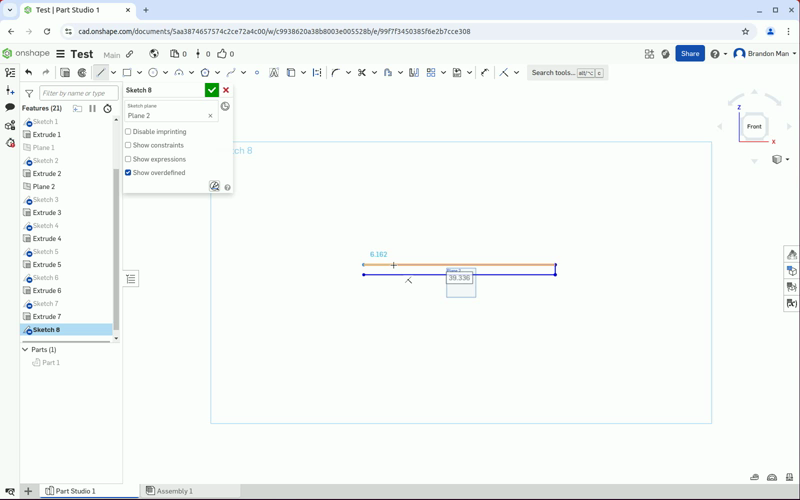
mouse_move(363, 274)
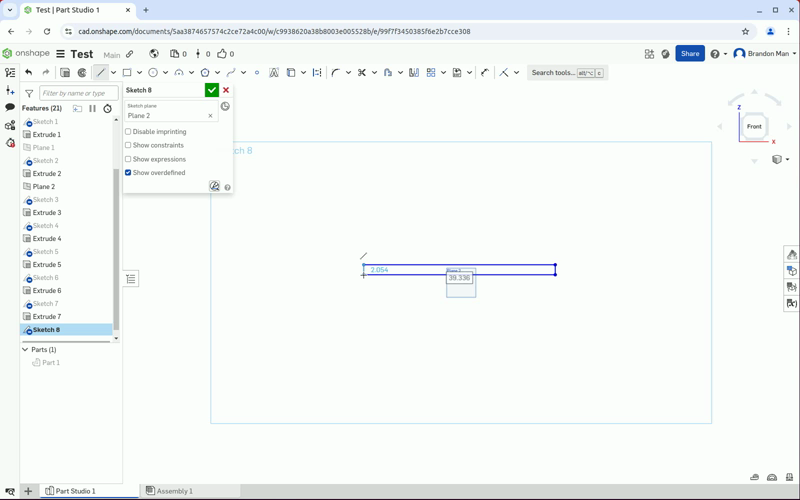
key_up(shift)
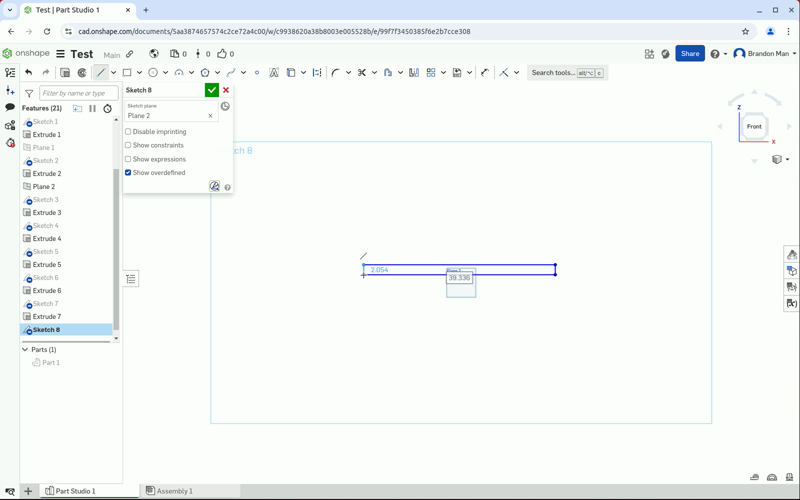
click(363, 274)
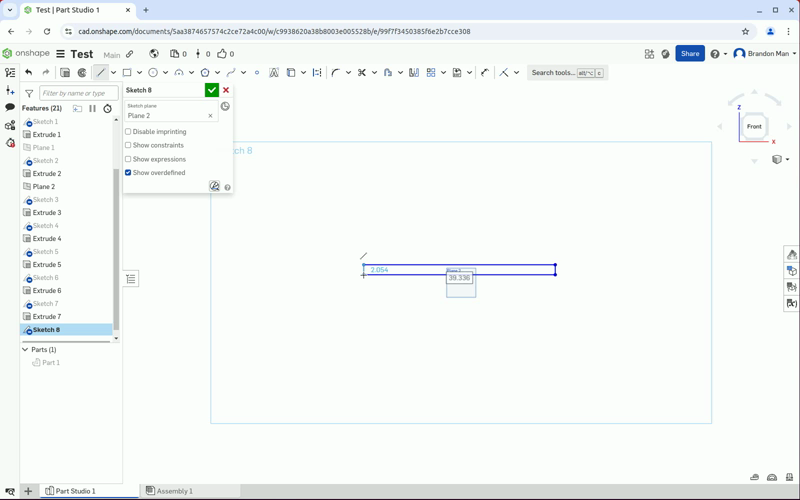
key(esc)
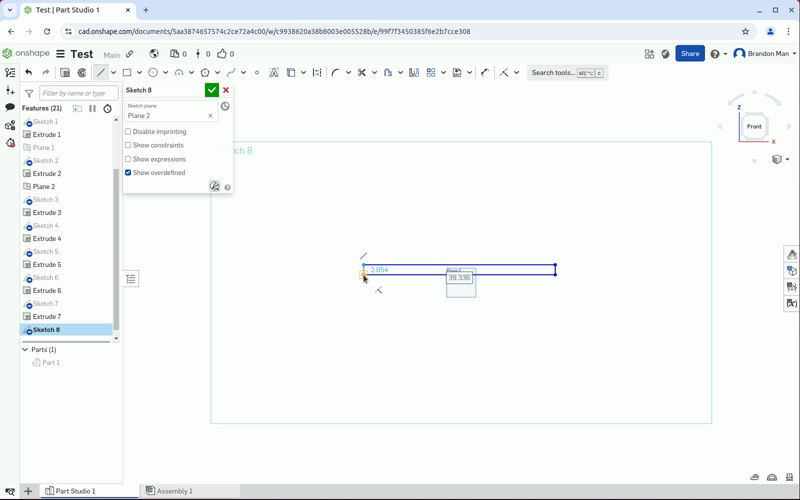
mouse_move(458, 267)
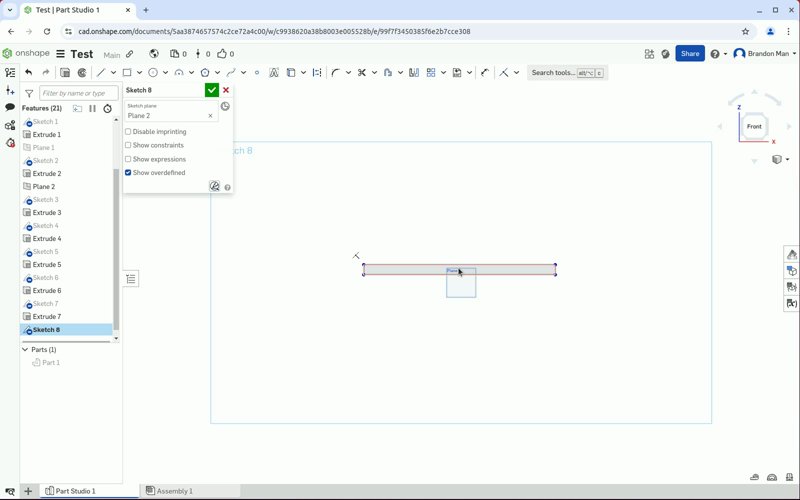
click(458, 267)
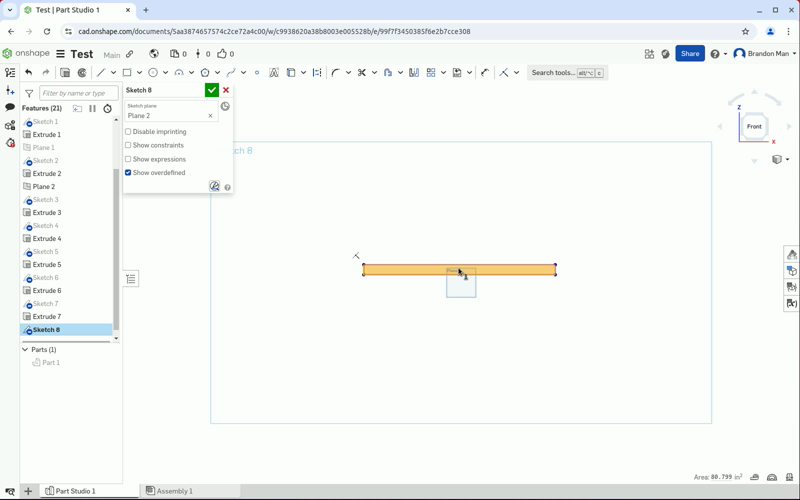
mouse_move(73, 352)
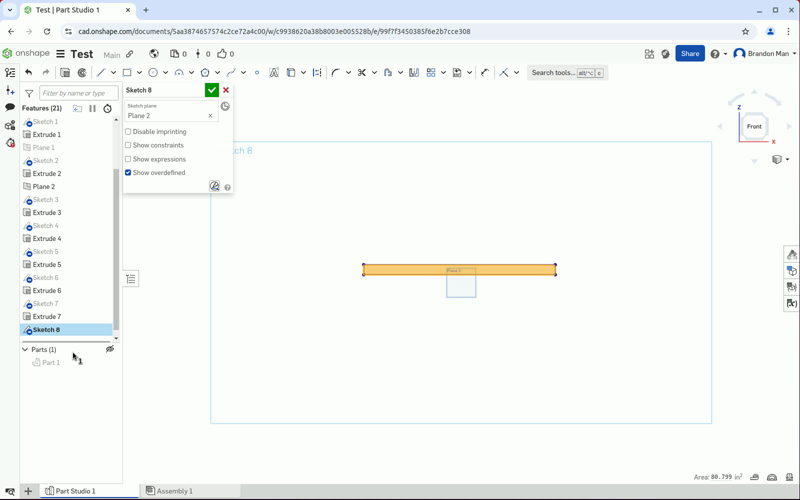
key(shift+y)
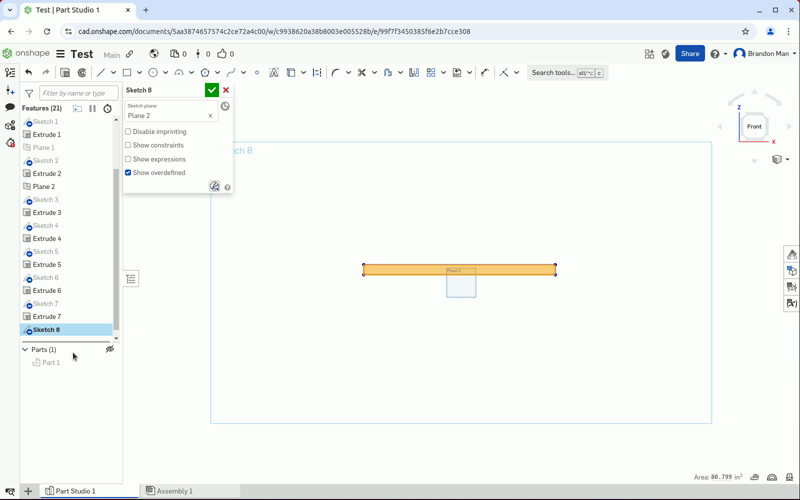
key(shift+e)
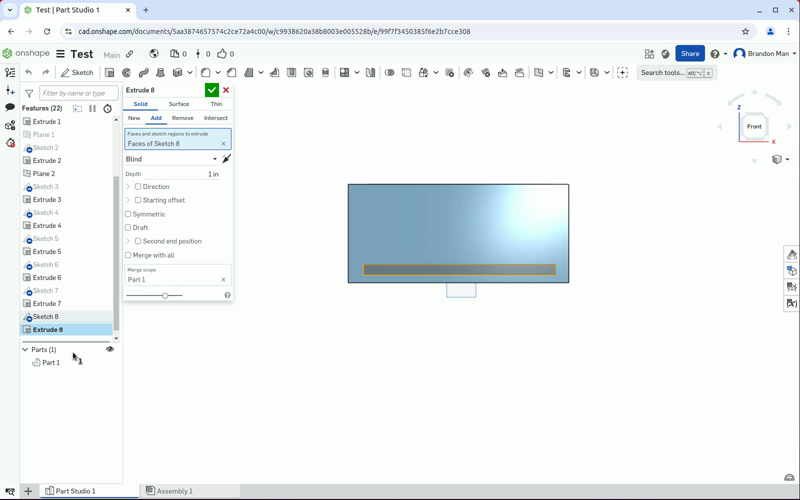
mouse_move(143, 106)
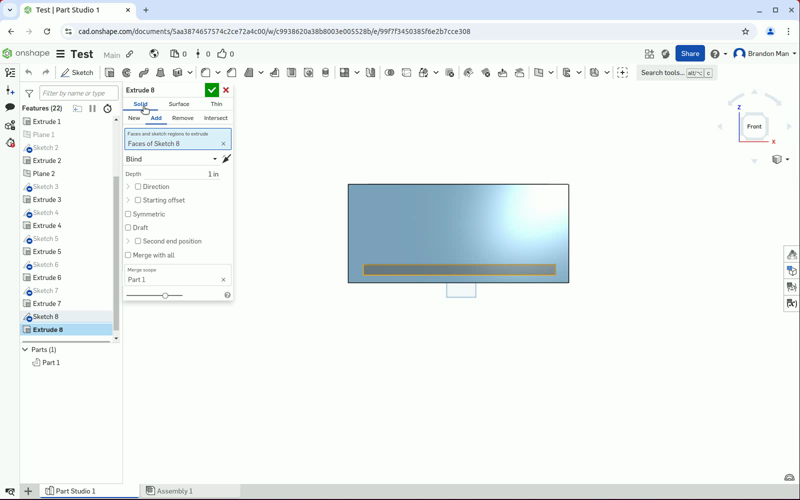
click(143, 106)
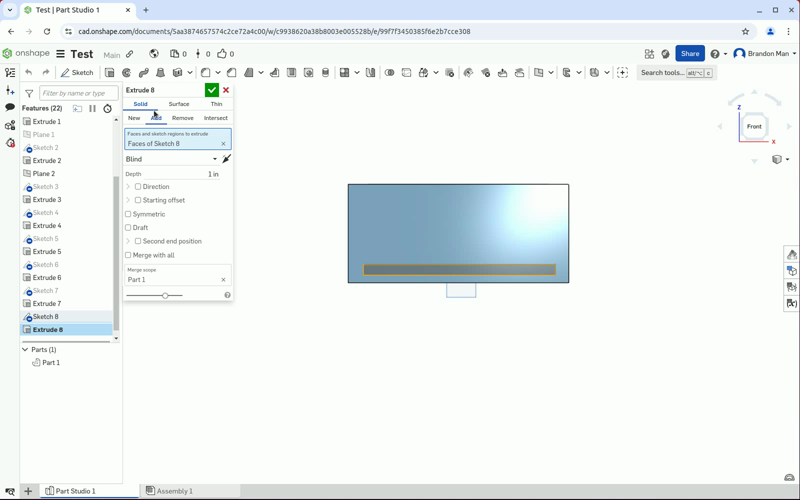
mouse_move(186, 120)
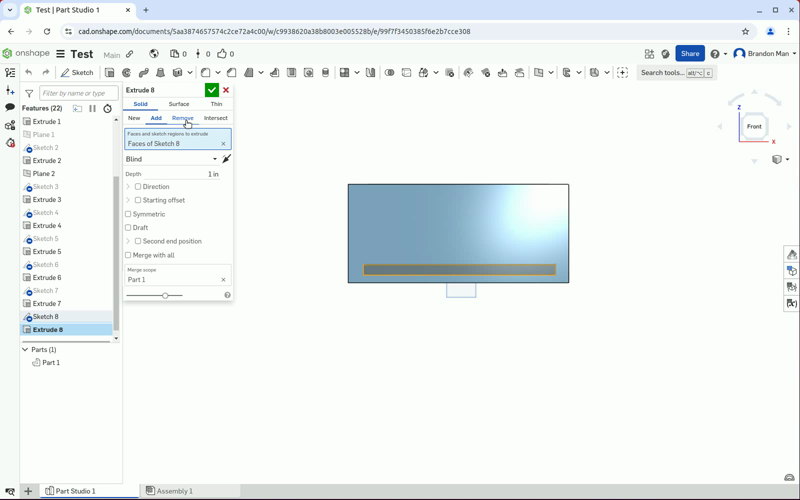
click(186, 120)
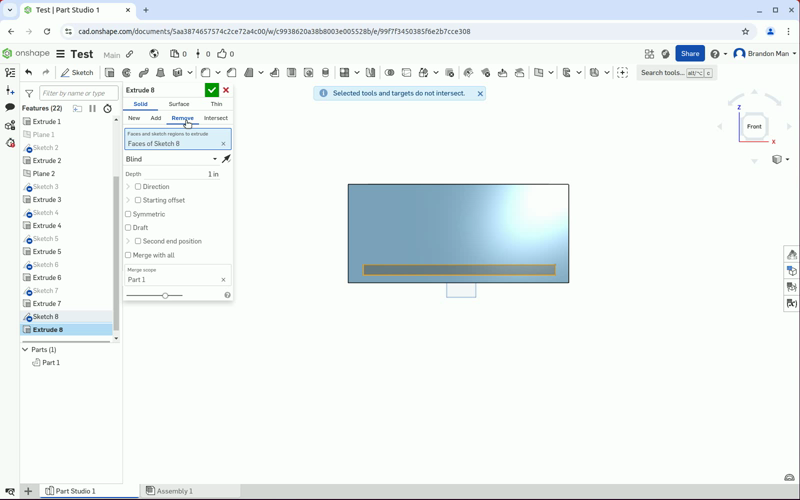
key(tab, 4)
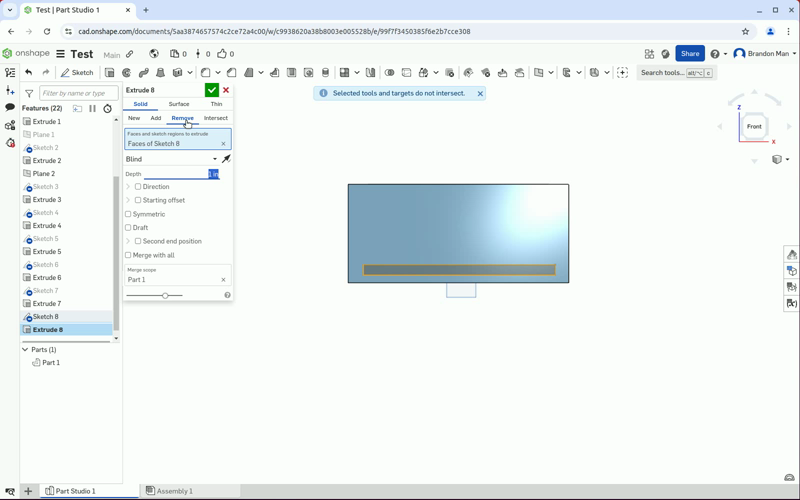
text(10.11)
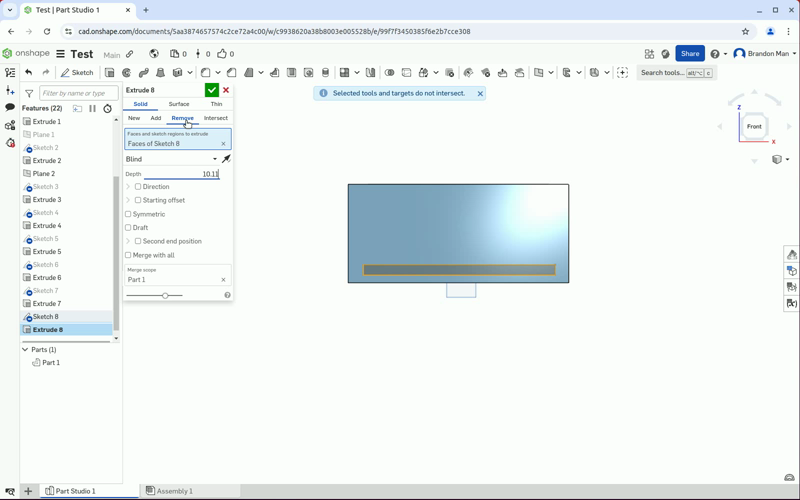
key(tab, 6)
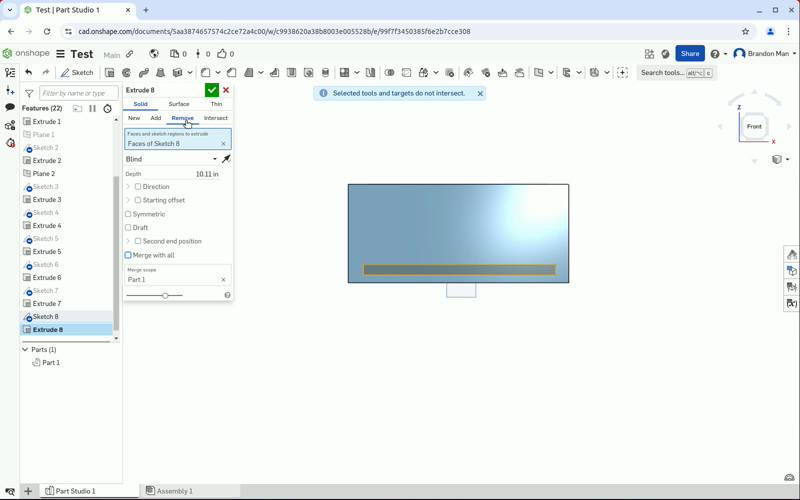
key(space)
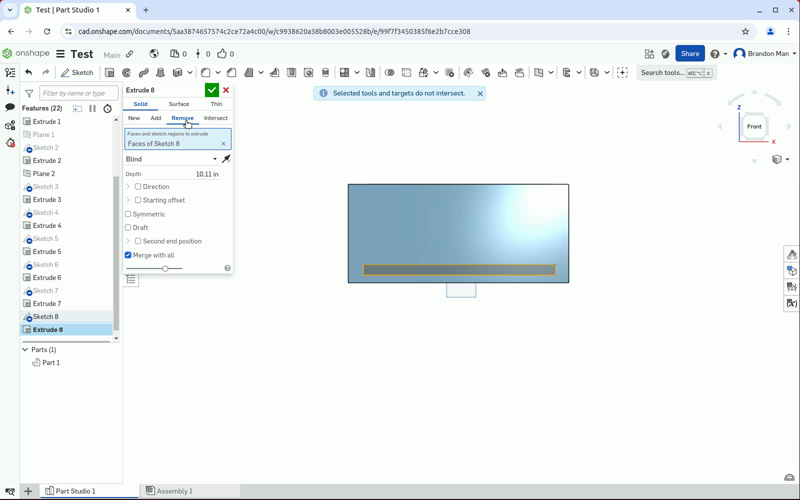
key(enter)
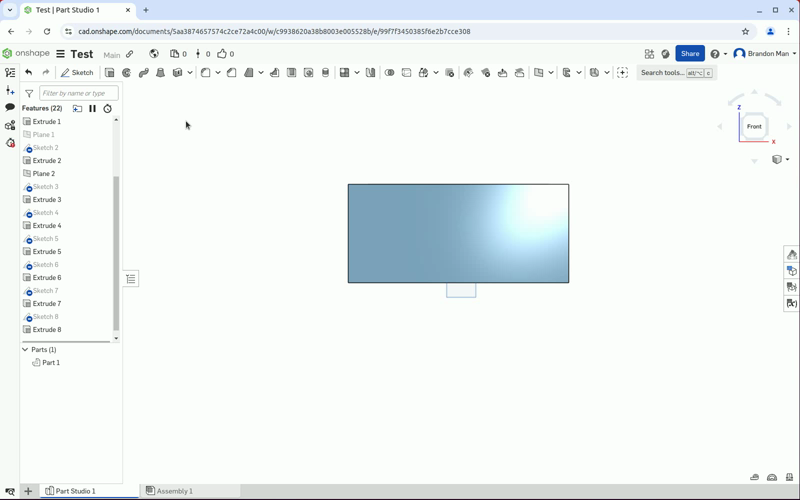
key(shift+h)
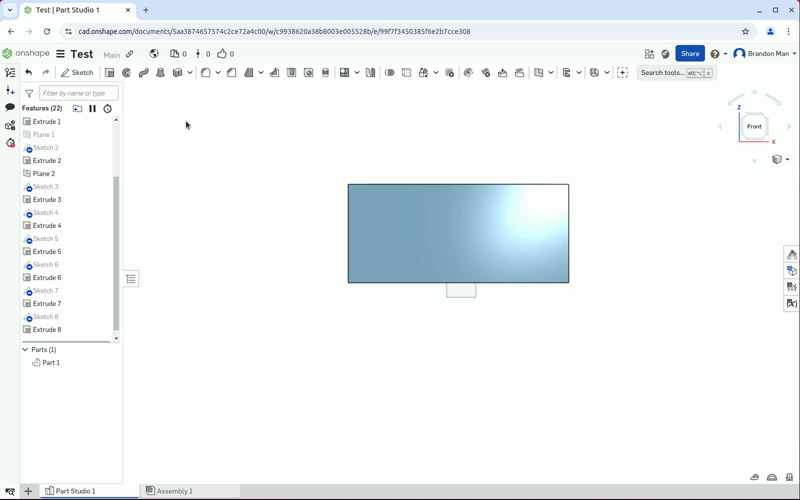
key(shift+h)
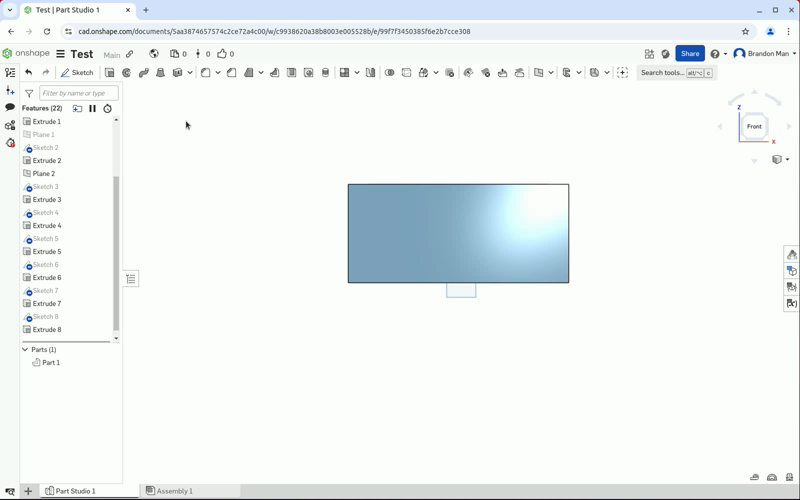
key(shift+7)
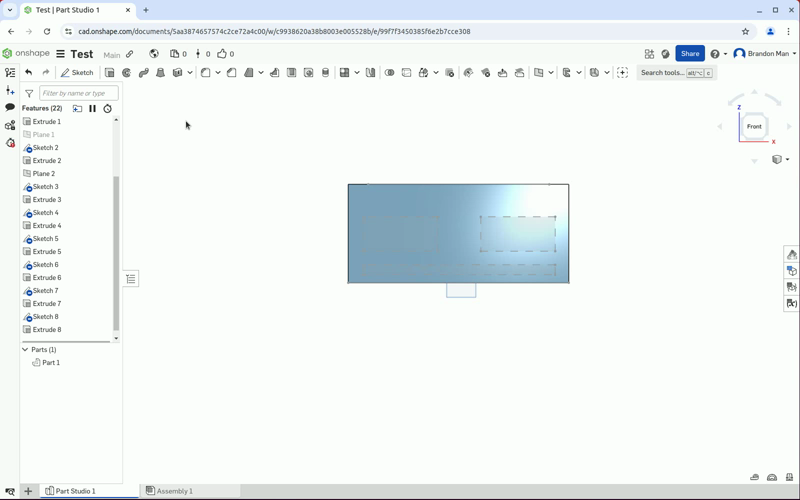
key(left, 2)
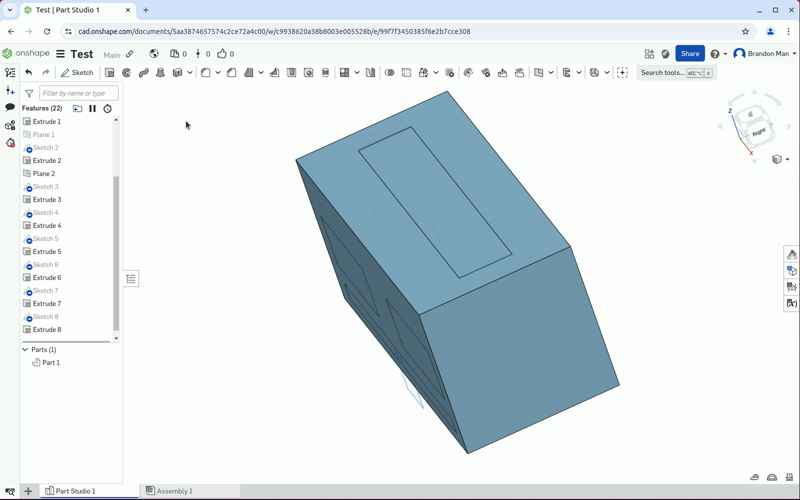
key(down, 2)
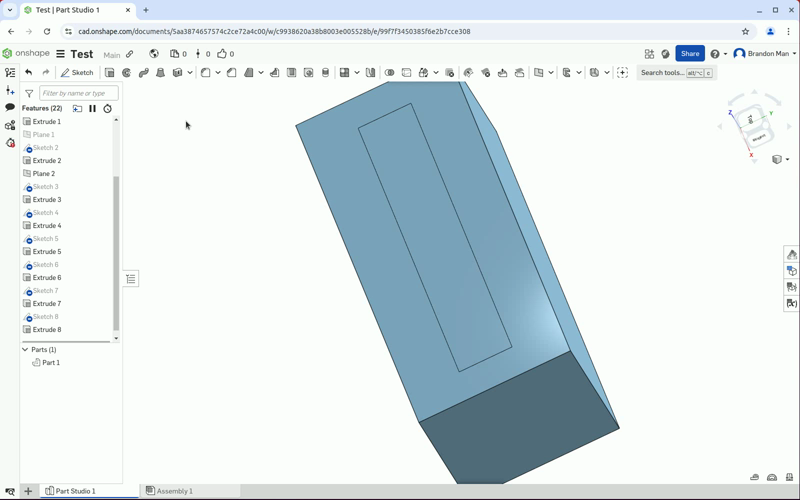
key(up, 2)
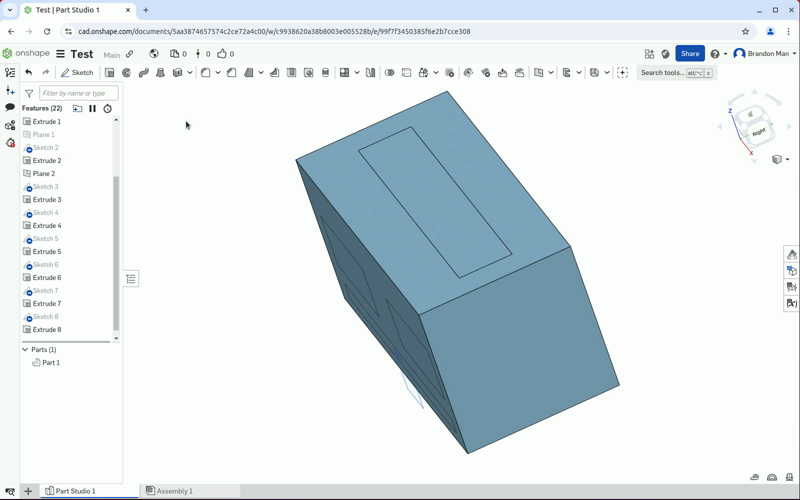
key(right, 2)
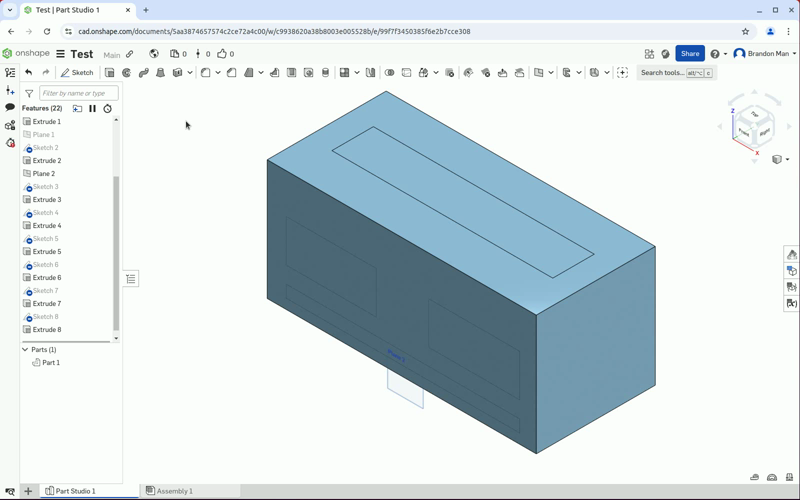
mouse_move(69, 111)
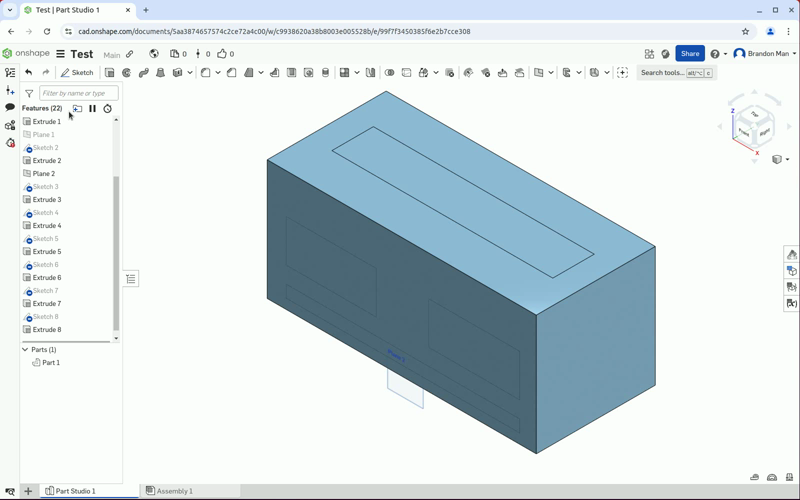
click(69, 111)